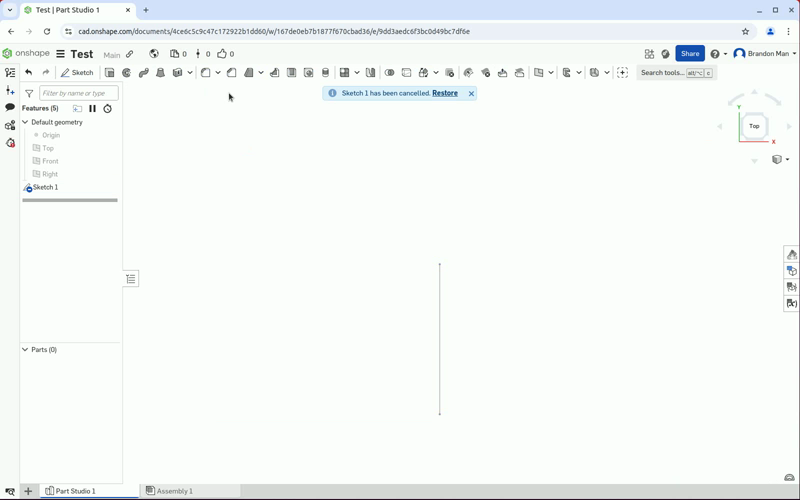
key(shift+h)
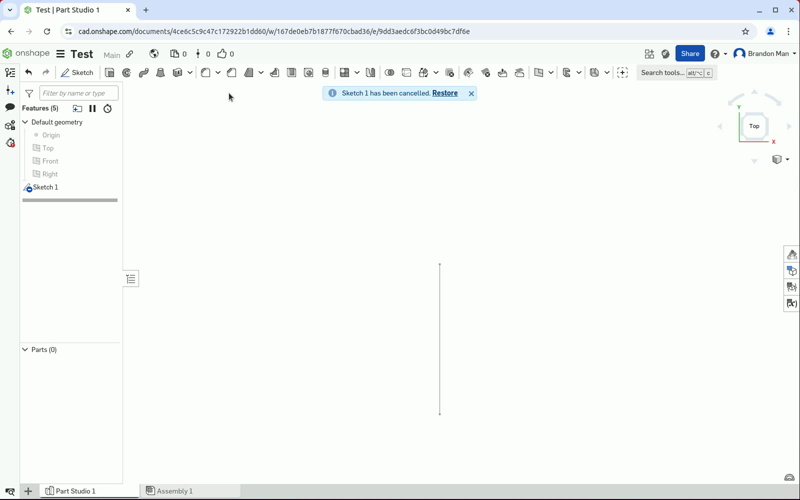
key(shift+s)
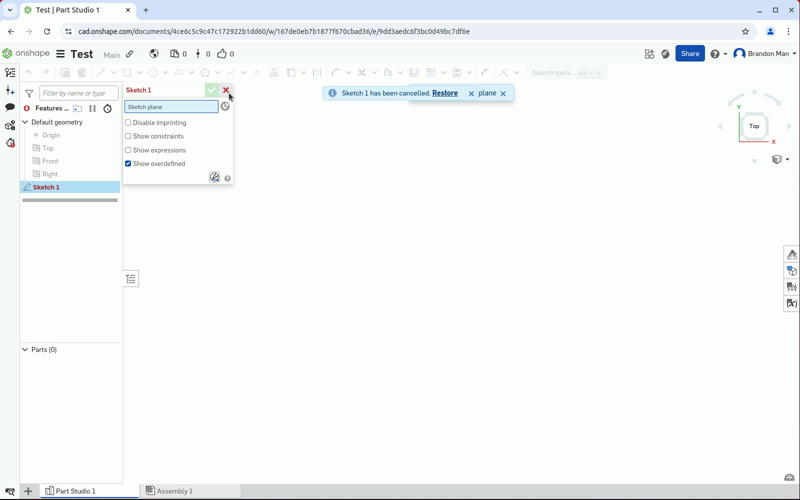
mouse_move(73, 150)
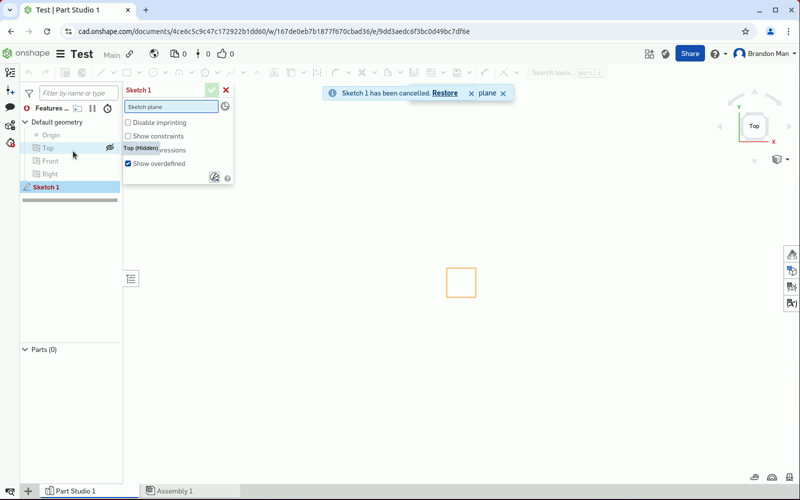
click(73, 150)
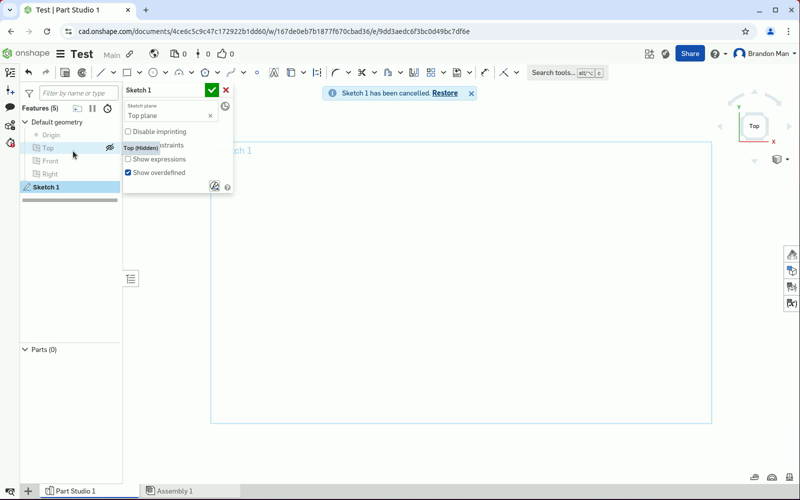
mouse_move(73, 352)
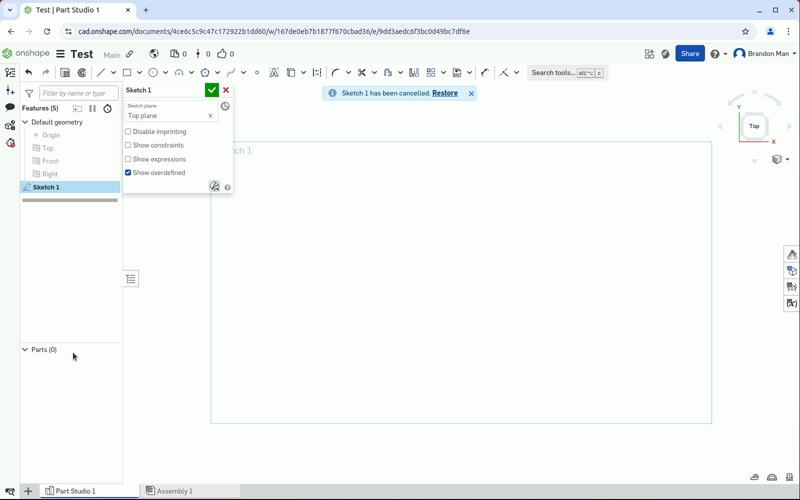
key(y)
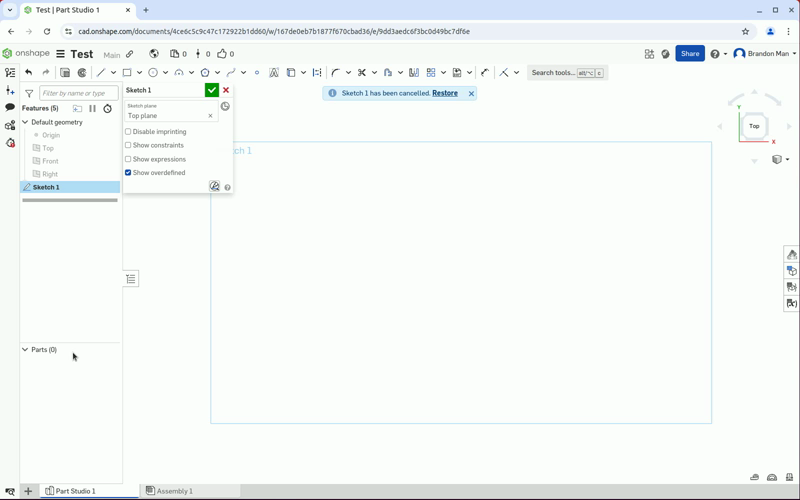
key(l)
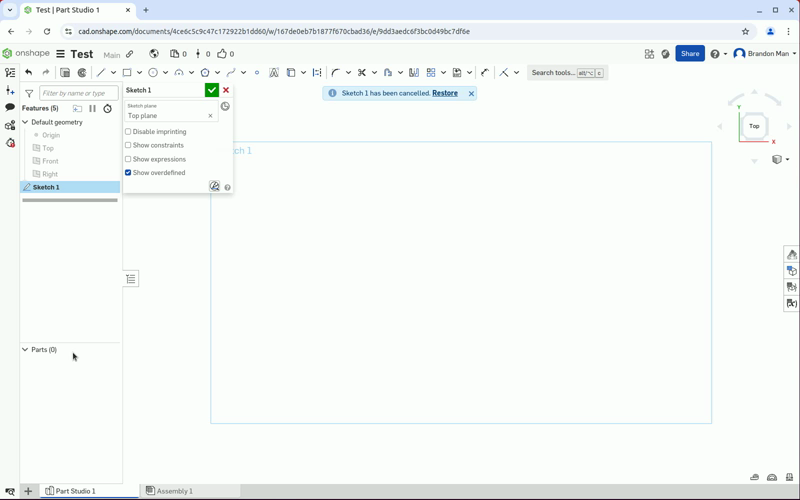
key_down(shift)
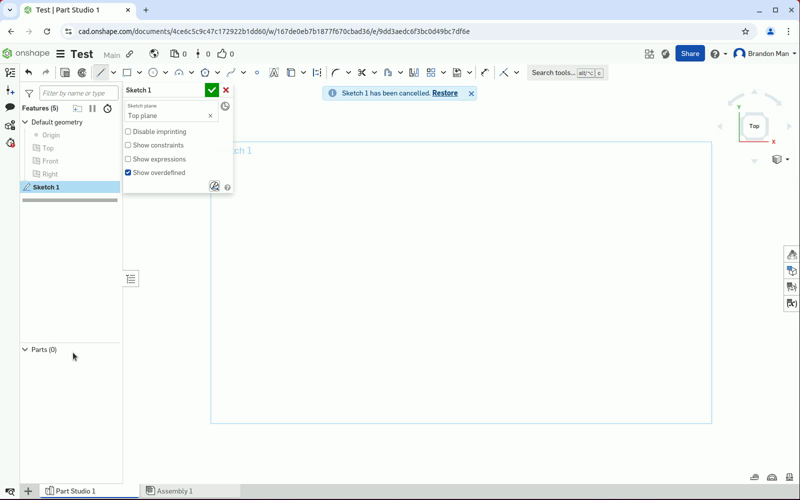
mouse_move(351, 335)
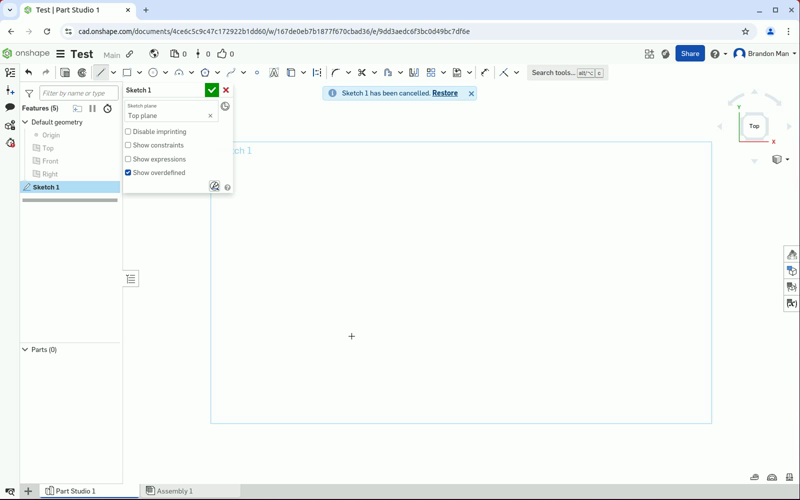
click(351, 335)
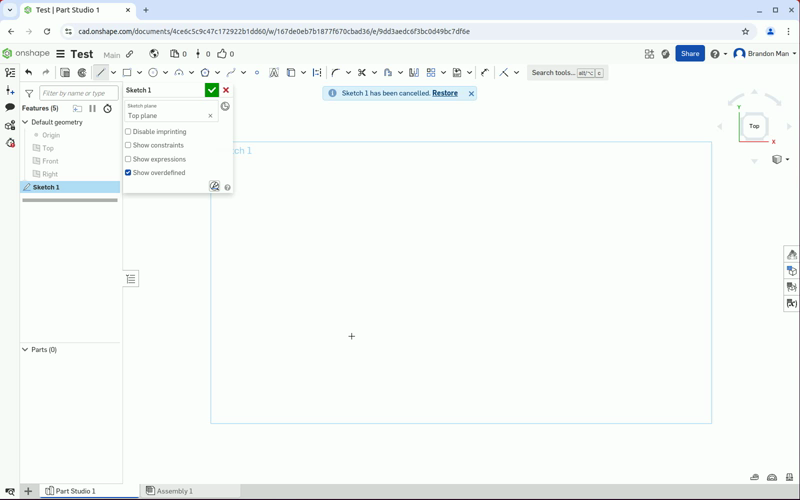
key_up(shift)
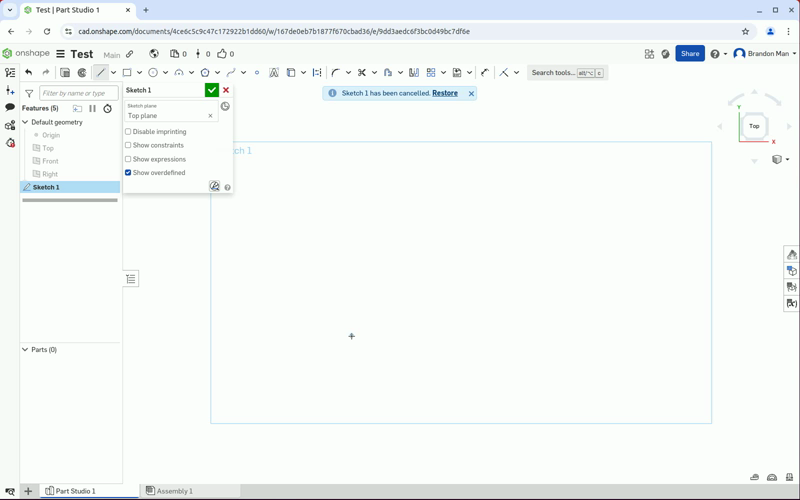
key_down(shift)
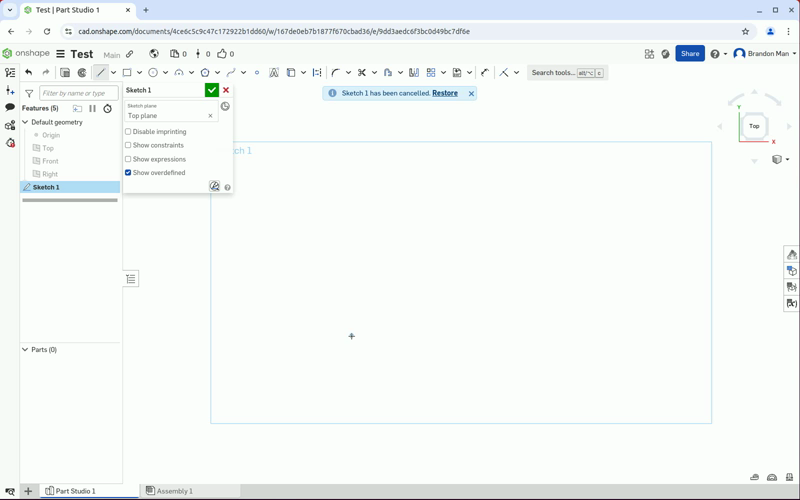
mouse_move(569, 335)
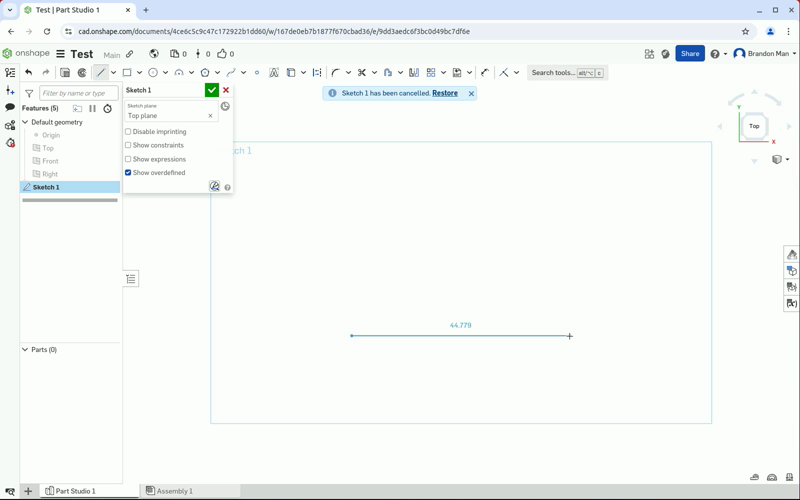
click(569, 335)
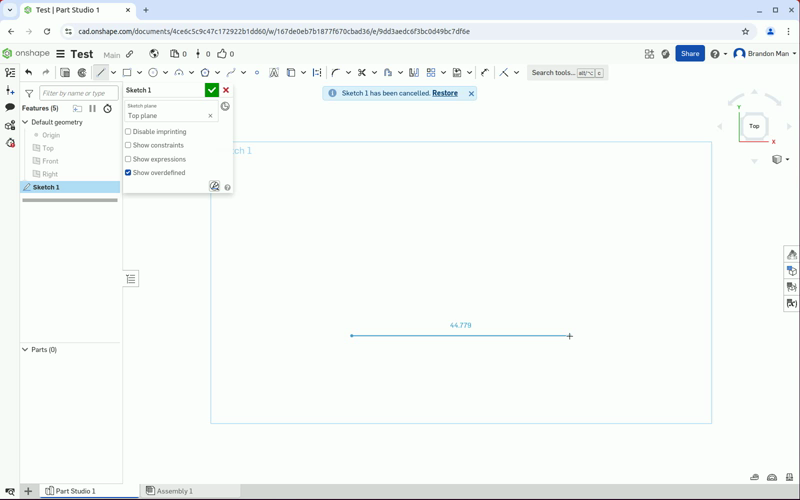
key_up(shift)
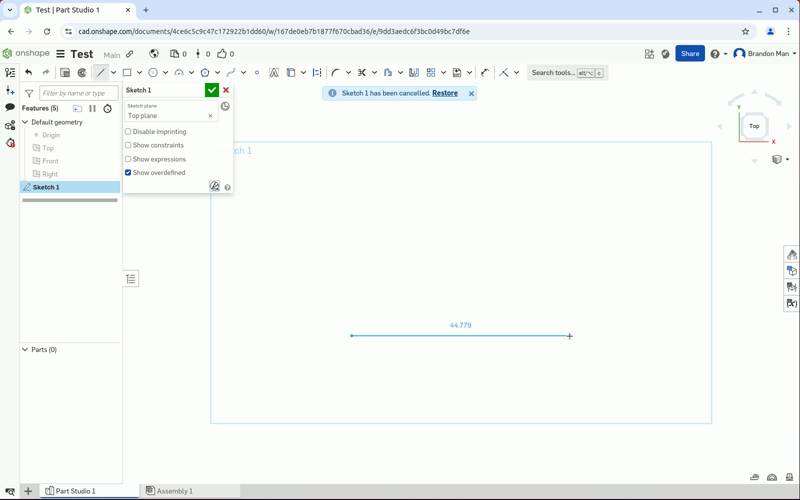
key_down(shift)
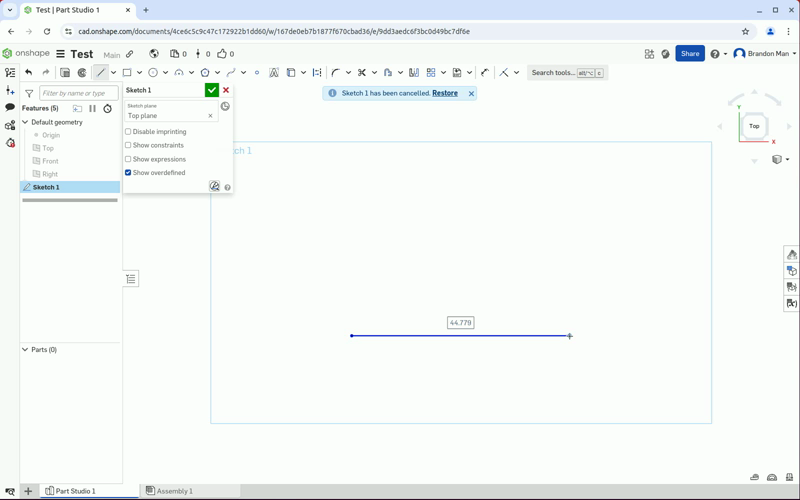
mouse_move(569, 230)
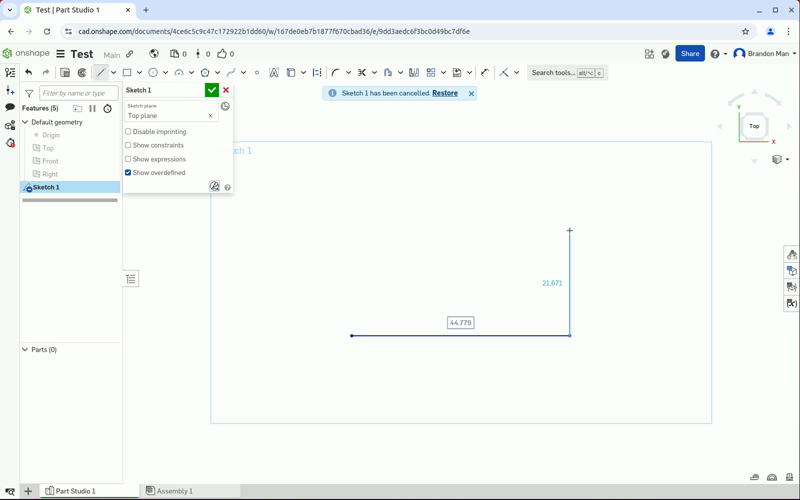
click(569, 230)
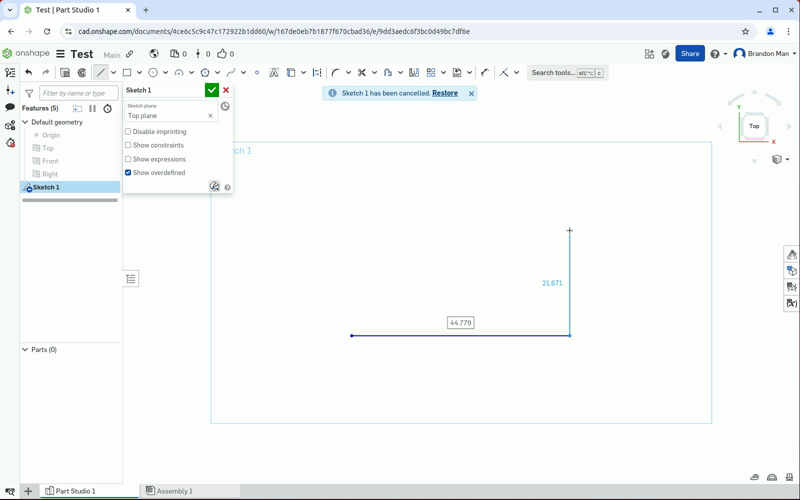
key_up(shift)
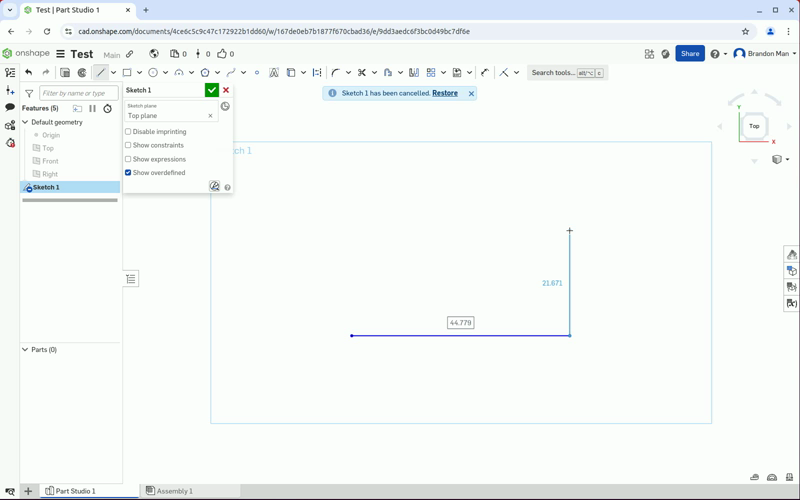
key_down(shift)
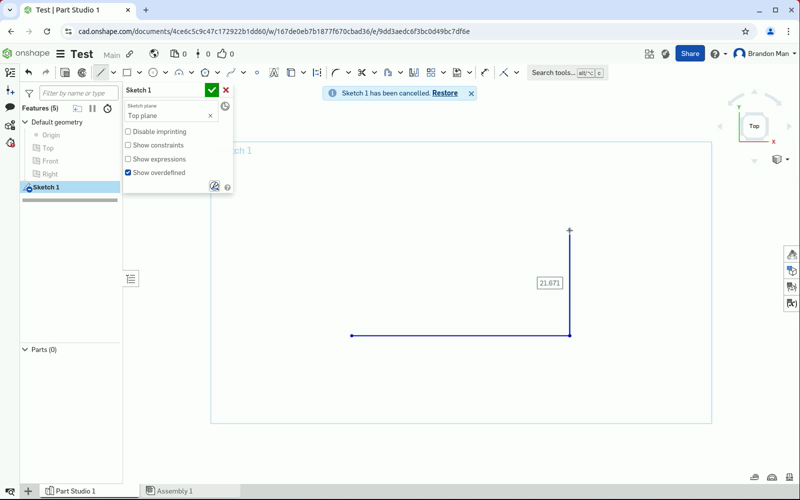
mouse_move(351, 230)
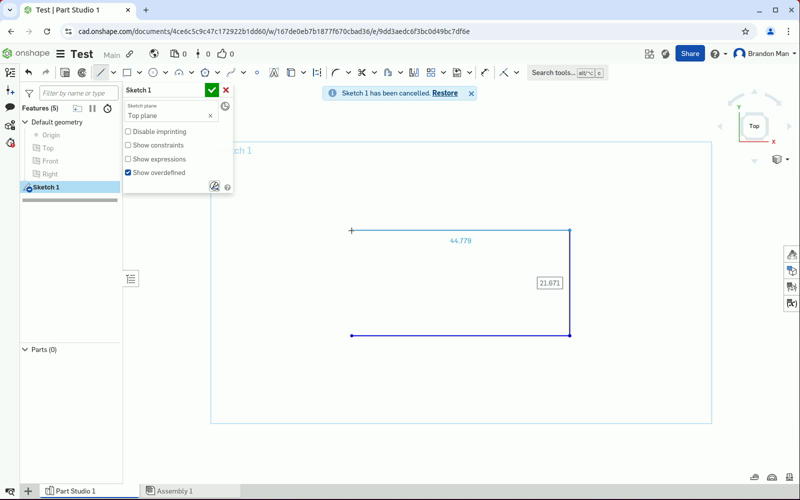
click(351, 230)
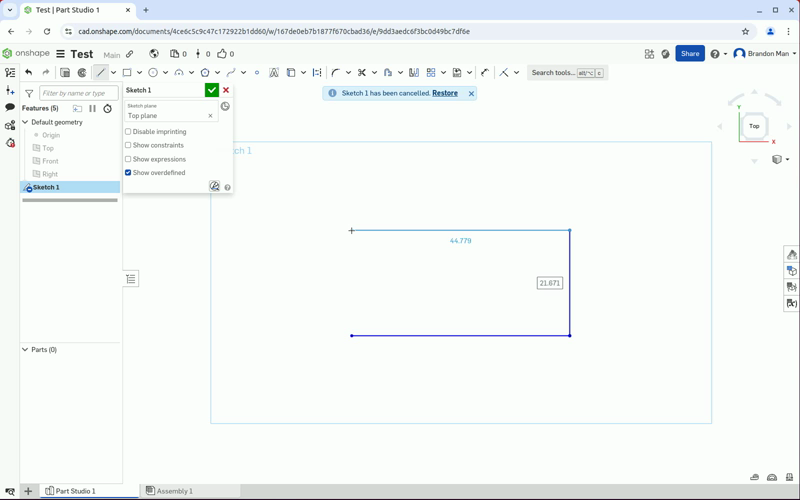
key_up(shift)
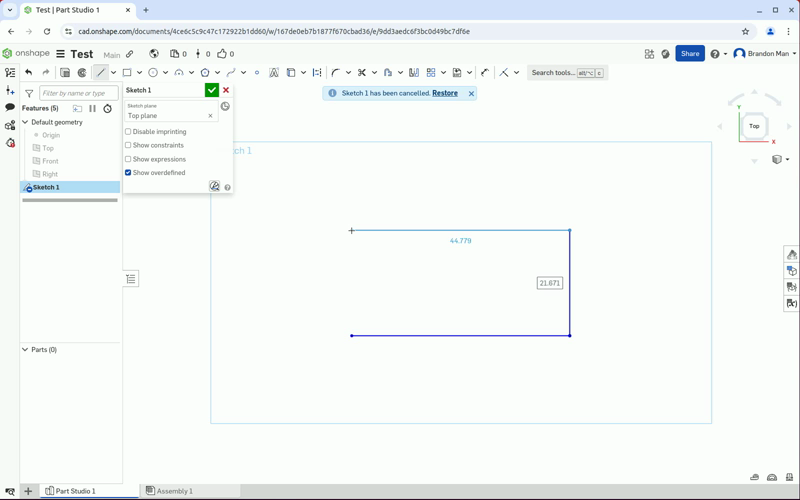
key_down(shift)
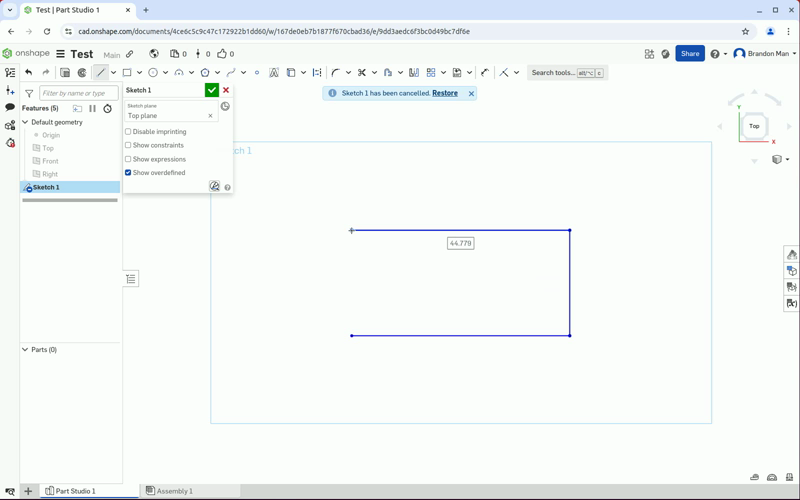
mouse_move(351, 335)
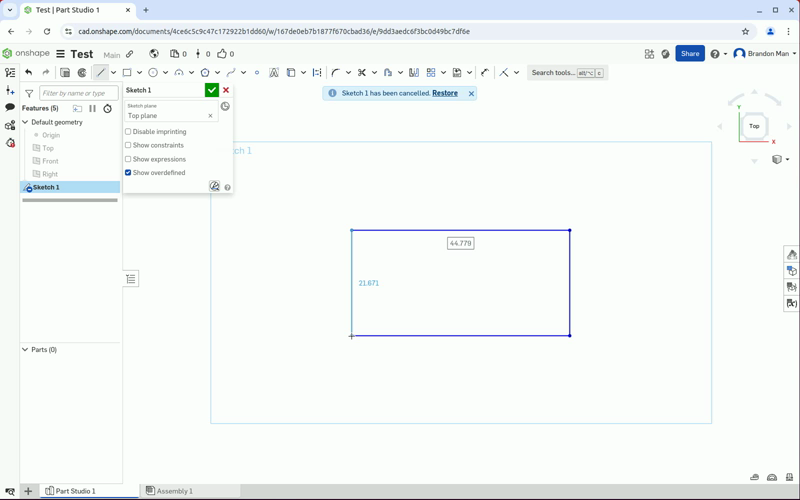
key_up(shift)
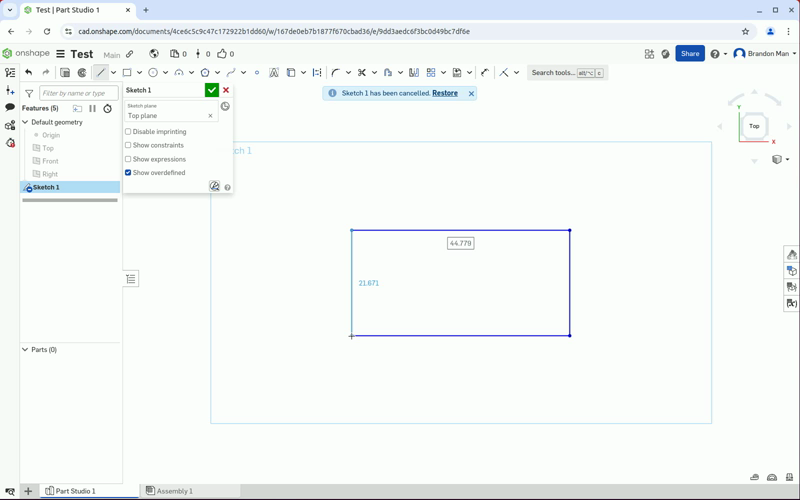
click(351, 335)
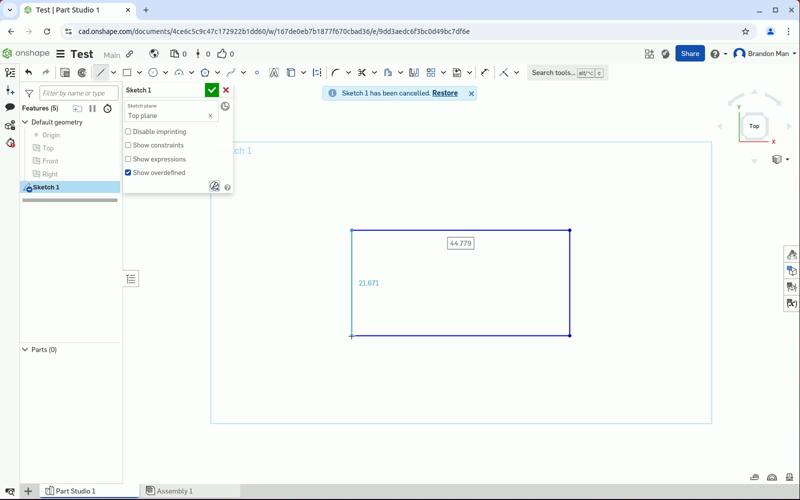
key(esc)
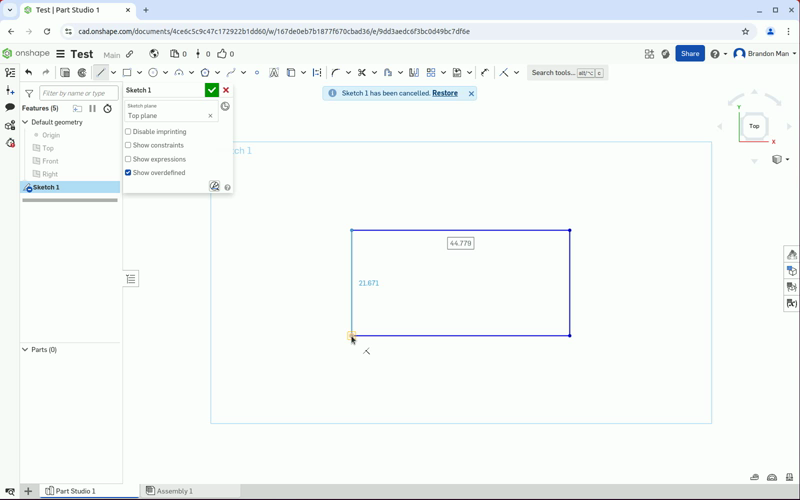
mouse_move(439, 275)
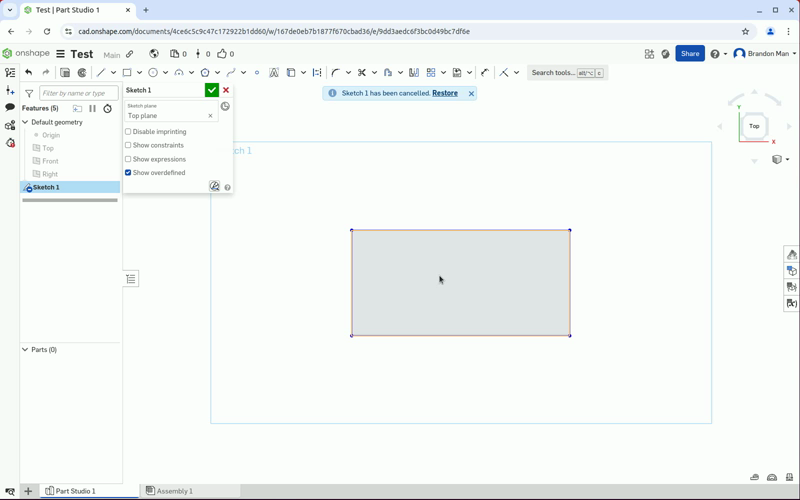
click(439, 275)
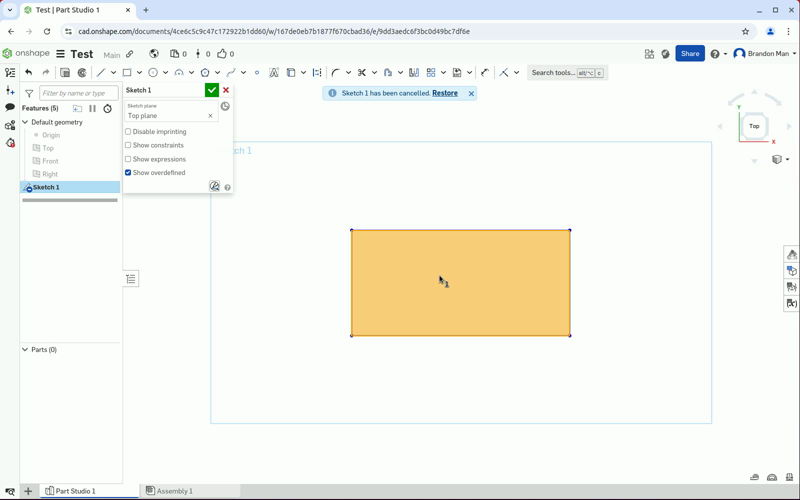
mouse_move(73, 352)
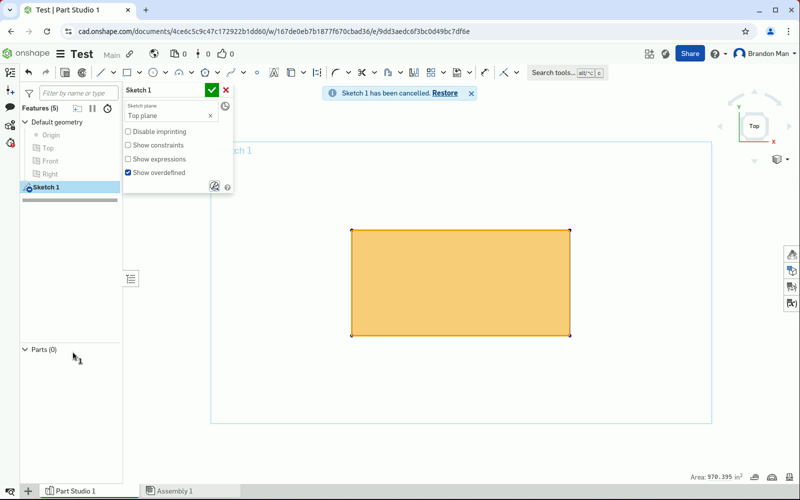
key(shift+y)
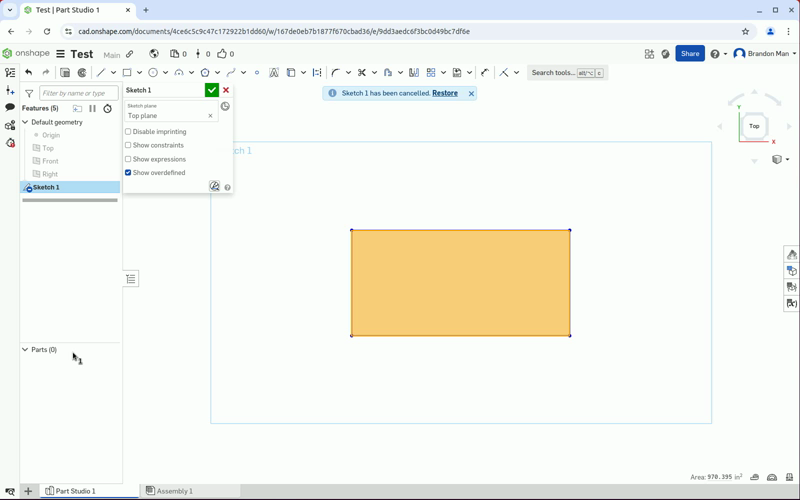
key(shift+e)
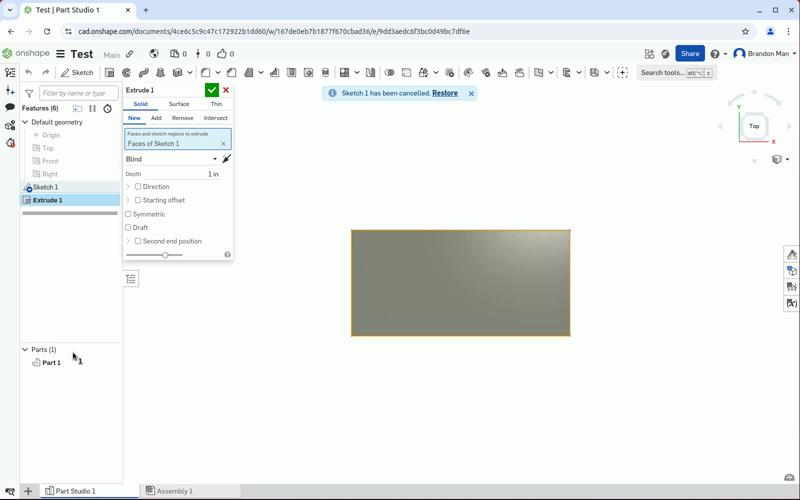
mouse_move(143, 106)
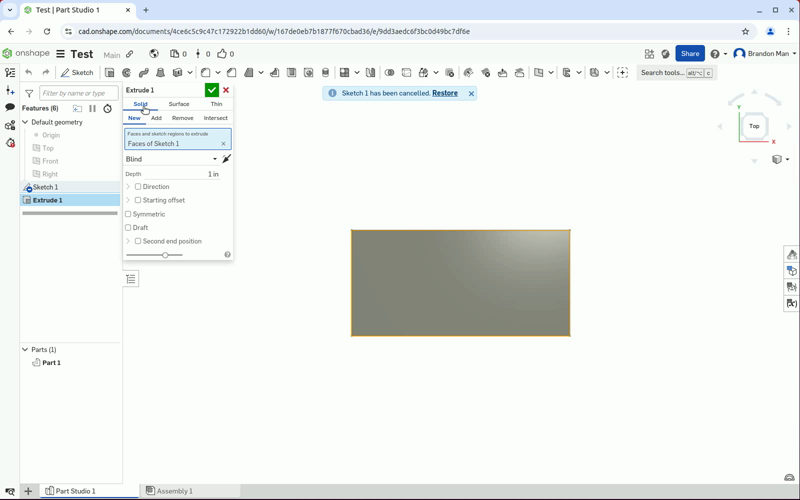
click(143, 106)
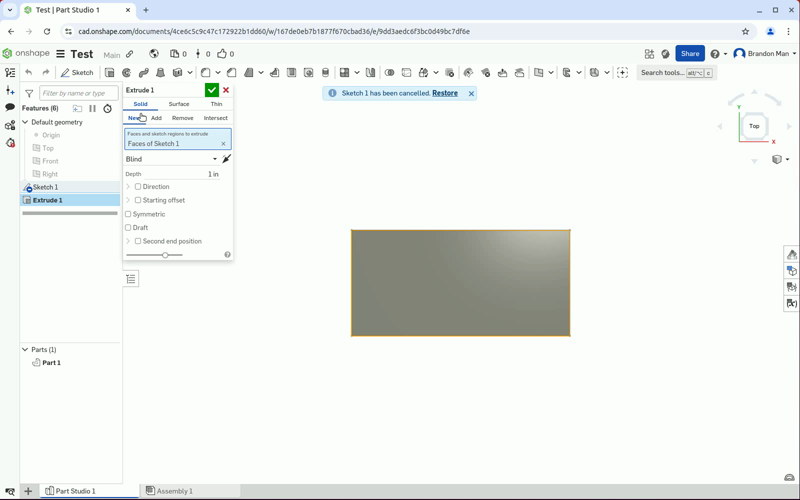
mouse_move(137, 120)
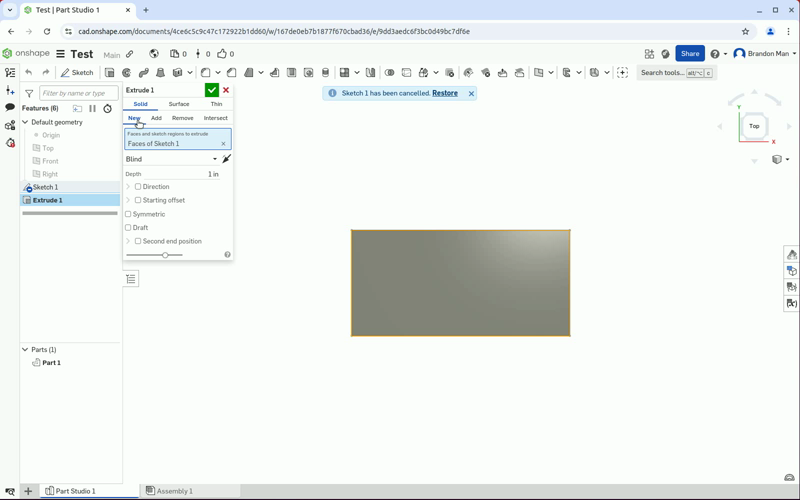
click(137, 120)
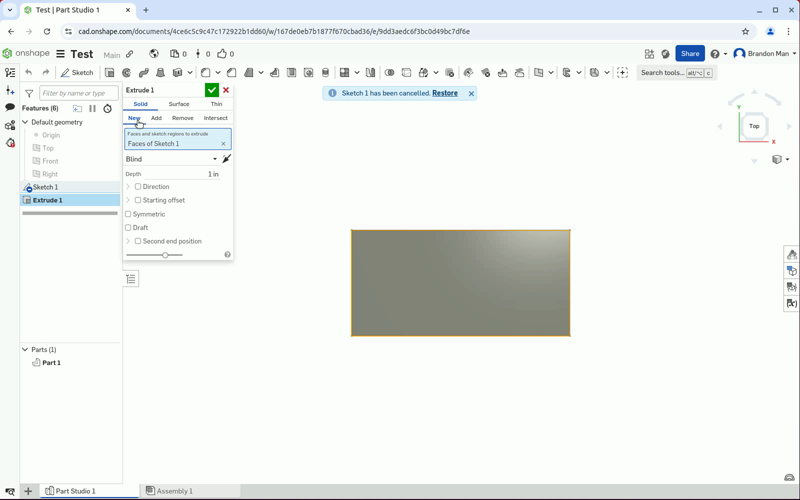
key(tab, 4)
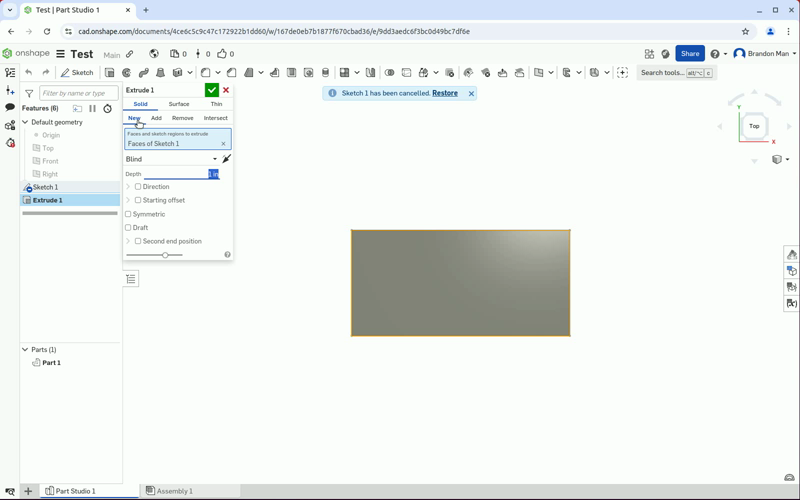
text(4.574)
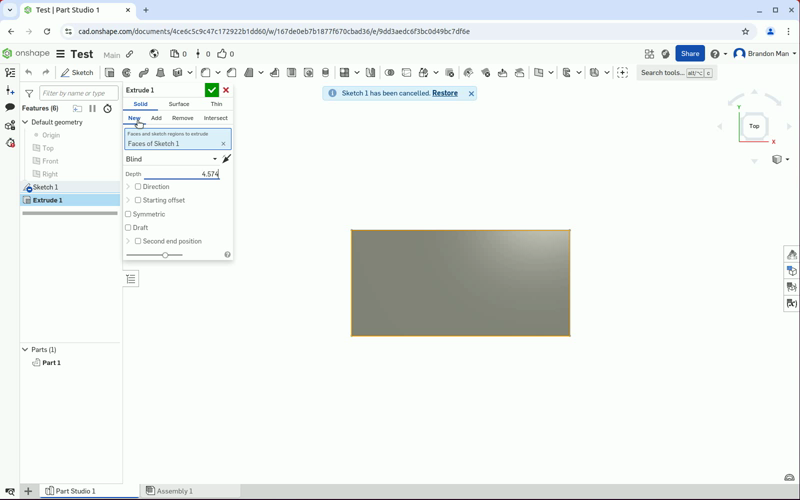
key(enter)
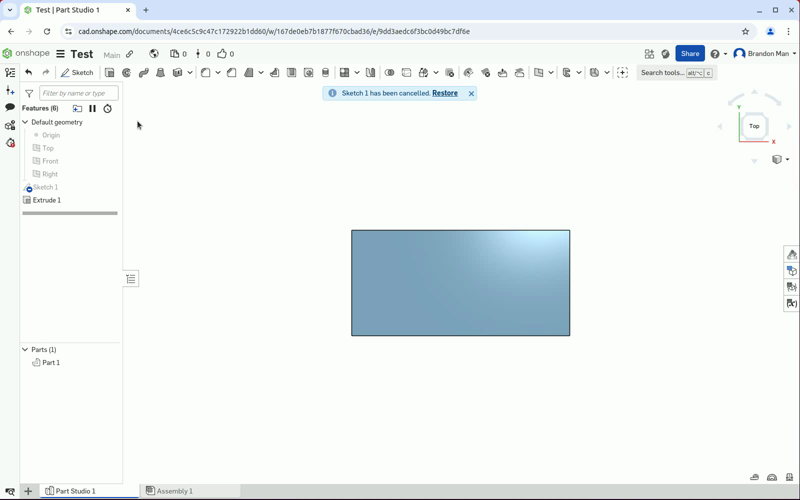
key(shift+h)
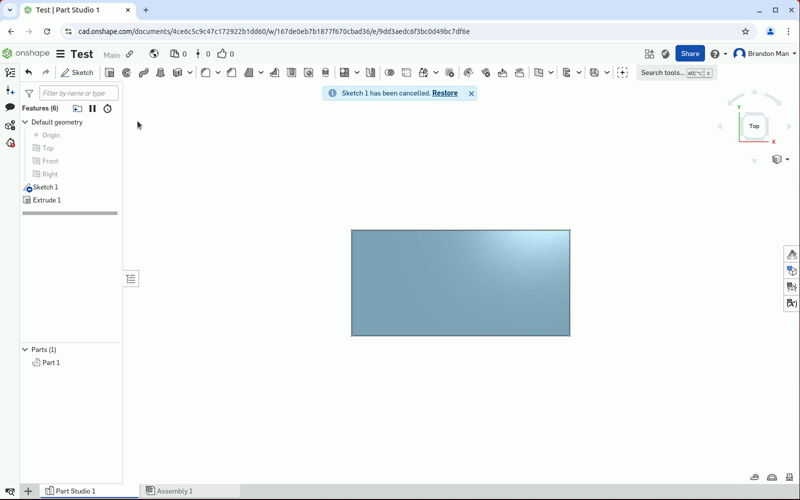
key(shift+h)
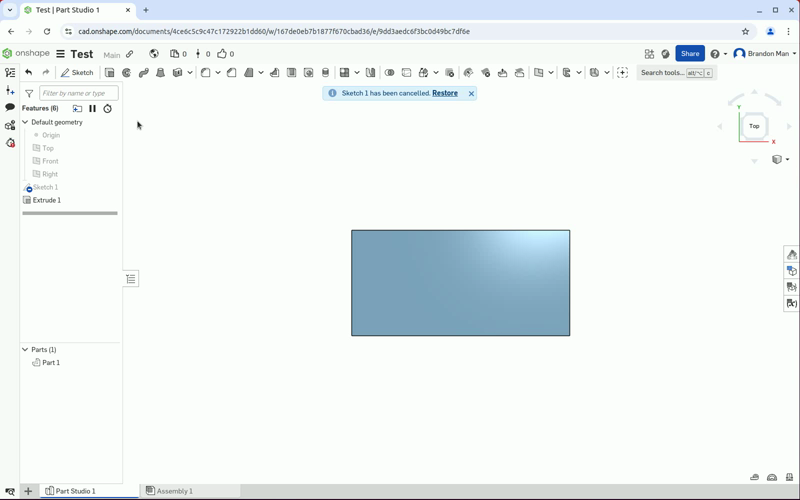
mouse_move(73, 189)
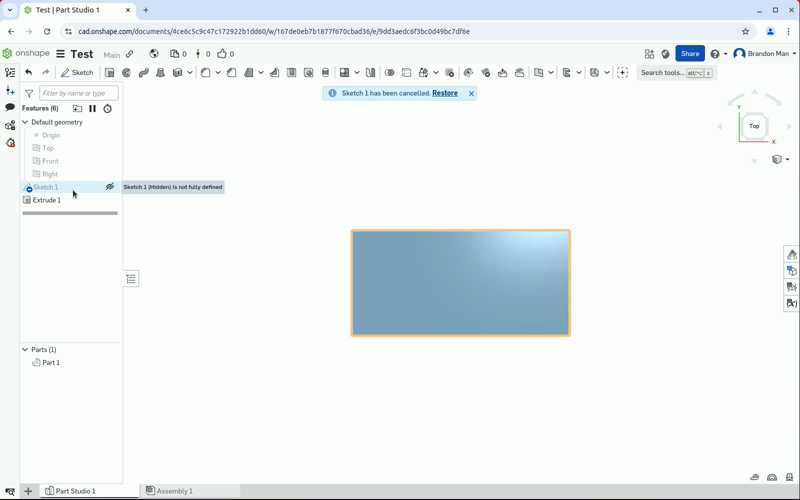
click(73, 189)
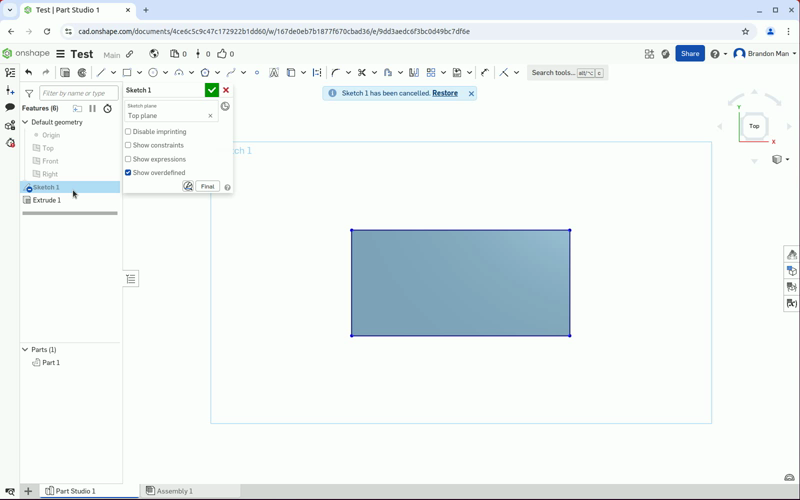
mouse_move(229, 92)
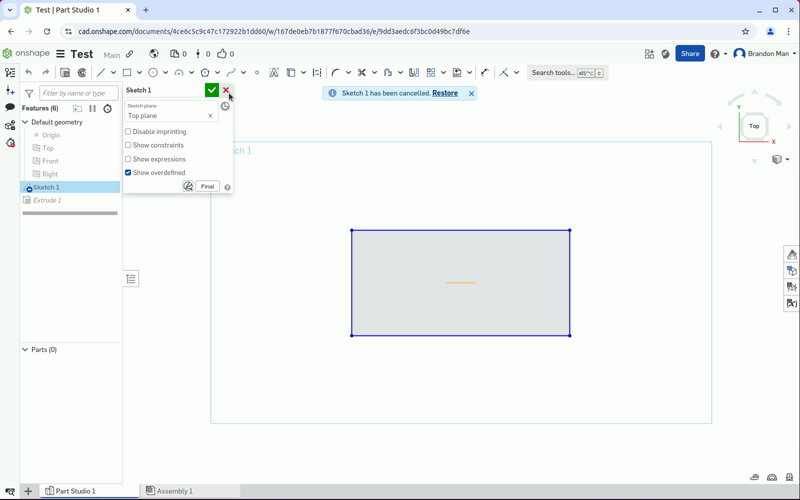
click(229, 92)
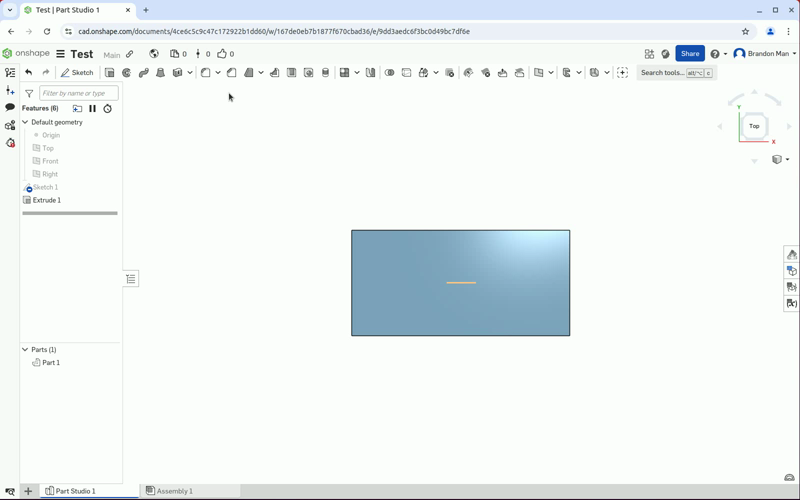
mouse_move(73, 352)
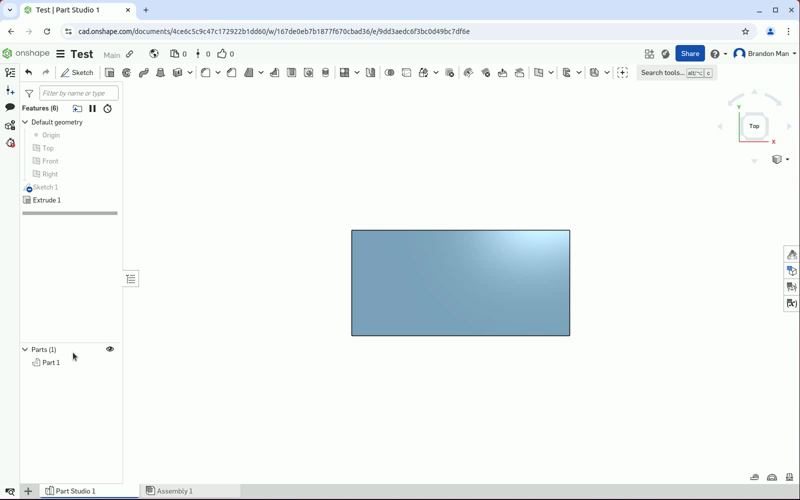
key(y)
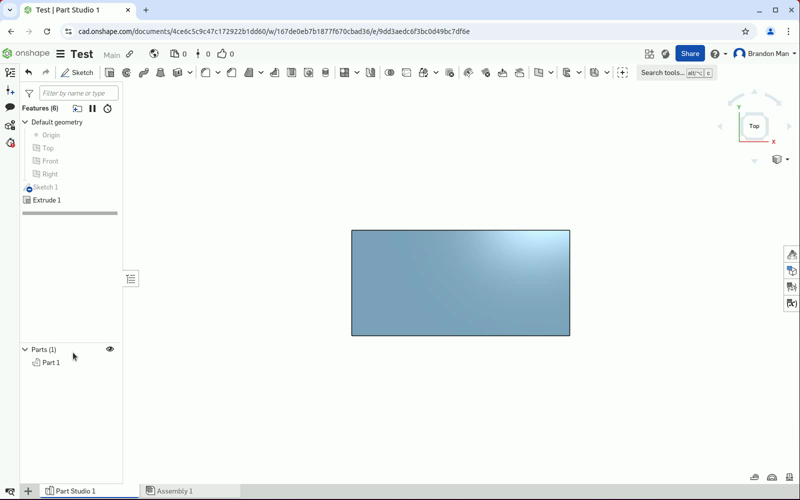
key(shift+p)
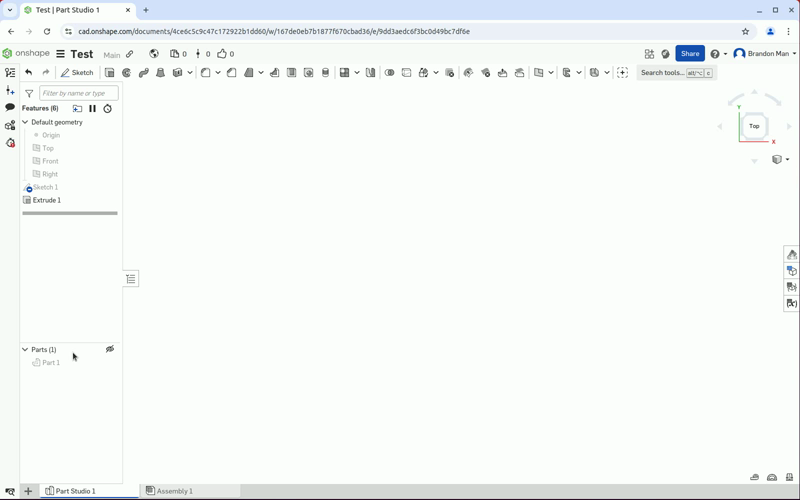
key(space)
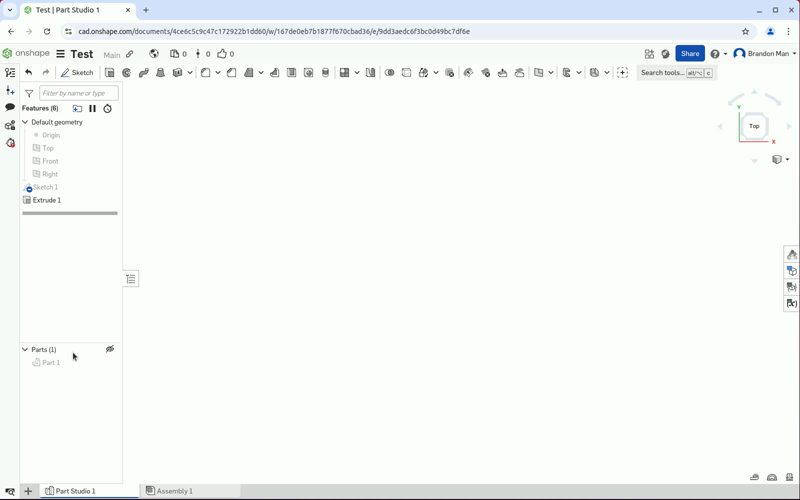
key_down(shift)
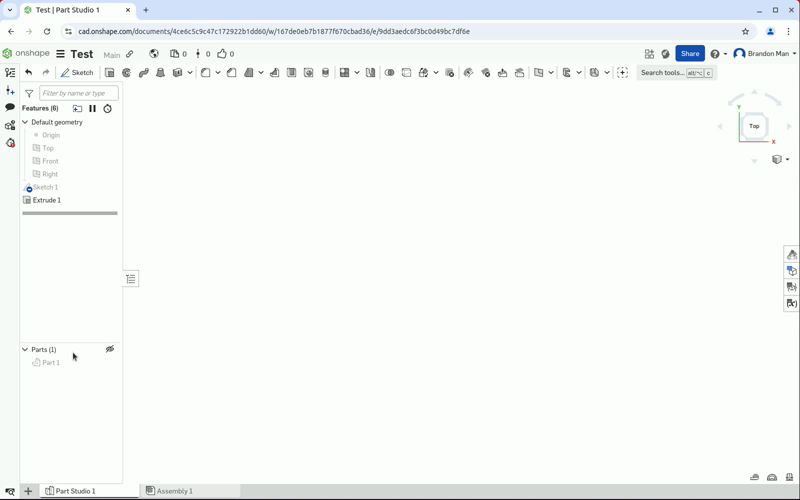
key(up)
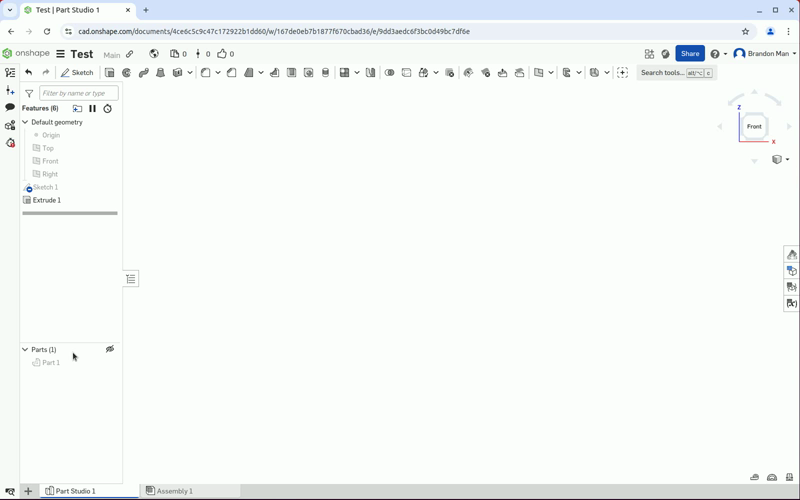
key_up(shift)
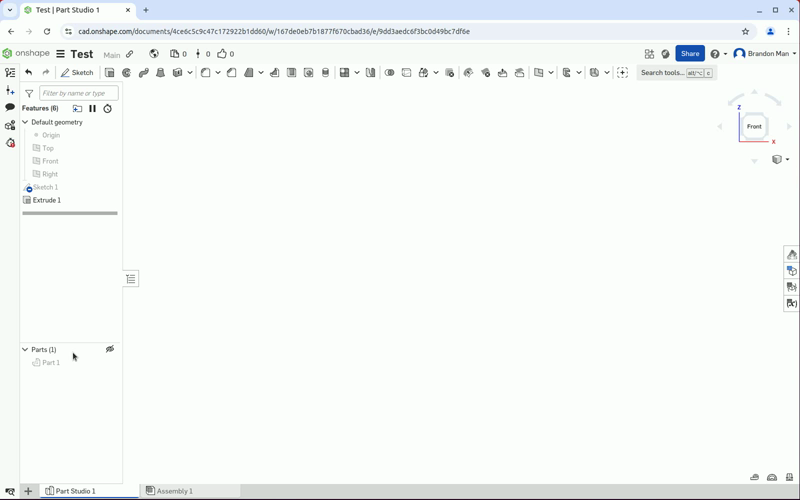
key(space)
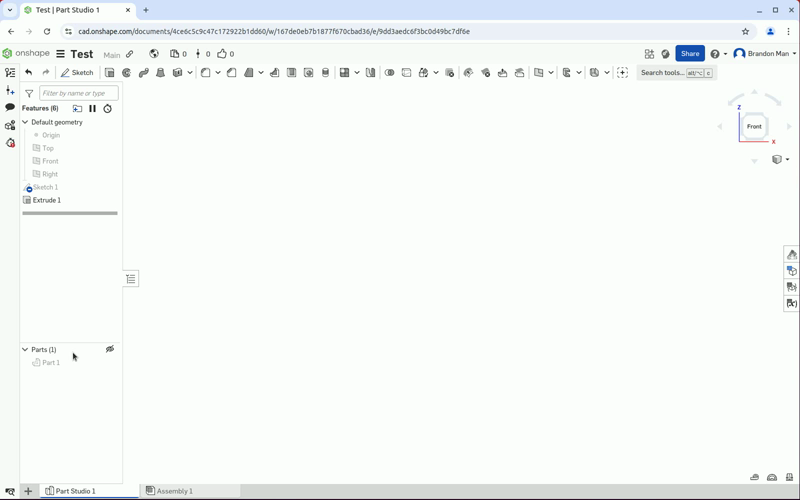
key_down(shift)
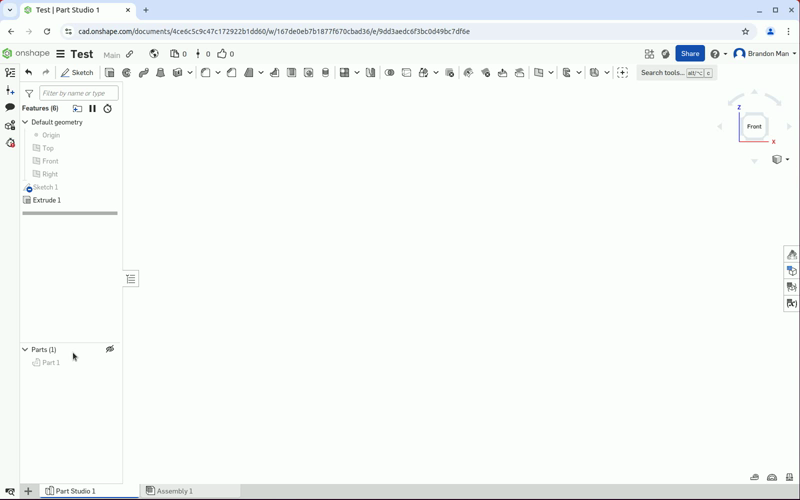
key(left)
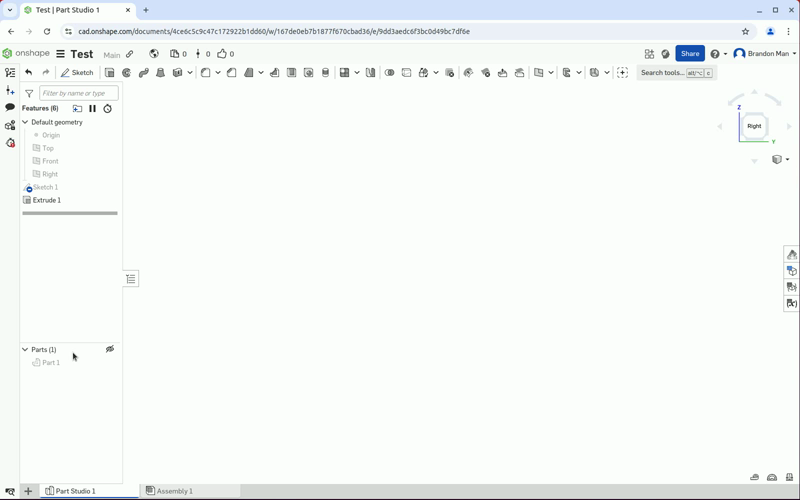
key_up(shift)
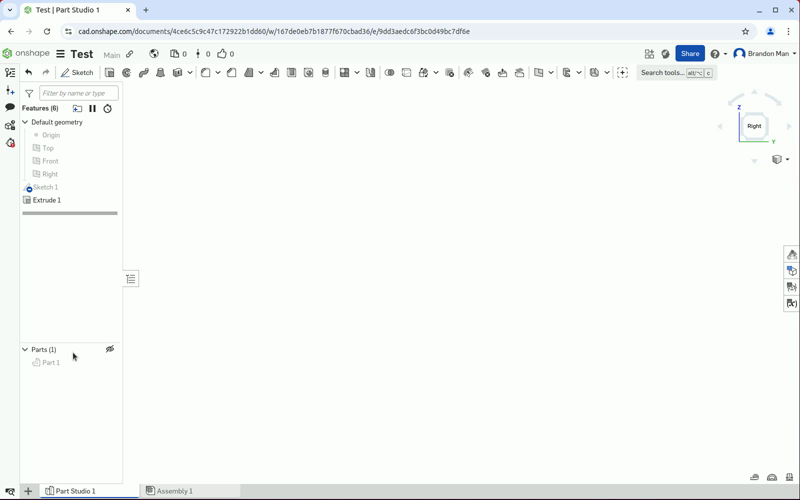
mouse_move(73, 352)
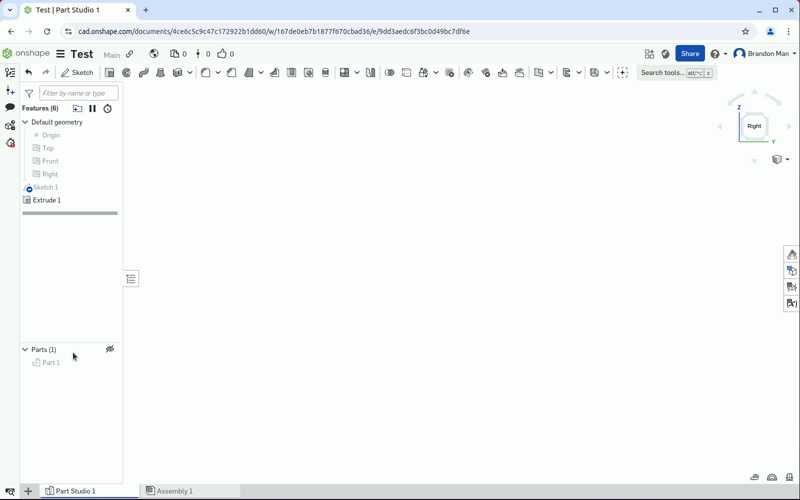
key(shift+y)
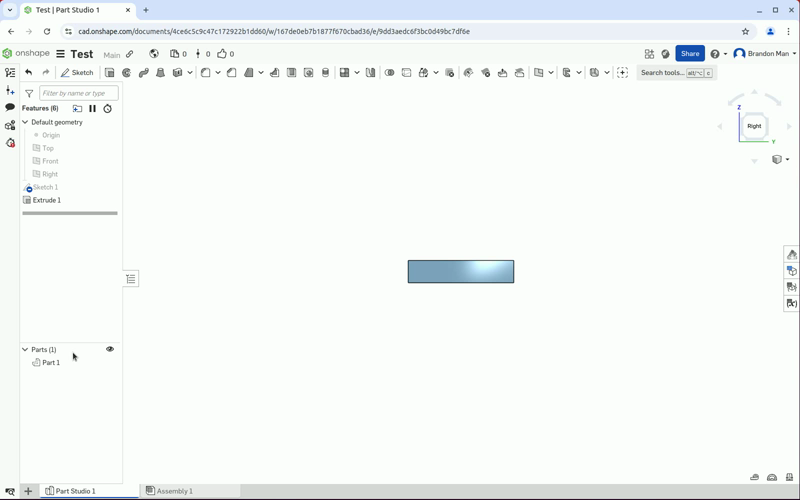
mouse_move(541, 75)
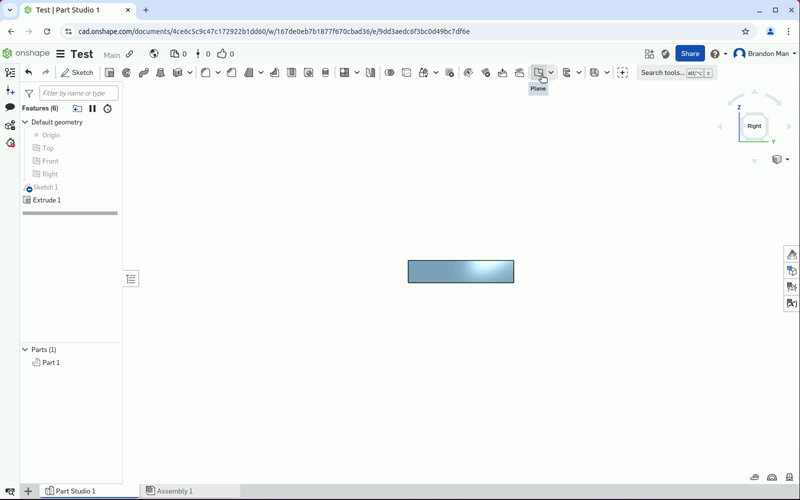
click(541, 75)
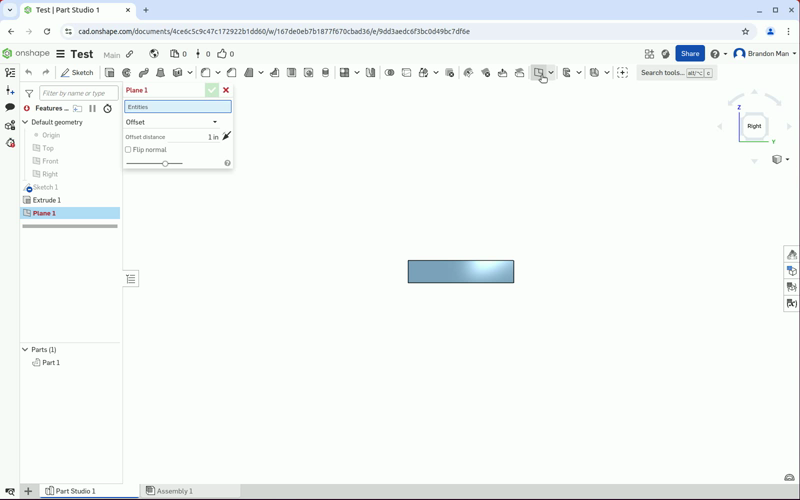
mouse_move(73, 176)
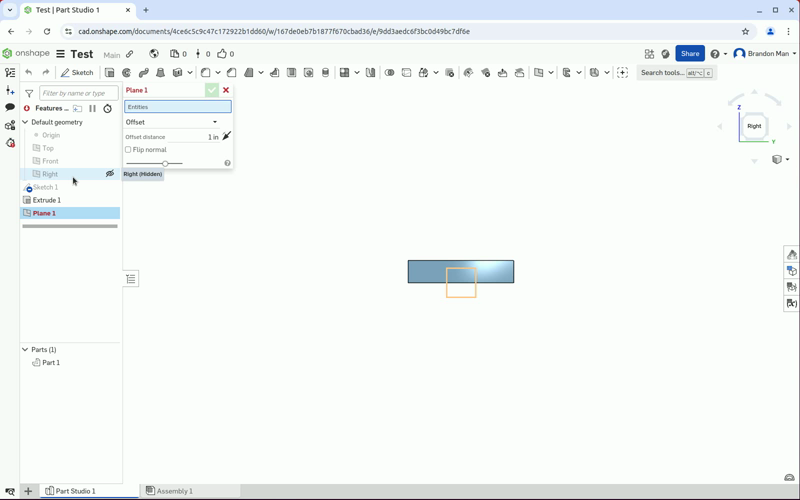
click(73, 176)
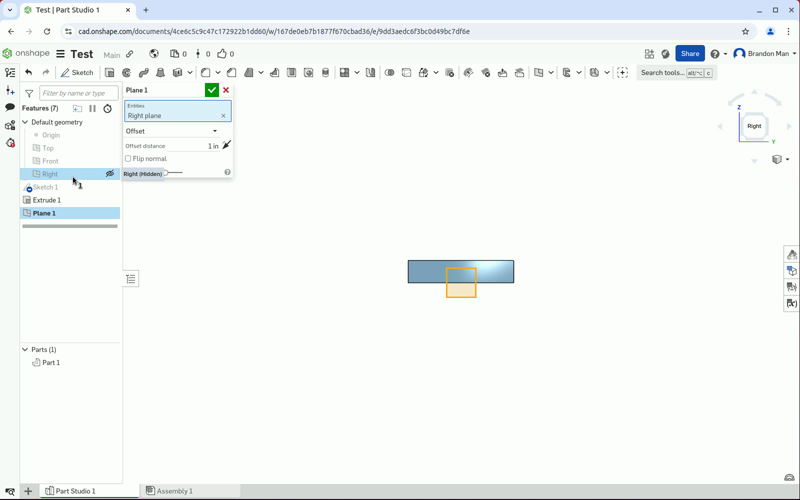
key(tab, 2)
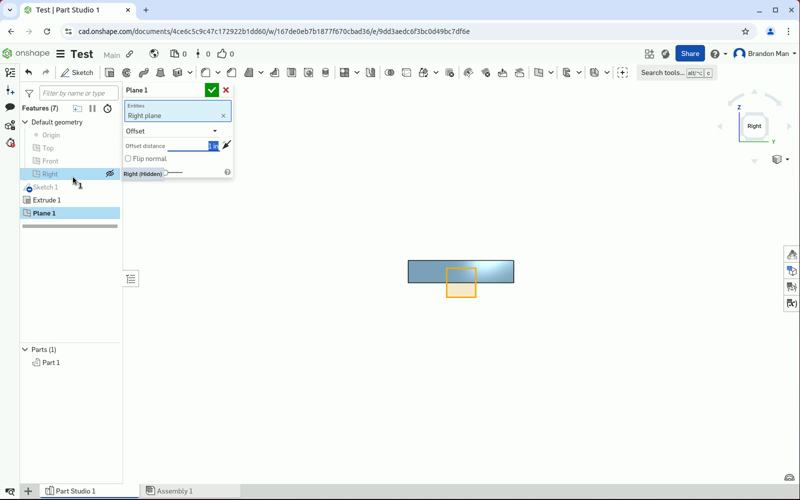
text(22.4)
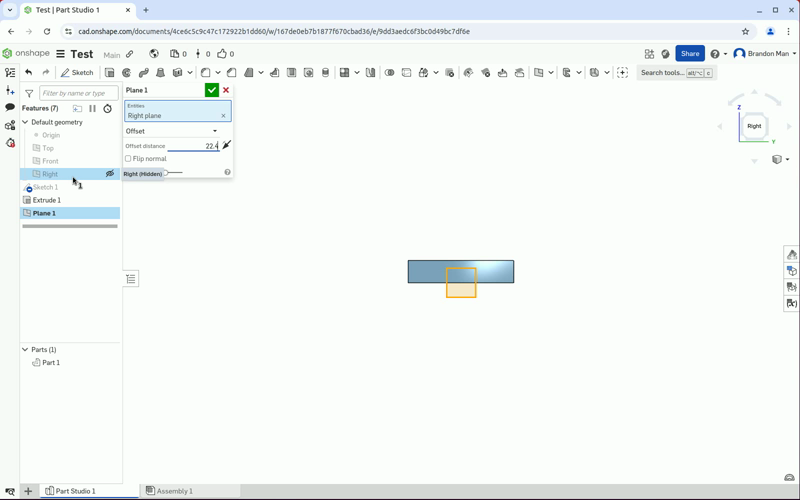
key(enter, 2)
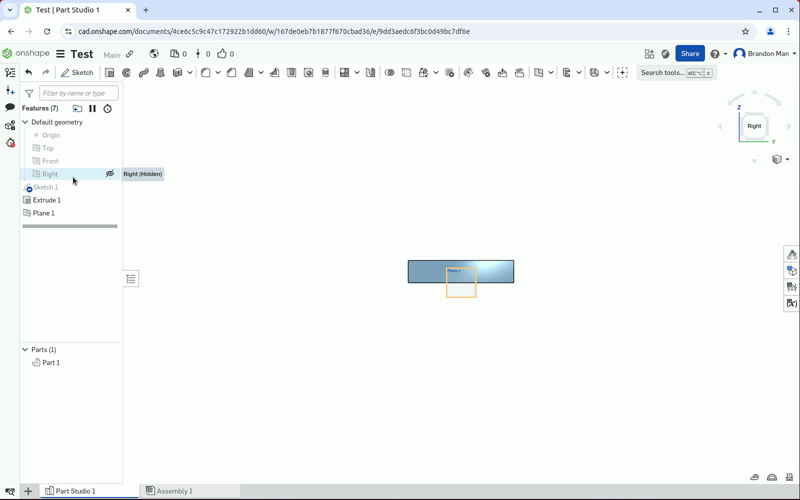
key(shift+s)
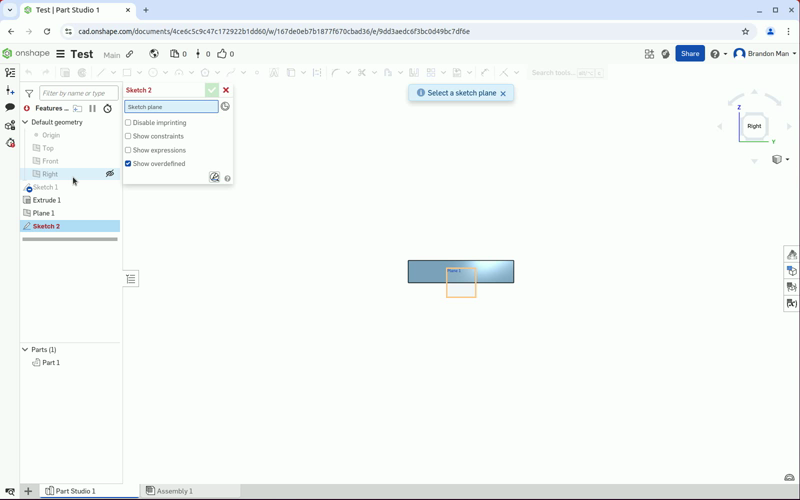
mouse_move(73, 215)
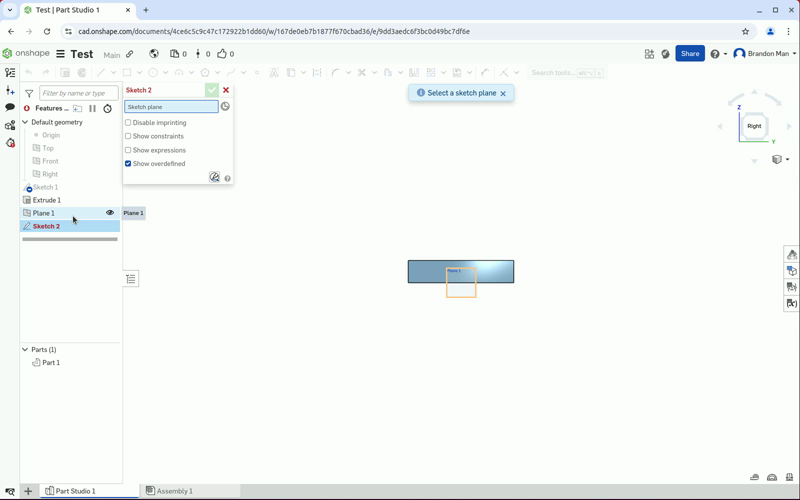
click(73, 215)
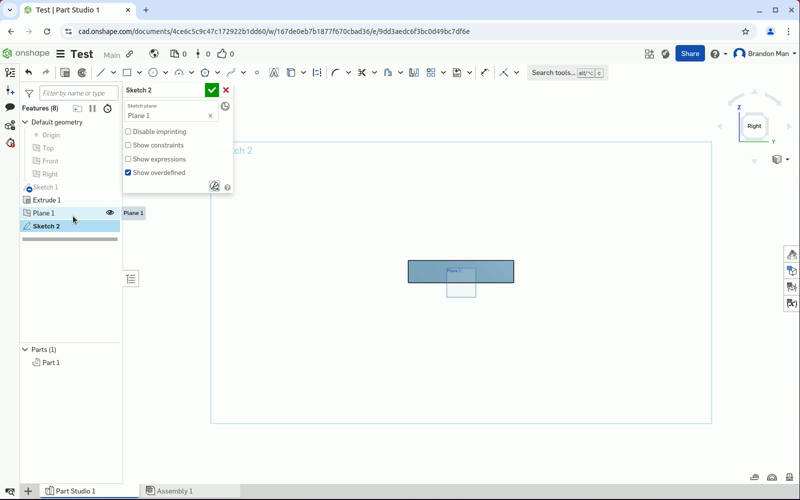
mouse_move(73, 352)
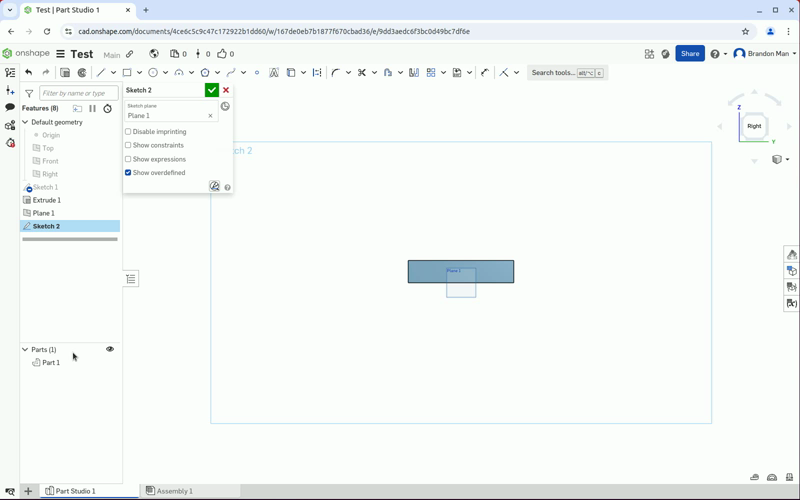
key(y)
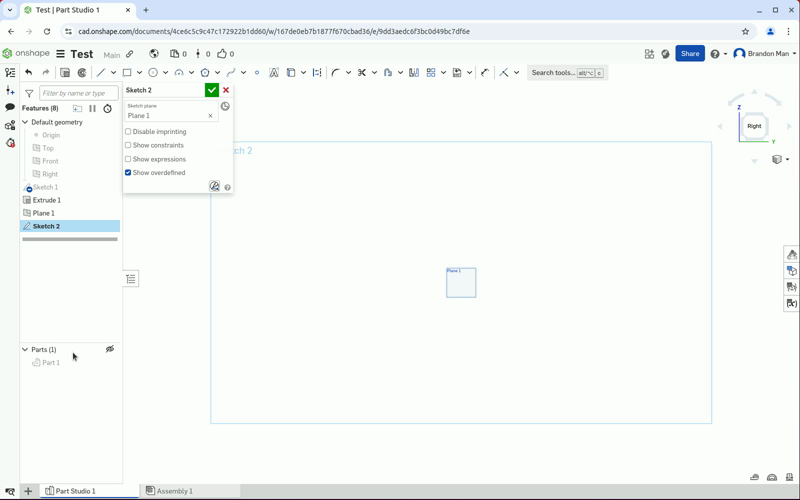
key(l)
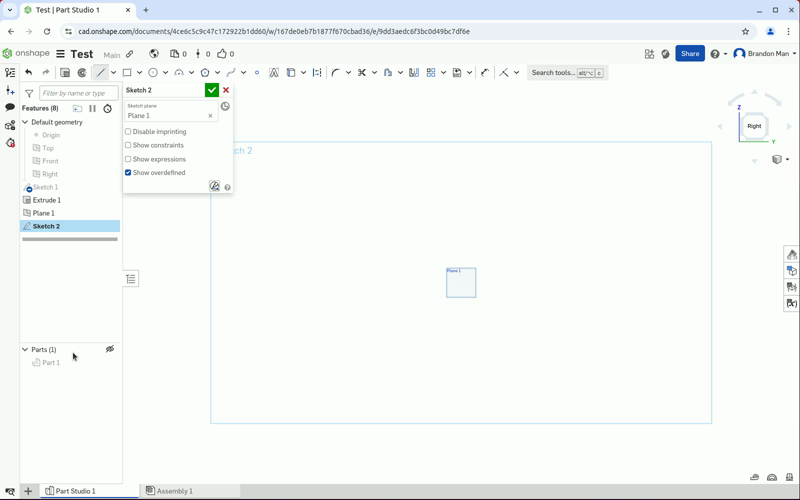
key_down(shift)
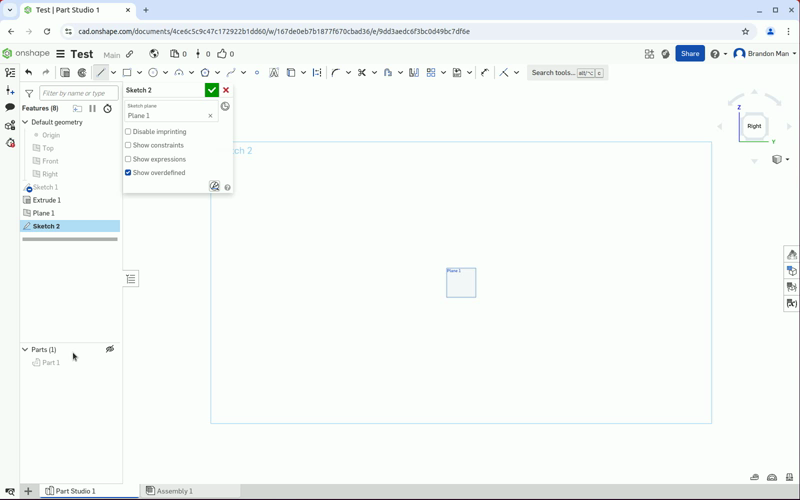
mouse_move(407, 282)
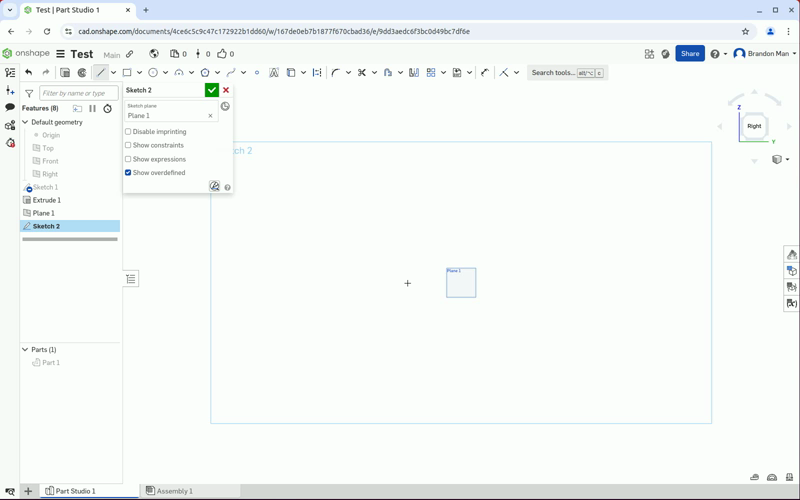
click(407, 282)
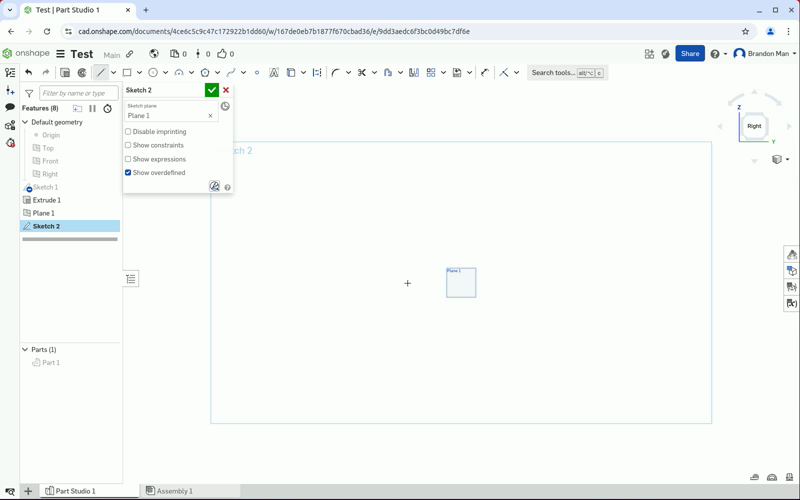
key_up(shift)
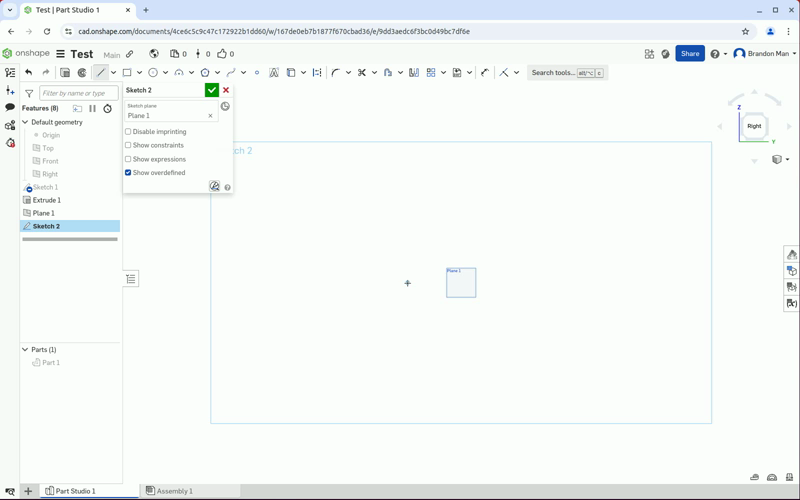
key_down(shift)
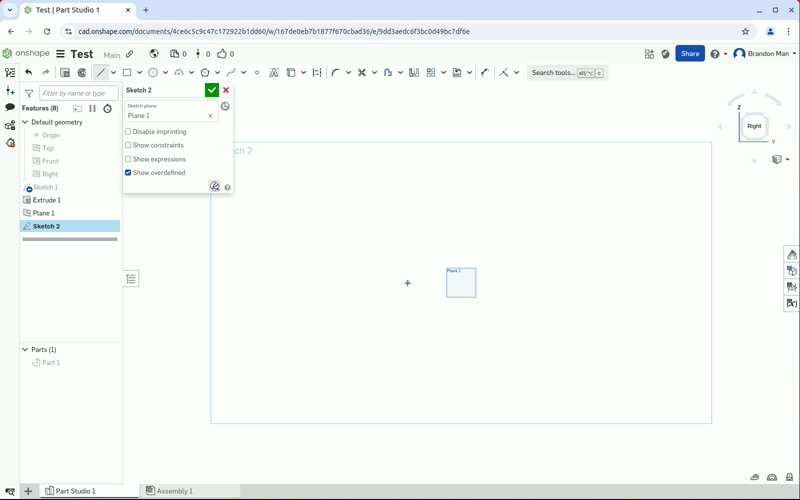
mouse_move(513, 282)
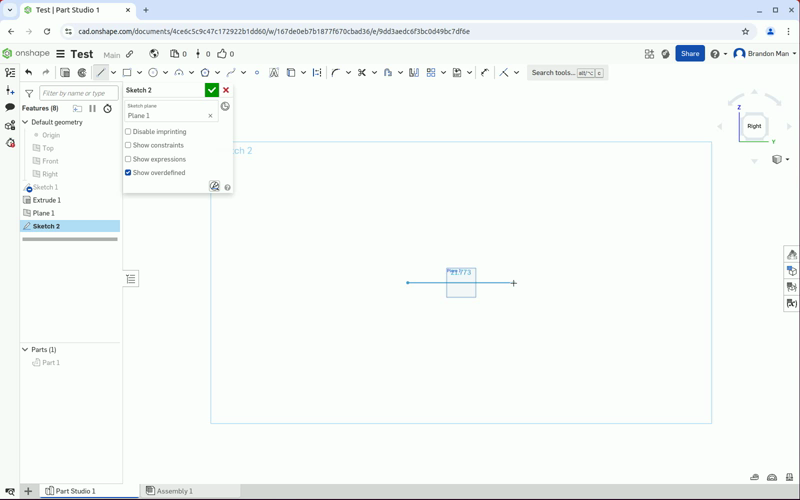
click(513, 282)
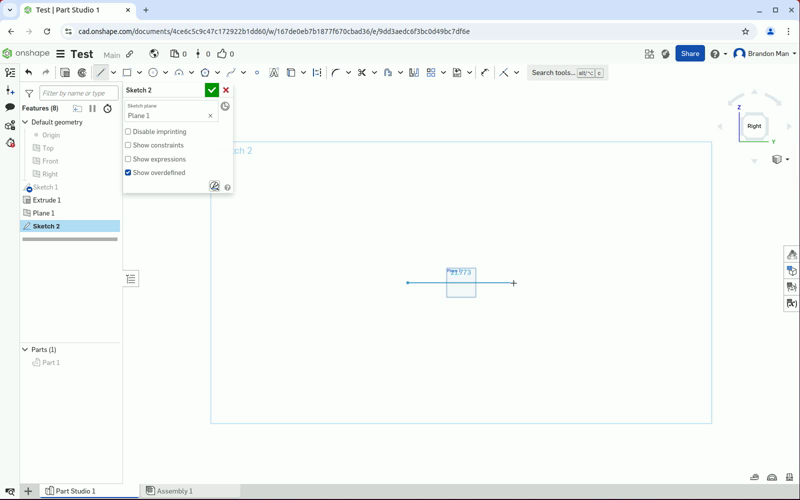
key_up(shift)
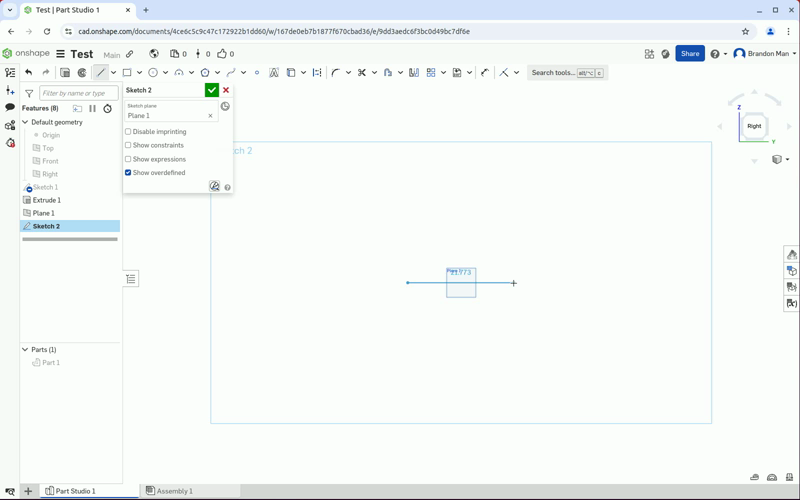
key_down(shift)
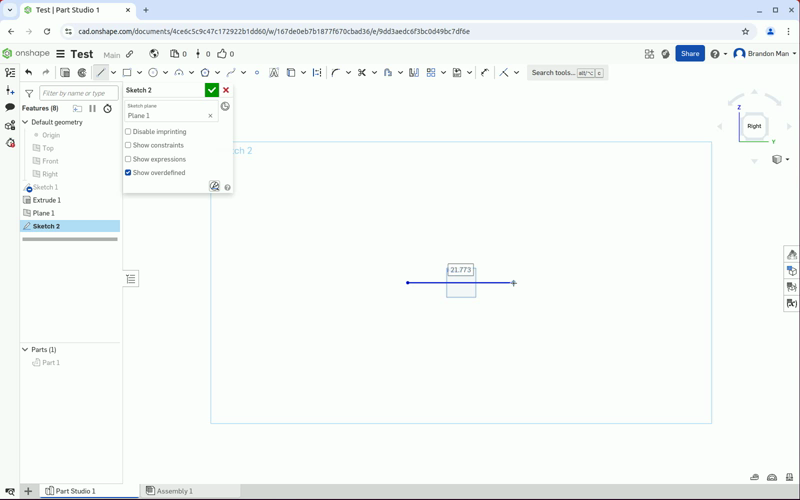
mouse_move(543, 282)
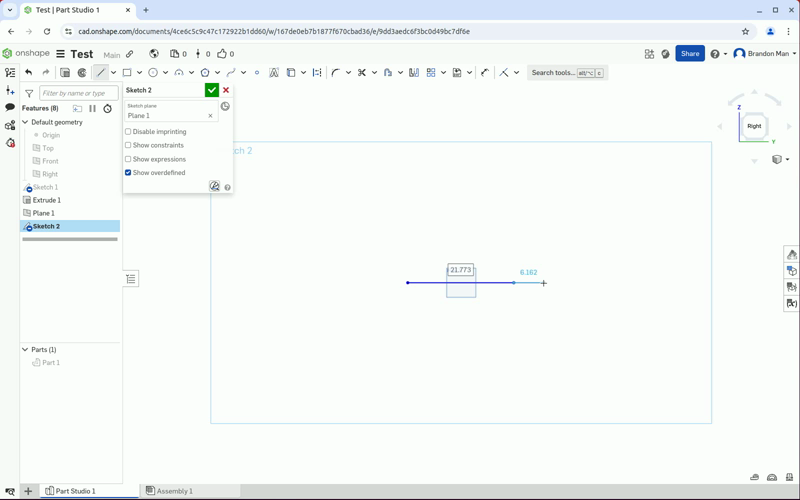
mouse_move(513, 260)
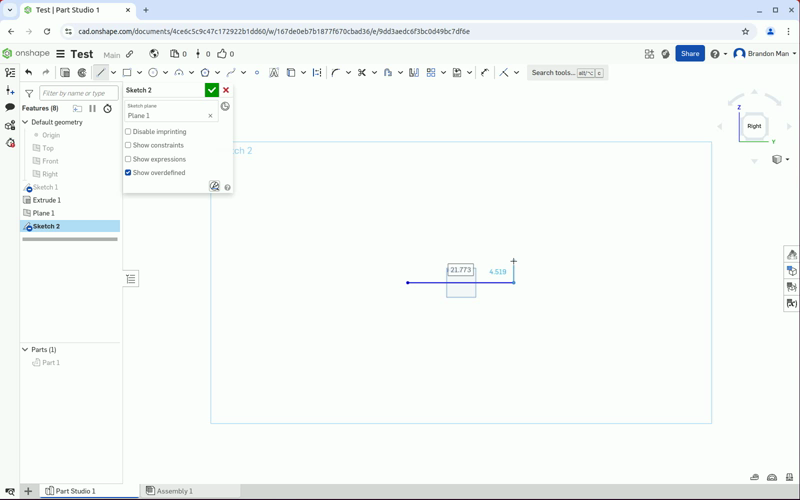
click(513, 260)
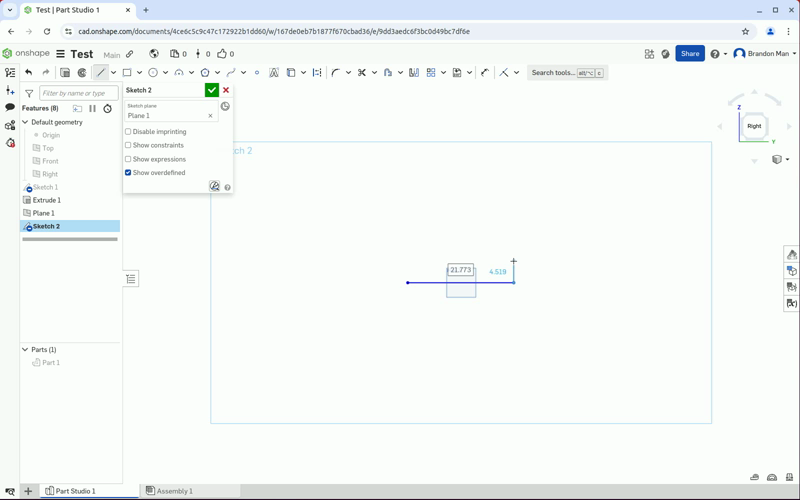
key_up(shift)
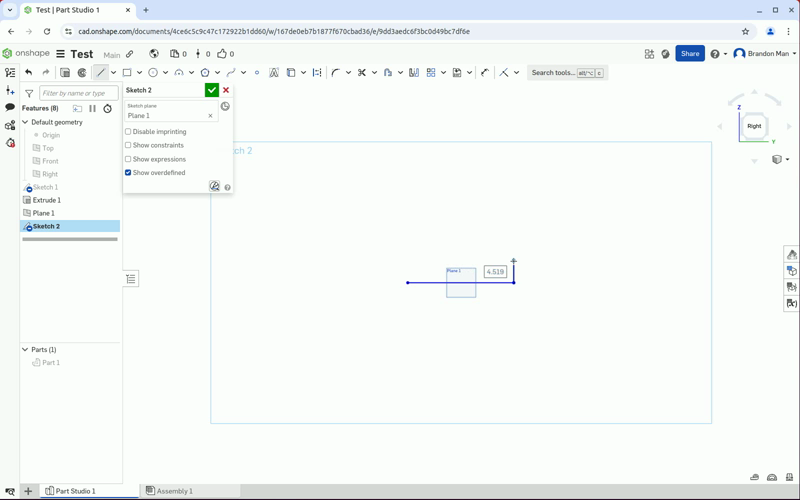
key_down(shift)
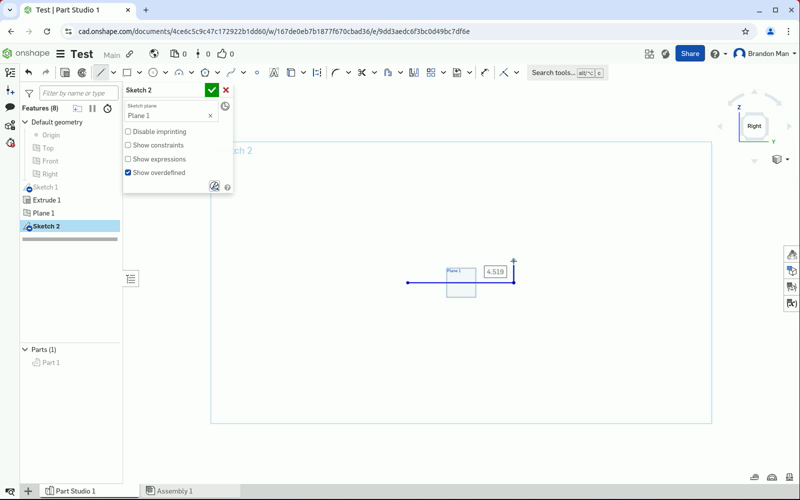
mouse_move(407, 260)
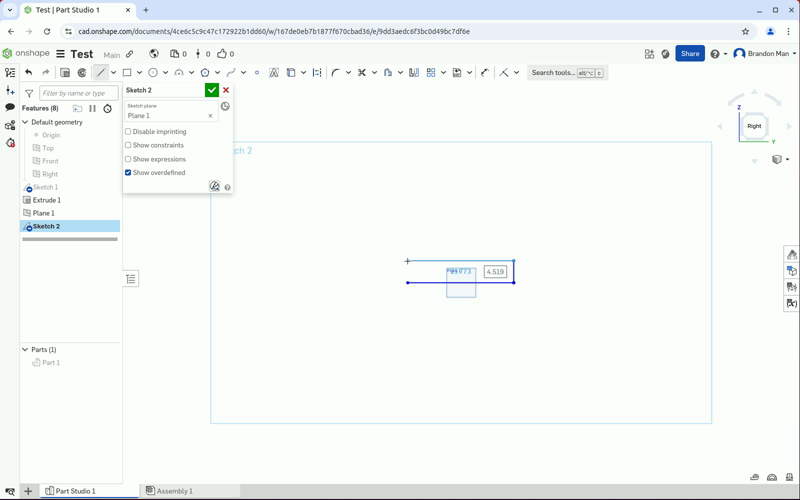
click(407, 260)
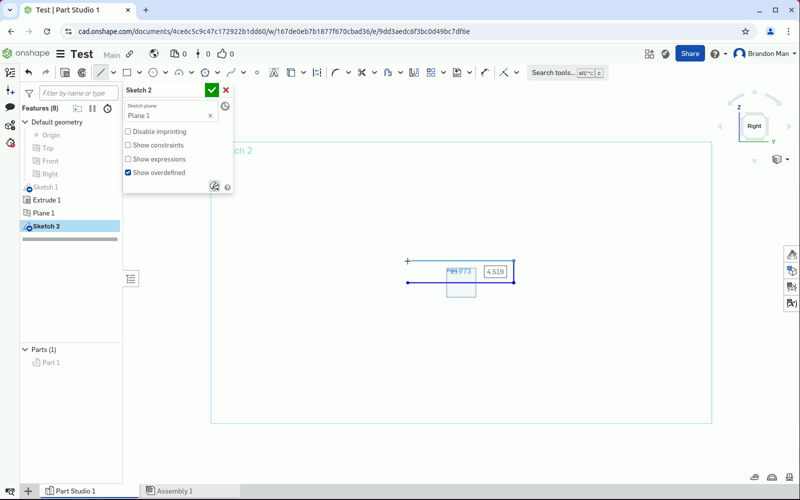
key_up(shift)
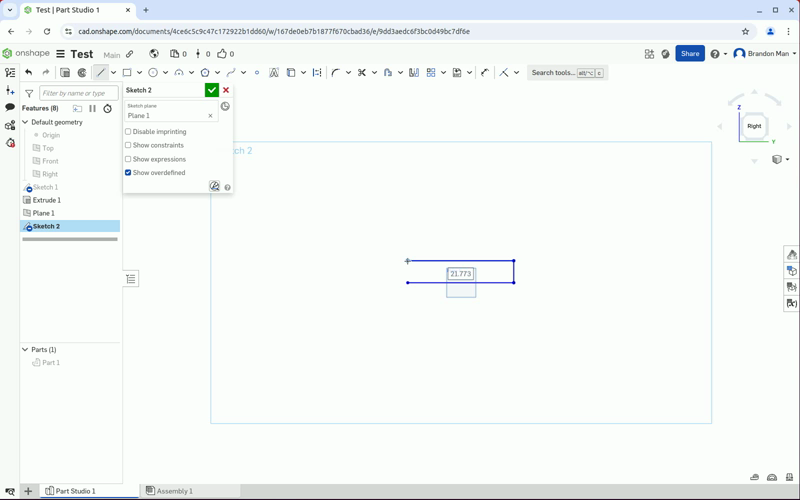
mouse_move(437, 260)
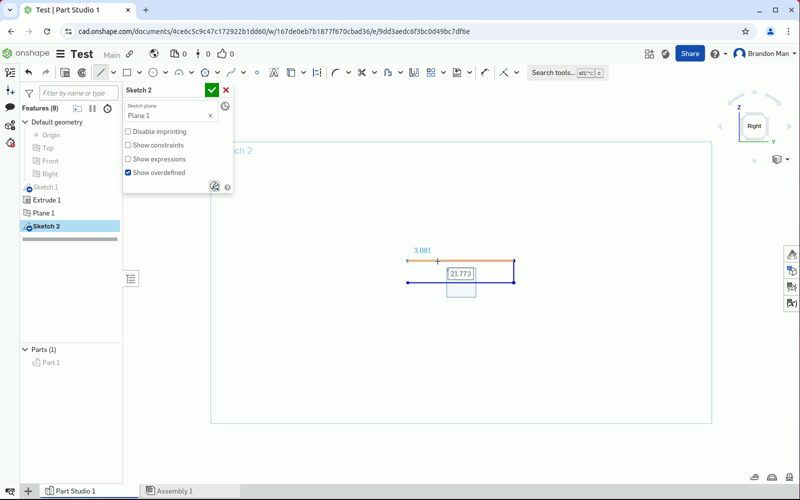
key_down(shift)
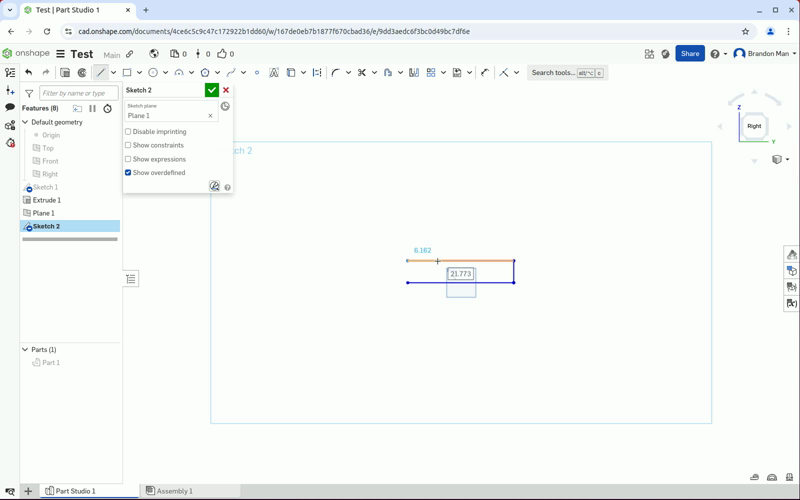
mouse_move(407, 282)
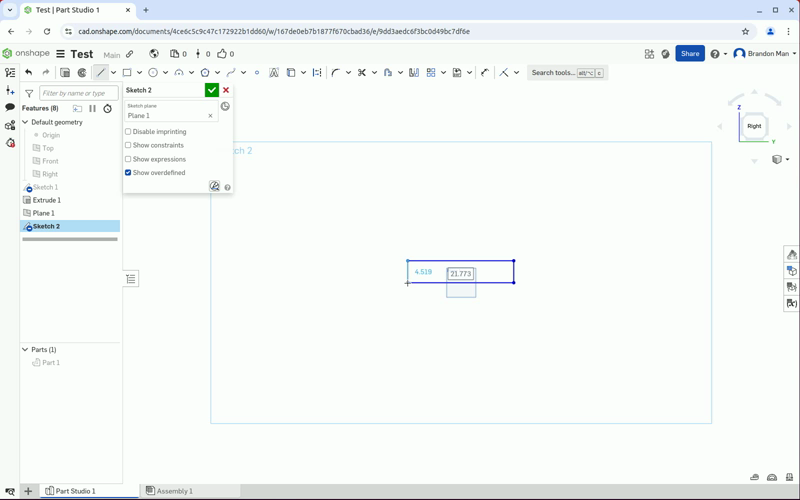
key_up(shift)
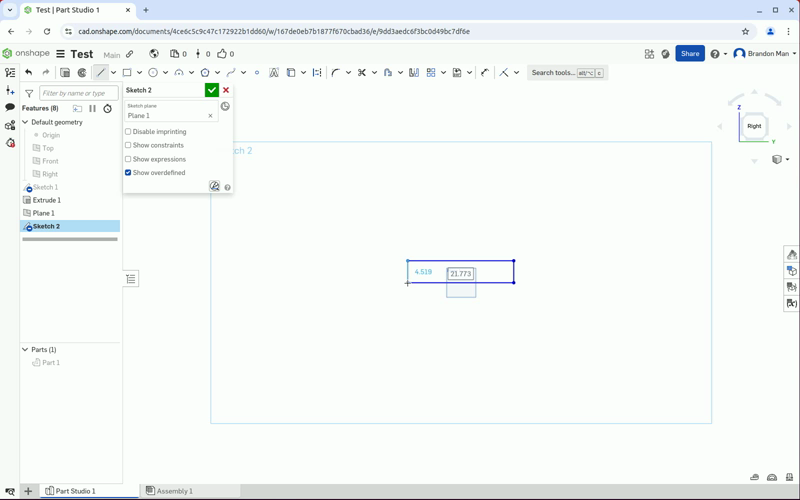
click(407, 282)
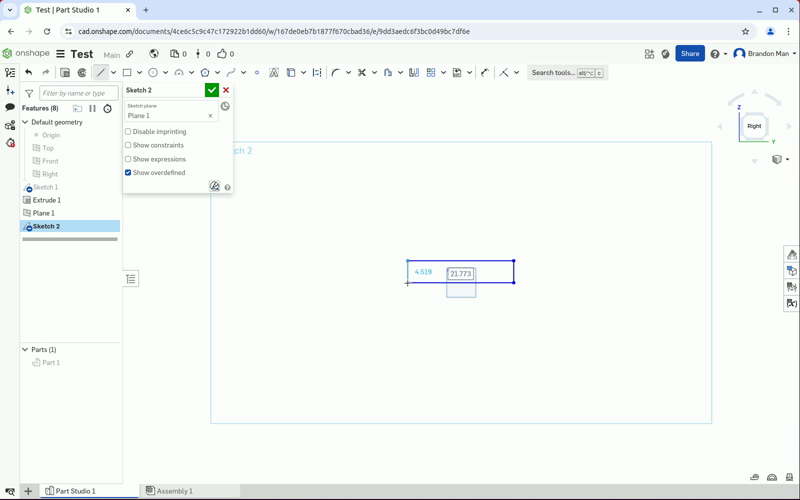
key(esc)
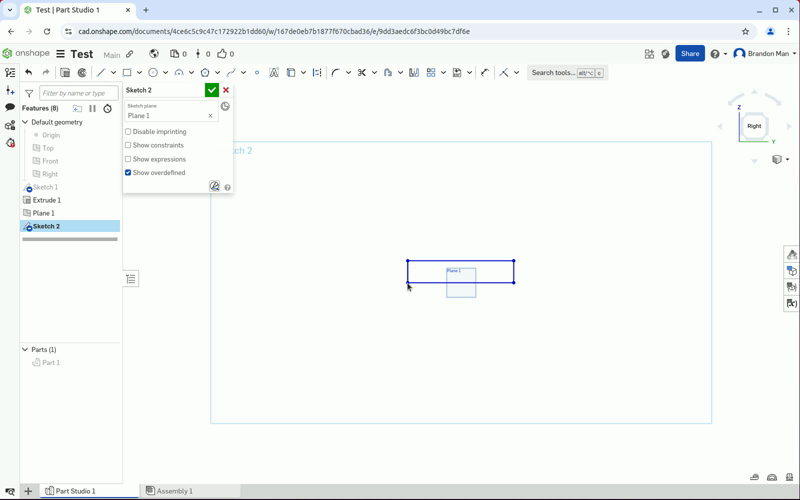
mouse_move(489, 265)
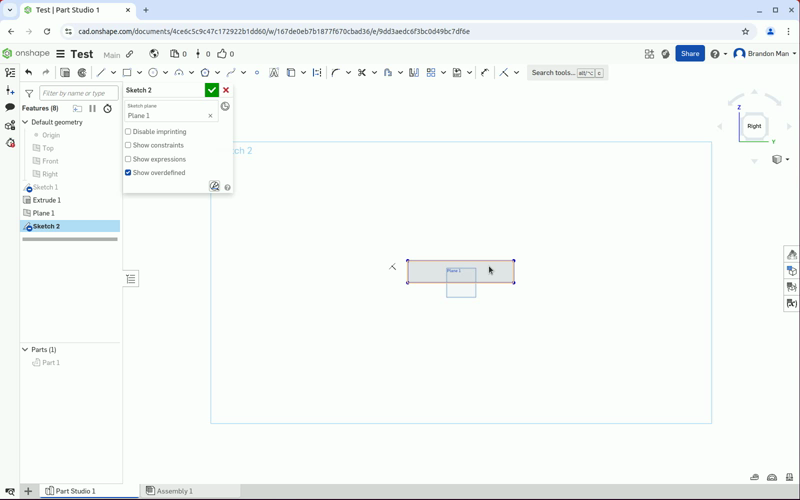
click(489, 265)
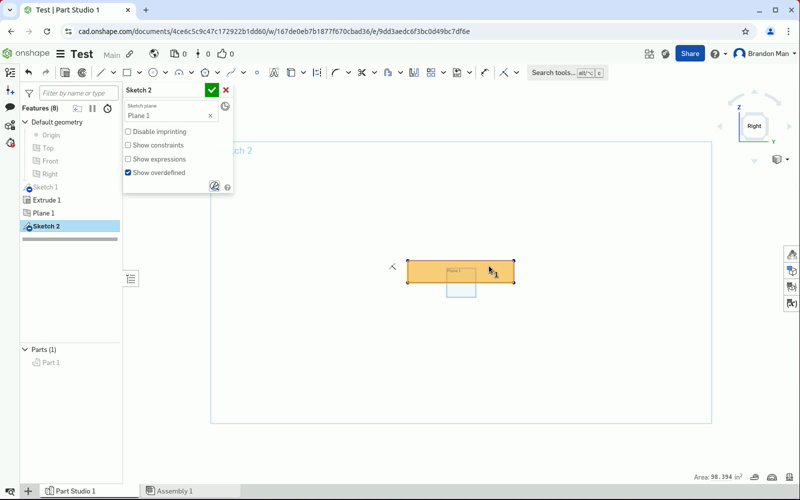
mouse_move(73, 352)
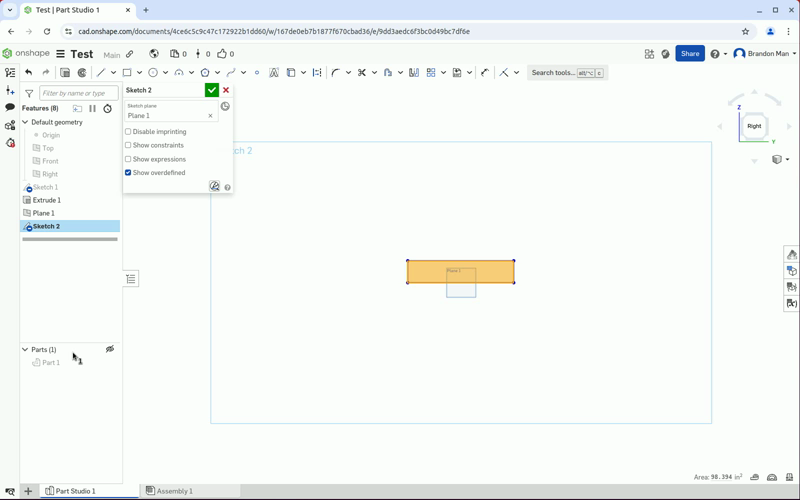
key(shift+y)
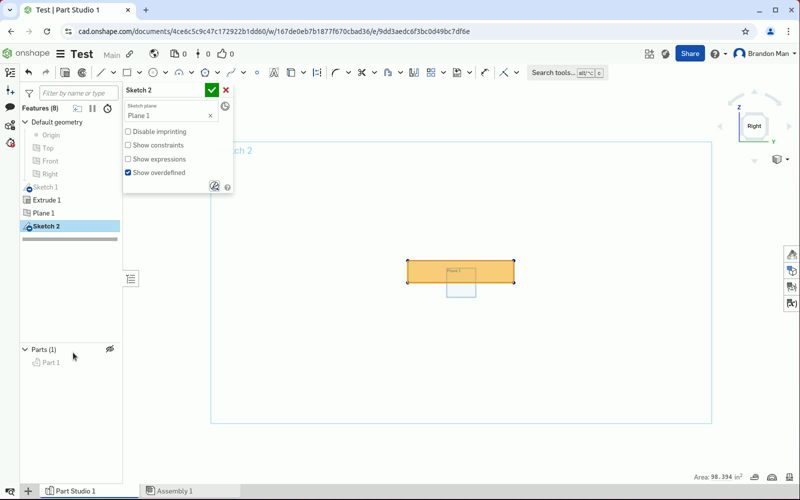
key(shift+e)
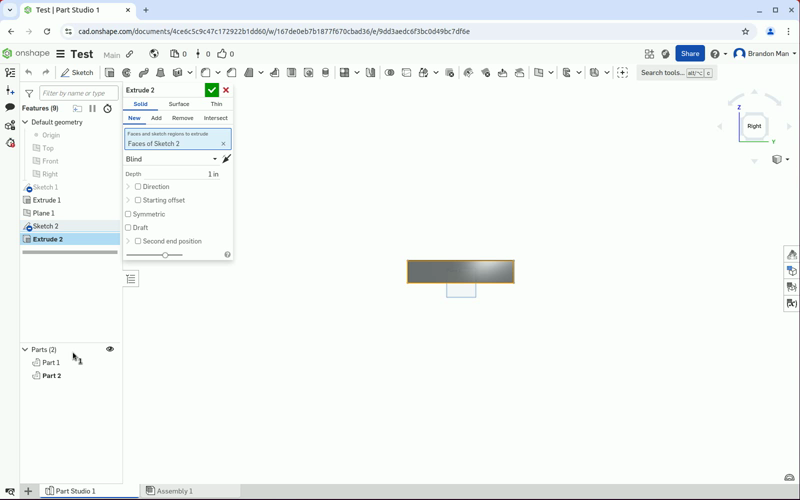
mouse_move(143, 106)
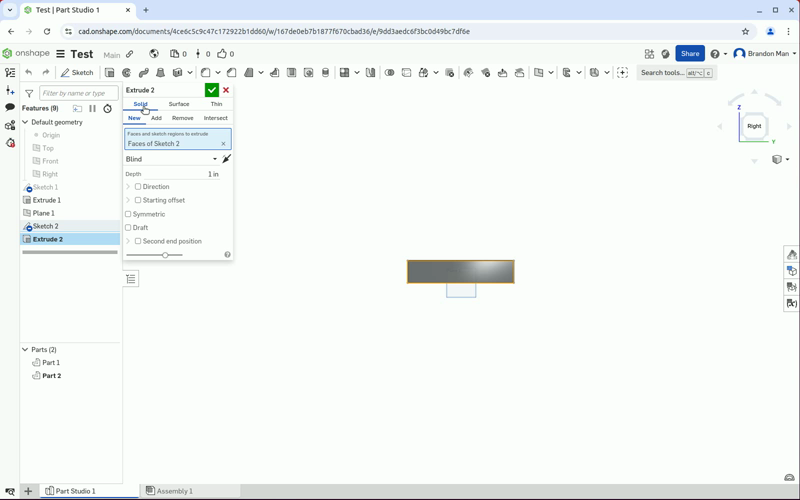
click(143, 106)
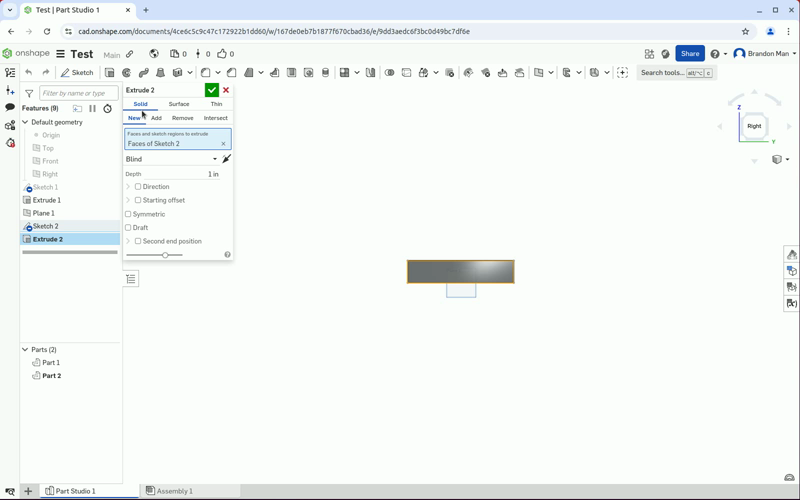
mouse_move(137, 120)
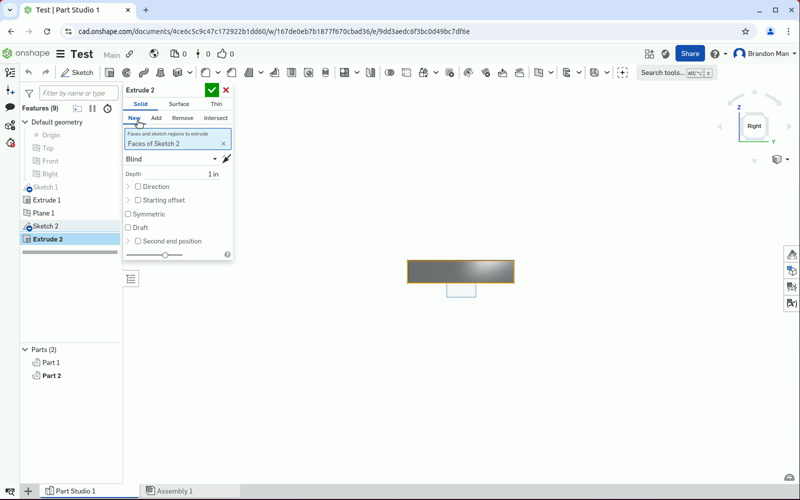
click(137, 120)
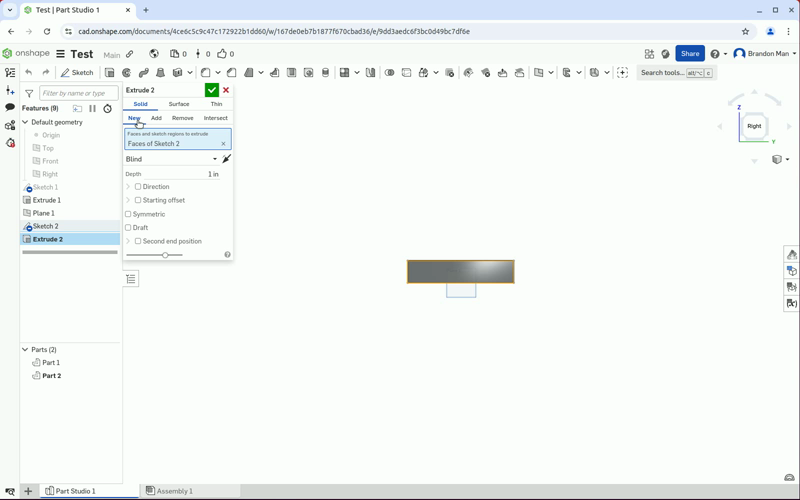
key(tab, 4)
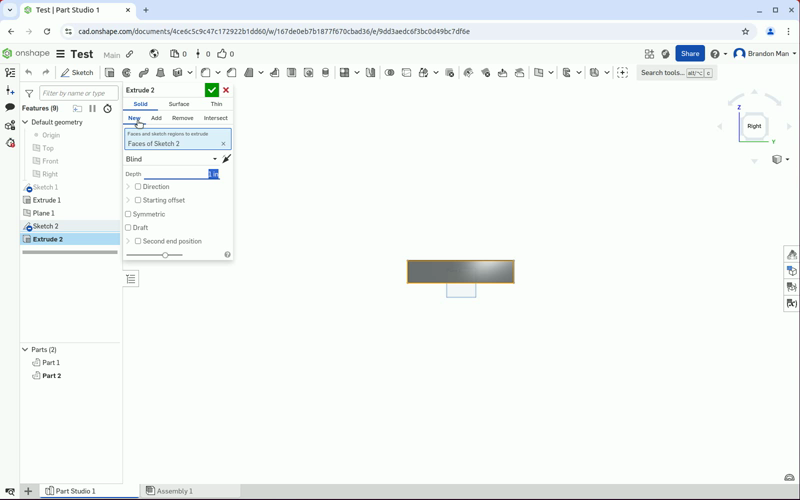
text(0.722)
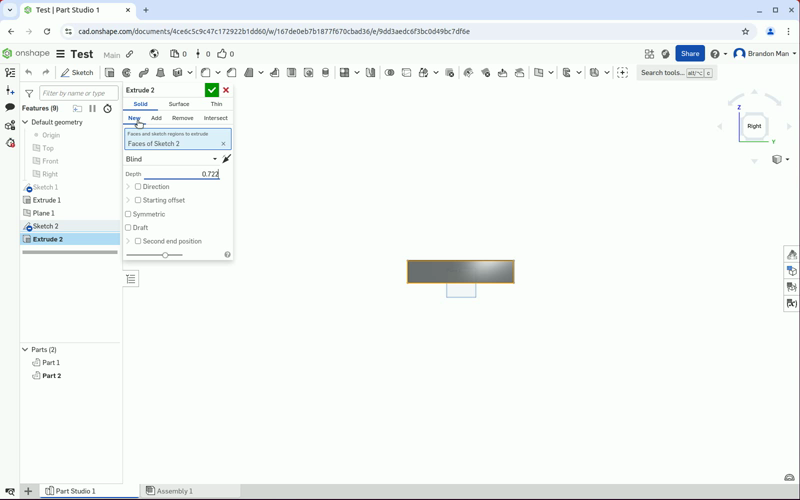
key(enter)
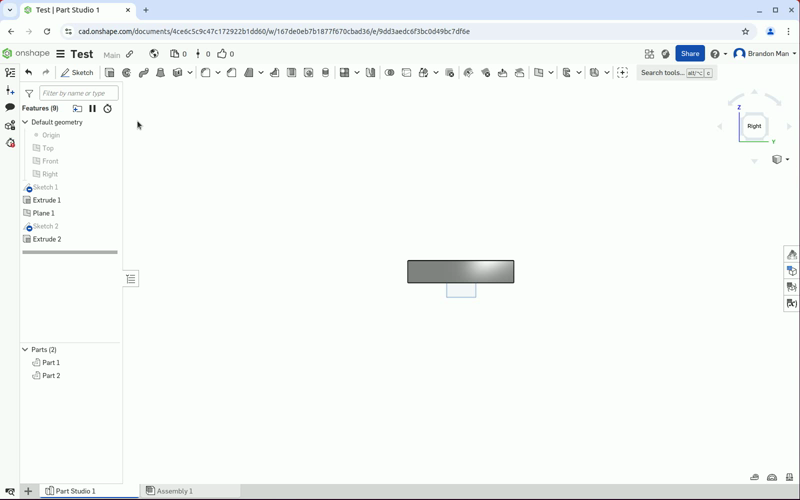
key(shift+h)
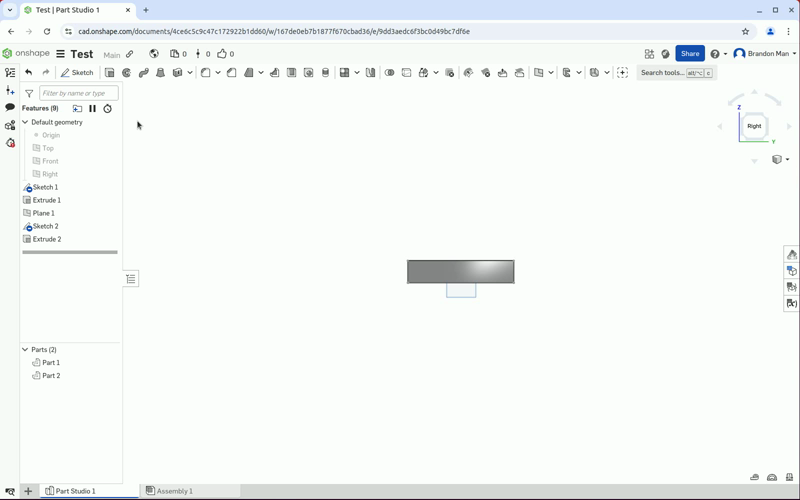
key(shift+h)
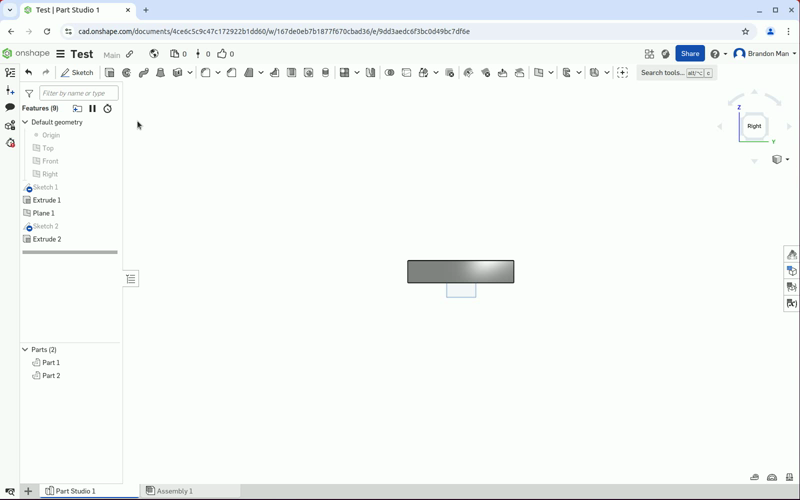
mouse_move(73, 189)
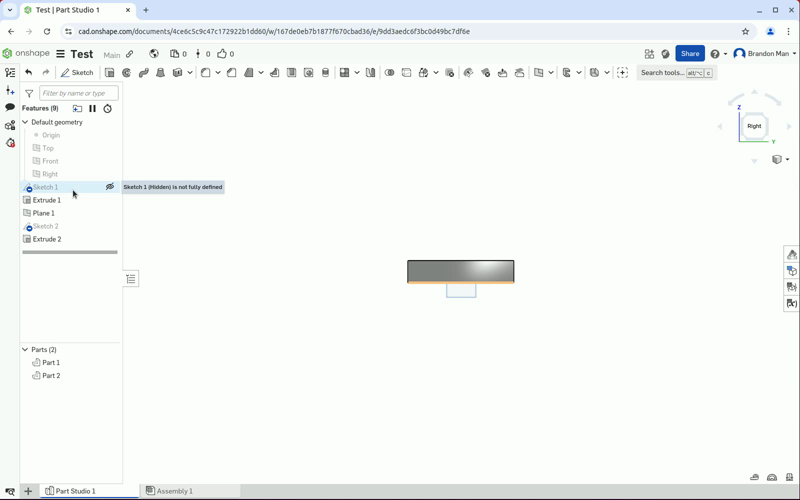
click(73, 189)
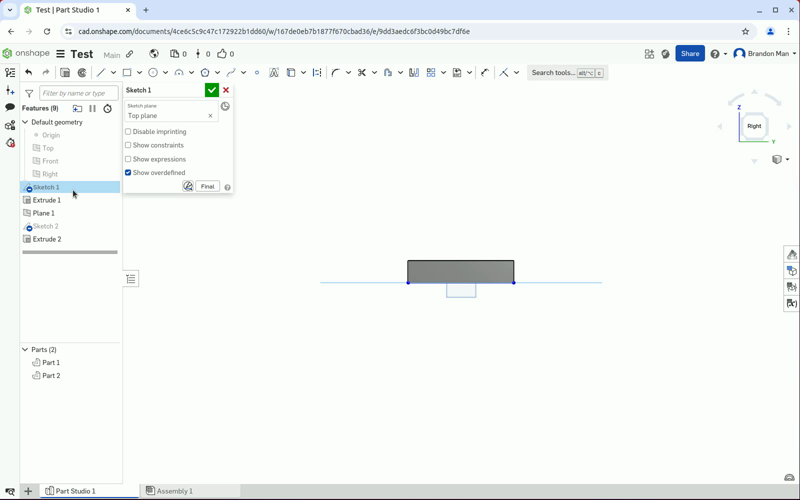
mouse_move(229, 92)
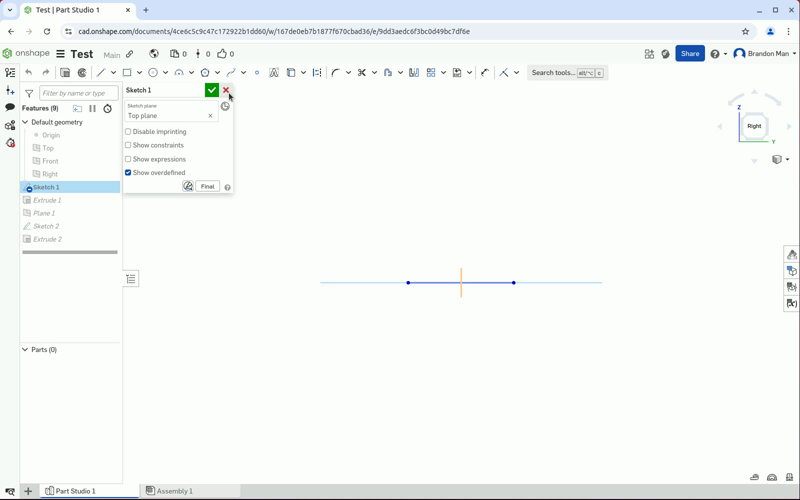
click(229, 92)
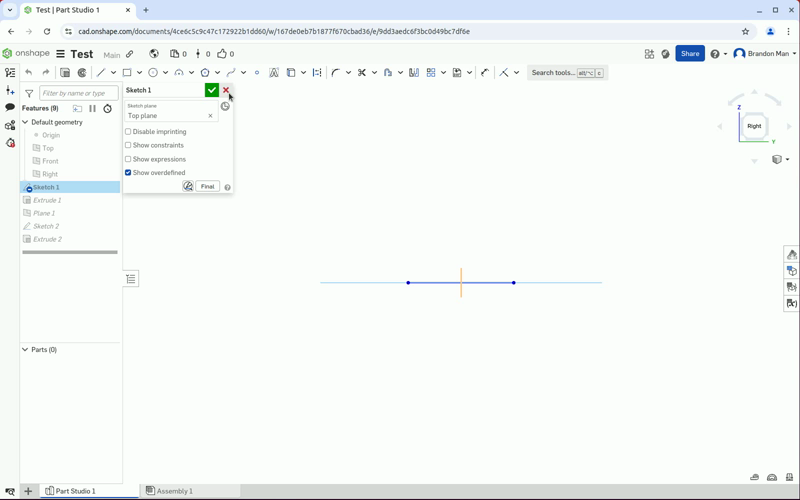
key(shift+s)
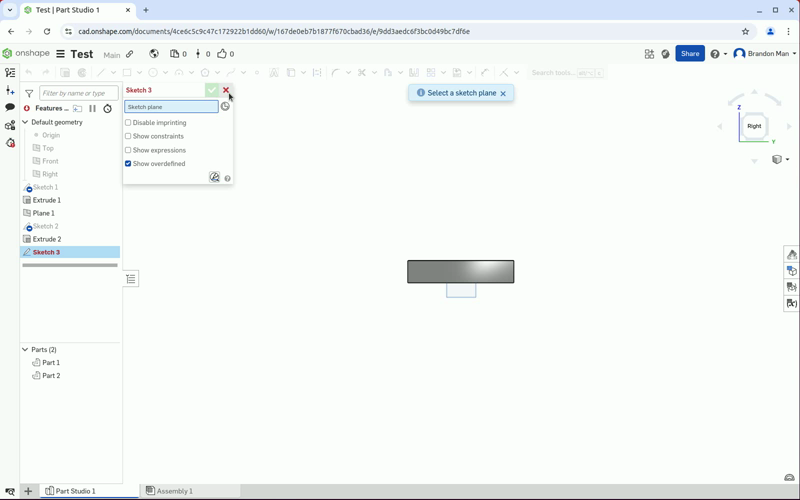
mouse_move(73, 215)
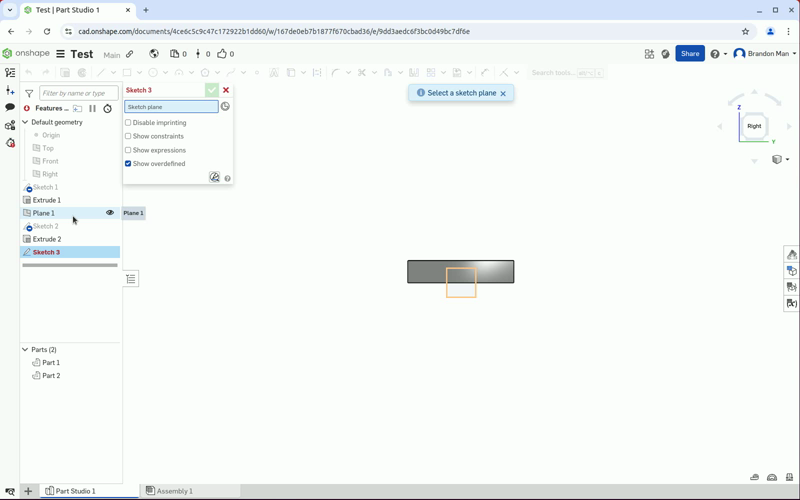
click(73, 215)
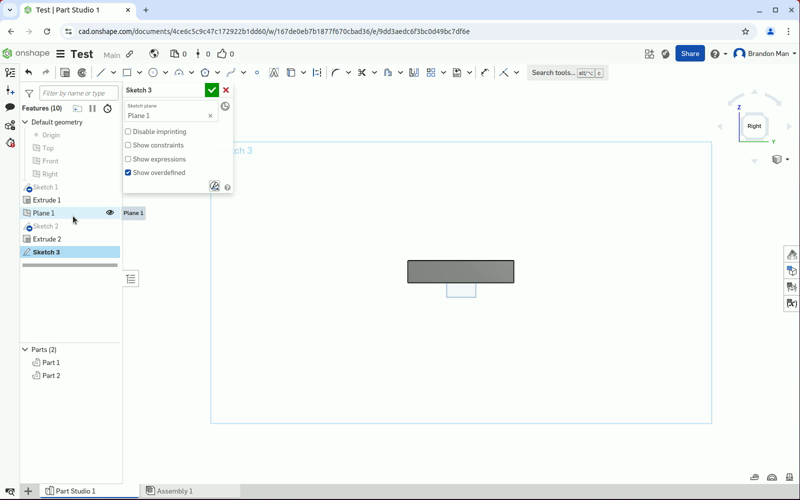
mouse_move(73, 352)
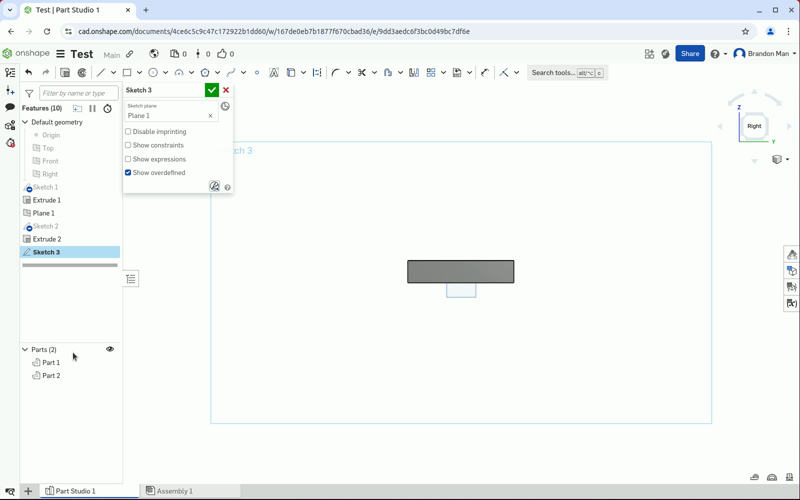
key(y)
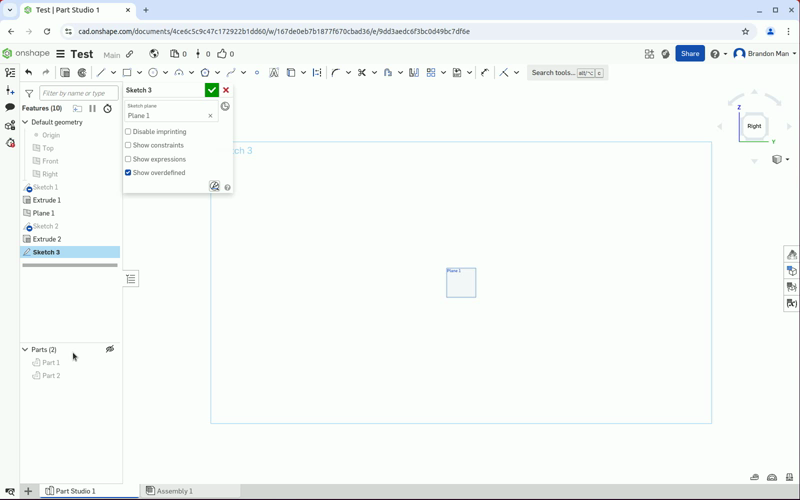
key(l)
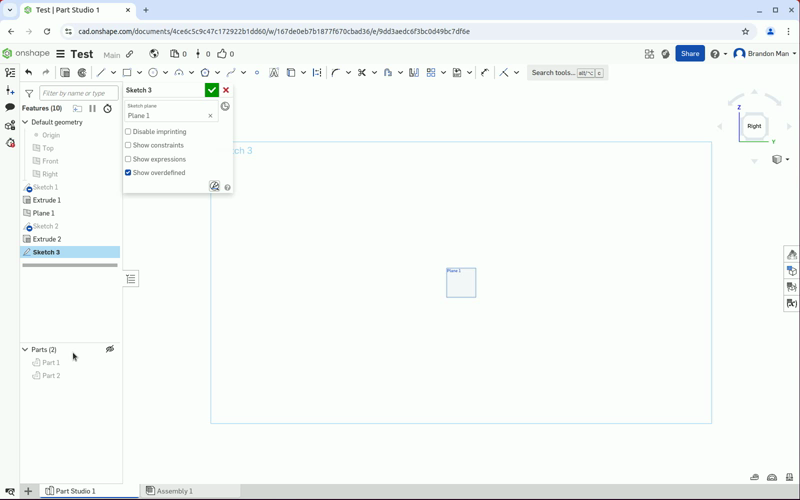
key_down(shift)
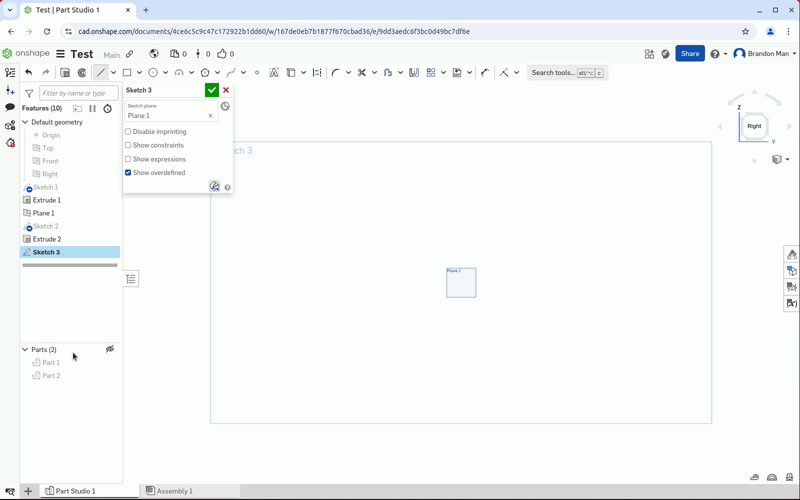
mouse_move(407, 260)
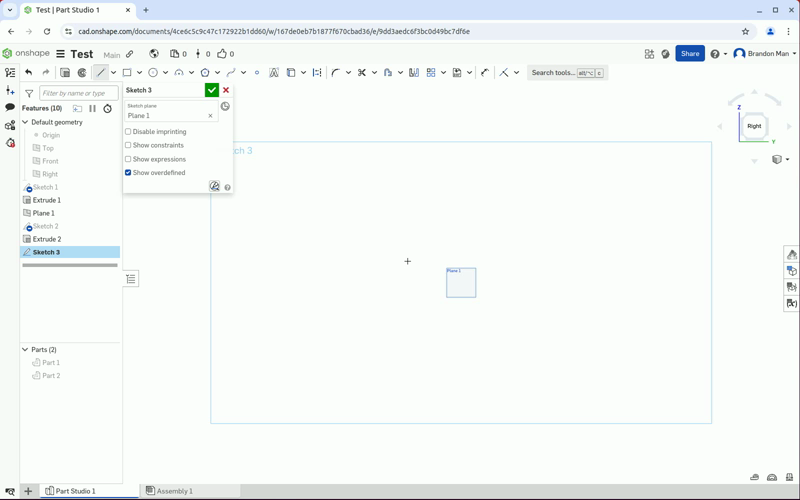
click(407, 260)
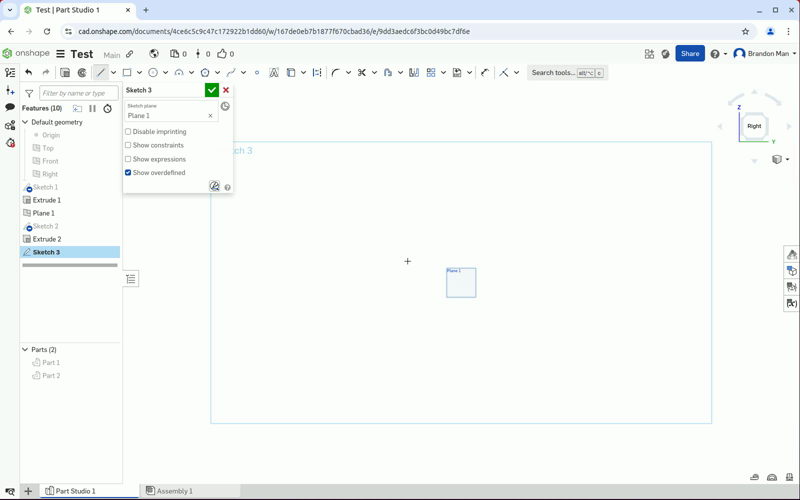
key_up(shift)
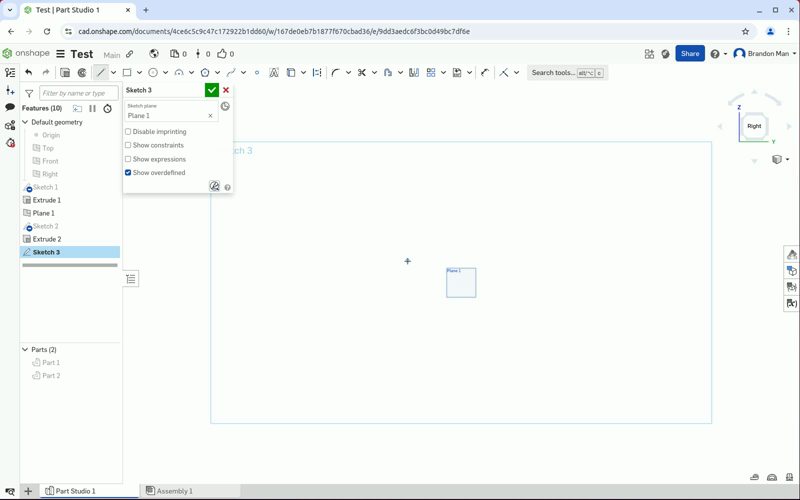
key_down(shift)
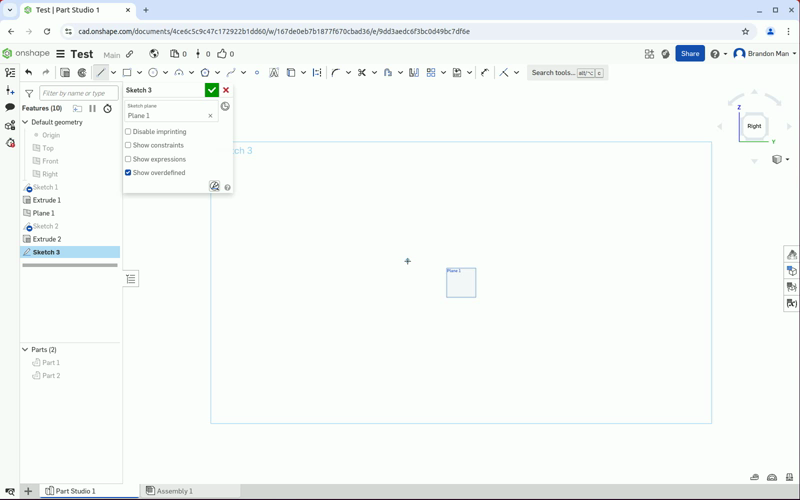
mouse_move(513, 260)
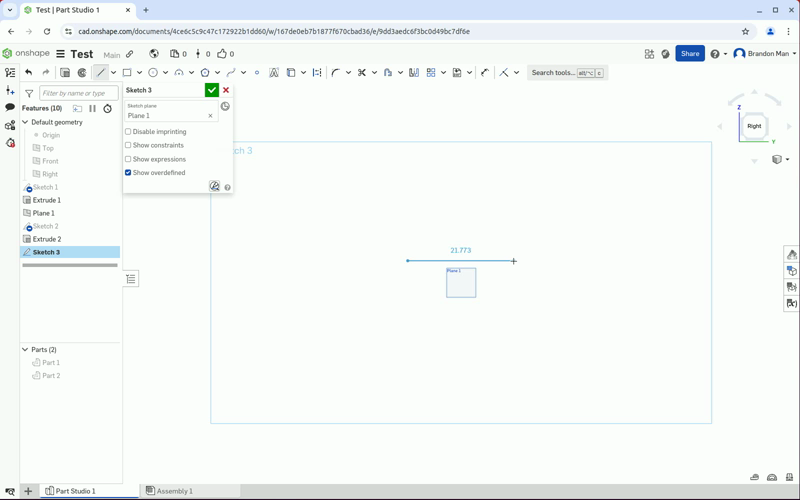
click(513, 260)
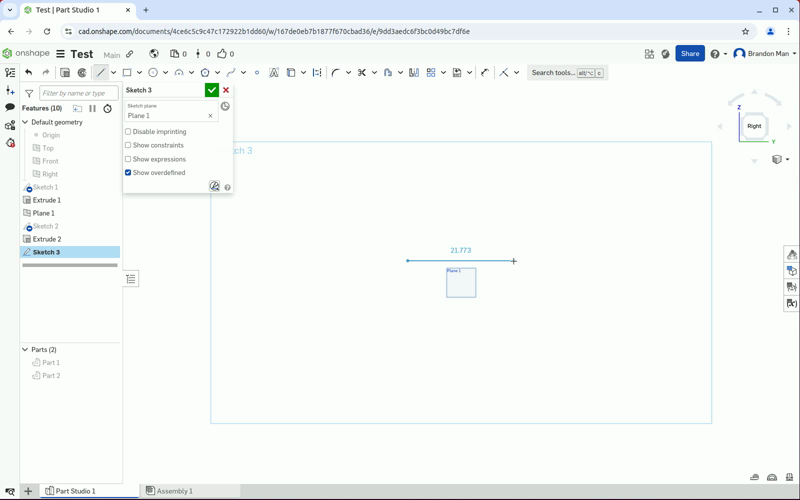
key_up(shift)
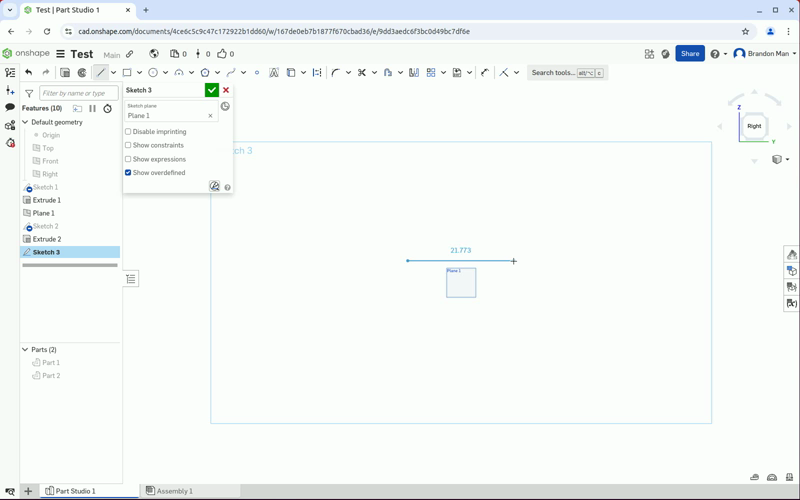
key_down(shift)
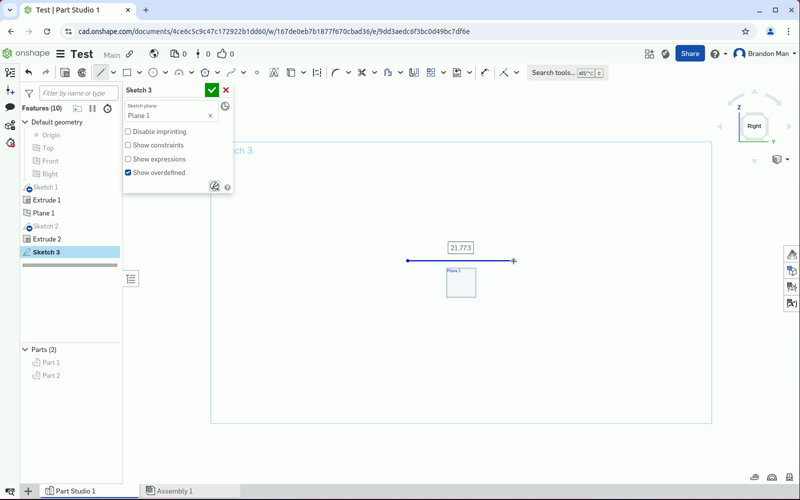
mouse_move(543, 260)
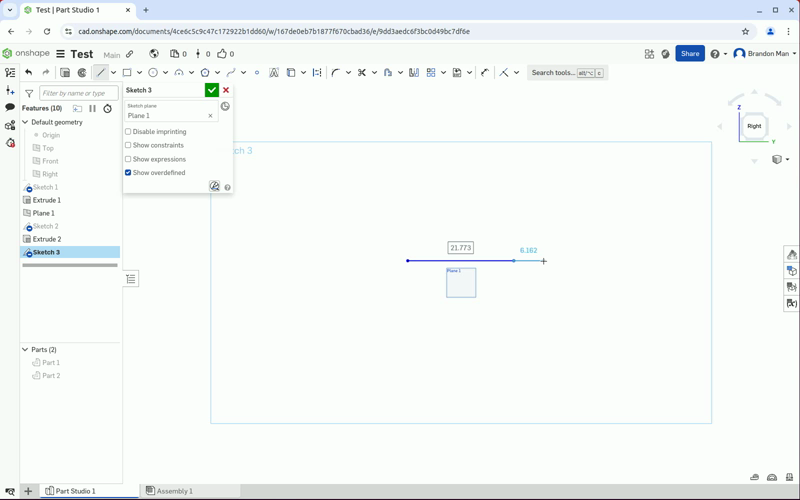
mouse_move(513, 257)
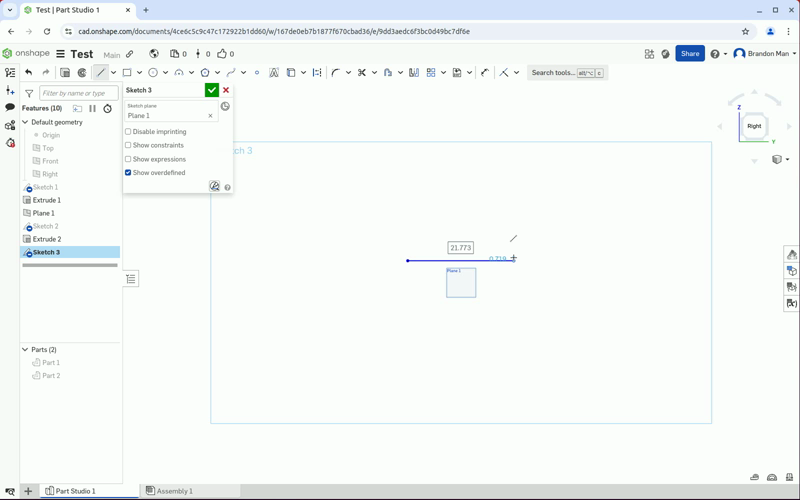
scroll(6)
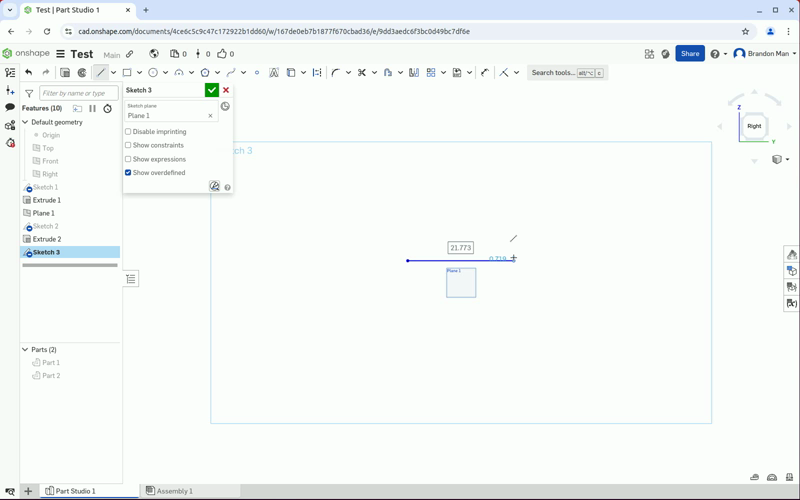
scroll(6)
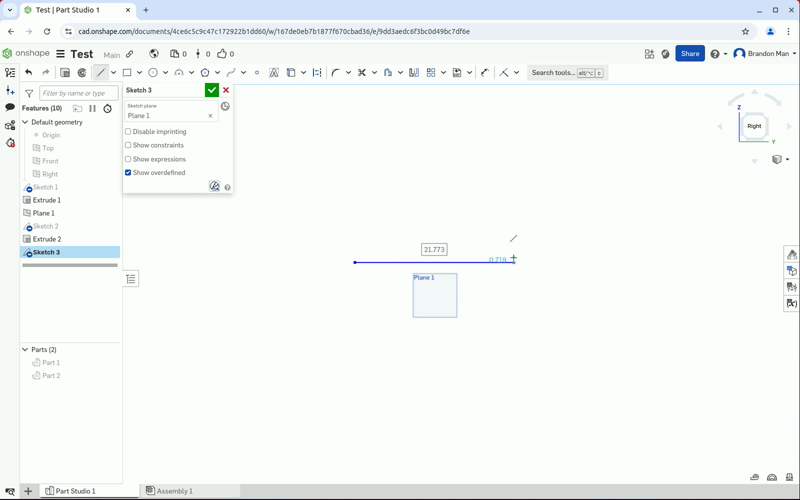
scroll(6)
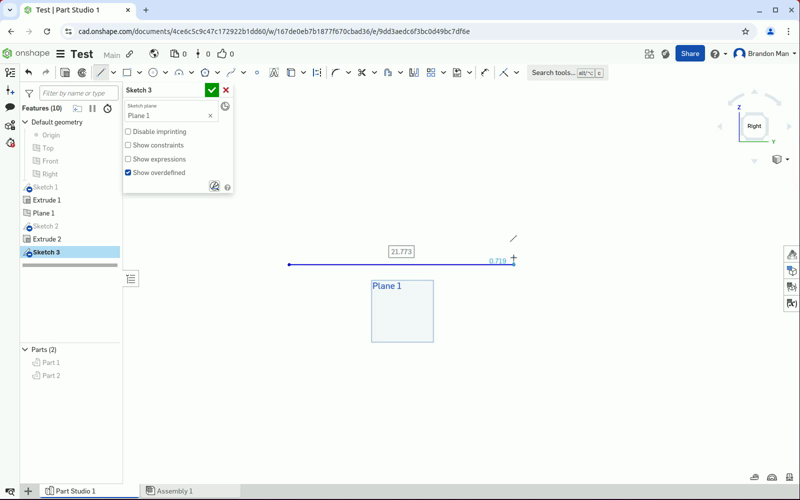
scroll(6)
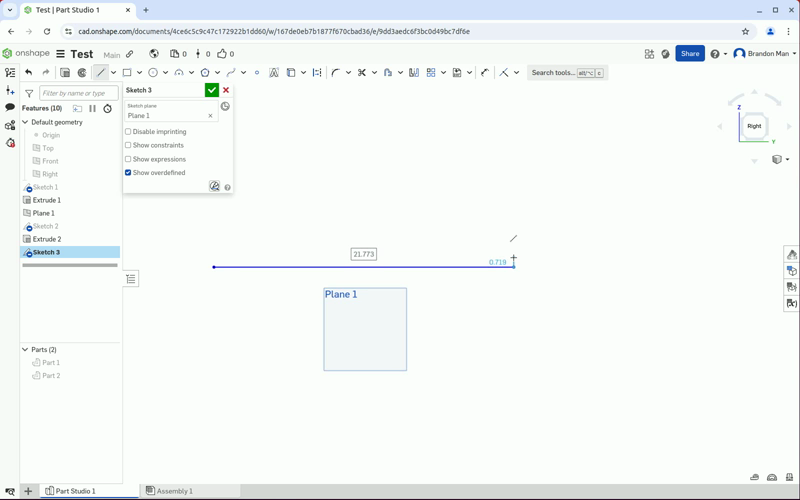
scroll(6)
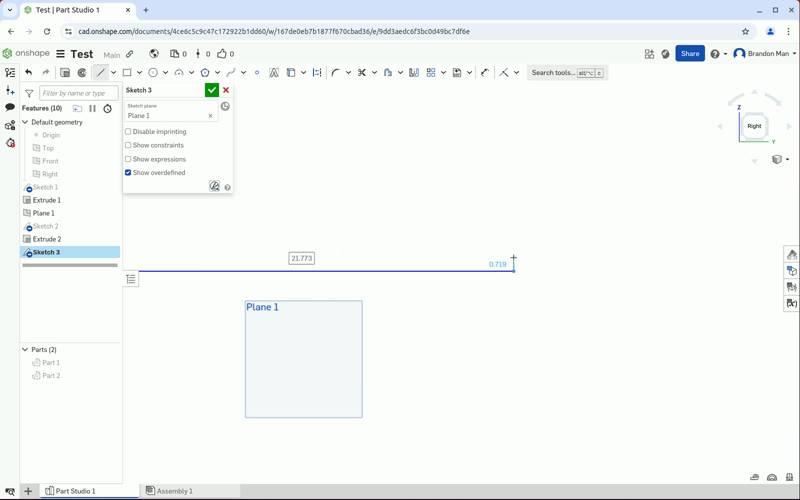
scroll(6)
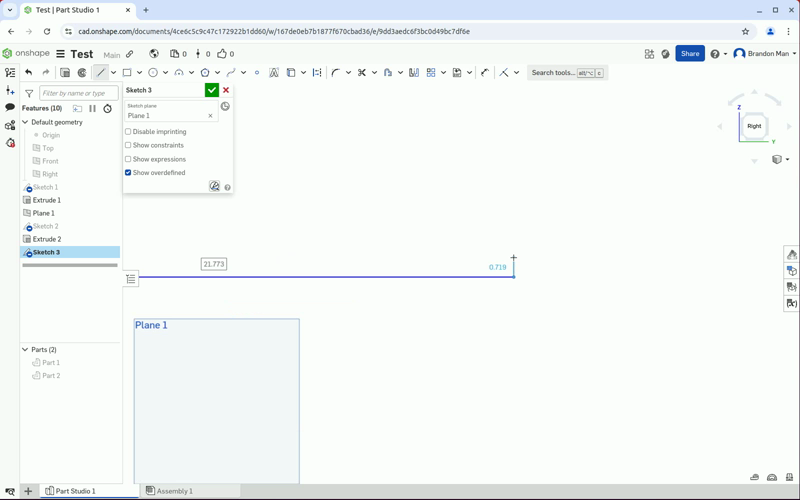
scroll(6)
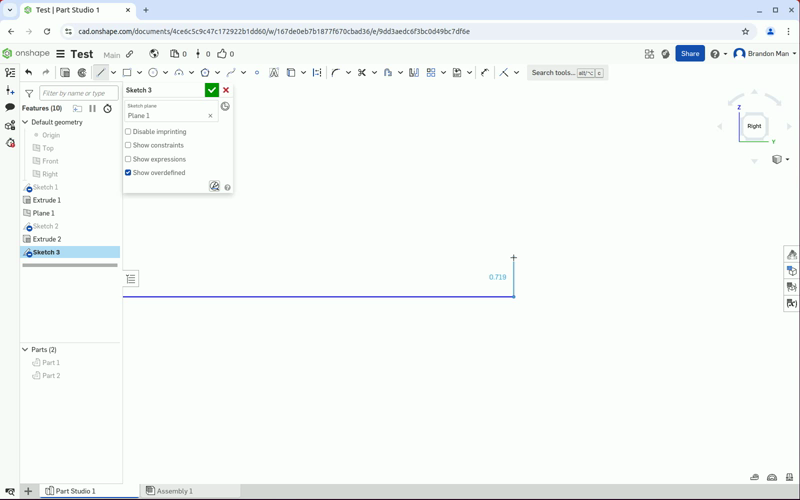
click(513, 257)
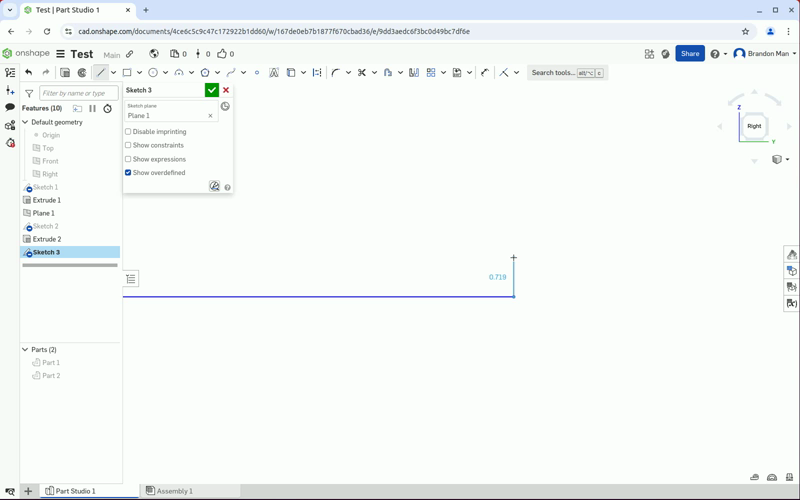
scroll(-6)
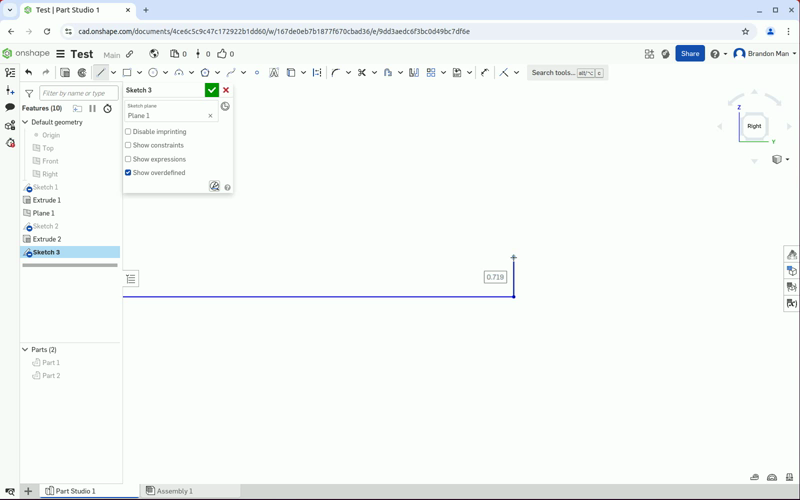
scroll(-6)
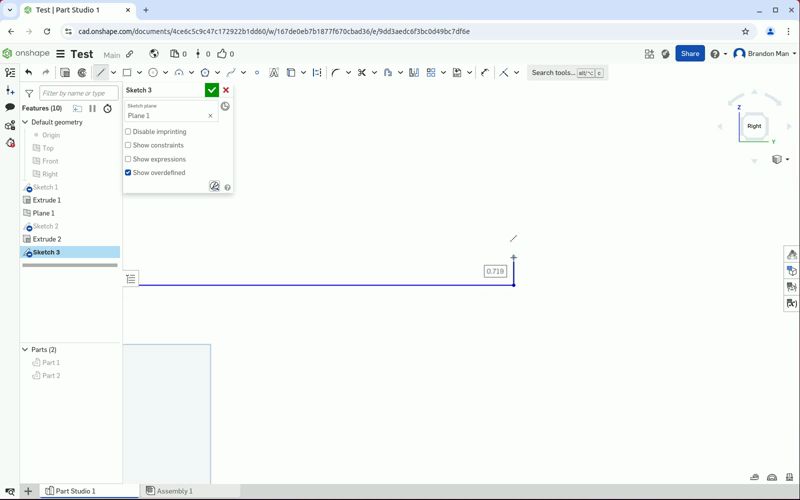
scroll(-6)
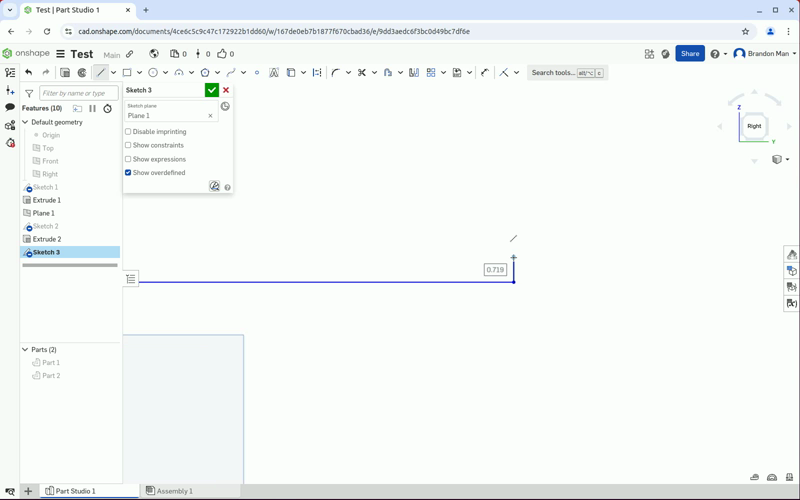
scroll(-6)
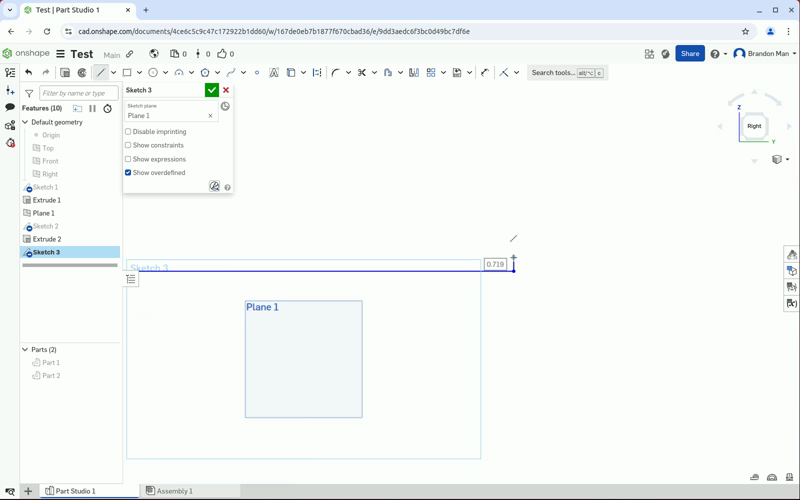
scroll(-6)
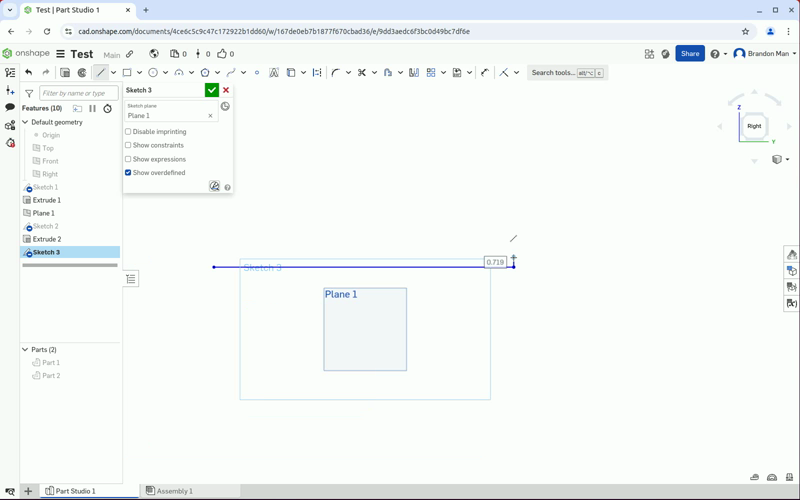
scroll(-6)
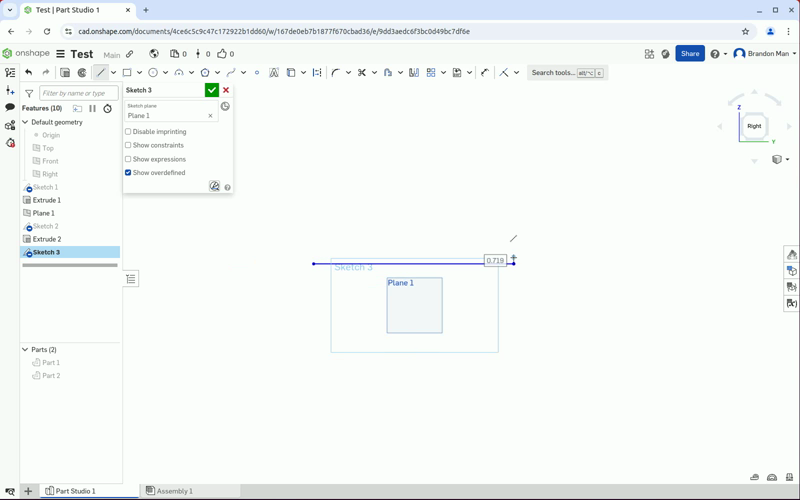
scroll(-6)
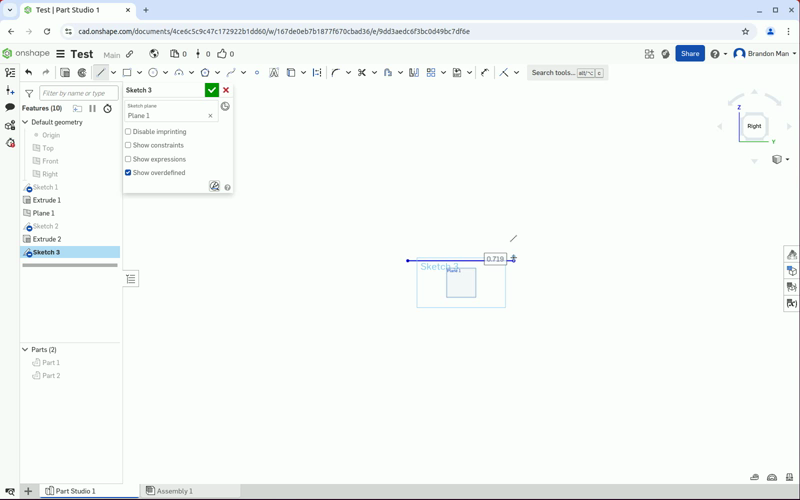
key_up(shift)
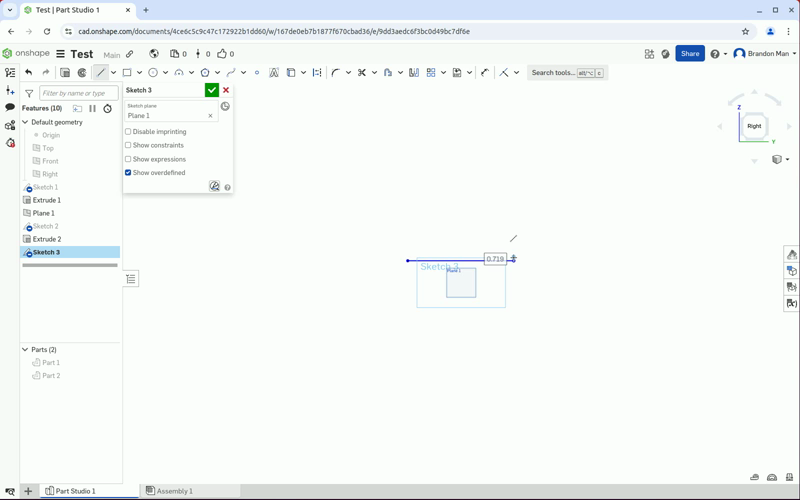
key_down(shift)
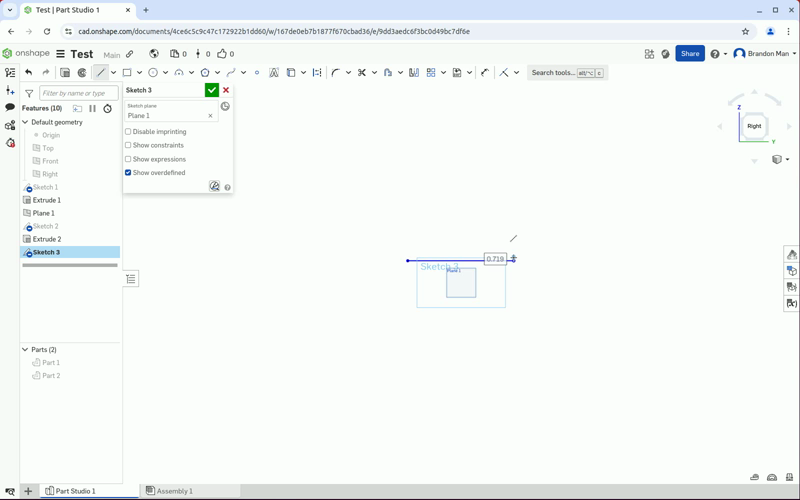
mouse_move(407, 257)
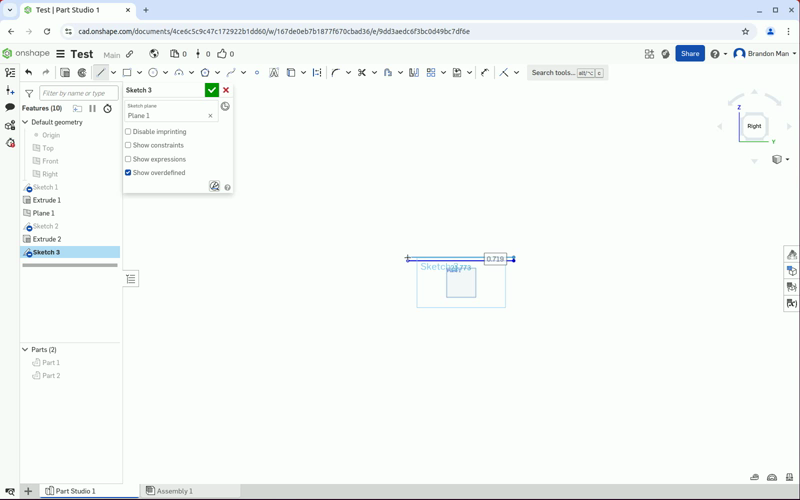
scroll(6)
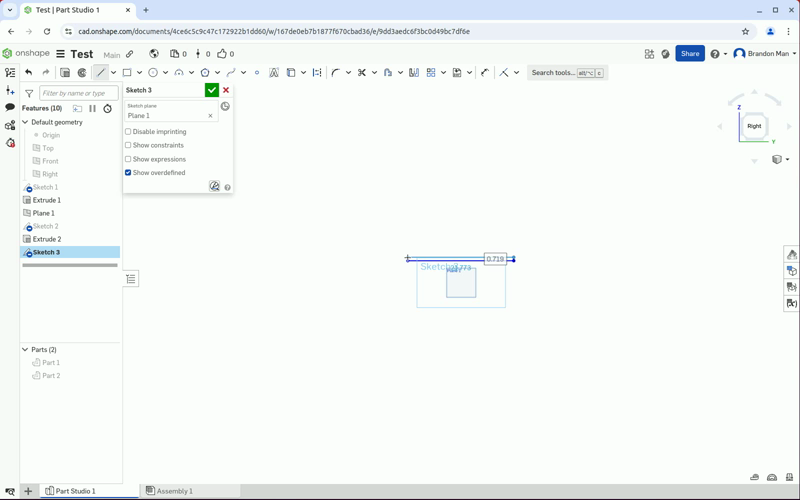
scroll(6)
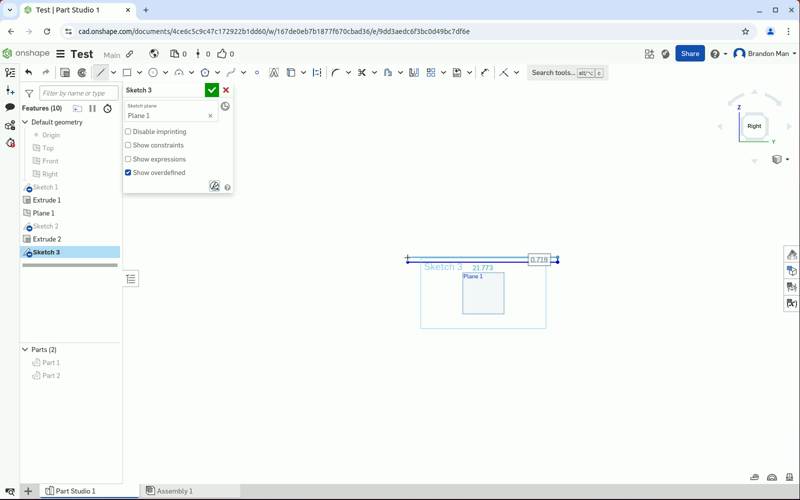
scroll(6)
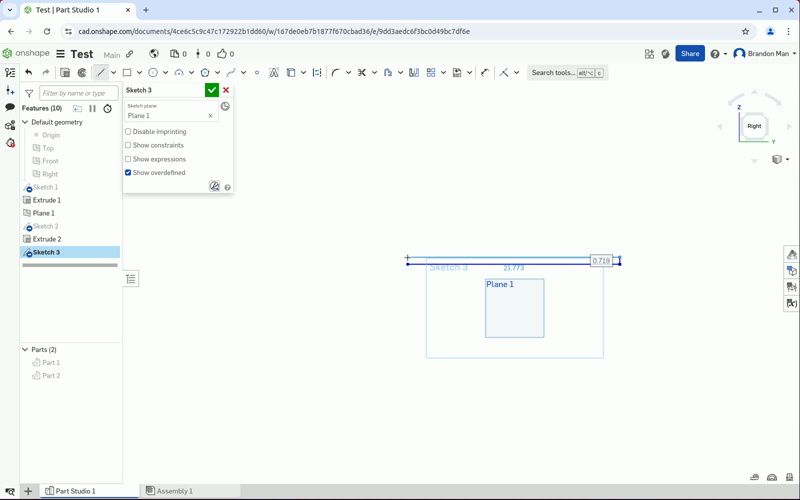
scroll(6)
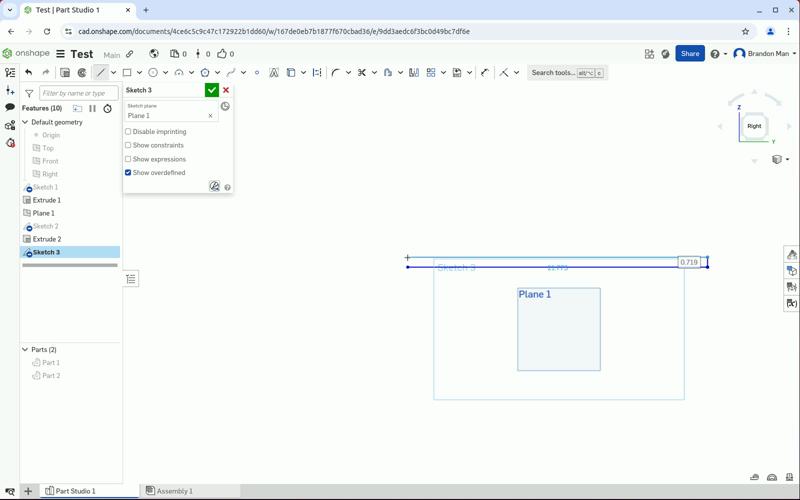
scroll(6)
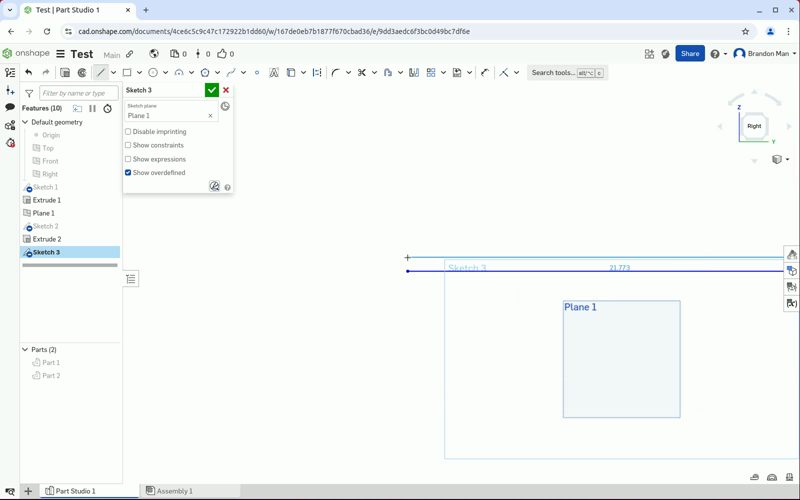
scroll(6)
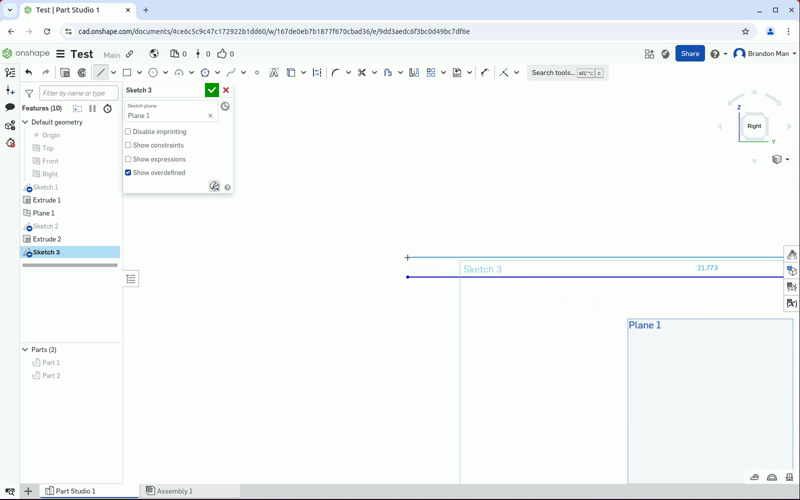
scroll(6)
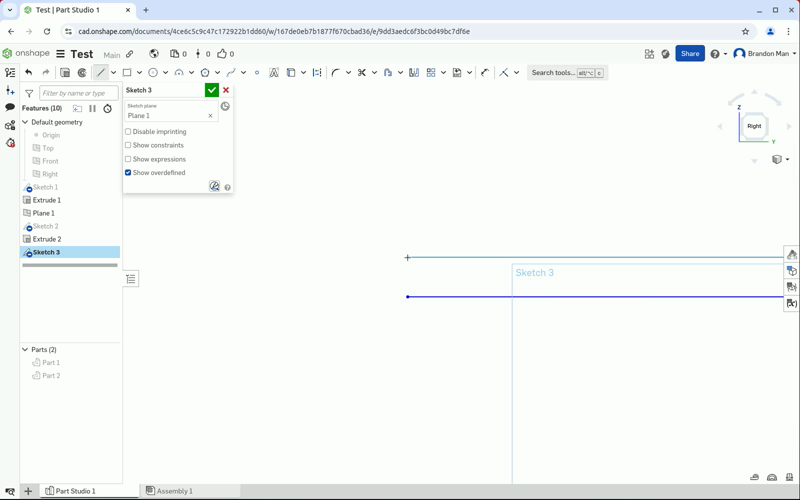
click(407, 257)
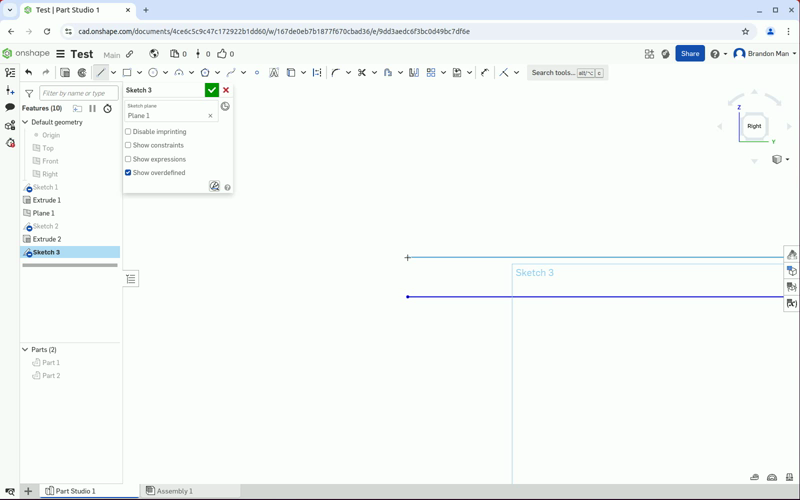
scroll(-6)
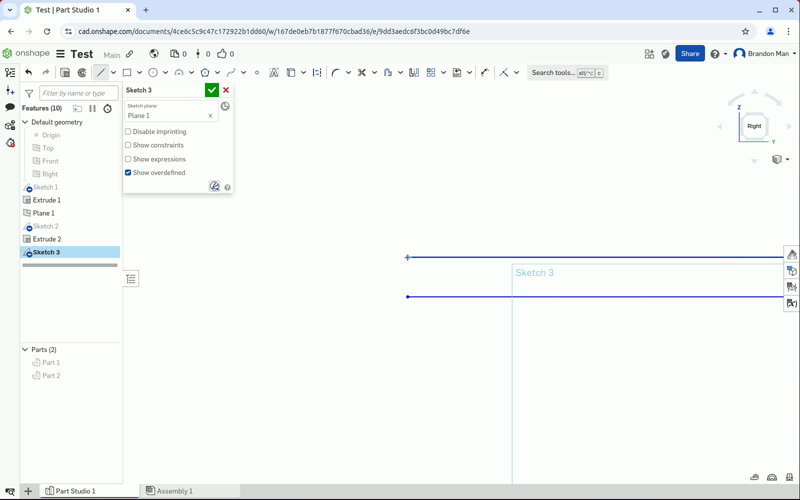
scroll(-6)
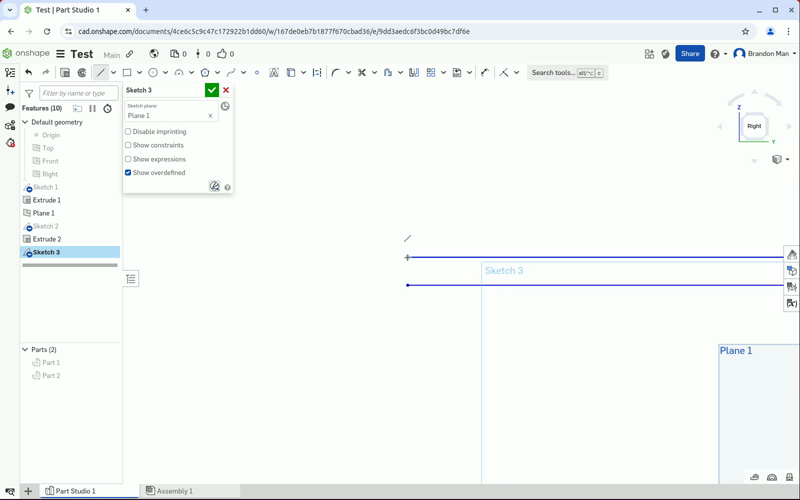
scroll(-6)
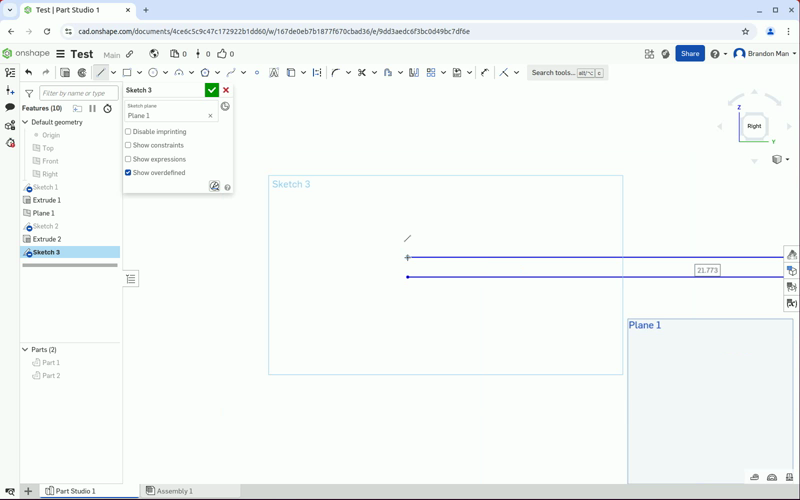
scroll(-6)
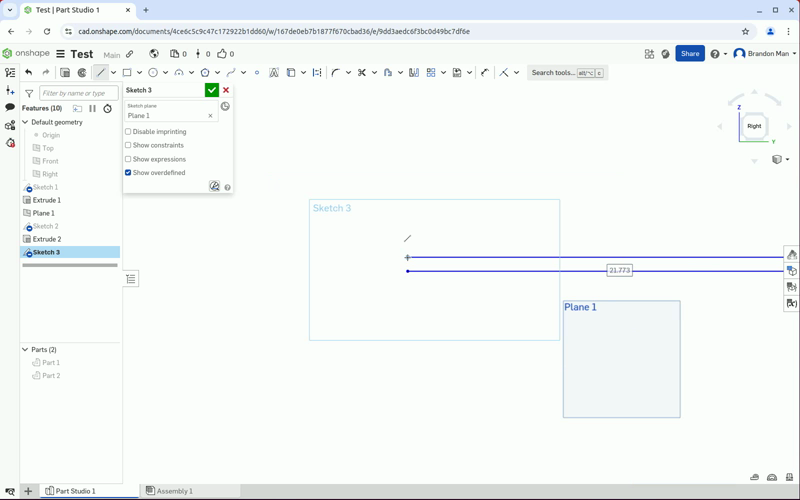
scroll(-6)
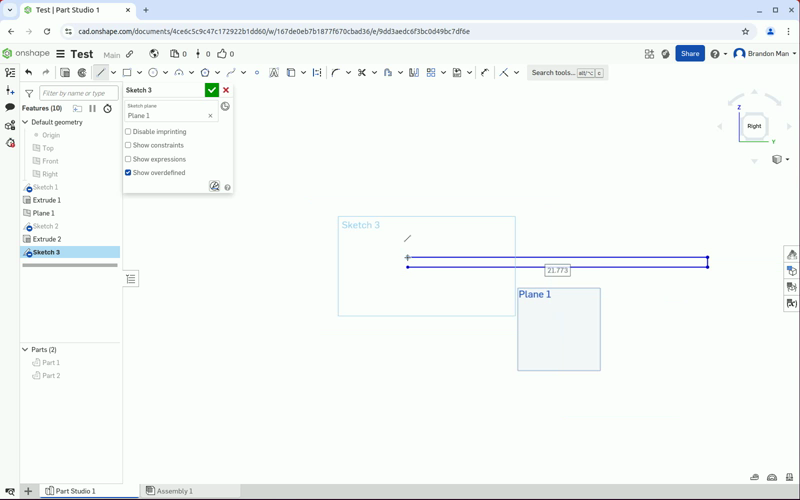
scroll(-6)
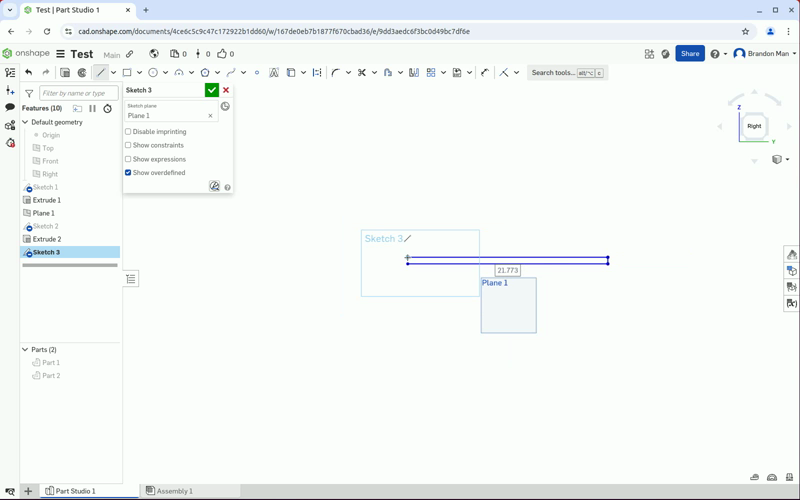
scroll(-6)
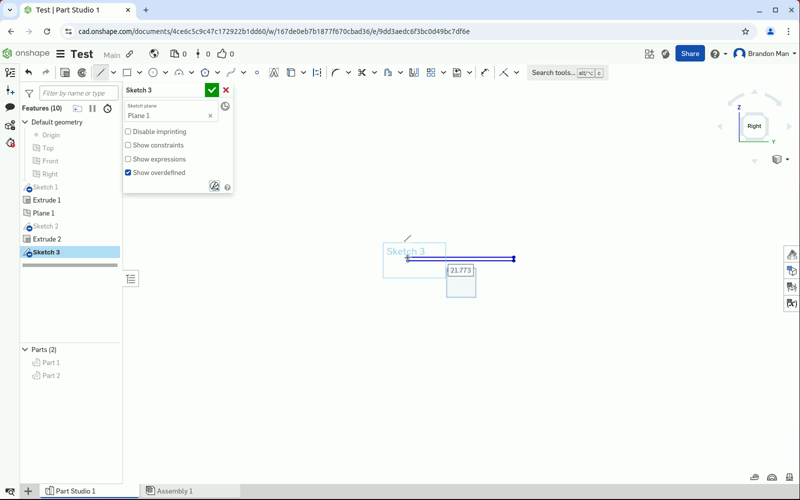
key_up(shift)
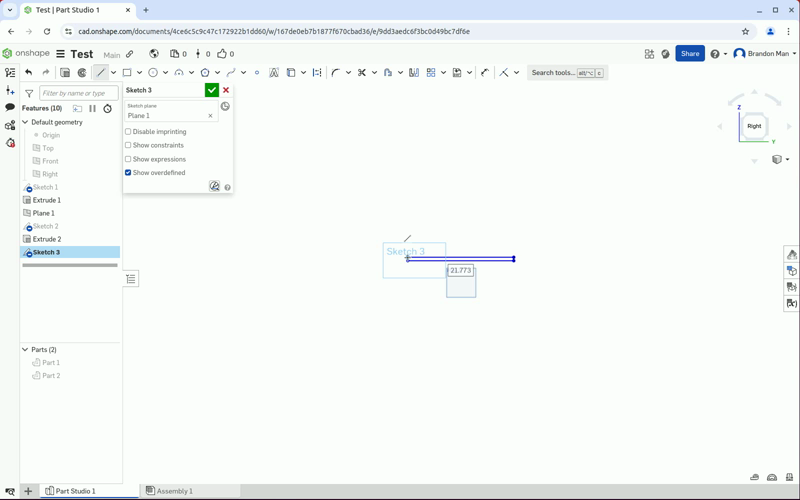
mouse_move(437, 257)
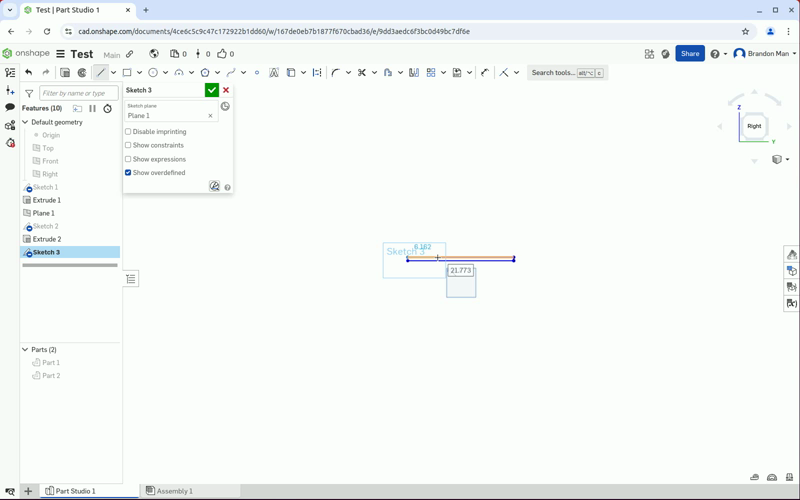
key_down(shift)
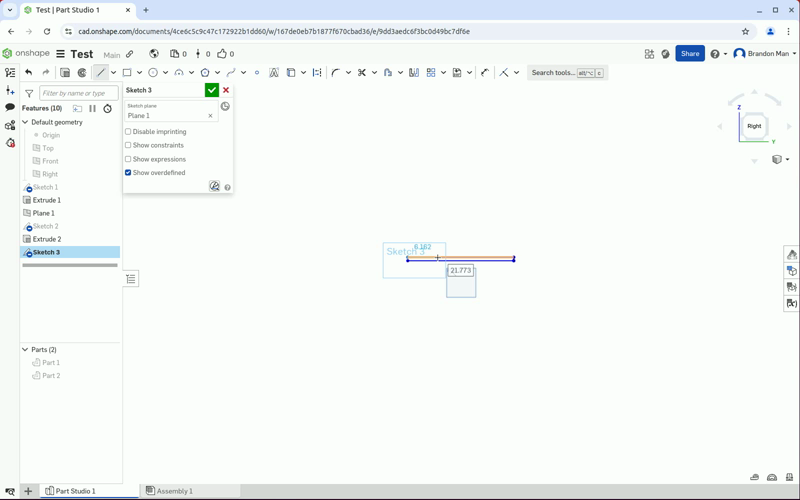
mouse_move(407, 260)
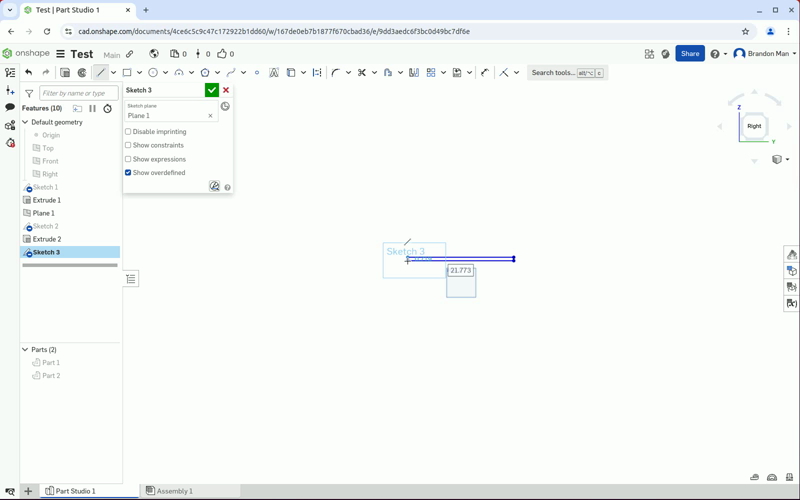
scroll(6)
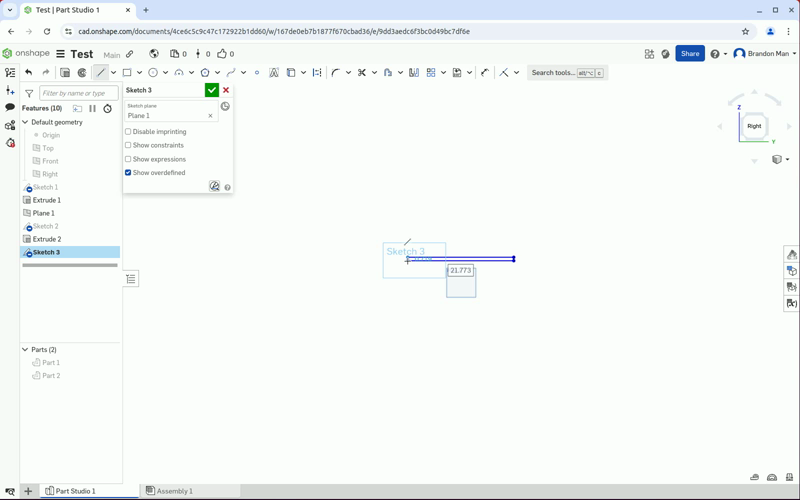
scroll(6)
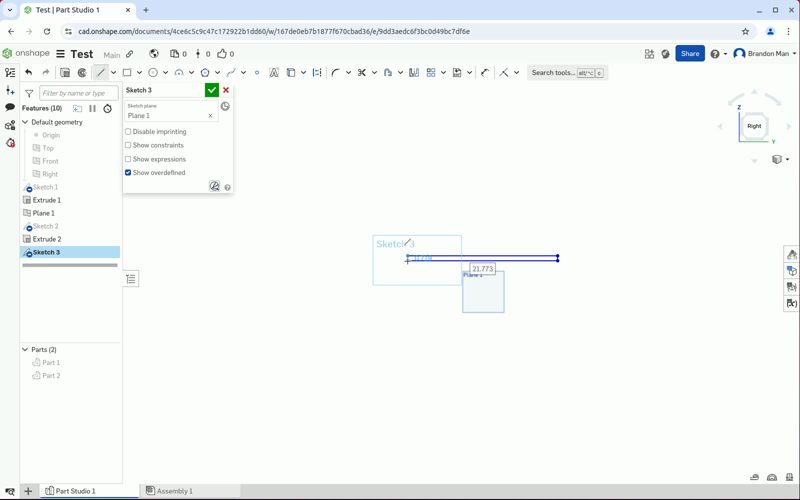
scroll(6)
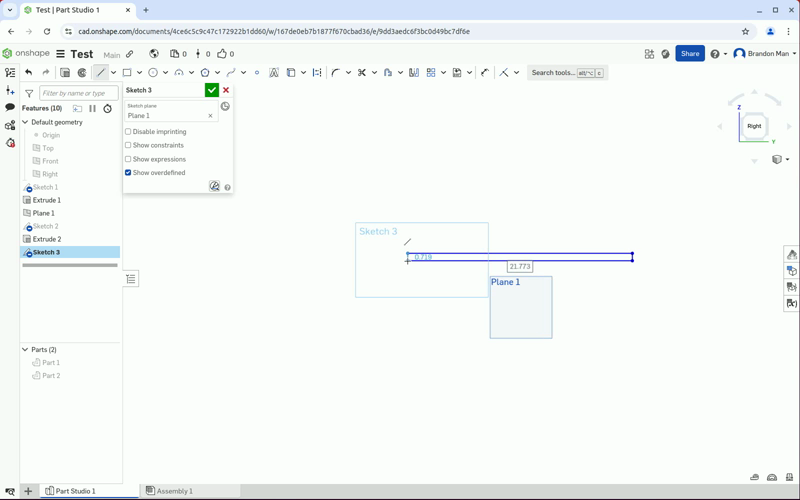
scroll(6)
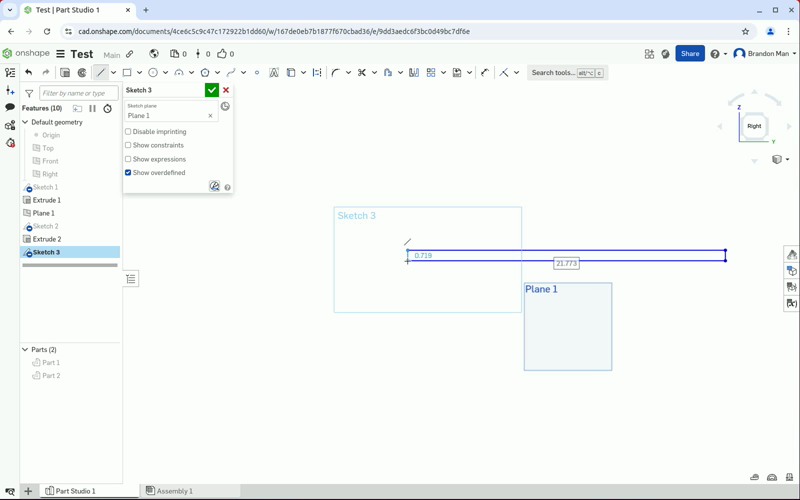
scroll(6)
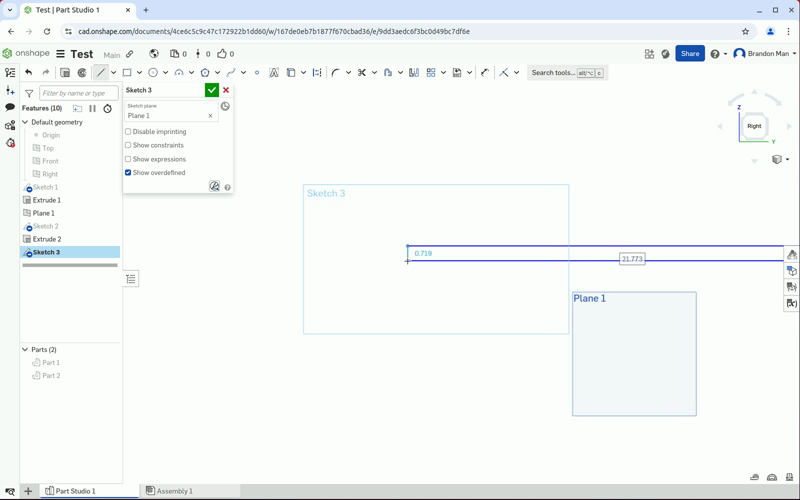
scroll(6)
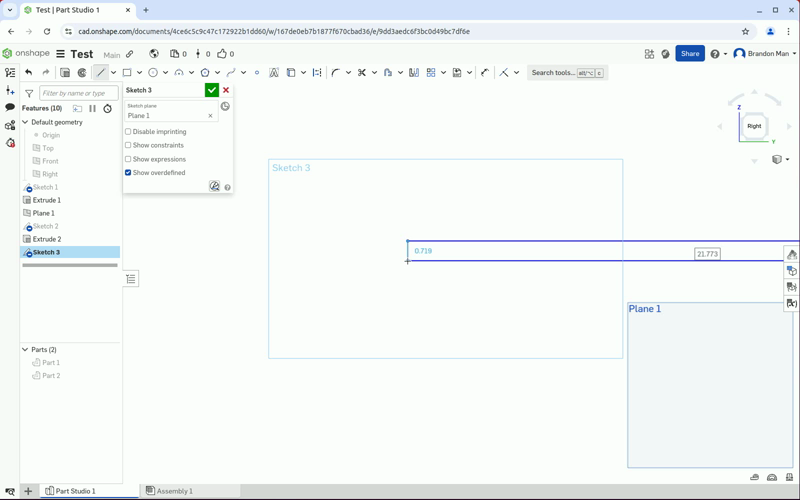
scroll(6)
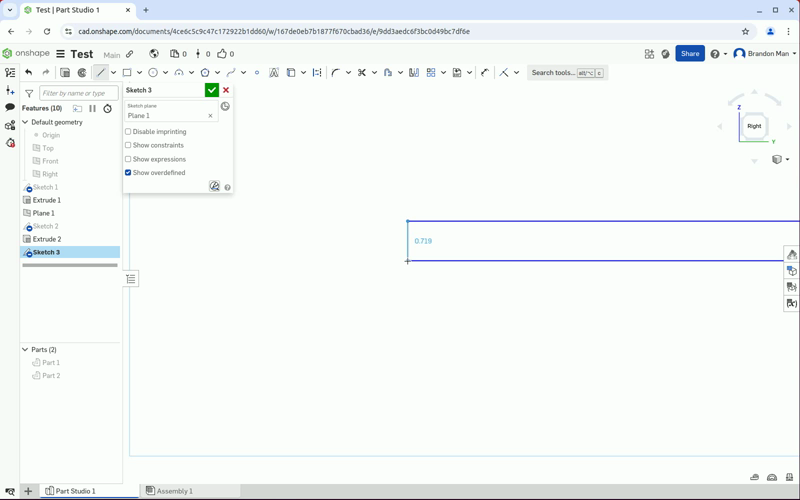
key_up(shift)
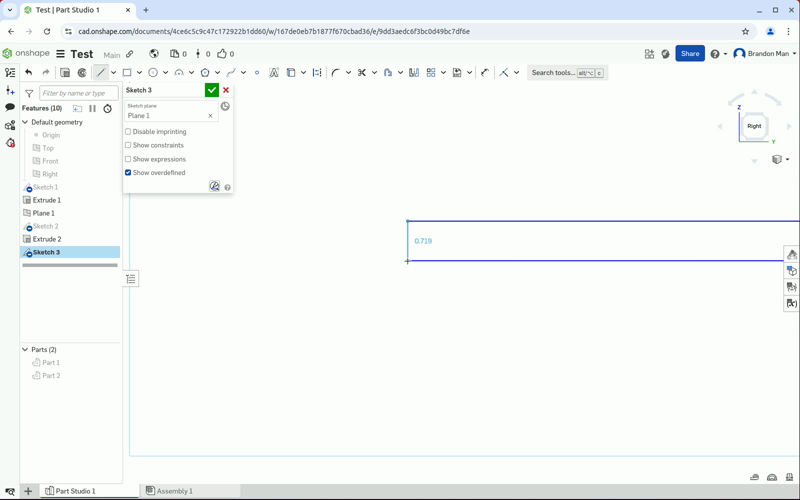
click(407, 260)
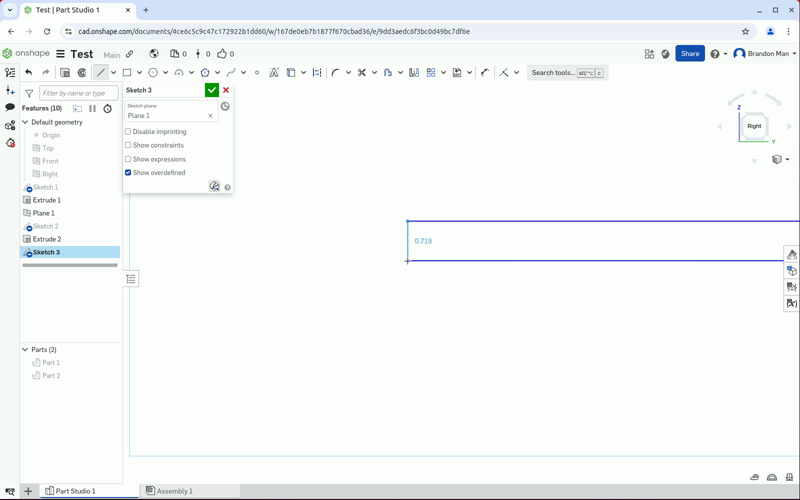
scroll(-6)
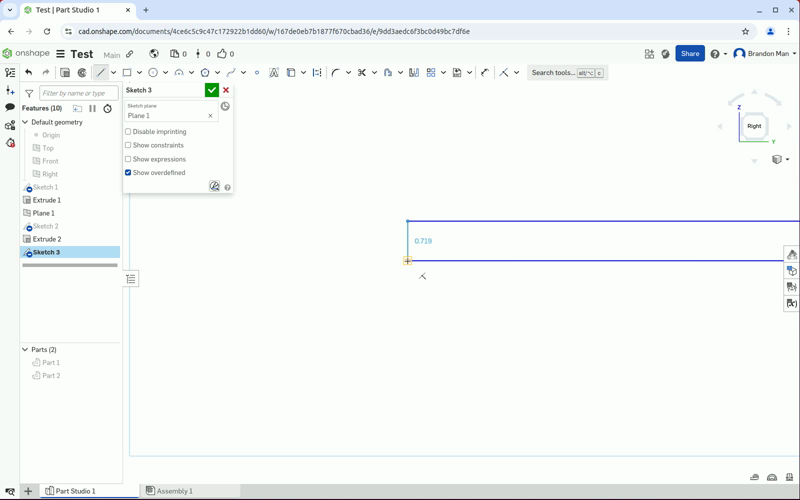
scroll(-6)
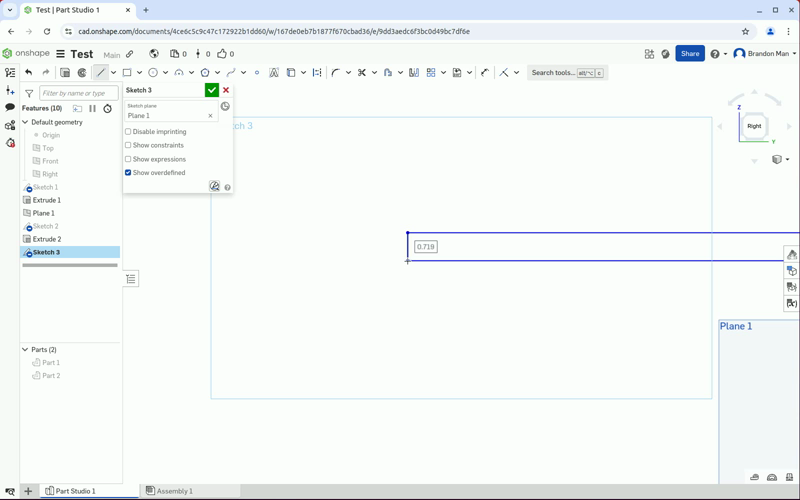
scroll(-6)
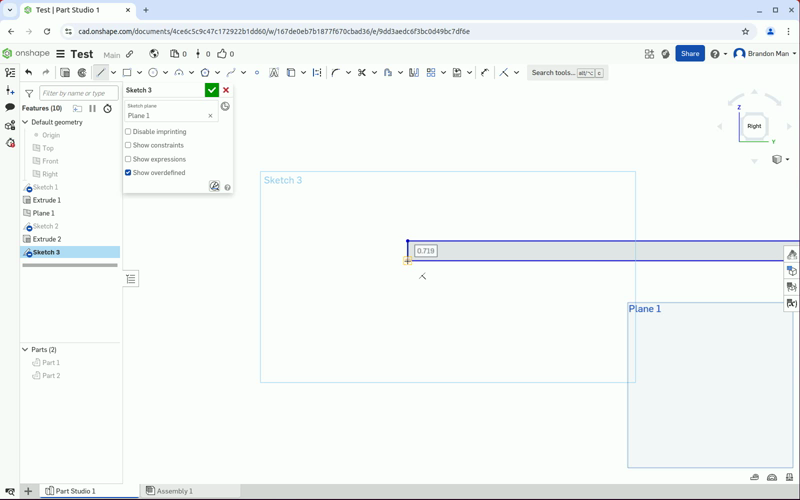
scroll(-6)
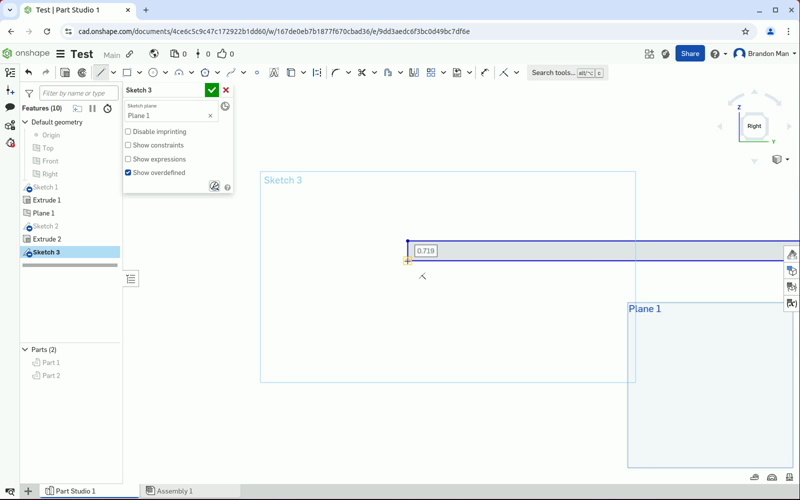
scroll(-6)
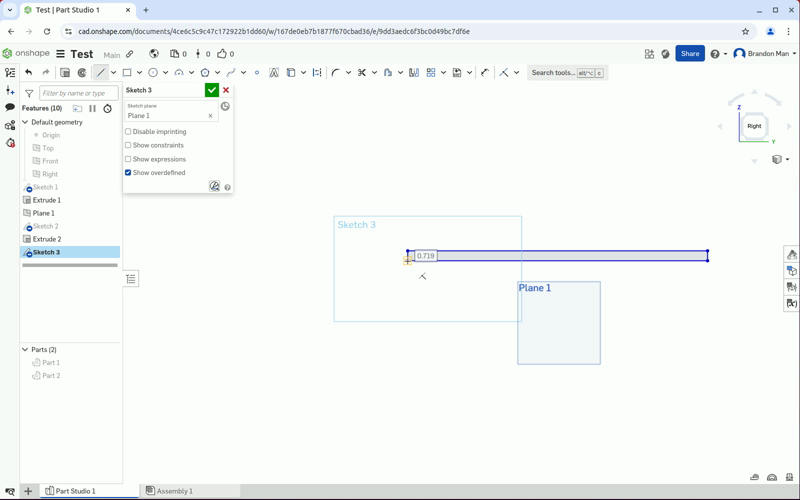
scroll(-6)
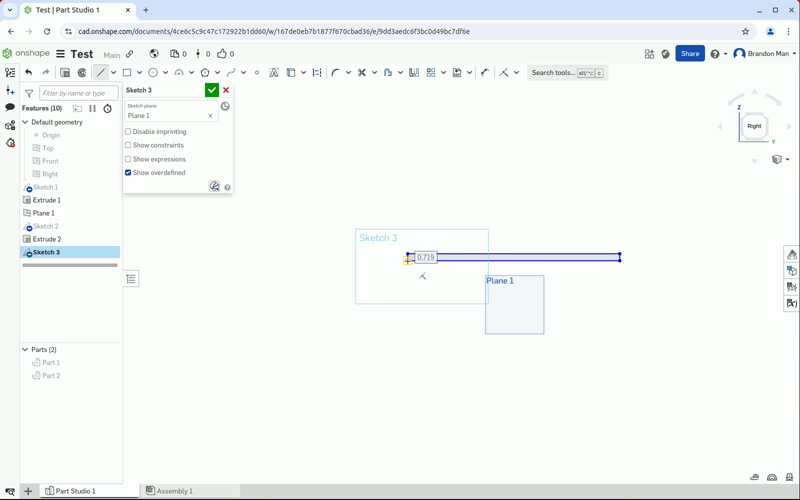
scroll(-6)
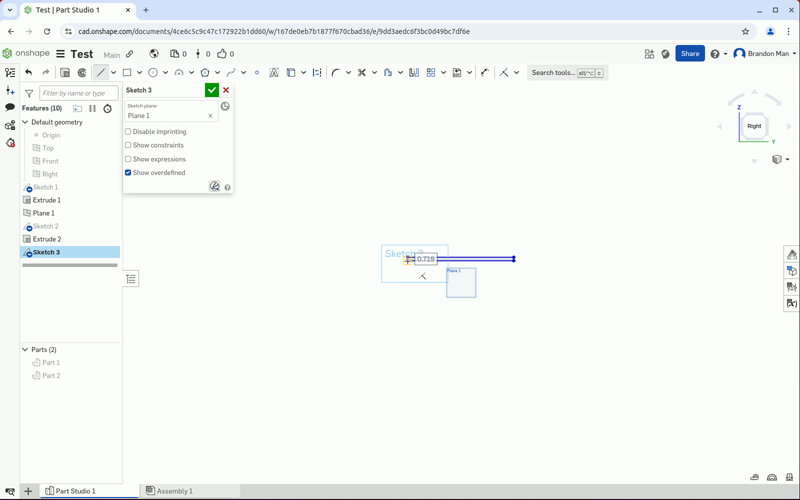
key(esc)
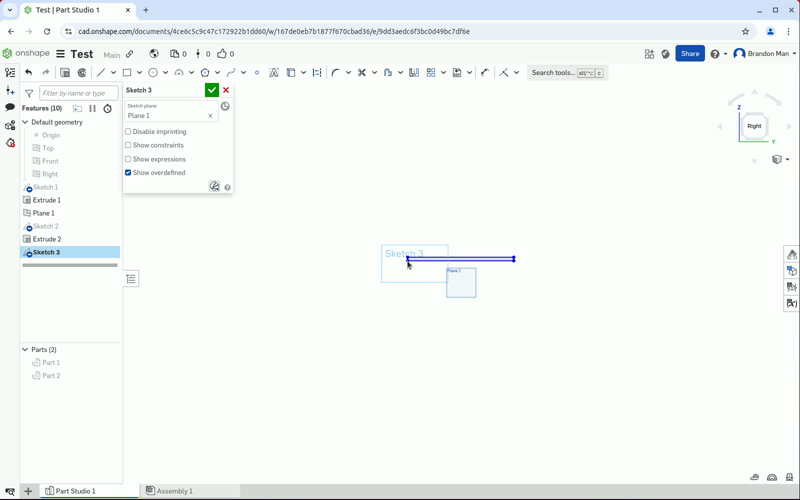
mouse_move(494, 260)
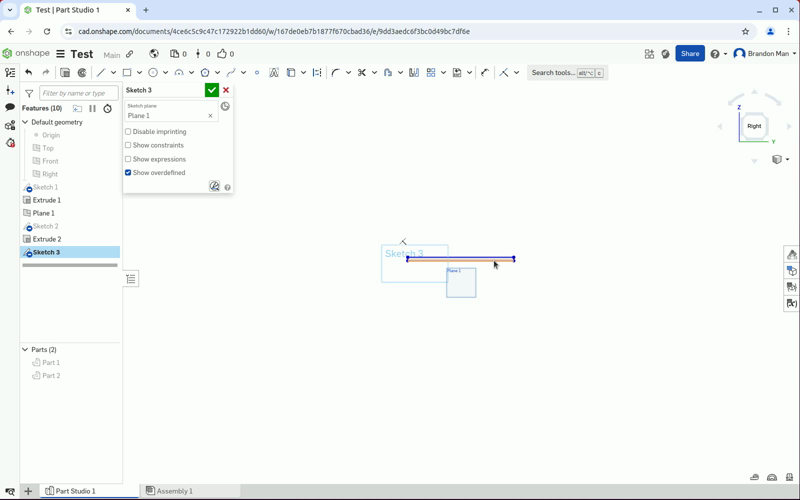
scroll(6)
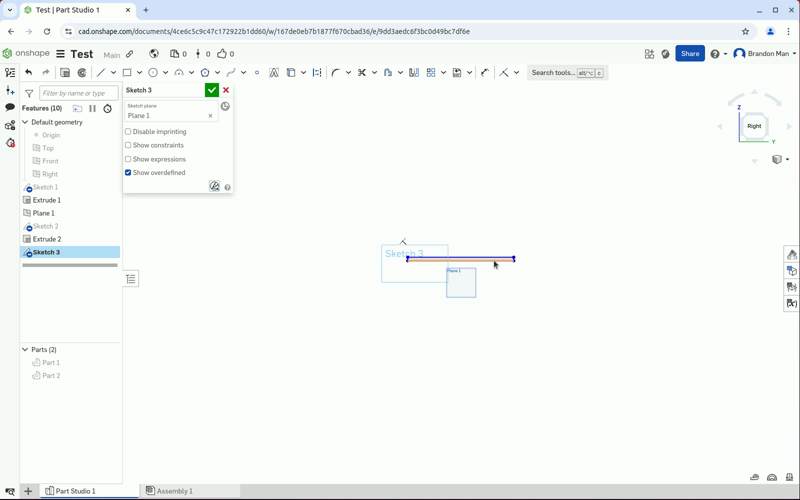
scroll(6)
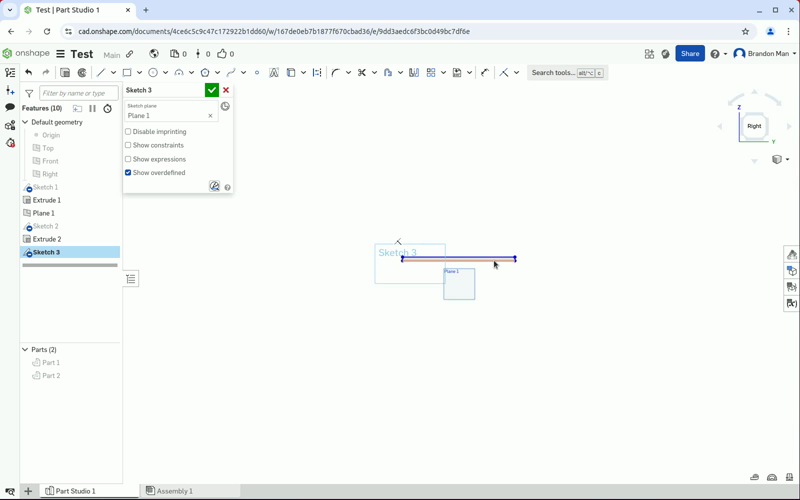
scroll(6)
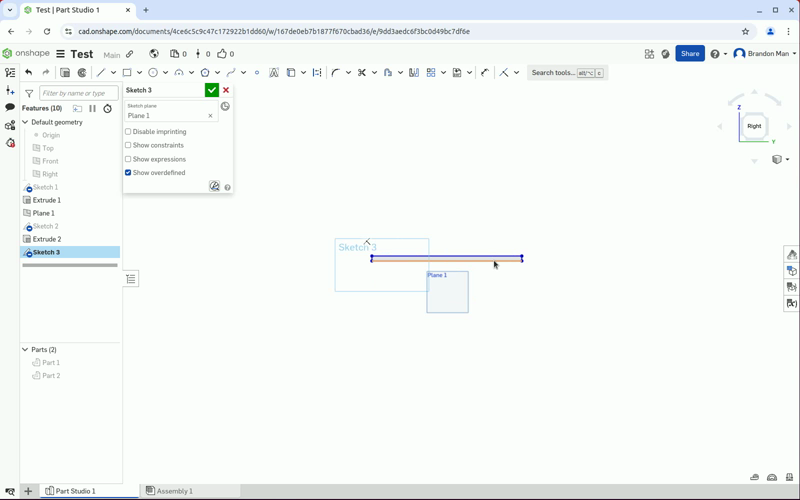
scroll(6)
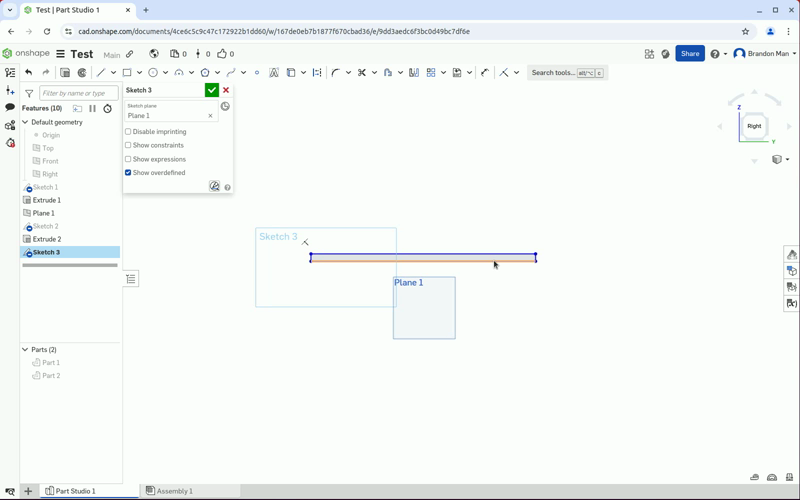
scroll(6)
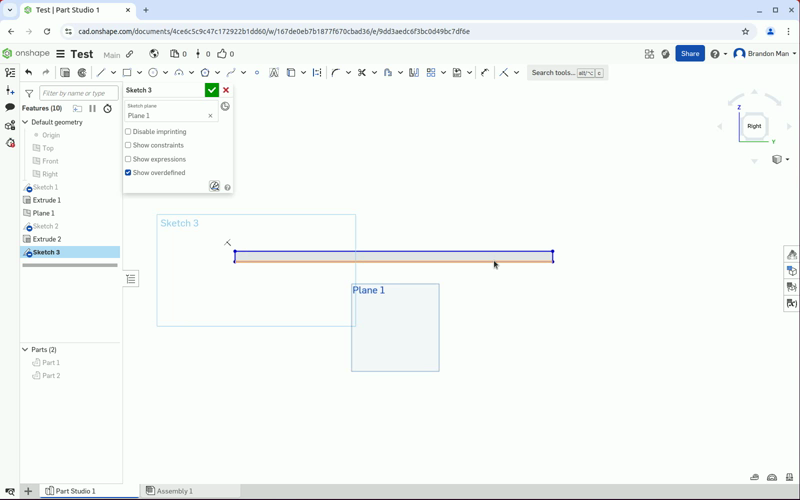
scroll(6)
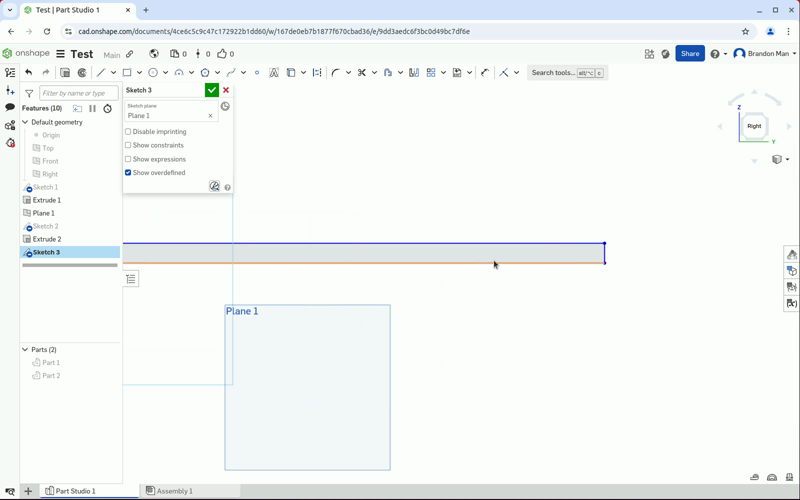
scroll(6)
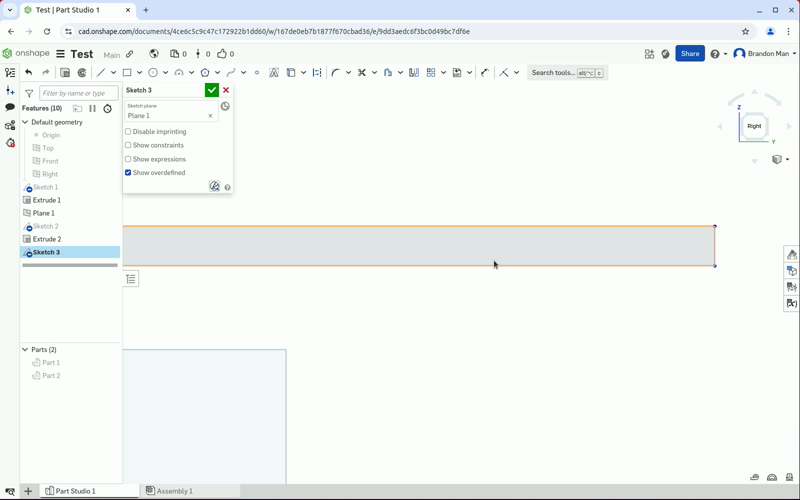
click(494, 260)
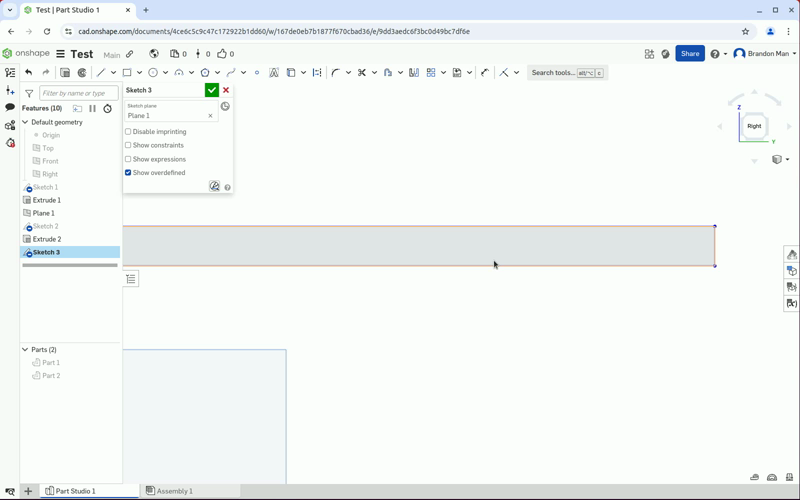
scroll(-6)
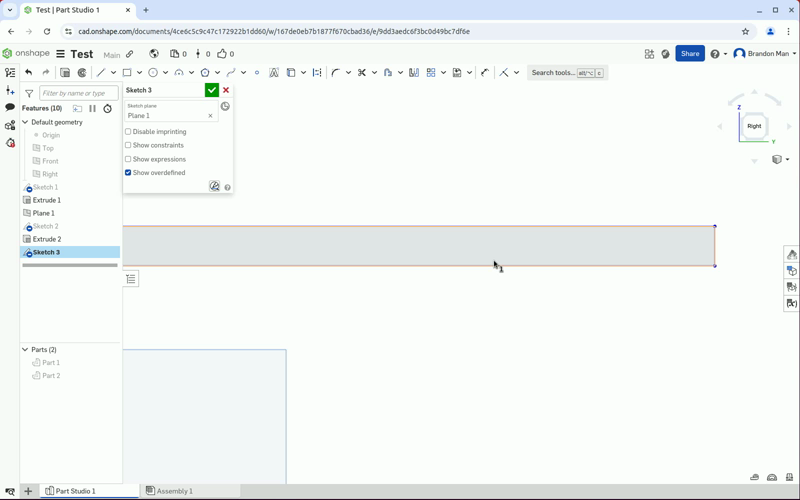
scroll(-6)
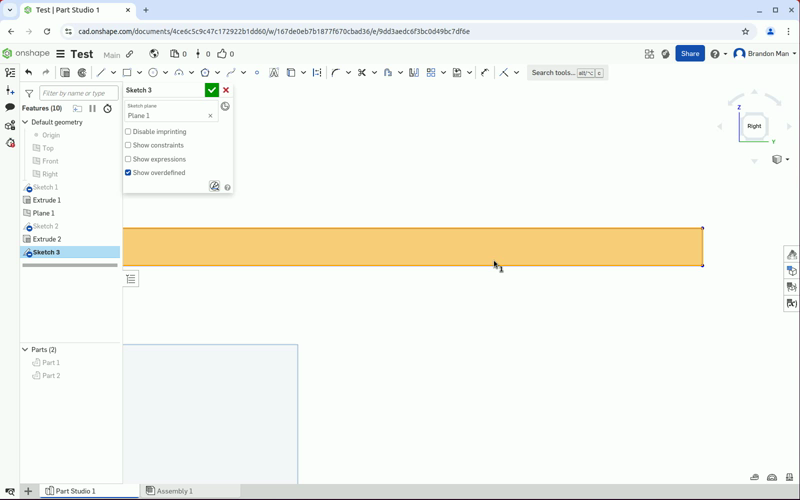
scroll(-6)
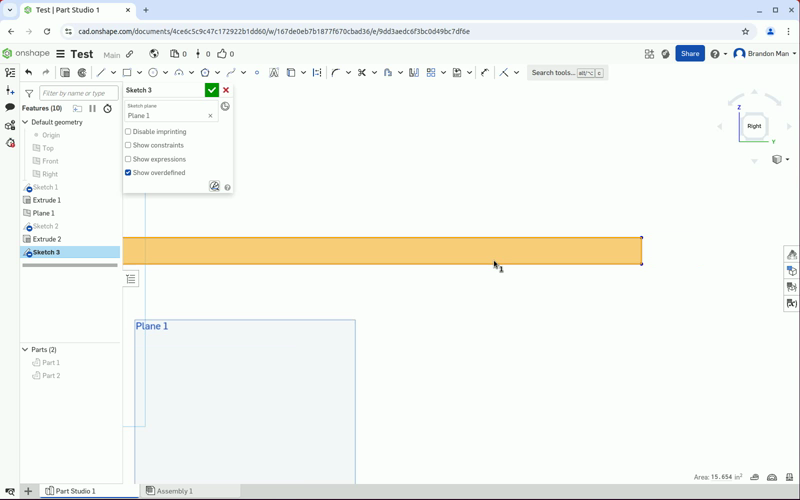
scroll(-6)
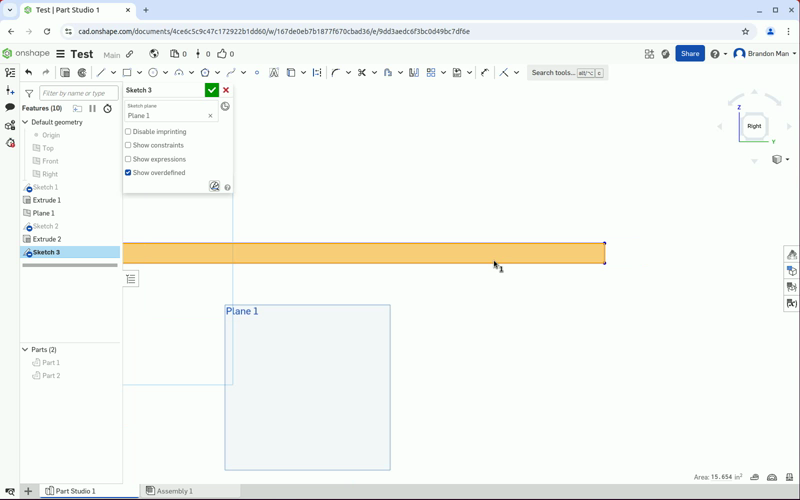
scroll(-6)
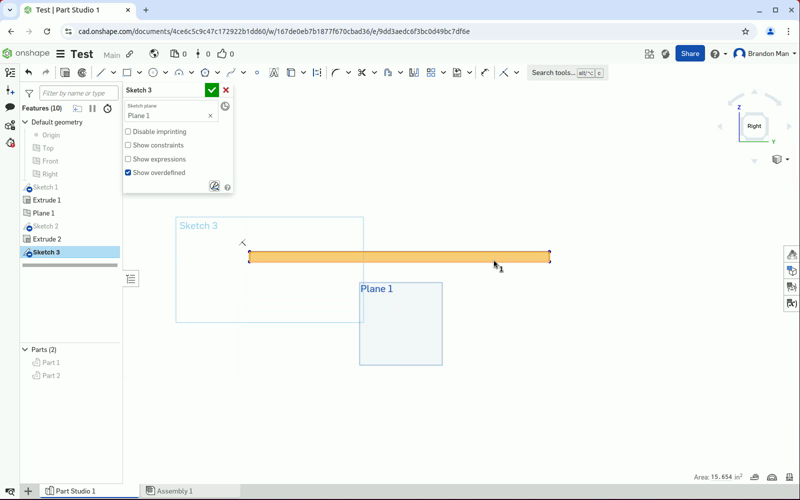
scroll(-6)
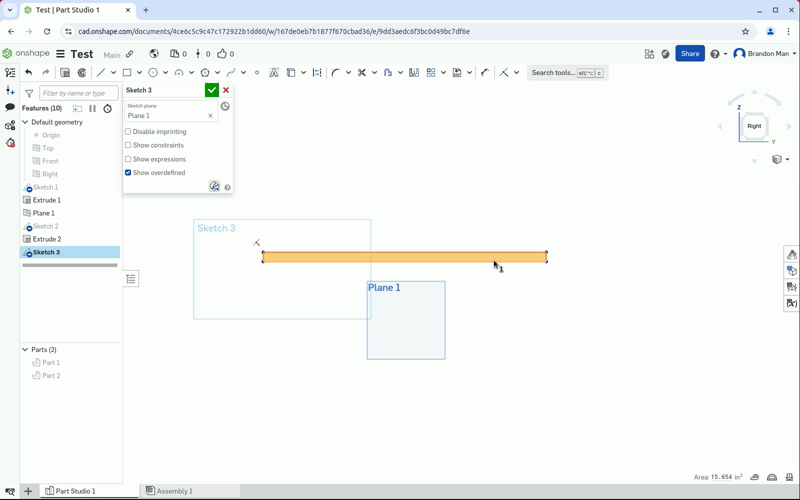
scroll(-6)
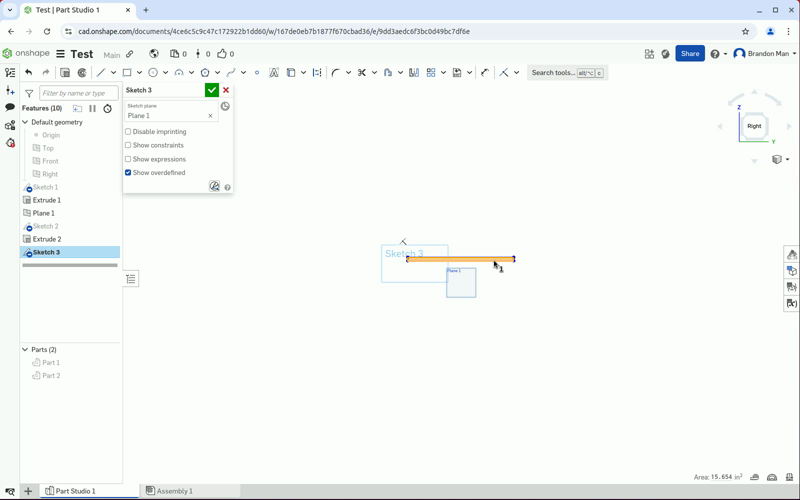
mouse_move(73, 352)
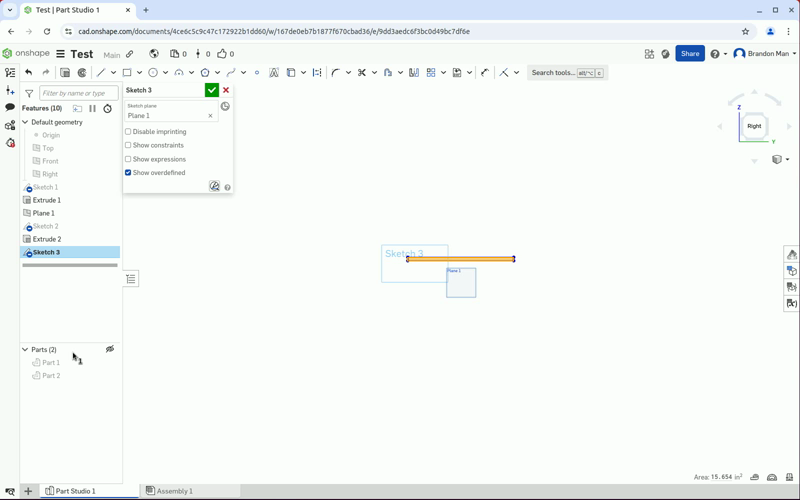
key(shift+y)
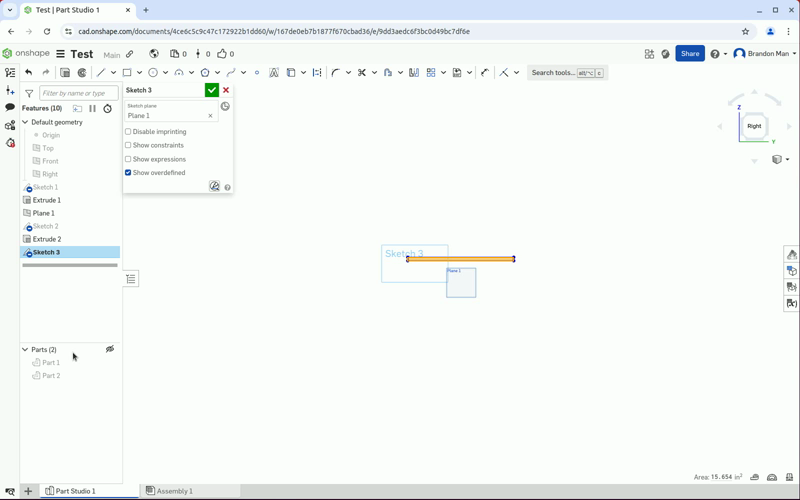
key(shift+e)
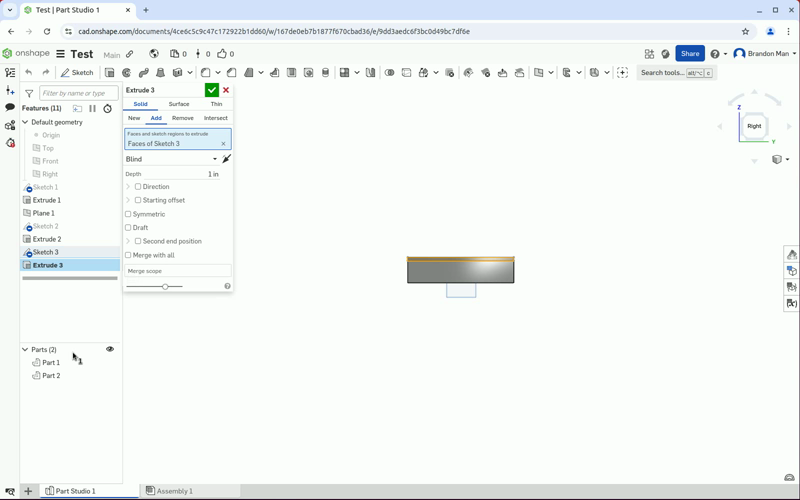
mouse_move(143, 106)
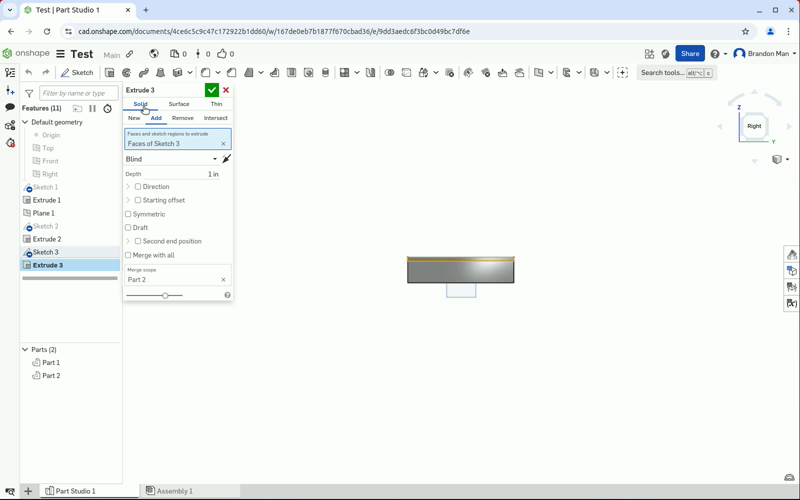
click(143, 106)
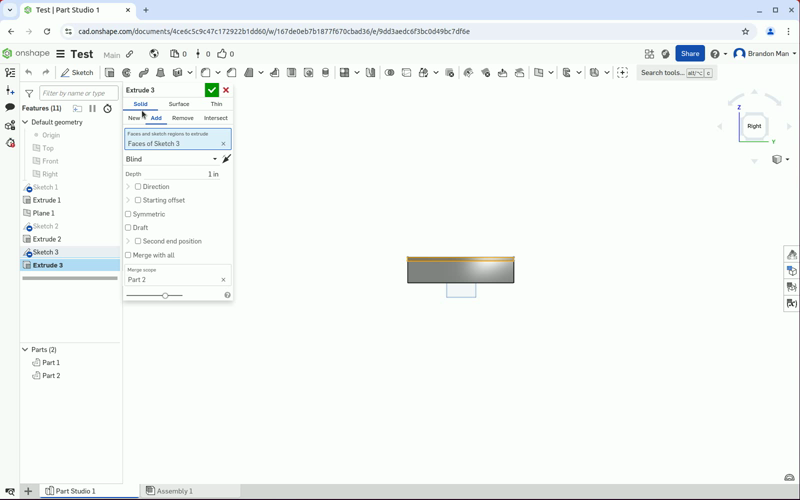
mouse_move(137, 120)
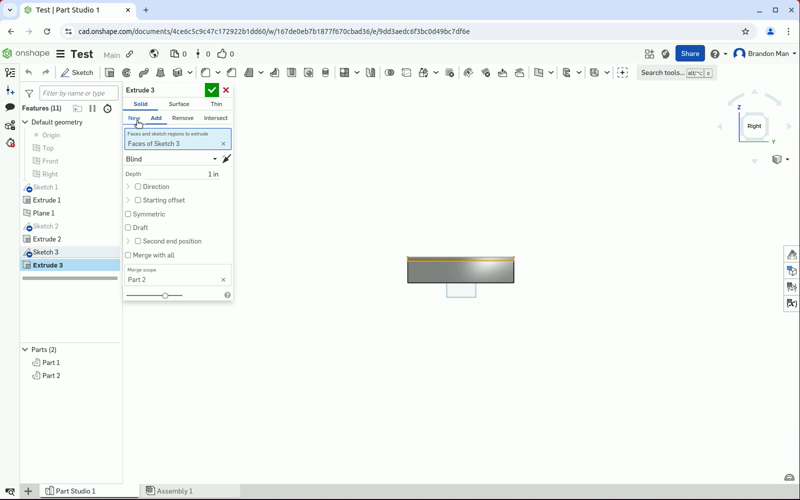
click(137, 120)
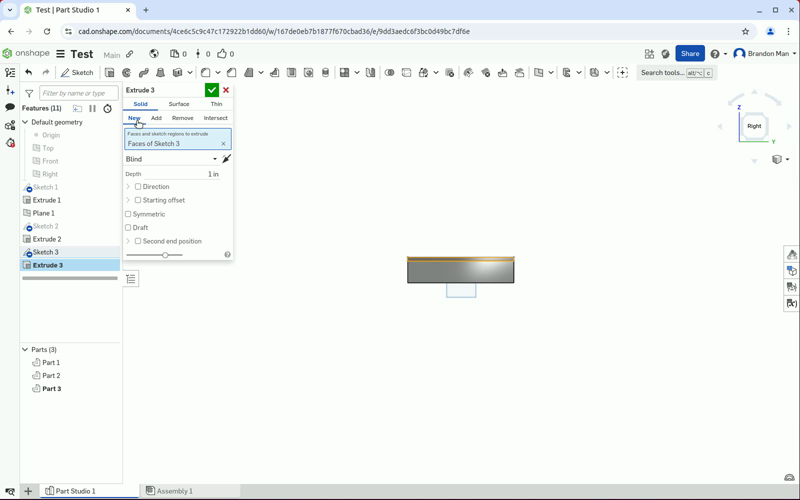
key(tab, 4)
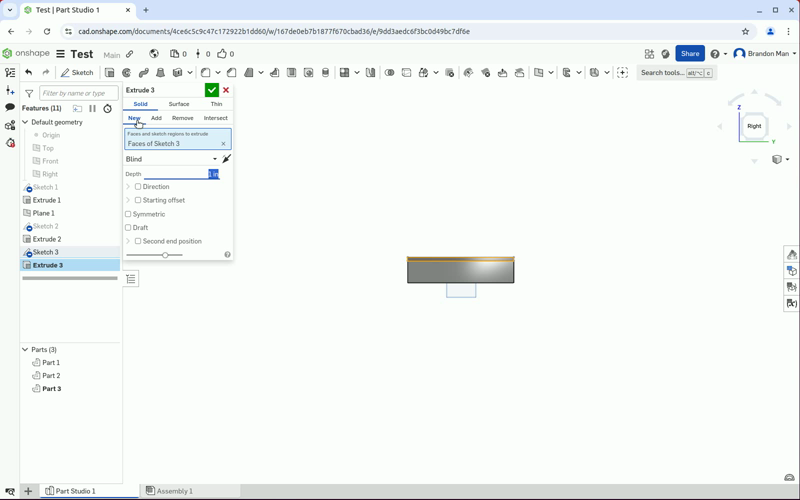
text(0.722)
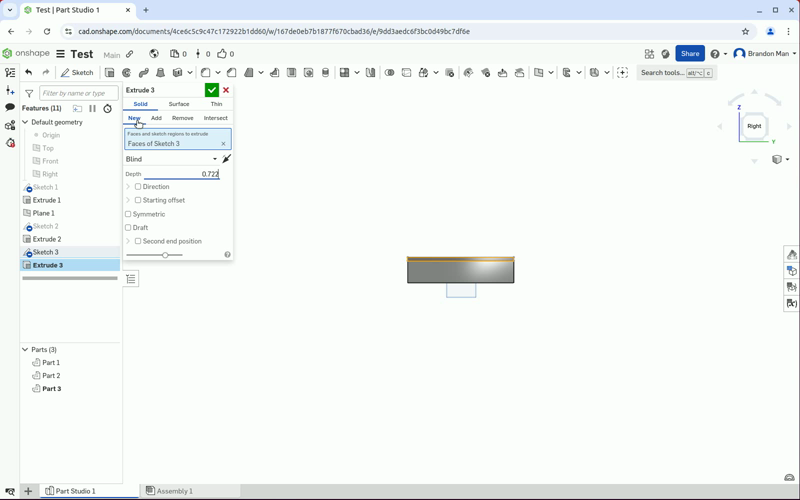
key(enter)
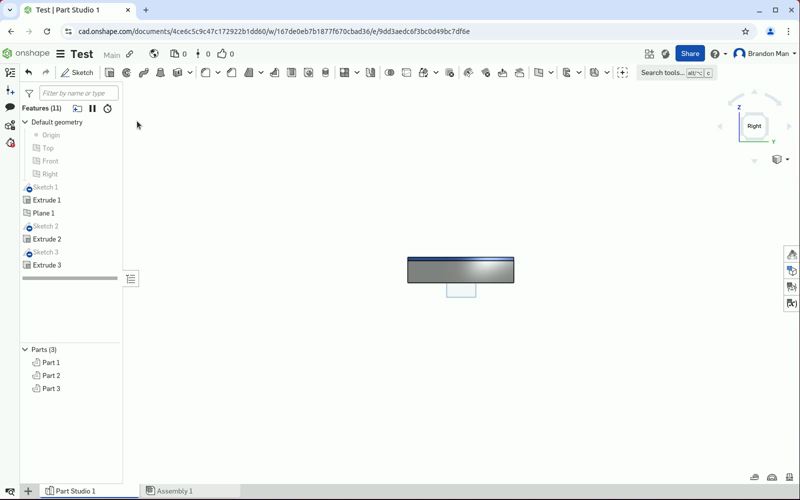
key(shift+h)
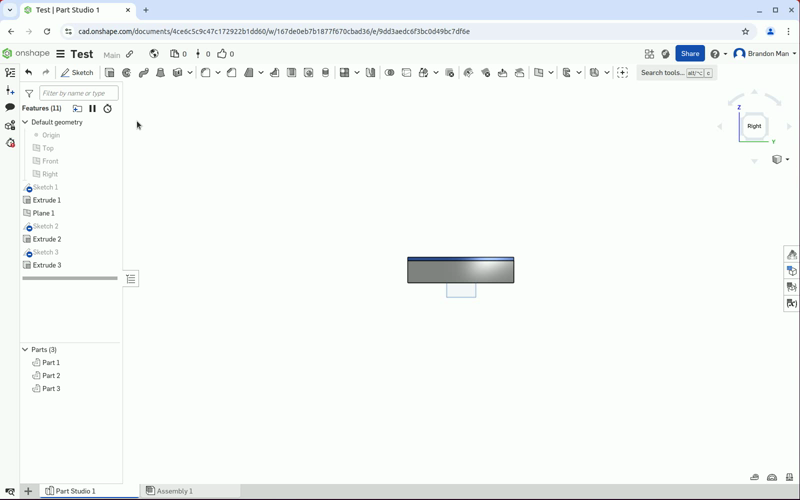
key(shift+h)
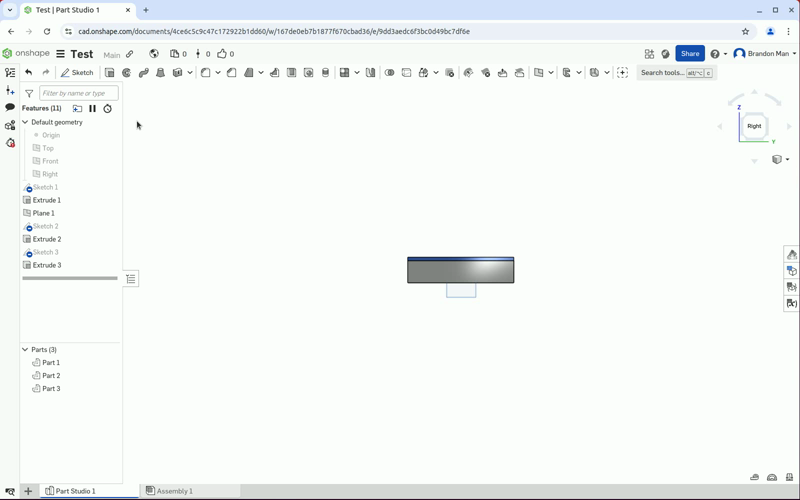
mouse_move(73, 189)
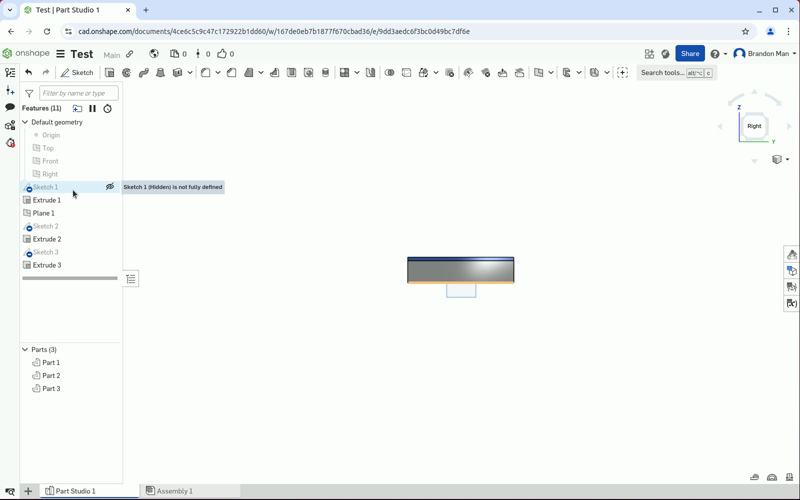
click(73, 189)
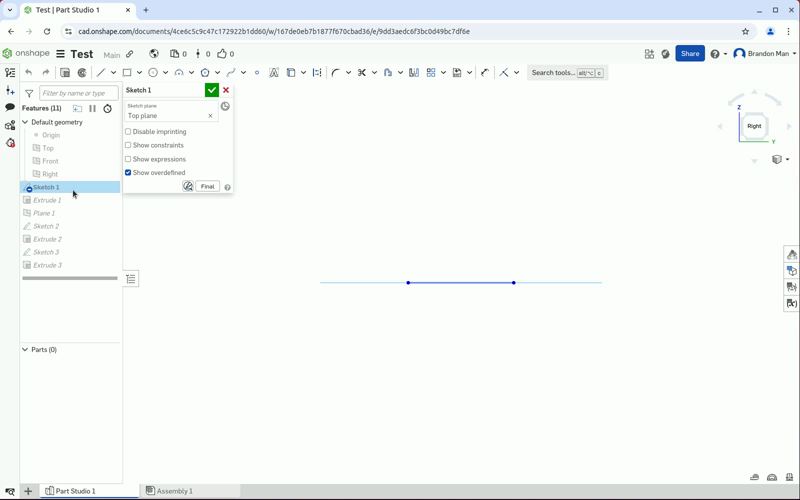
mouse_move(229, 92)
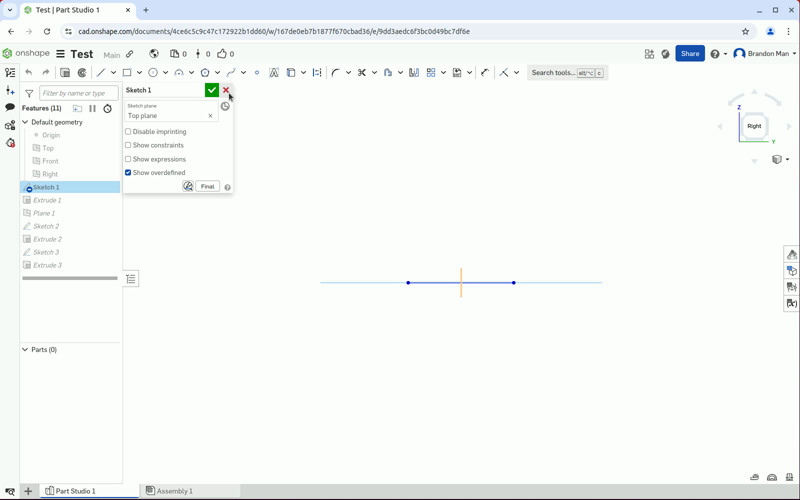
click(229, 92)
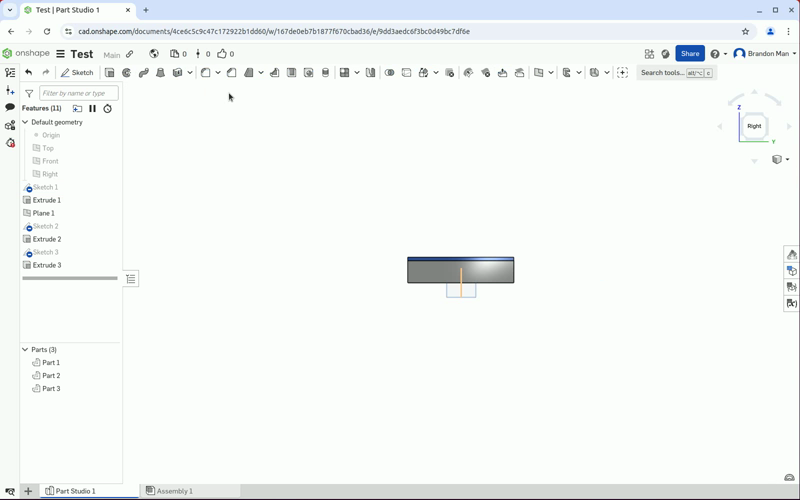
mouse_move(73, 352)
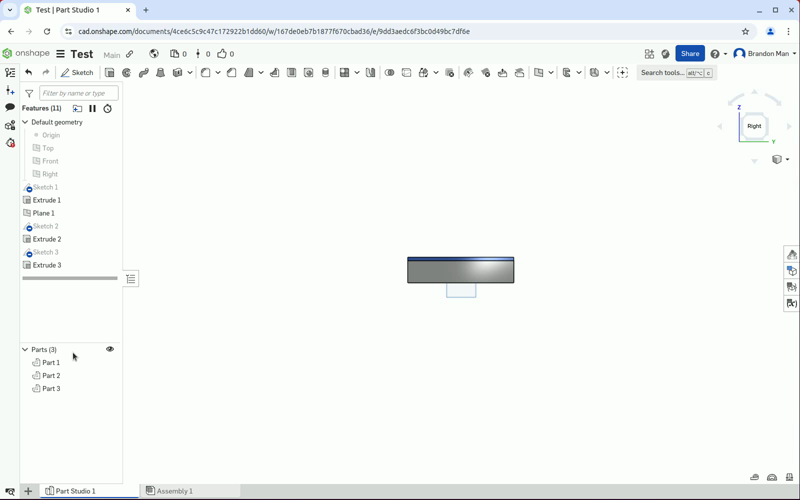
key(y)
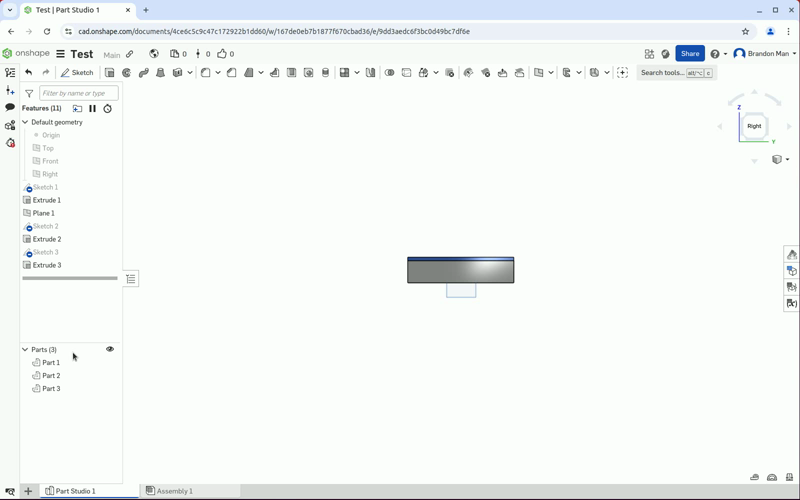
key(shift+p)
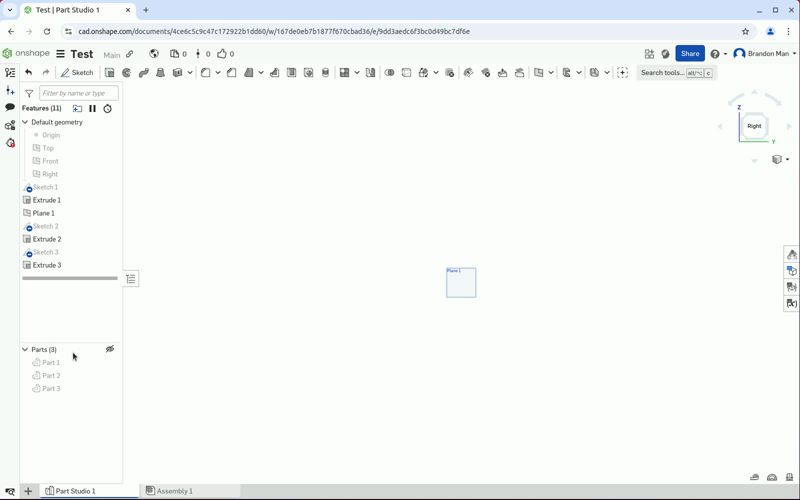
key(space)
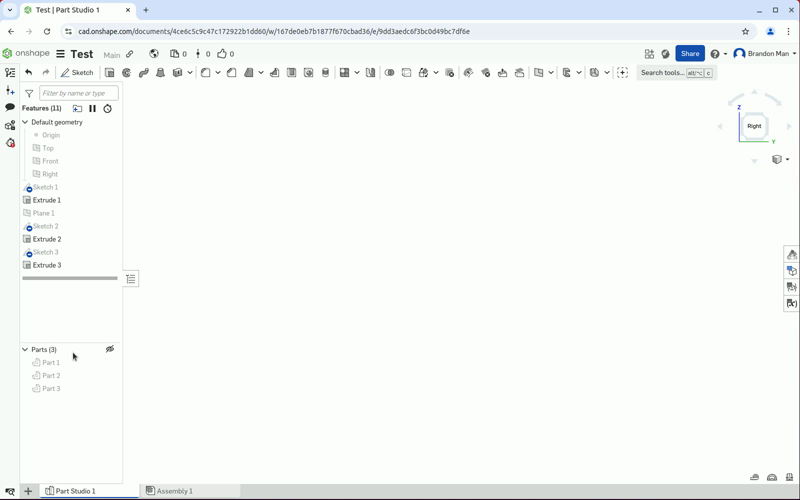
key_down(shift)
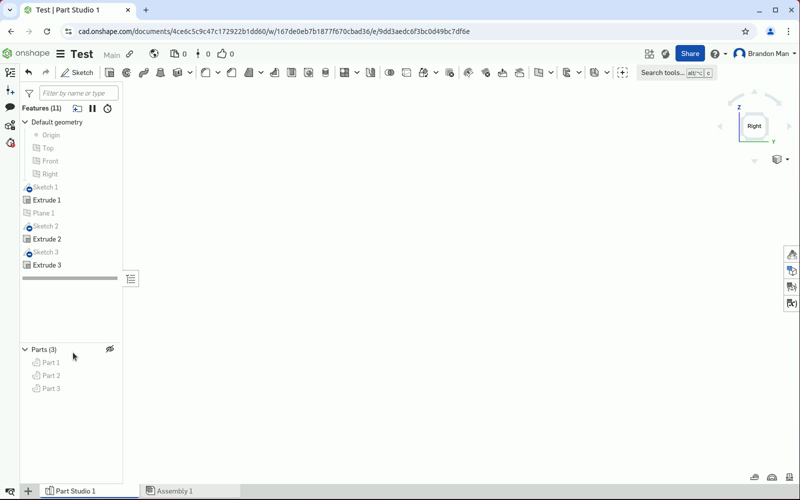
key(right)
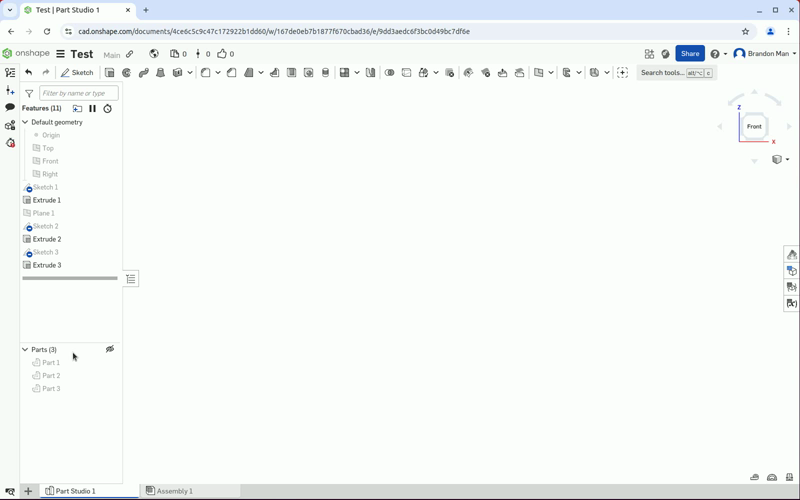
key_up(shift)
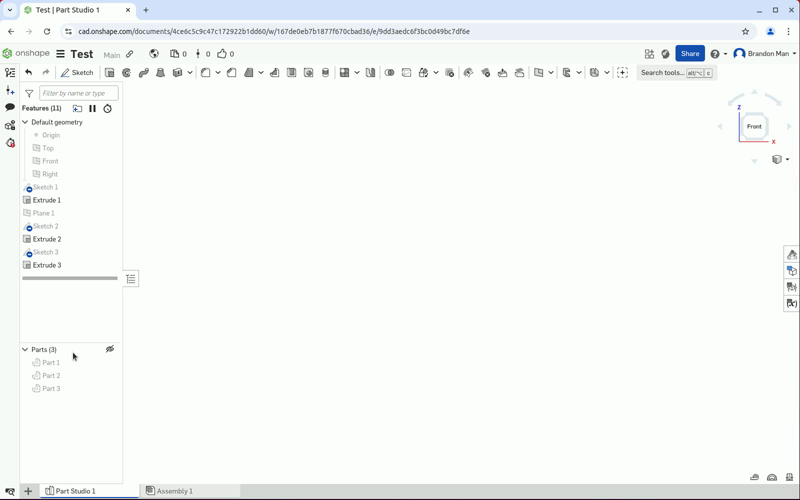
mouse_move(73, 352)
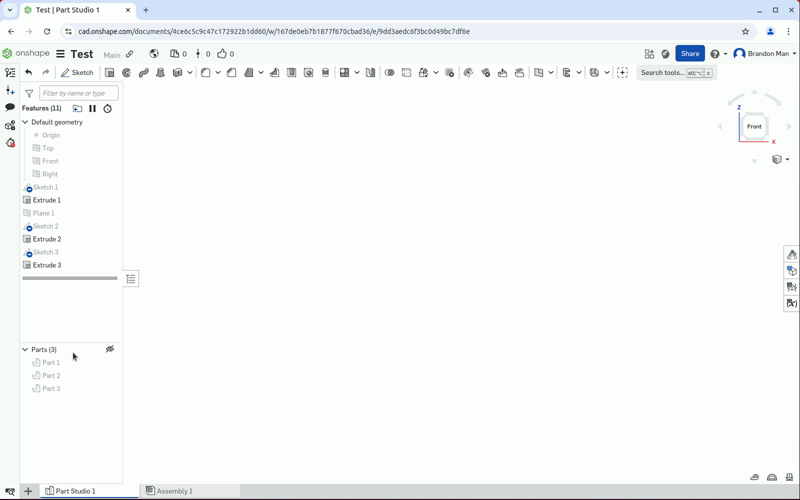
key(shift+y)
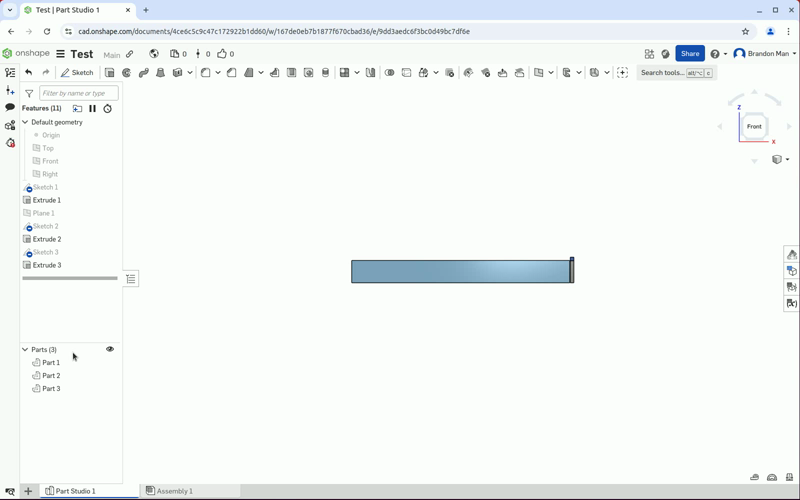
mouse_move(541, 75)
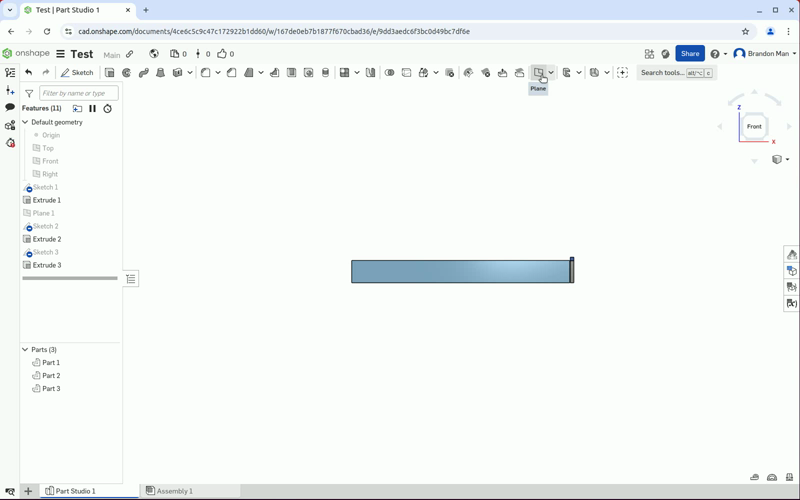
click(541, 75)
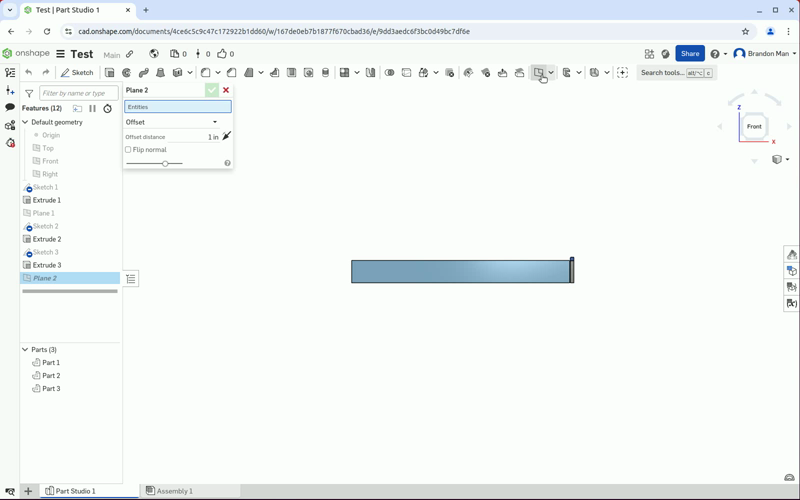
mouse_move(73, 163)
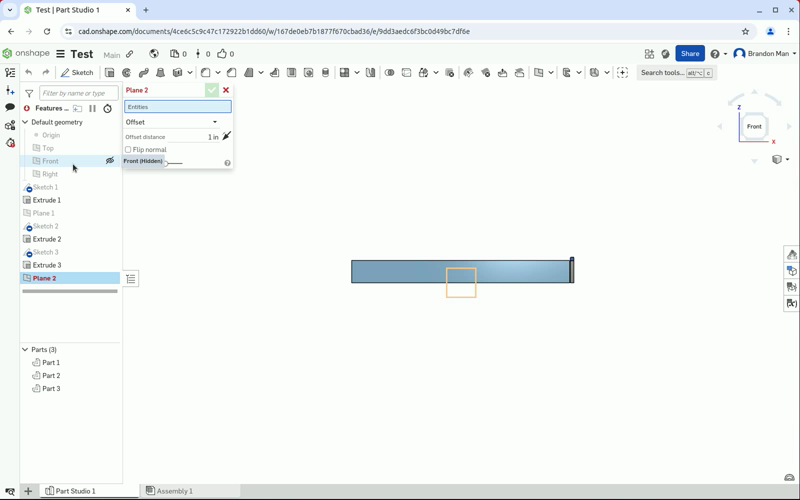
click(73, 163)
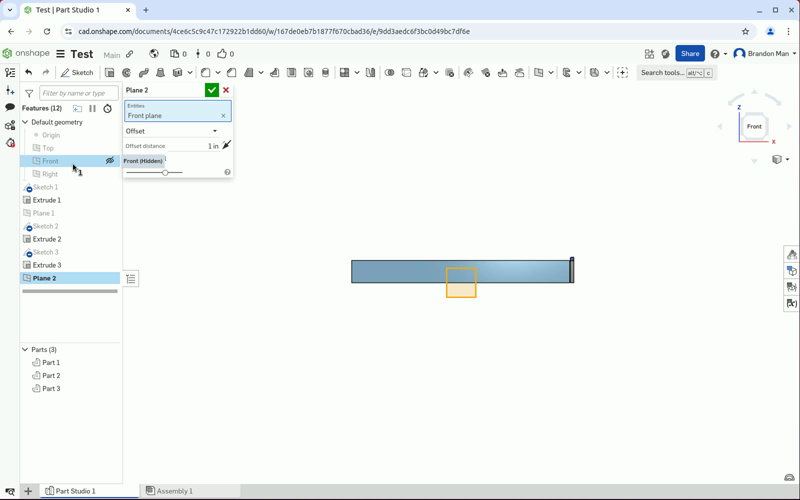
key(tab, 2)
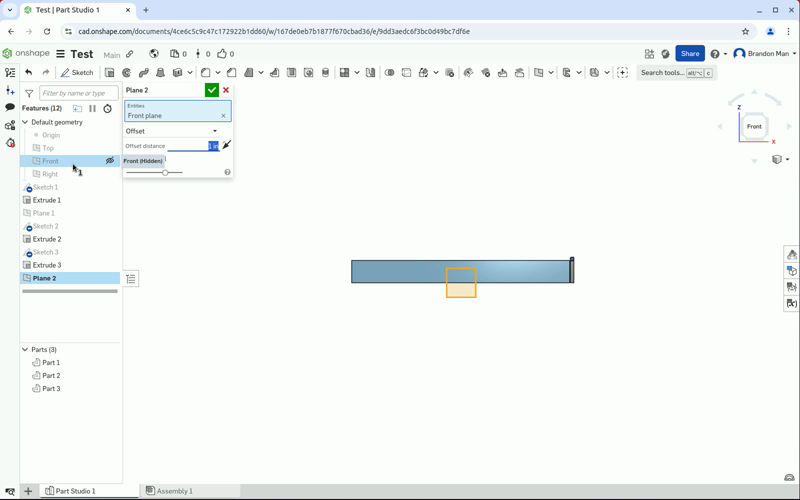
text(10.845)
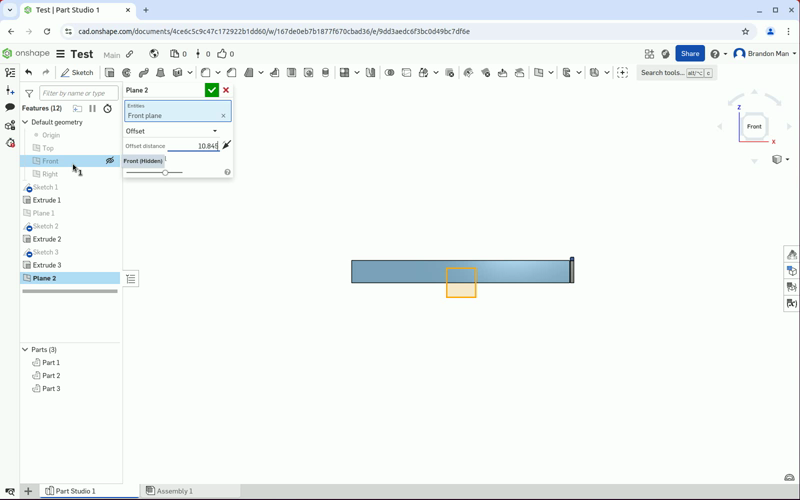
key(enter, 2)
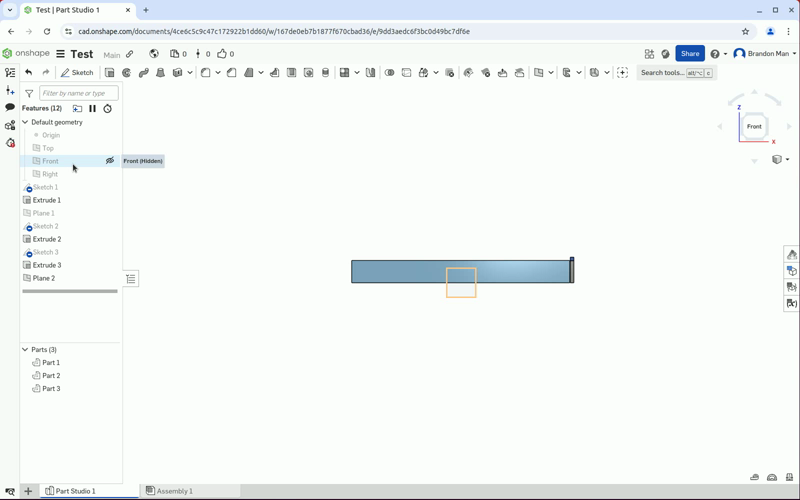
key(shift+s)
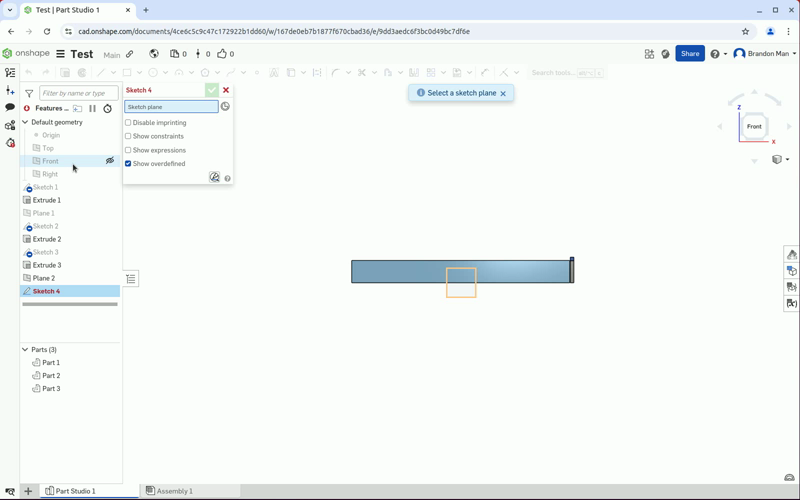
mouse_move(73, 280)
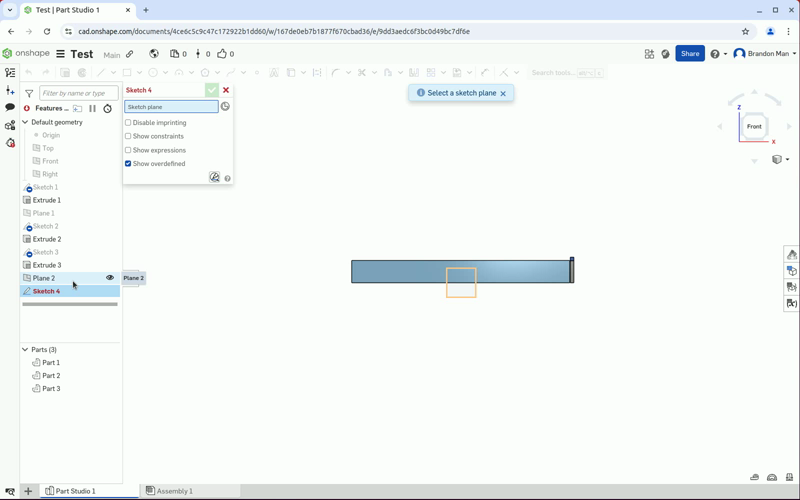
click(73, 280)
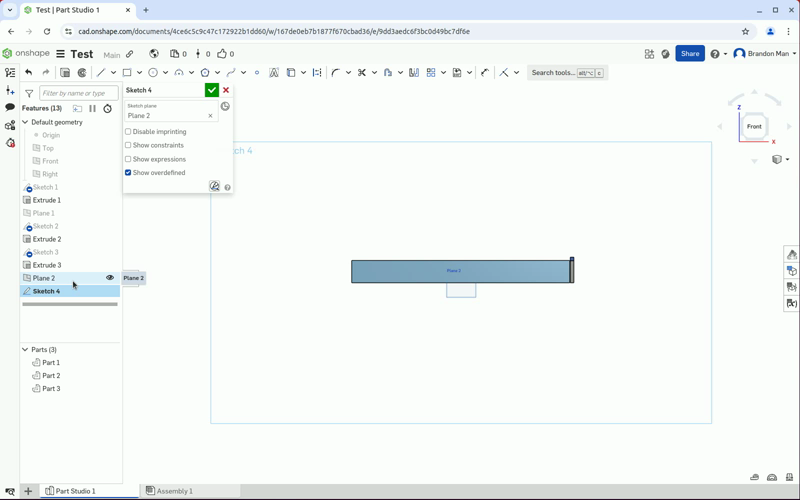
mouse_move(73, 352)
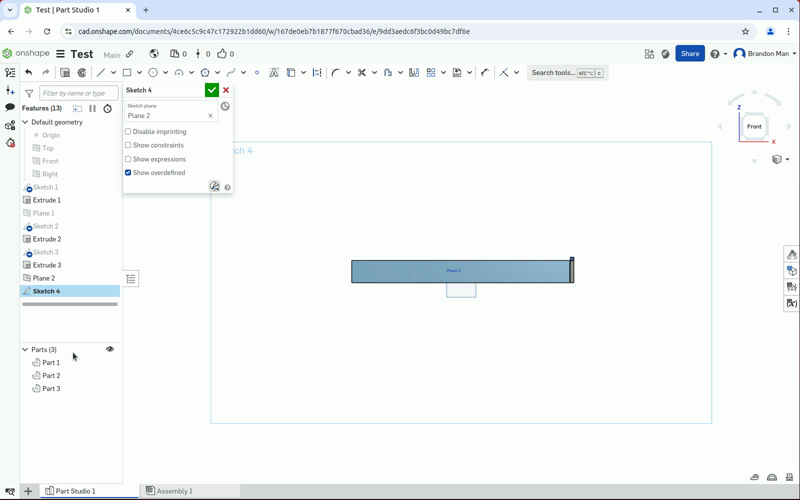
key(y)
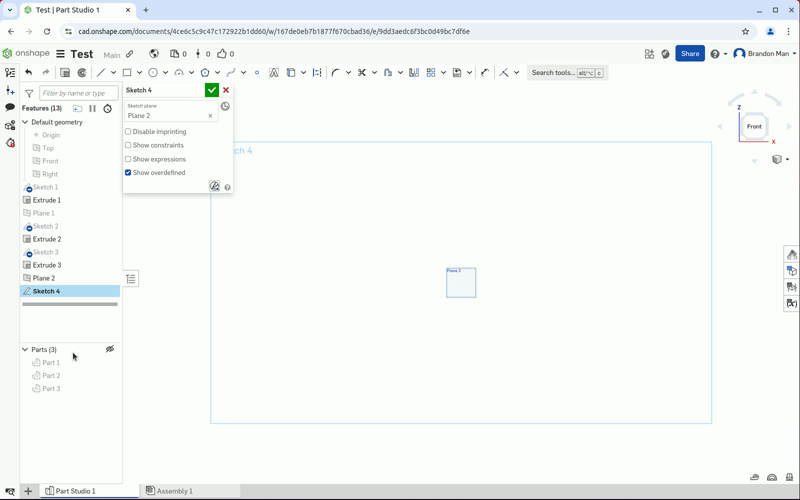
key(l)
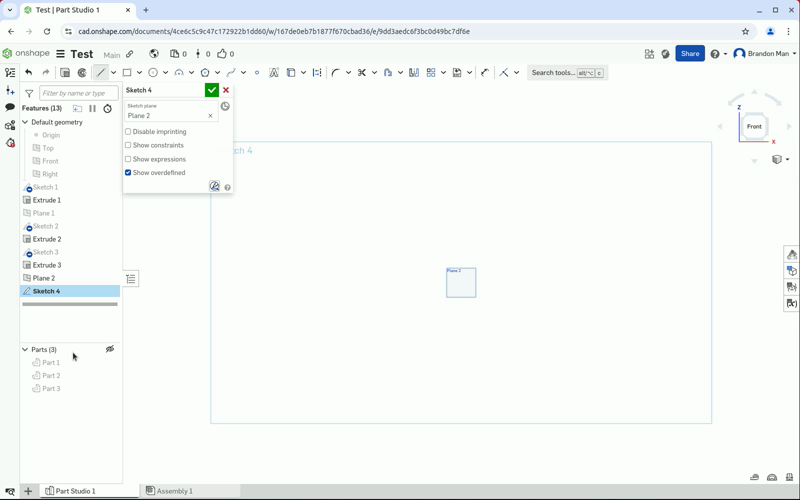
key_down(shift)
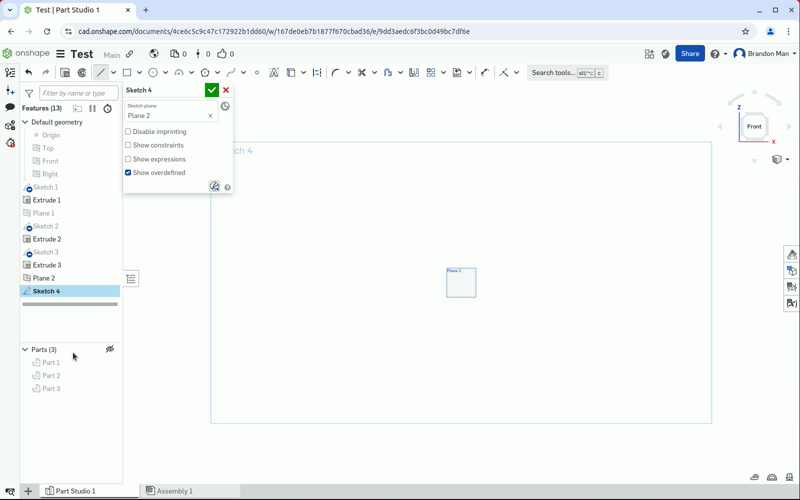
mouse_move(348, 282)
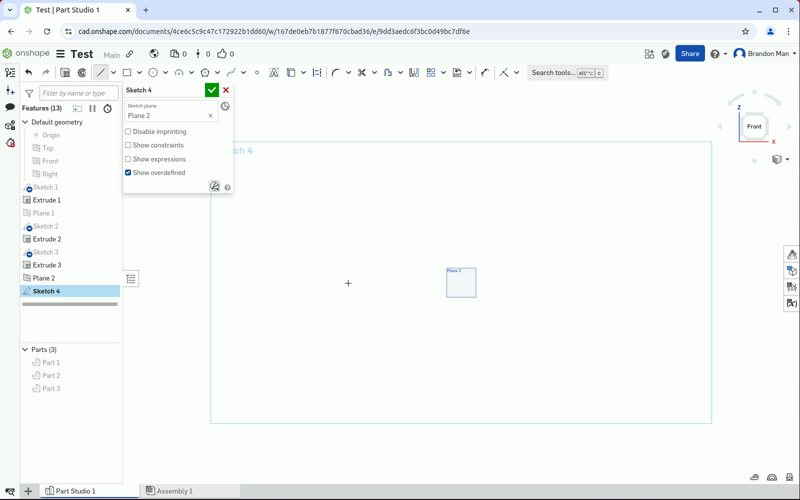
click(348, 282)
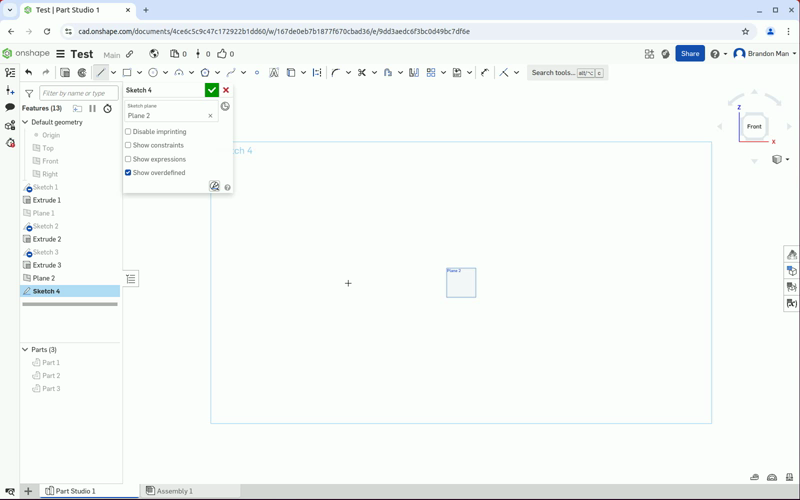
key_up(shift)
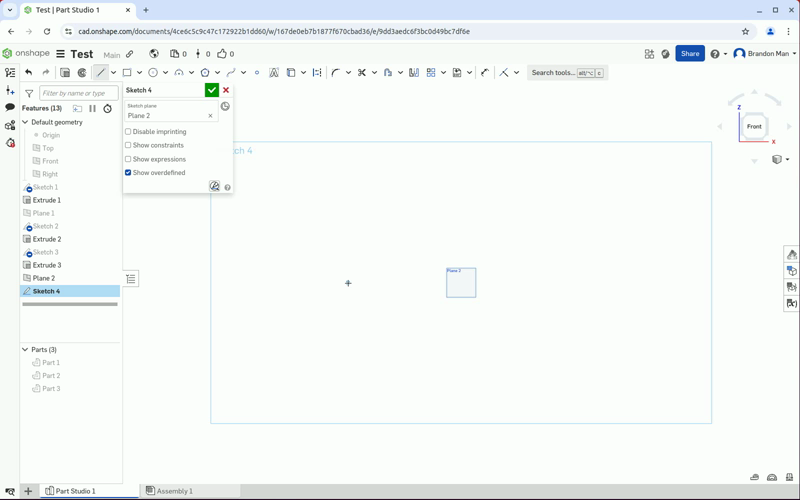
key_down(shift)
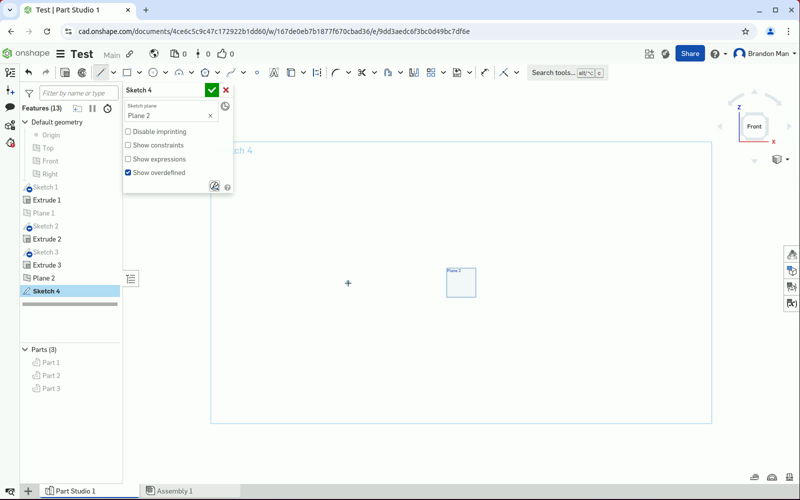
mouse_move(378, 282)
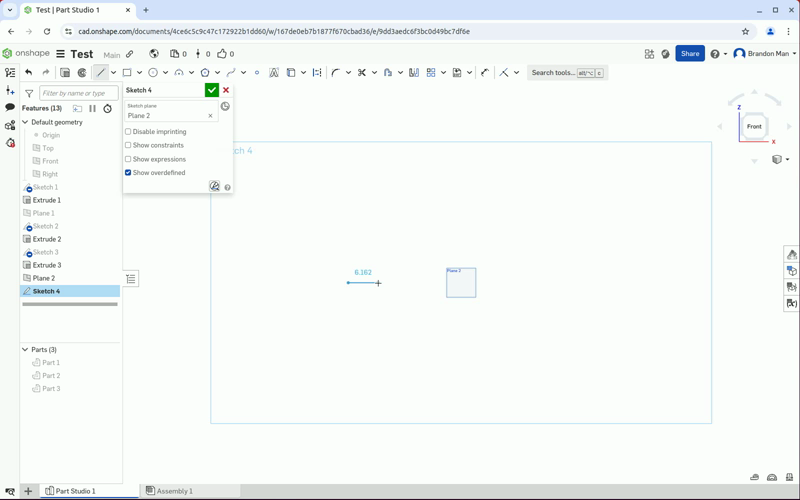
mouse_move(350, 282)
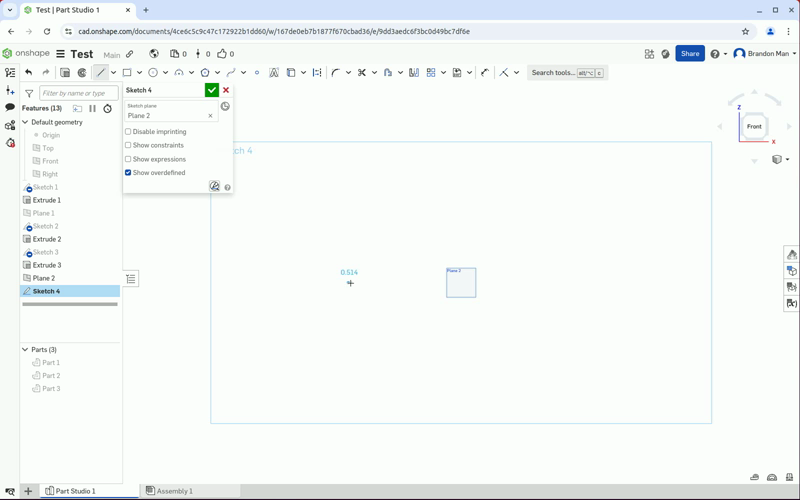
scroll(6)
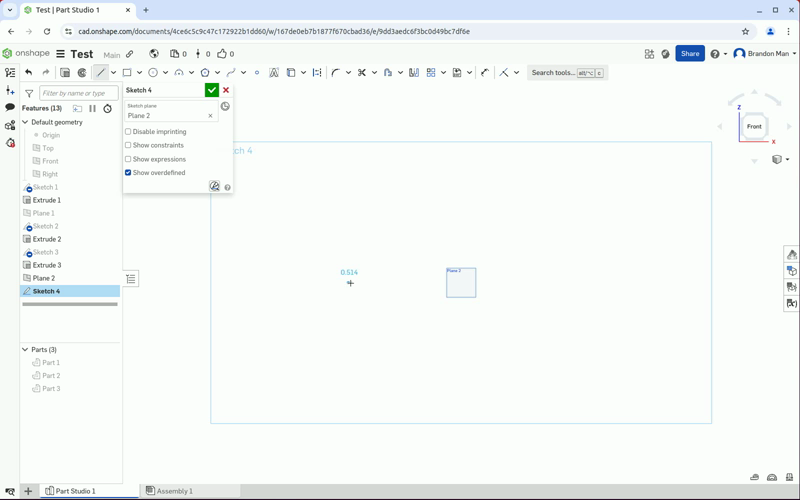
scroll(6)
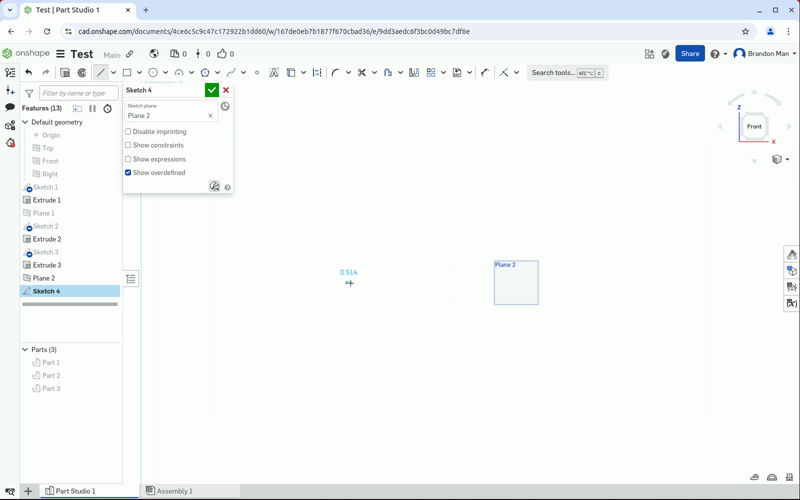
scroll(6)
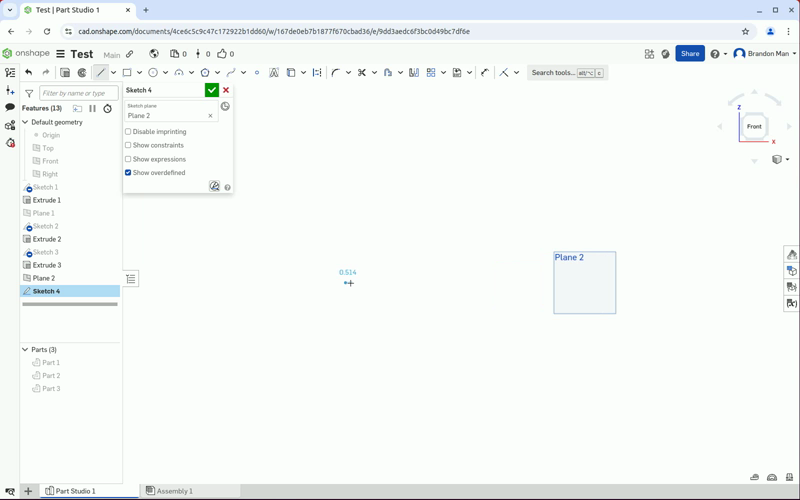
scroll(6)
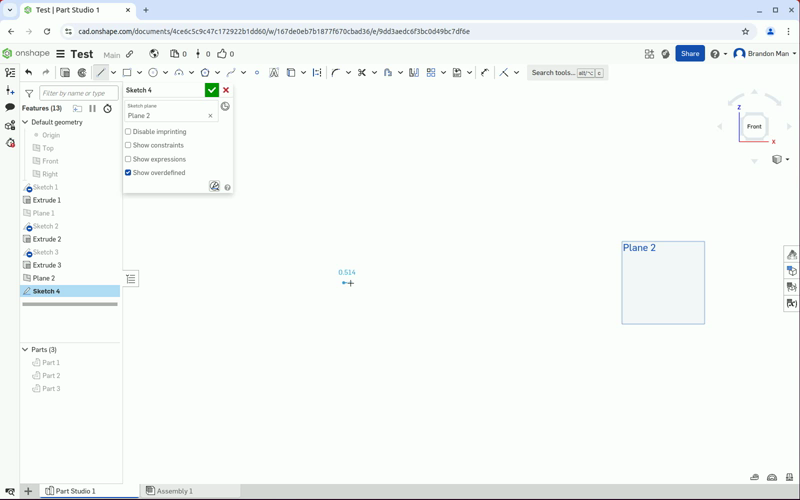
scroll(6)
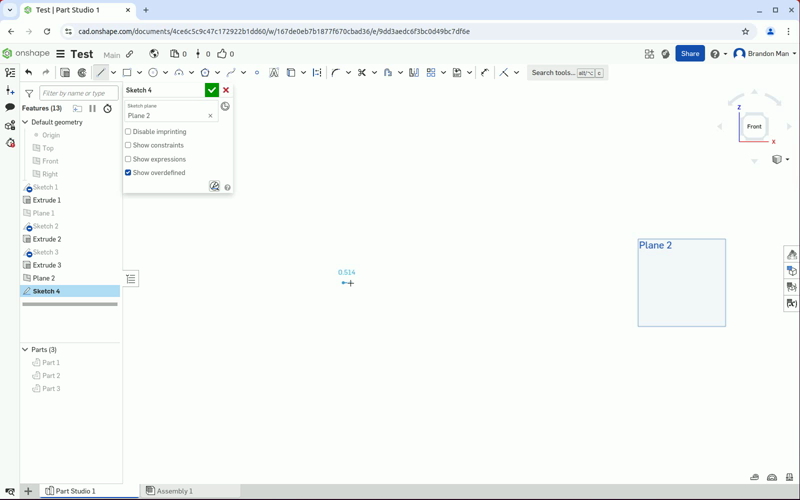
scroll(6)
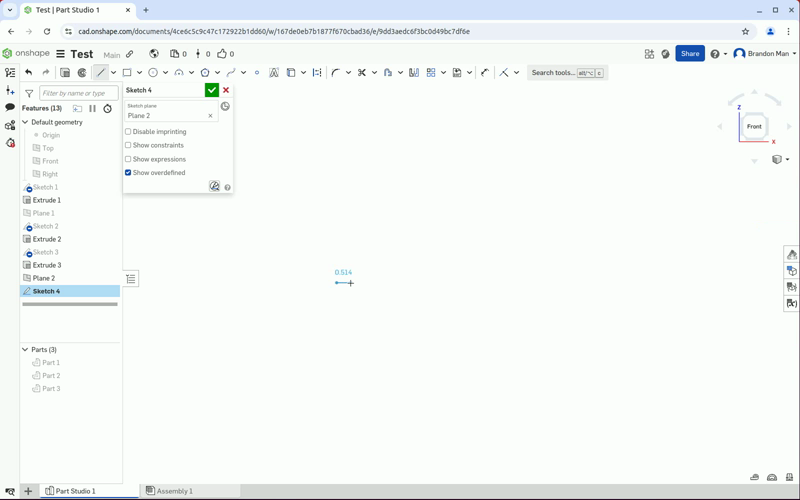
scroll(6)
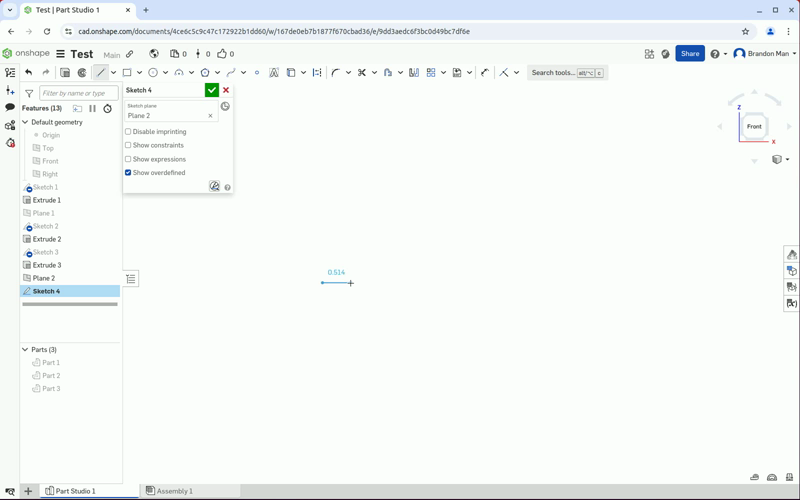
click(350, 282)
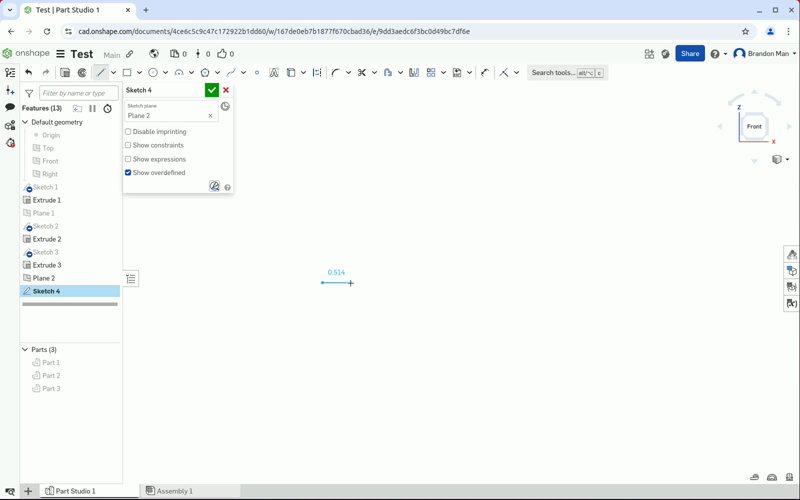
scroll(-6)
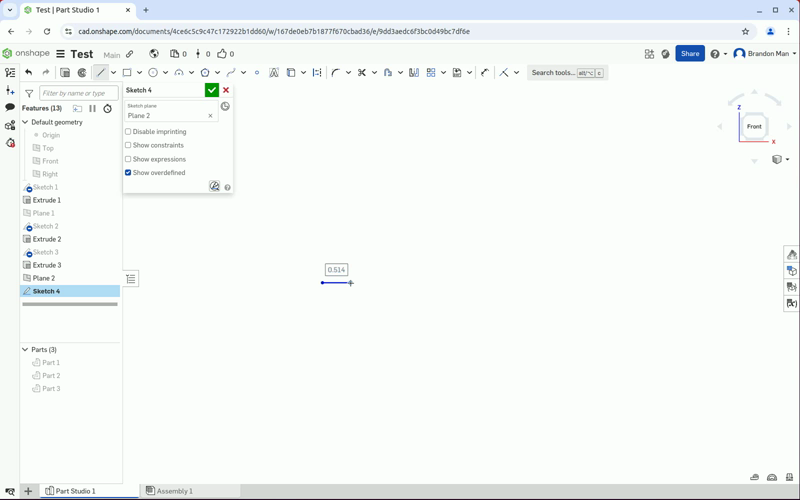
scroll(-6)
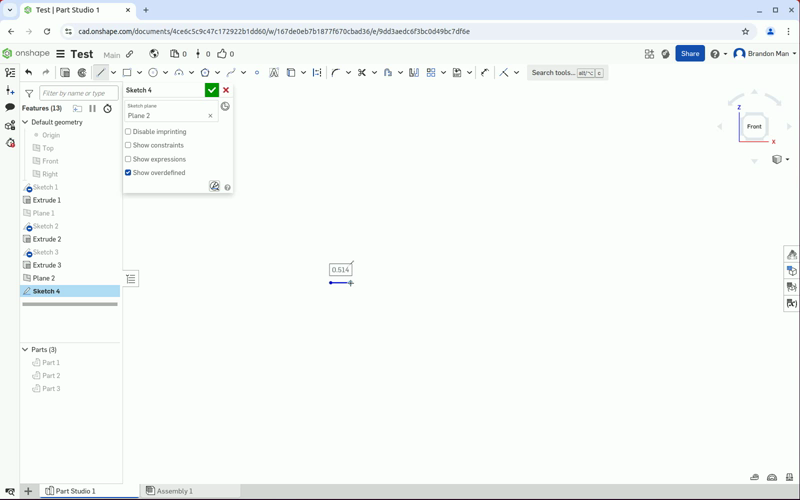
scroll(-6)
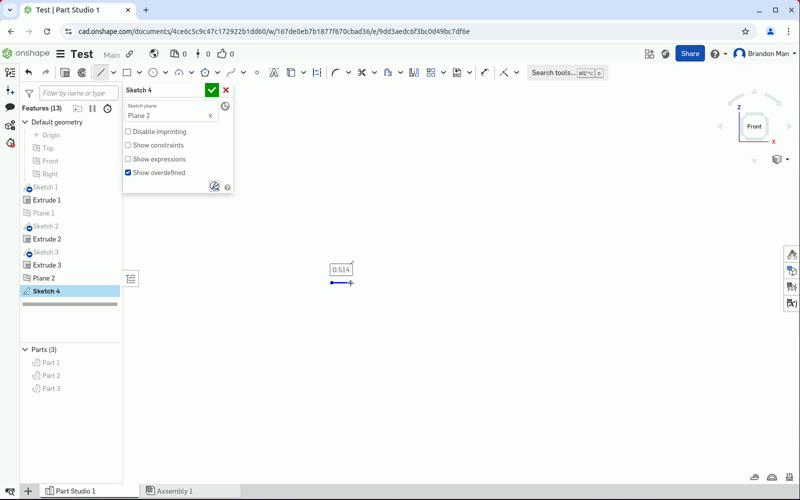
scroll(-6)
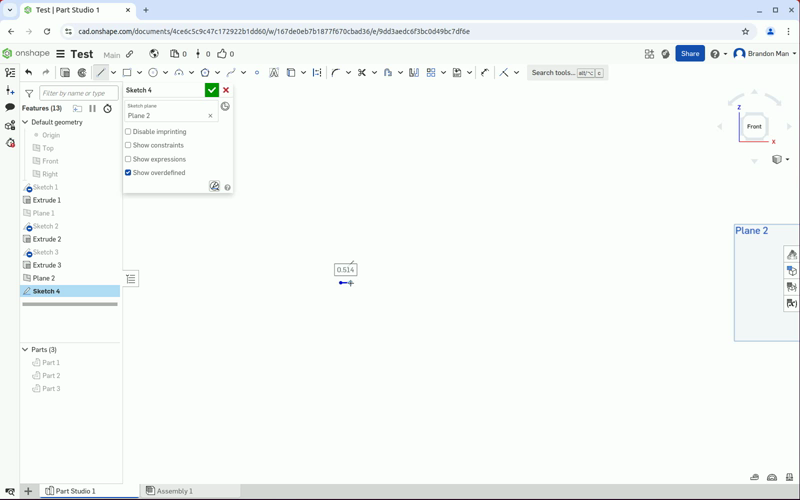
scroll(-6)
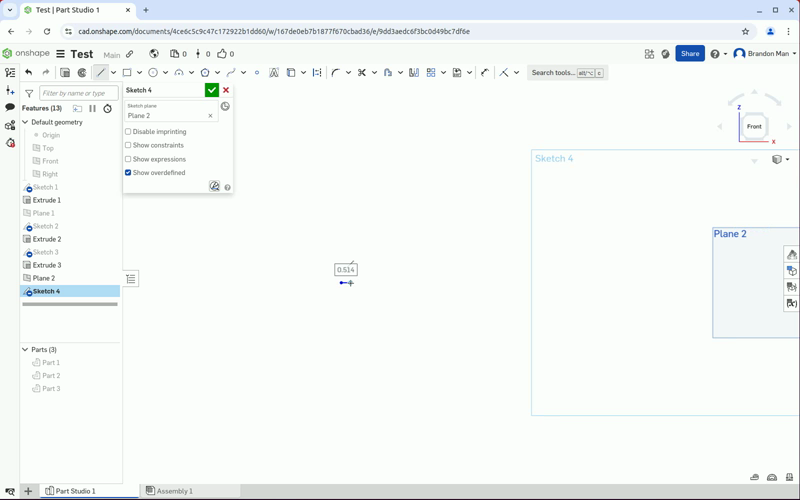
scroll(-6)
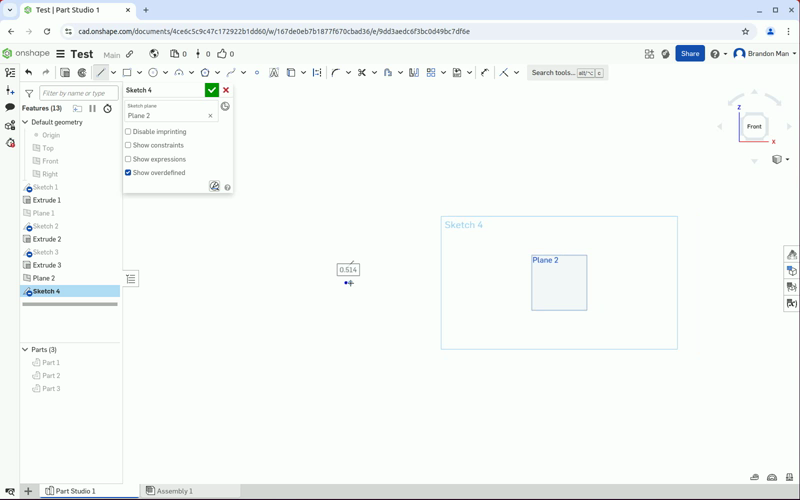
scroll(-6)
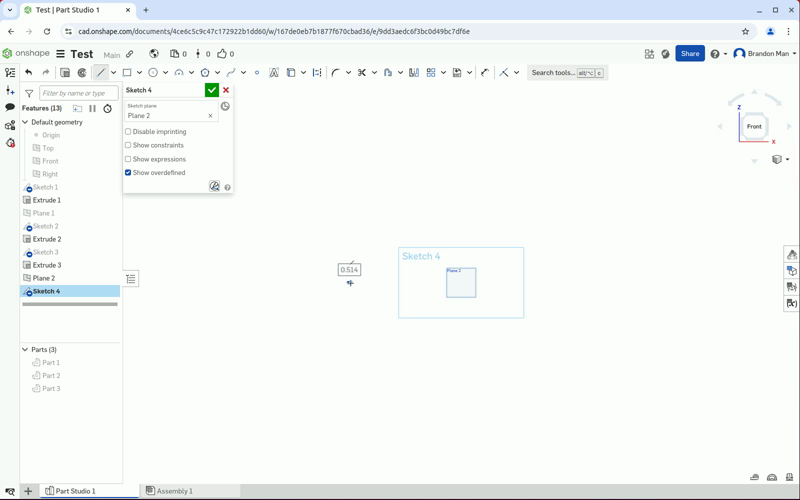
key_up(shift)
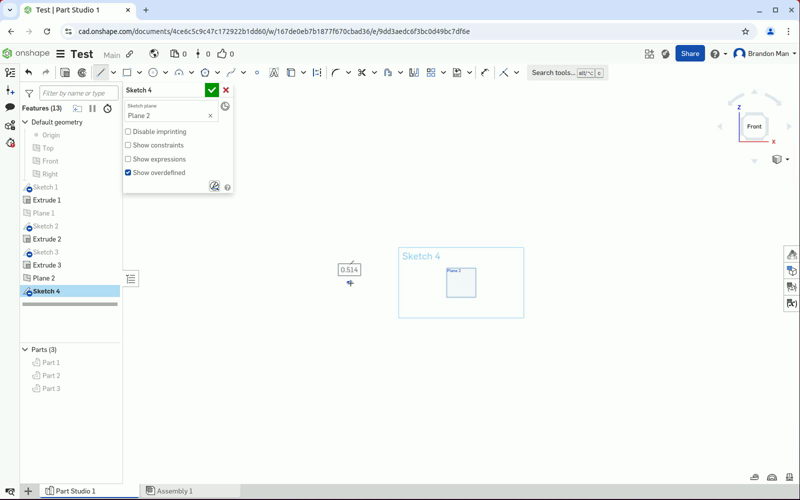
key_down(shift)
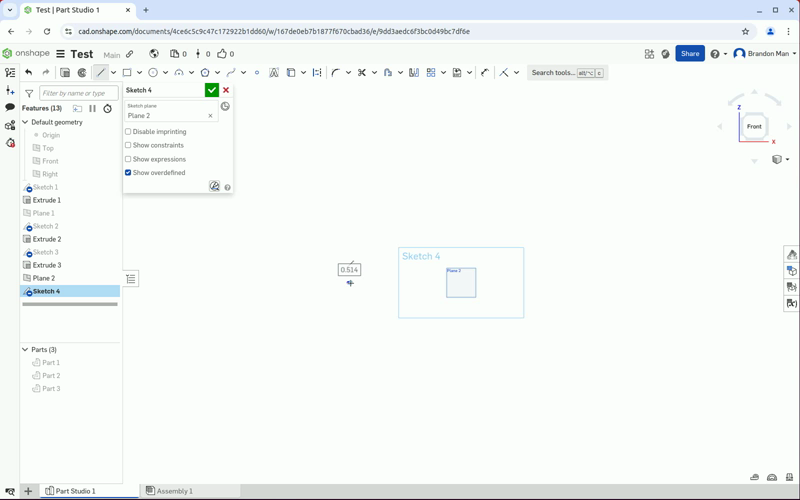
mouse_move(380, 282)
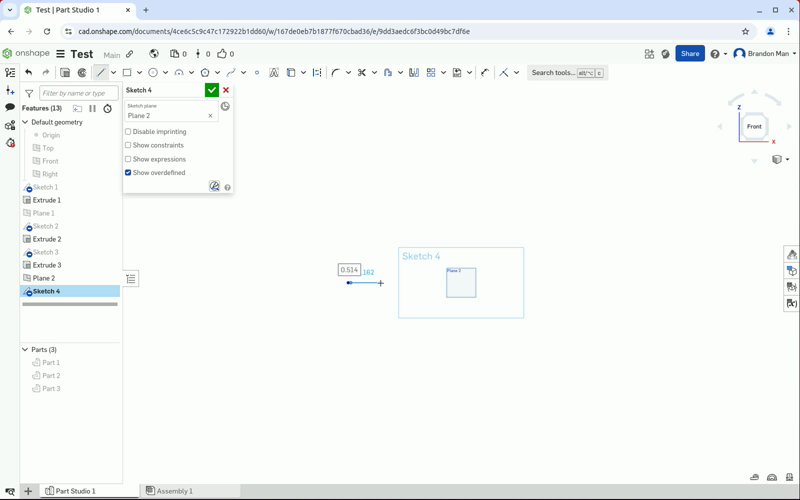
mouse_move(350, 259)
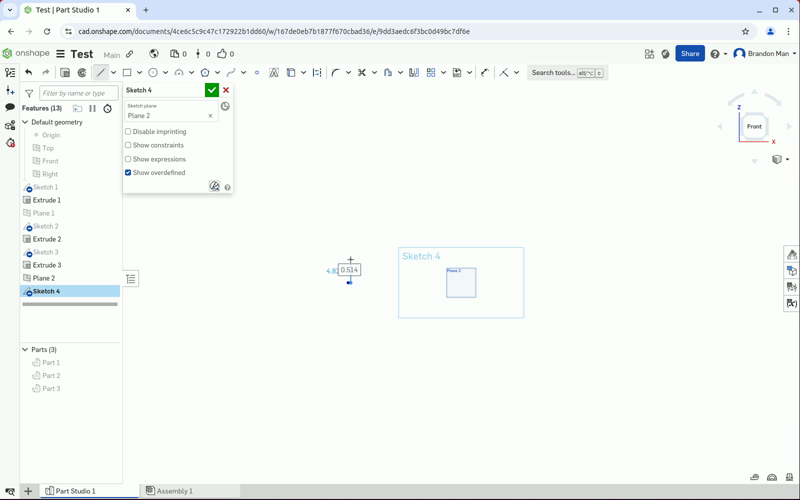
click(350, 259)
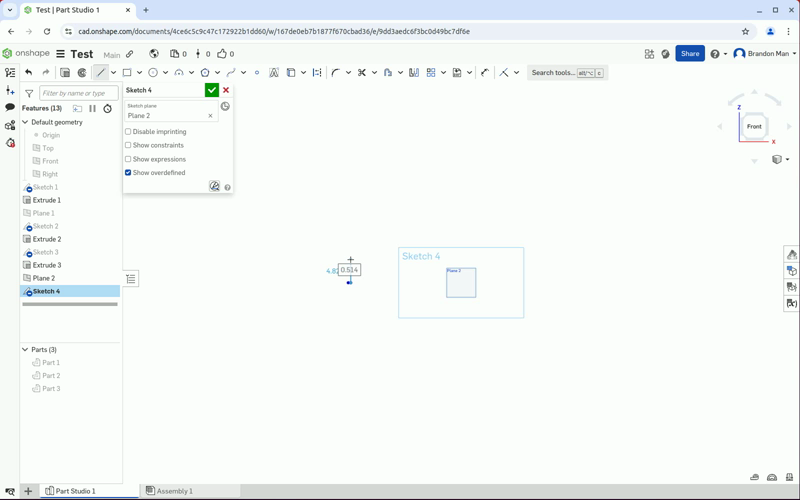
key_up(shift)
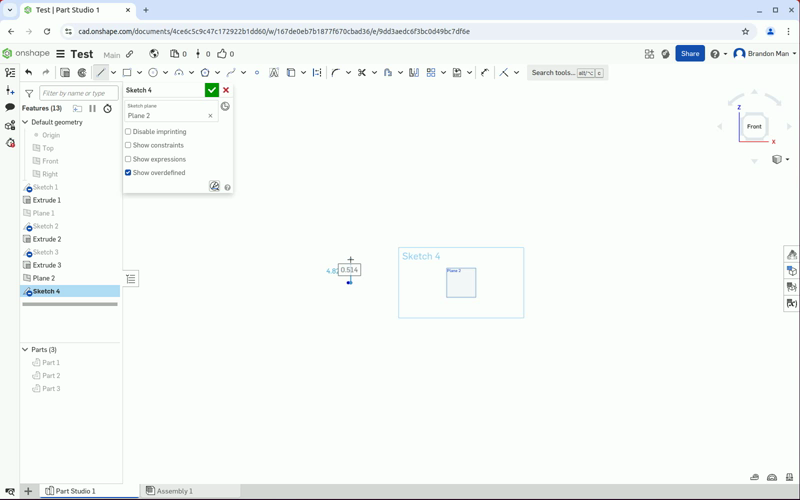
key_down(shift)
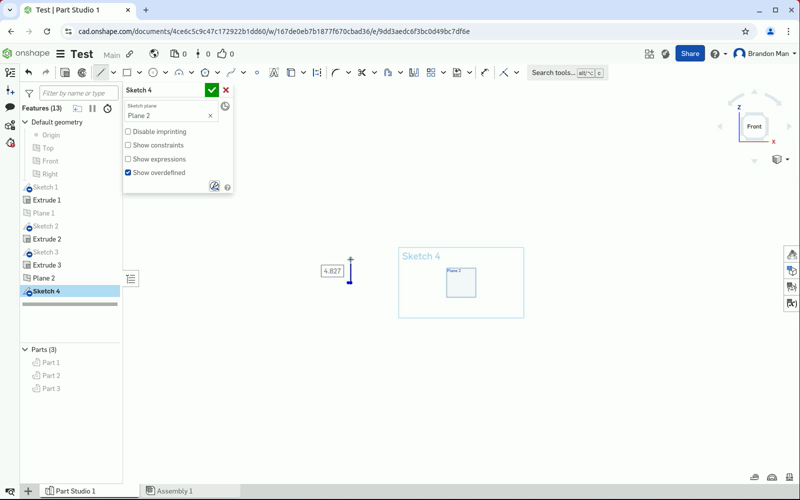
mouse_move(569, 259)
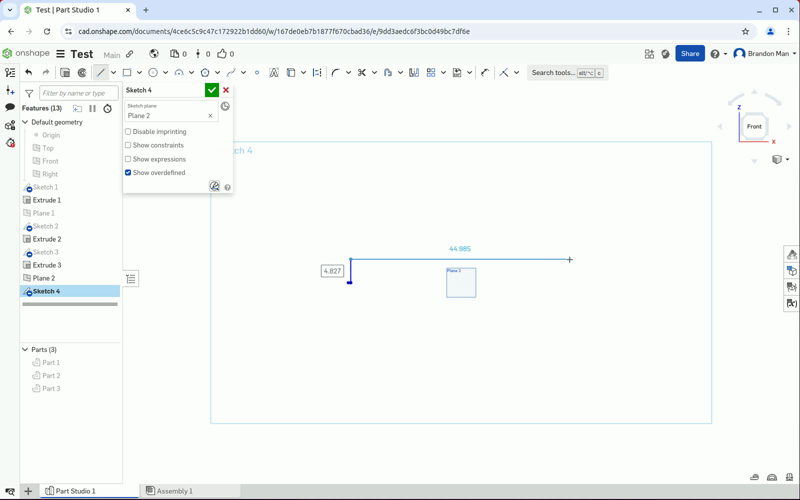
click(569, 259)
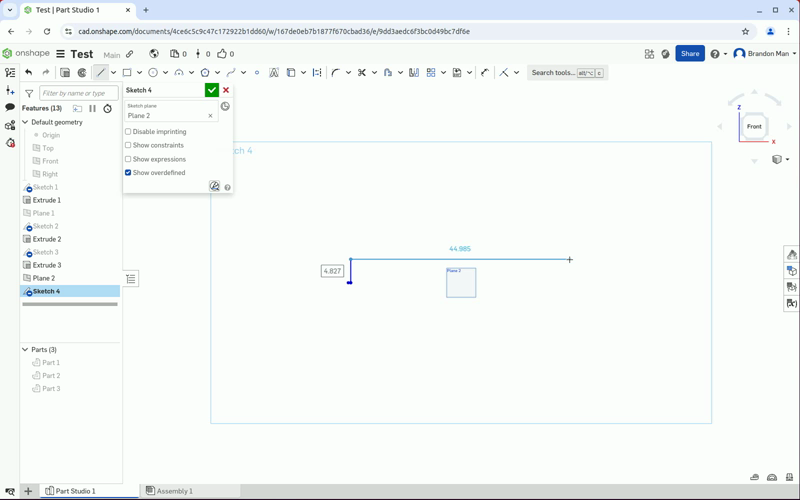
key_up(shift)
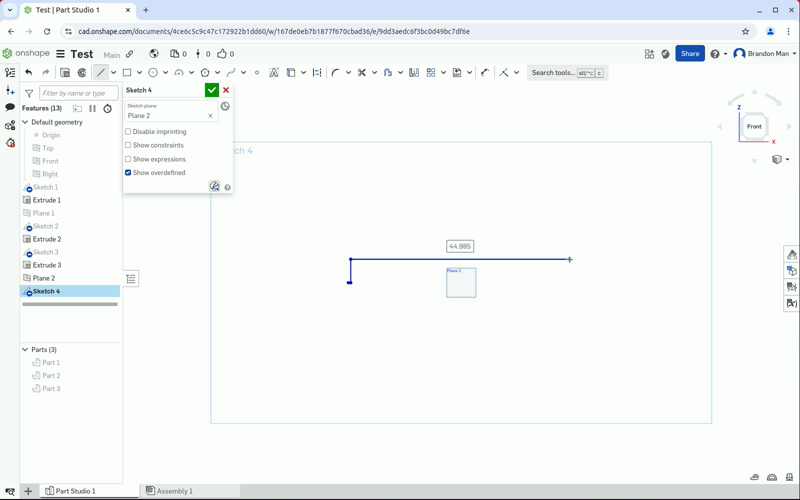
key_down(shift)
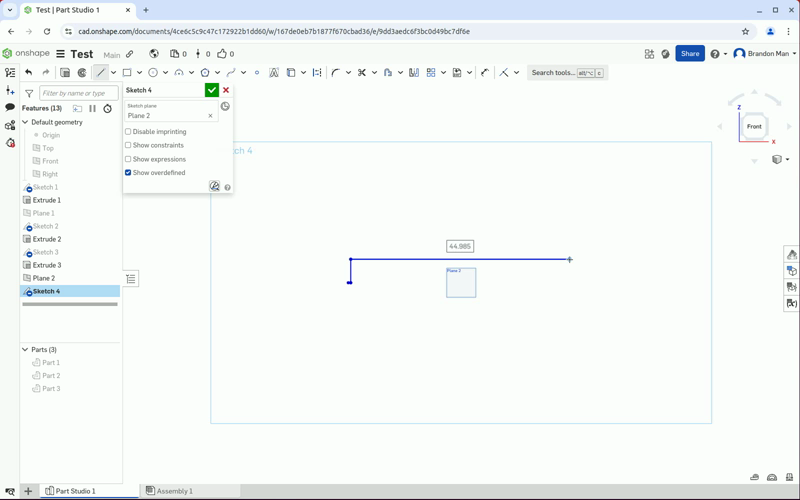
mouse_move(589, 259)
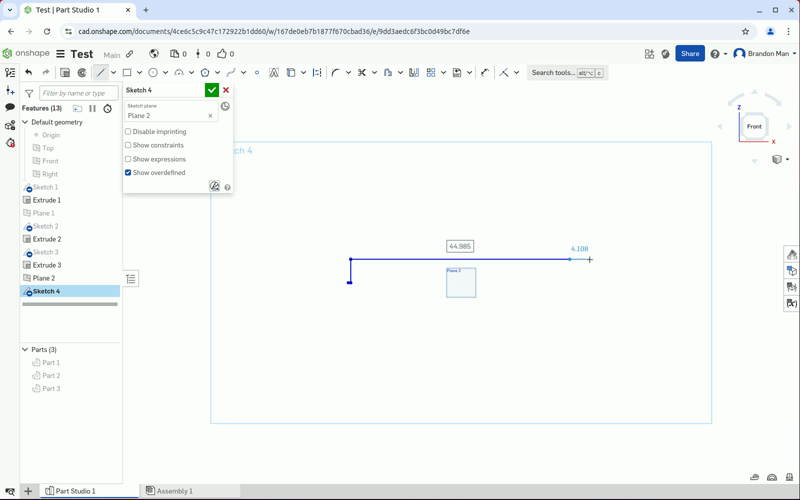
mouse_move(569, 282)
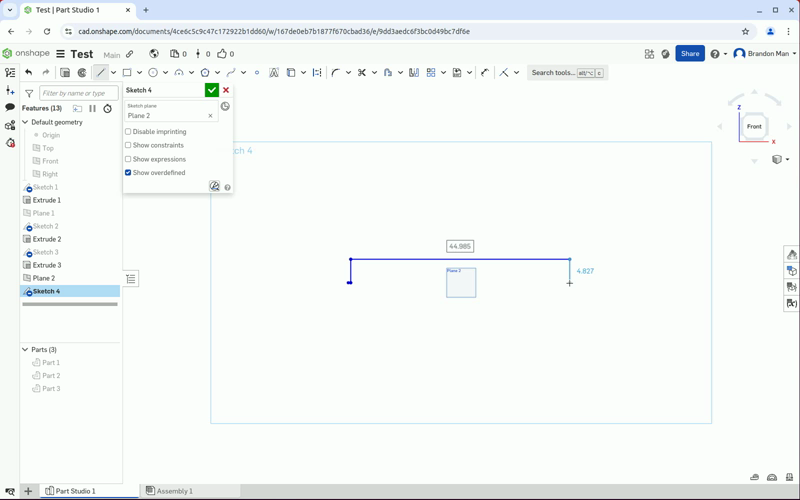
click(569, 282)
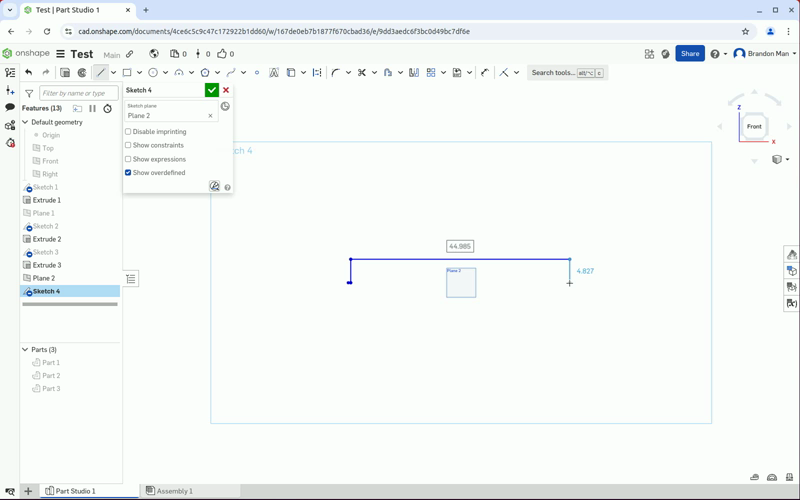
key_up(shift)
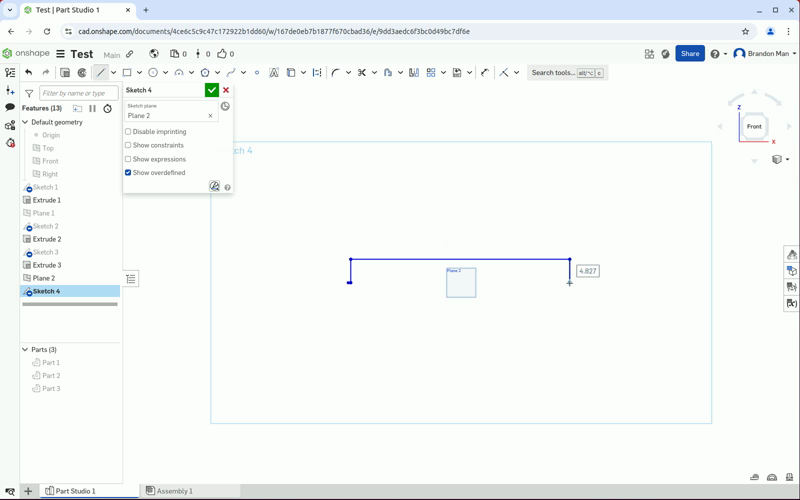
key_down(shift)
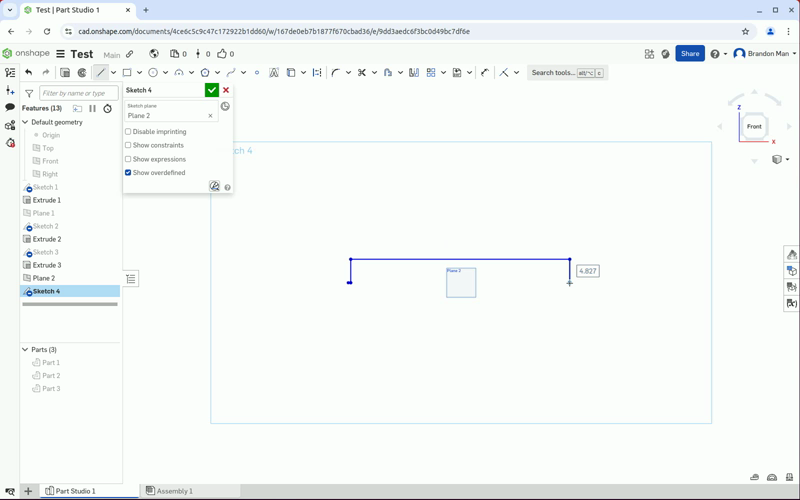
mouse_move(589, 282)
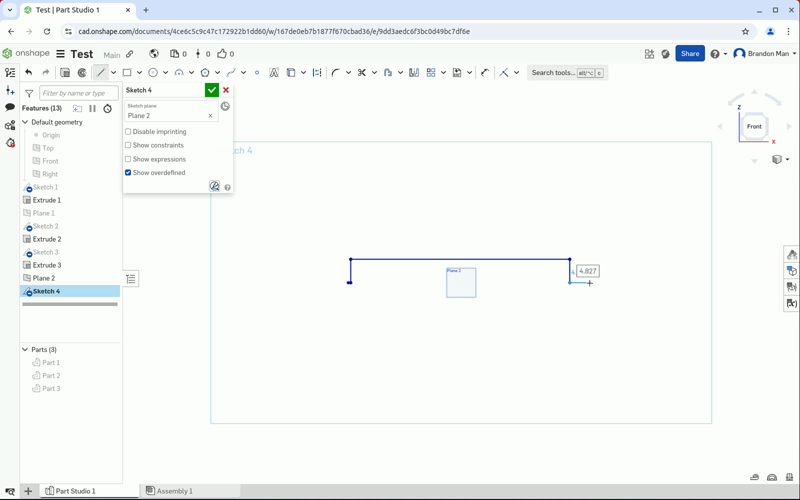
mouse_move(572, 282)
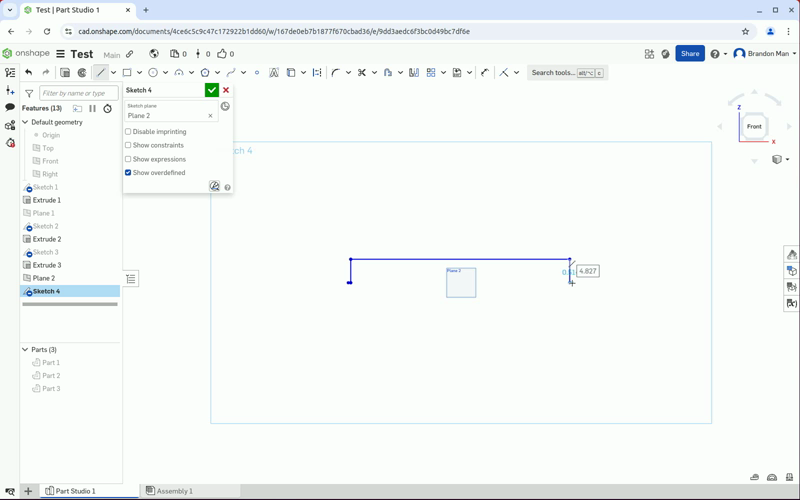
scroll(6)
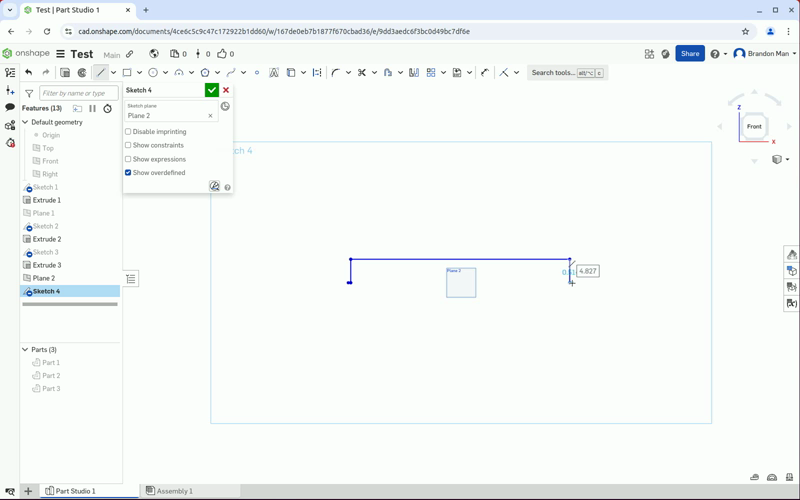
scroll(6)
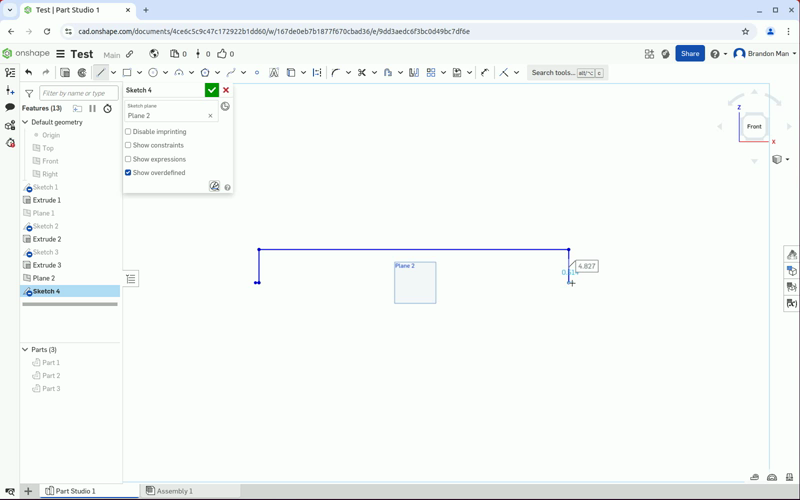
scroll(6)
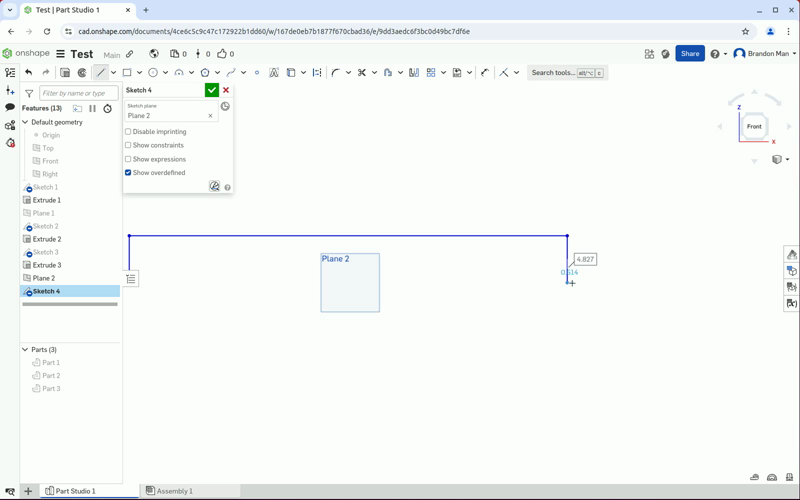
scroll(6)
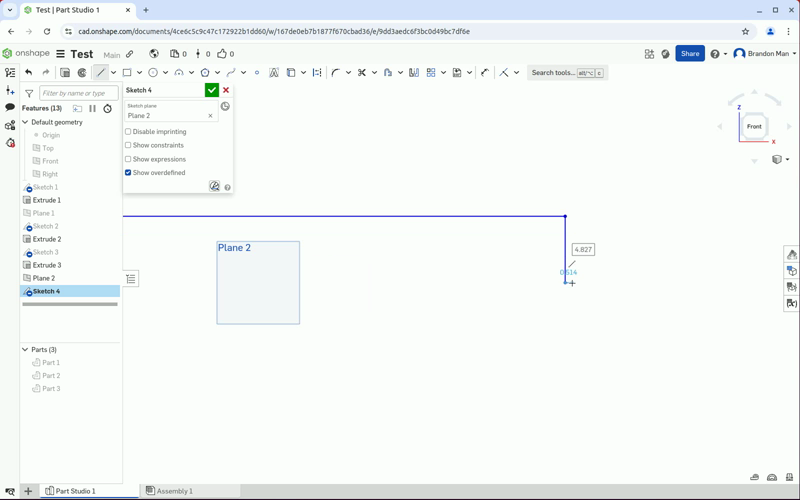
scroll(6)
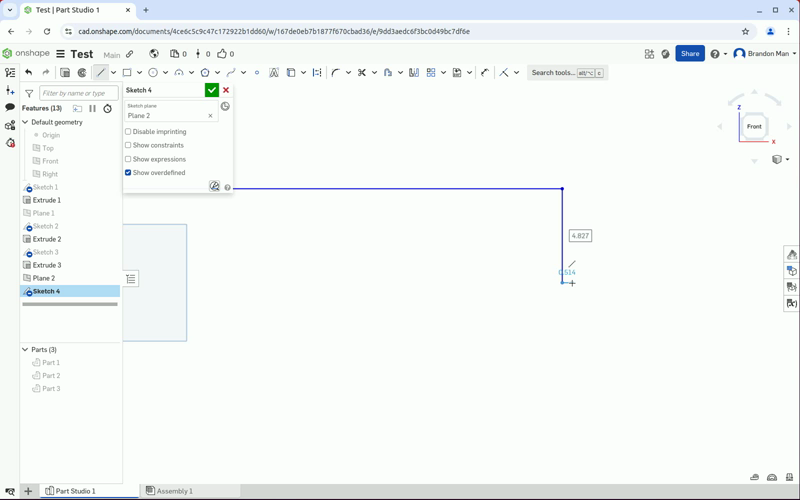
scroll(6)
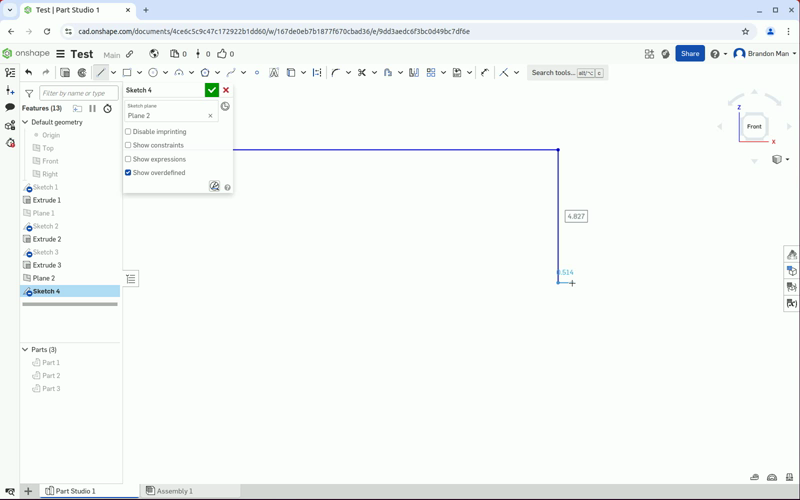
scroll(6)
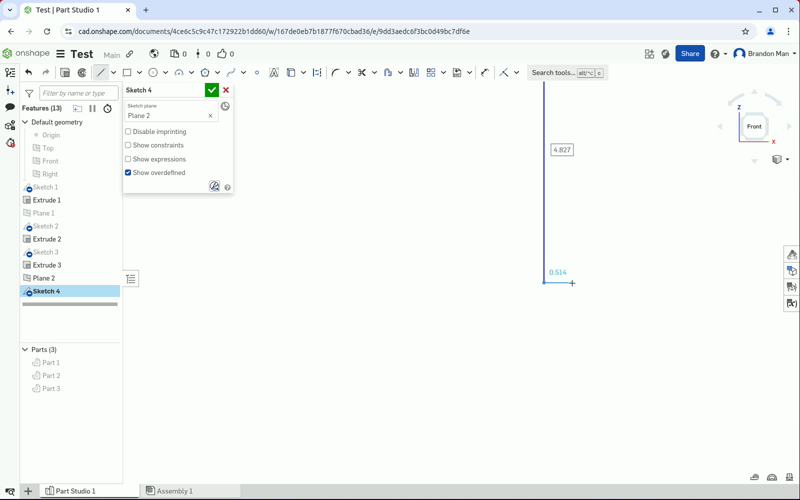
click(572, 282)
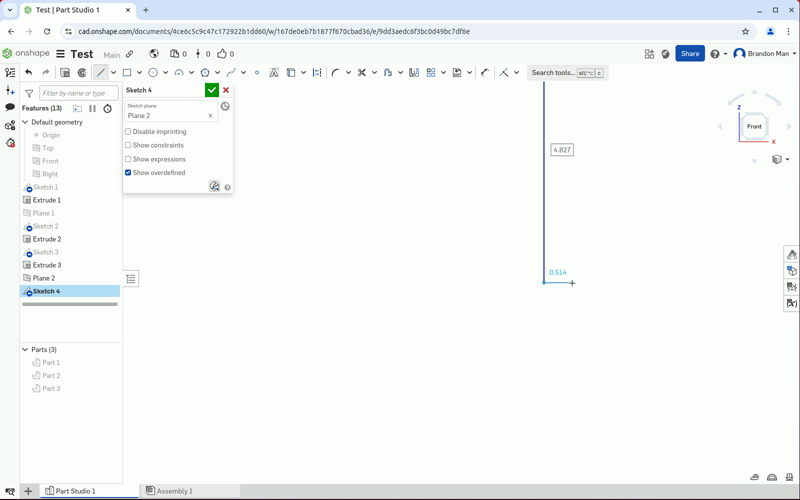
scroll(-6)
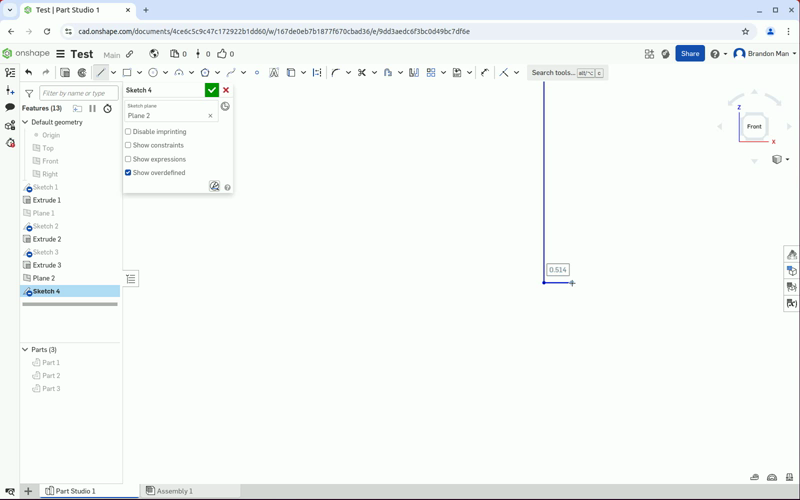
scroll(-6)
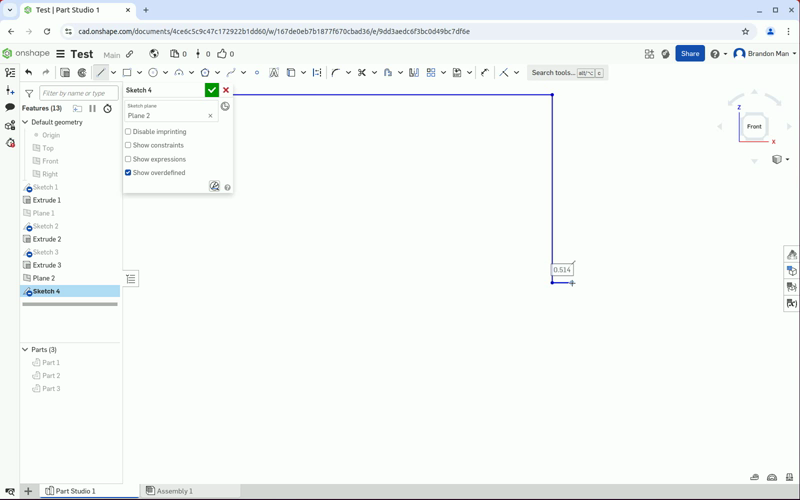
scroll(-6)
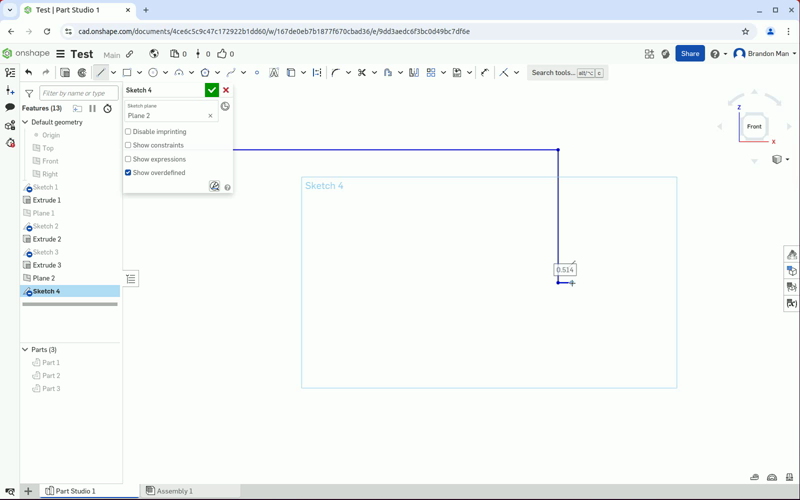
scroll(-6)
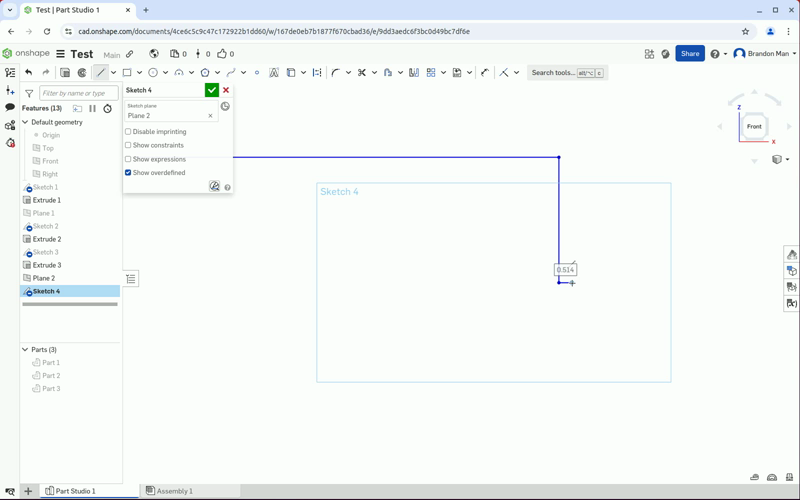
scroll(-6)
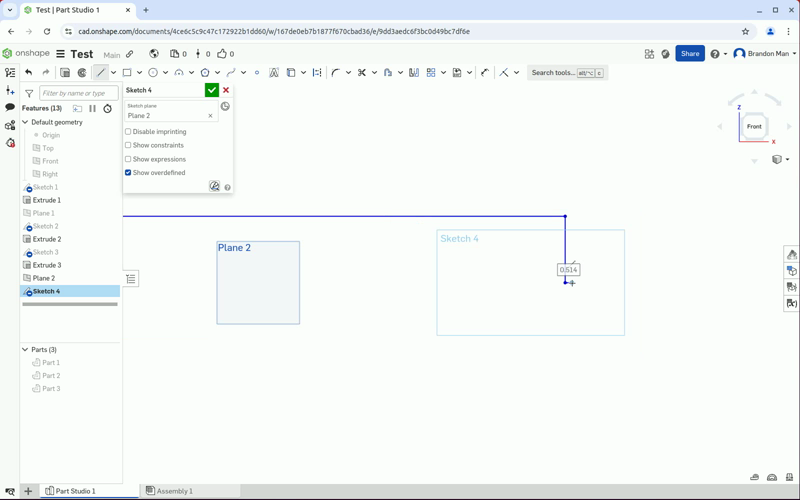
scroll(-6)
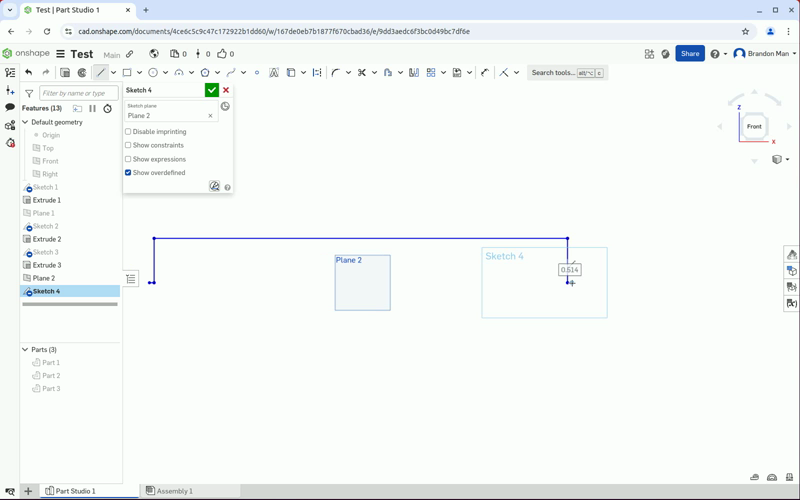
scroll(-6)
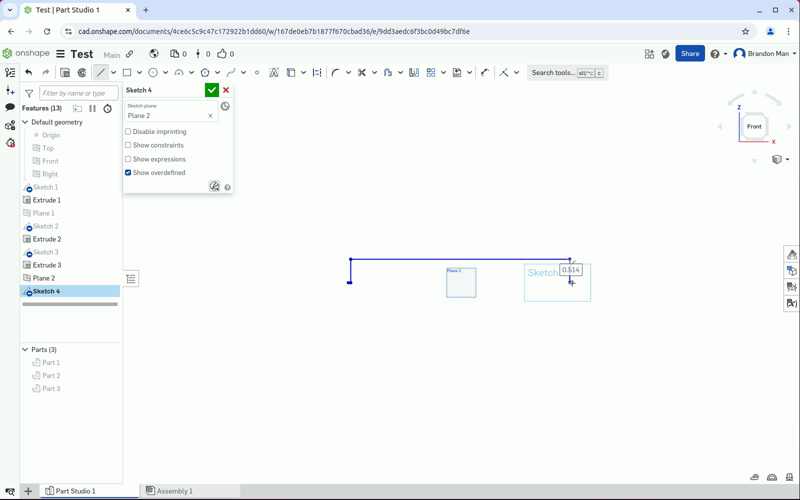
key_up(shift)
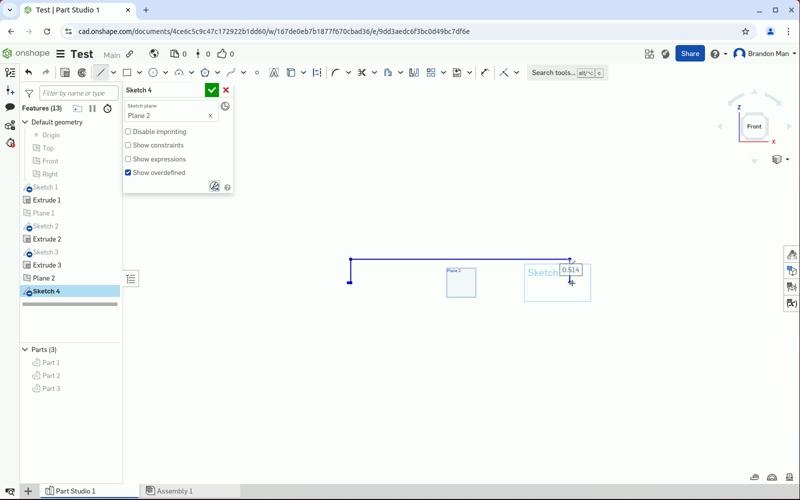
key_down(shift)
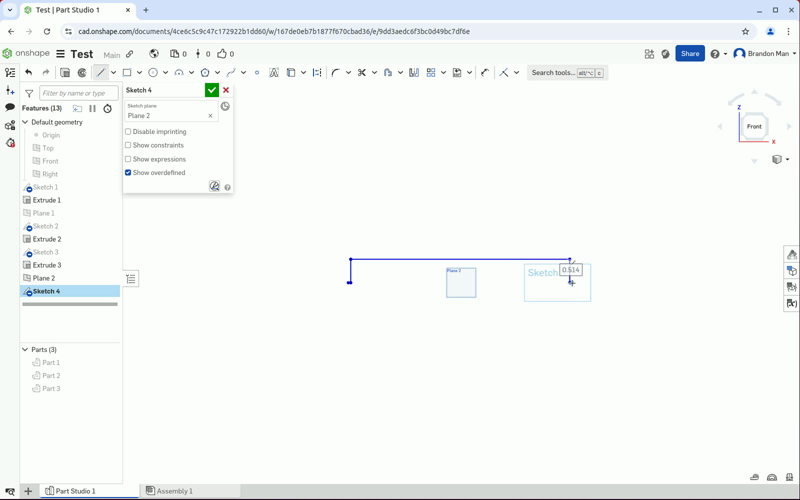
mouse_move(589, 282)
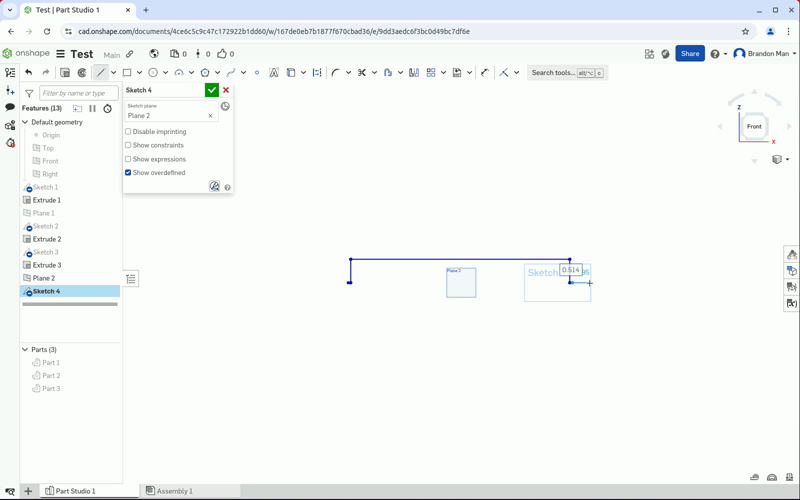
mouse_move(572, 257)
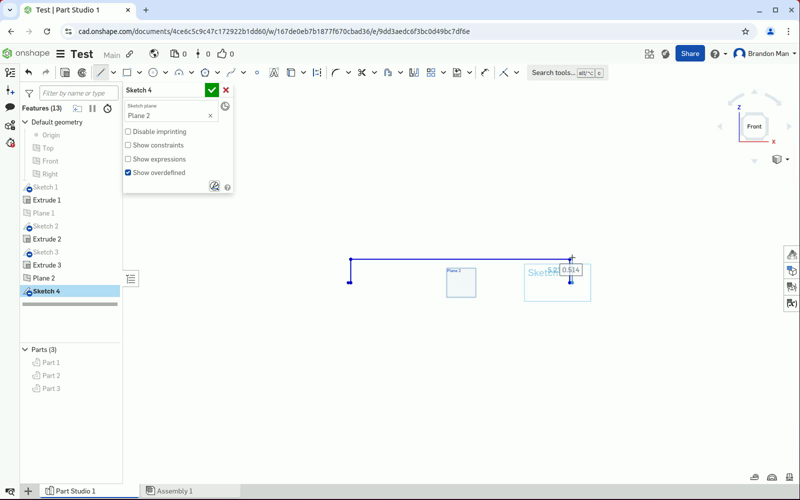
scroll(6)
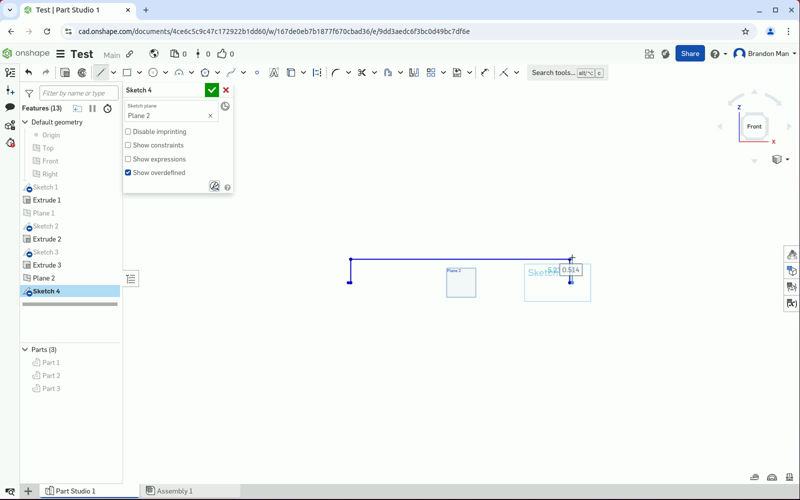
scroll(6)
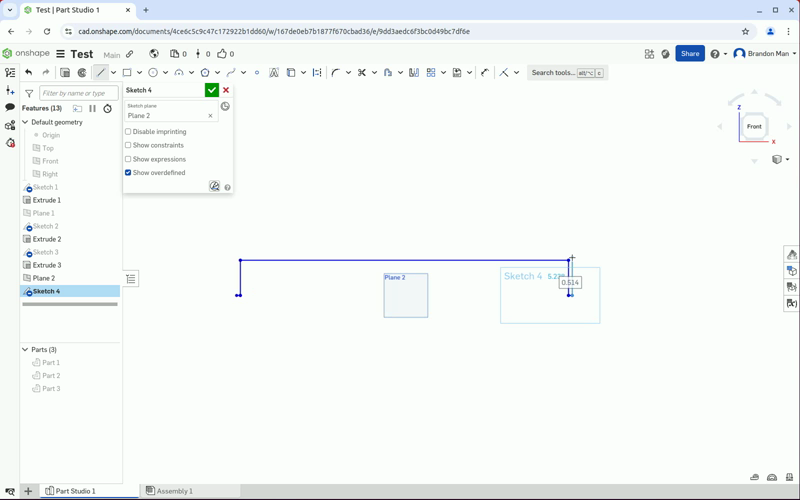
scroll(6)
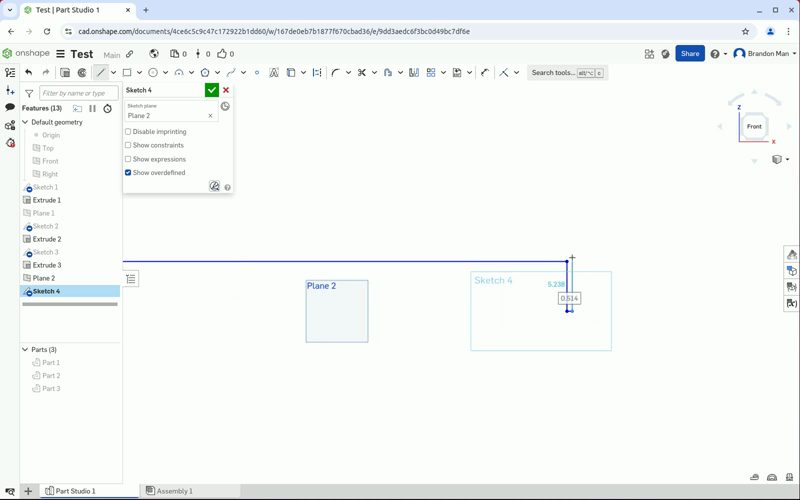
scroll(6)
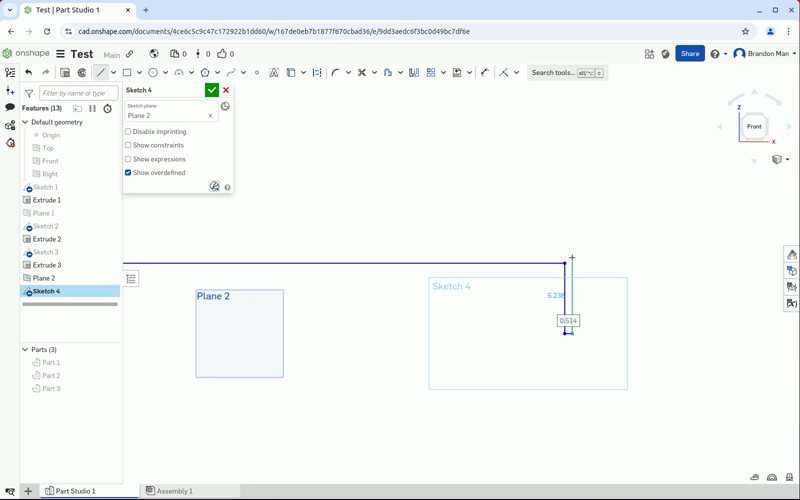
scroll(6)
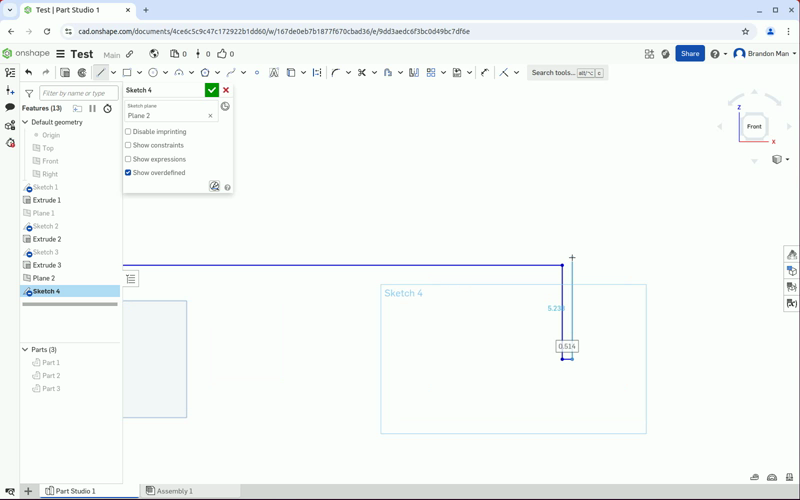
scroll(6)
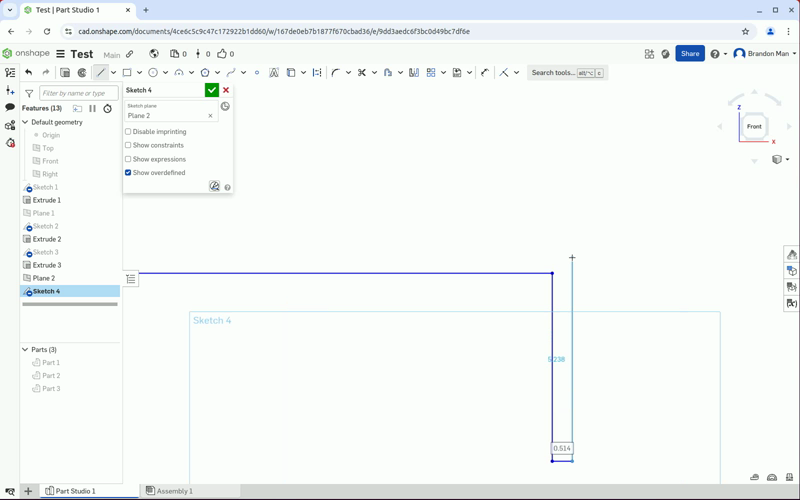
scroll(6)
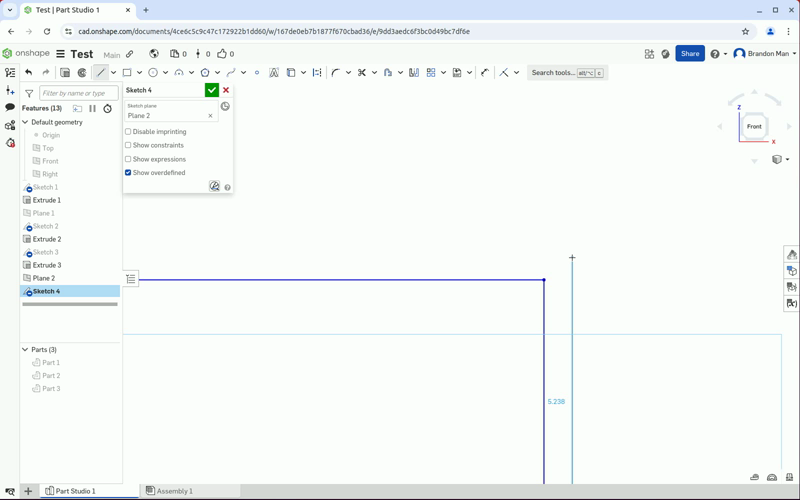
click(572, 257)
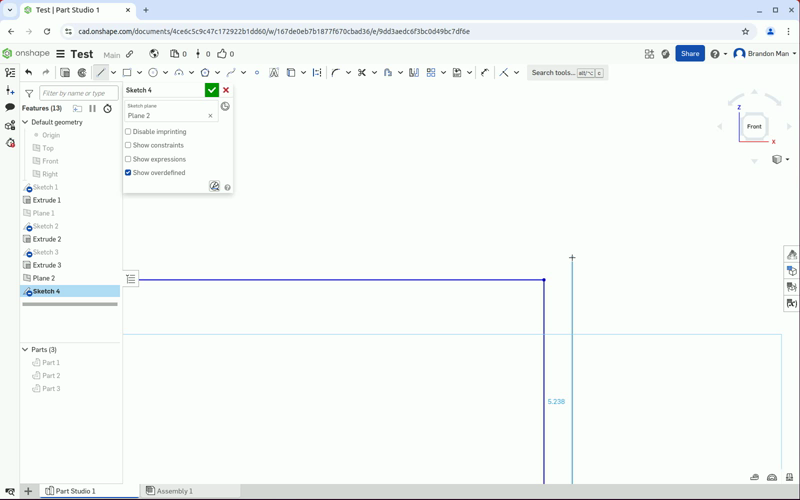
scroll(-6)
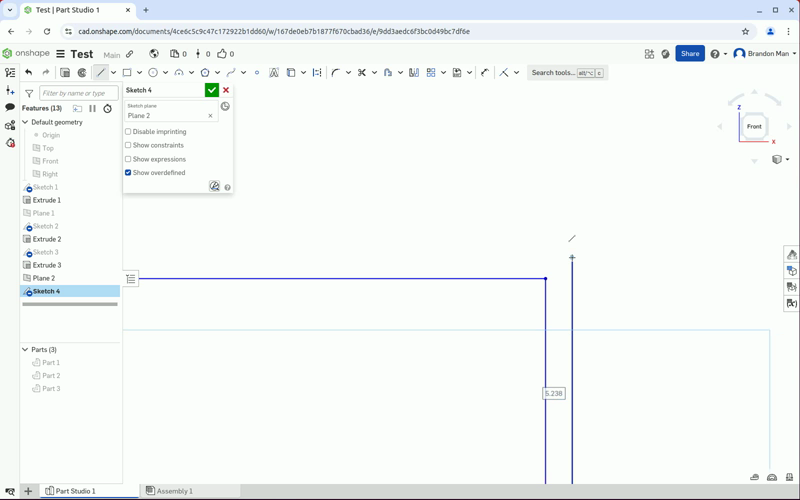
scroll(-6)
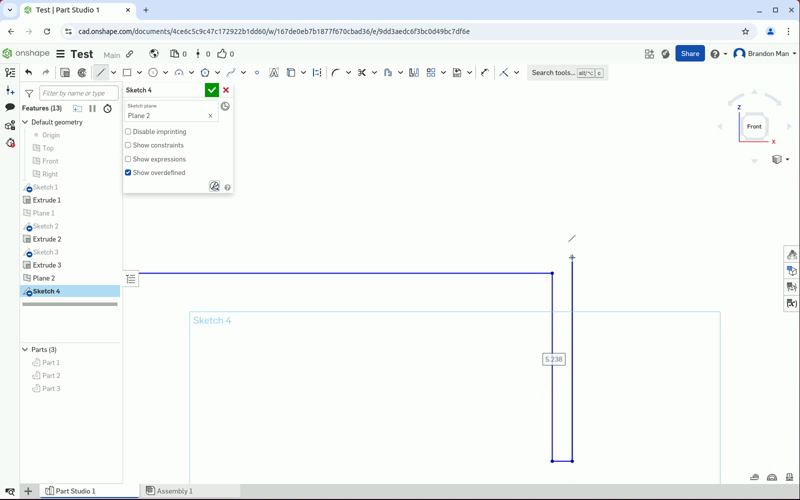
scroll(-6)
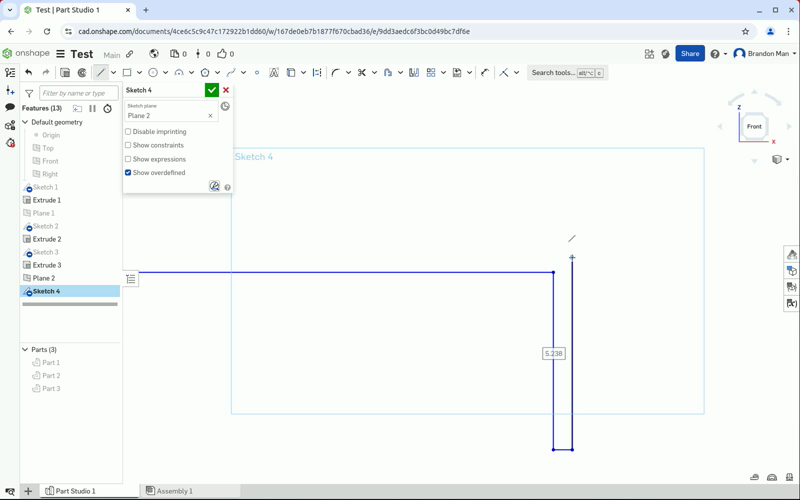
scroll(-6)
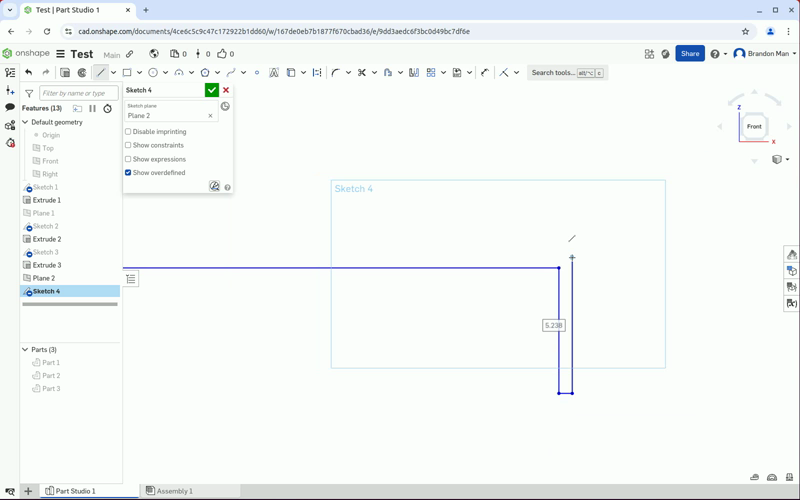
scroll(-6)
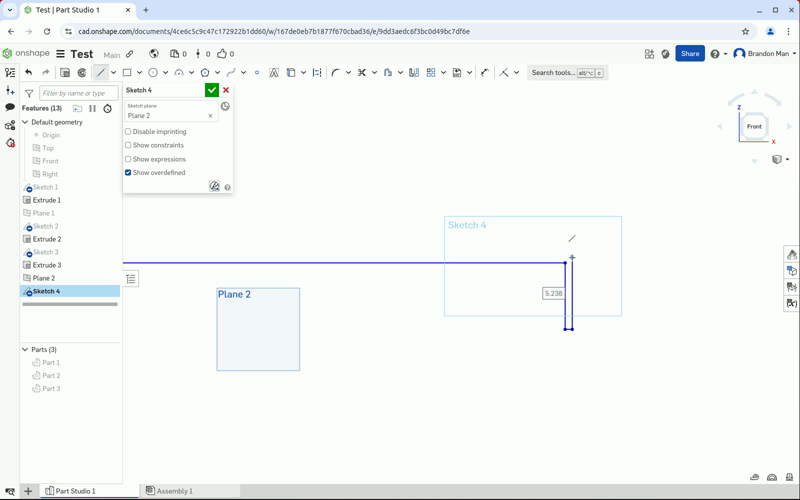
scroll(-6)
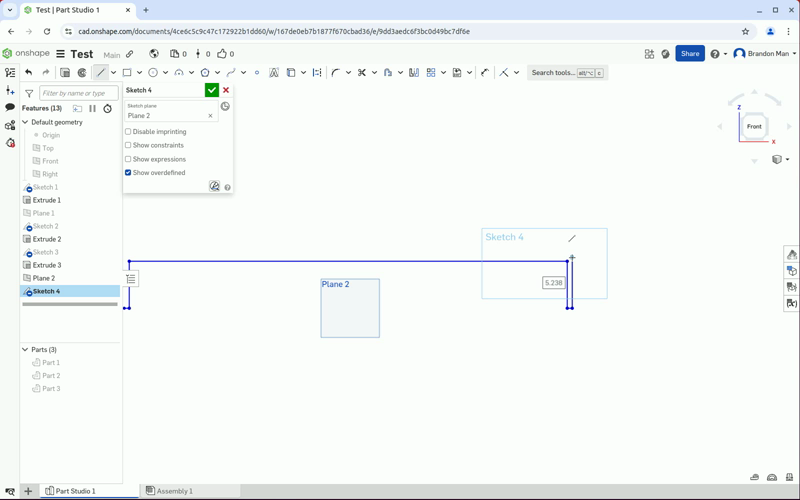
scroll(-6)
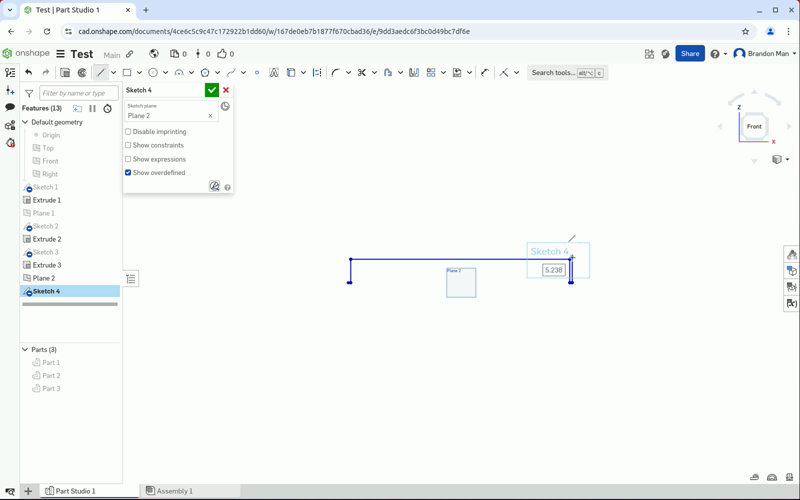
key_up(shift)
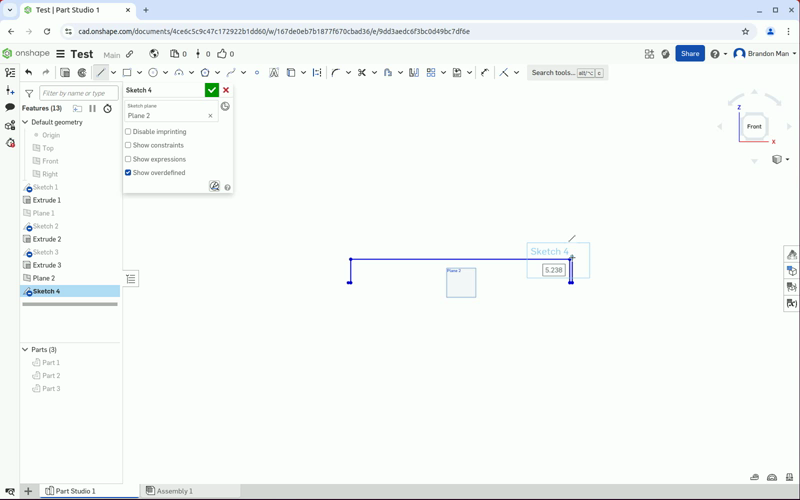
key_down(shift)
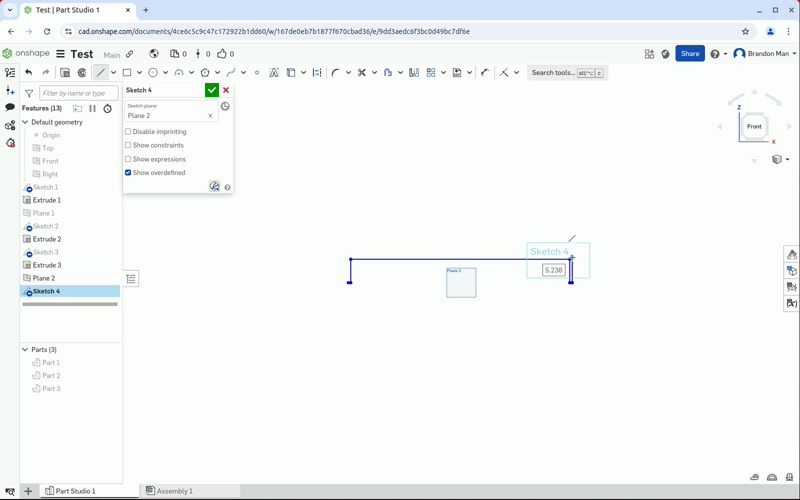
mouse_move(348, 257)
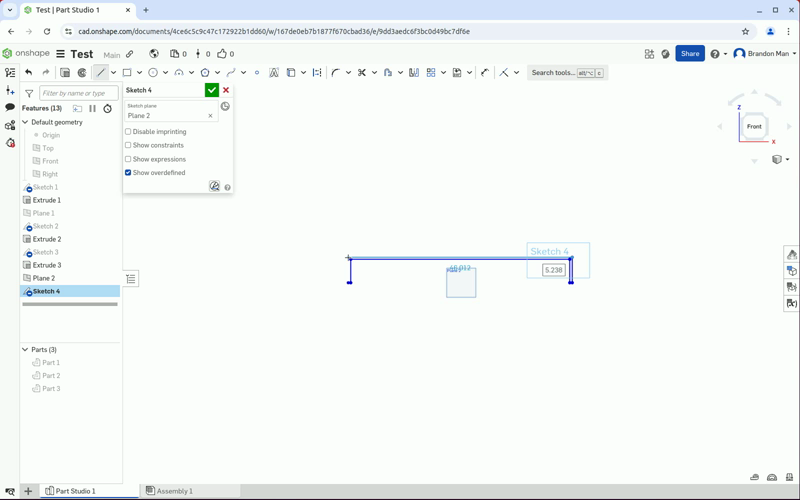
scroll(6)
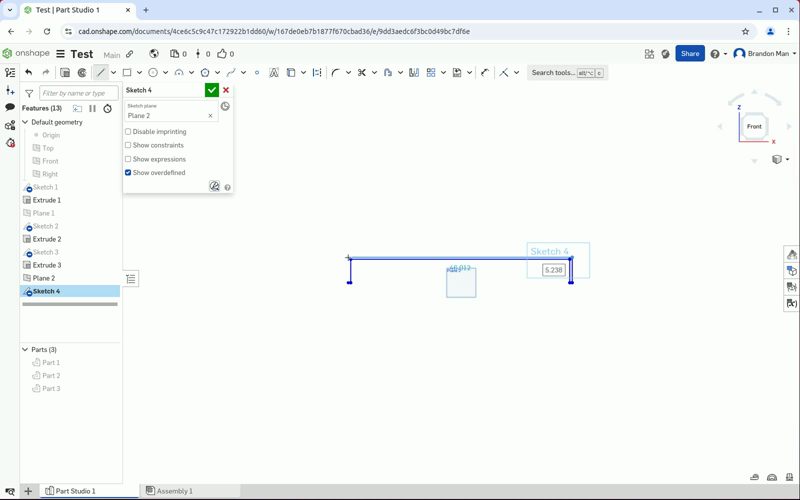
scroll(6)
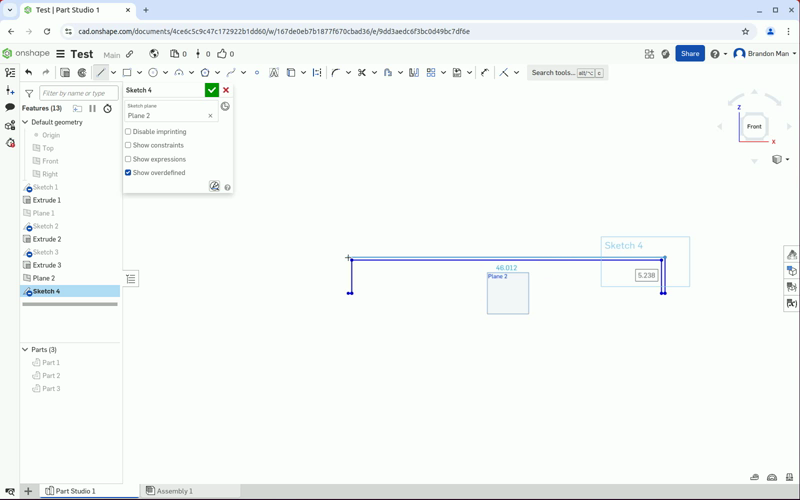
scroll(6)
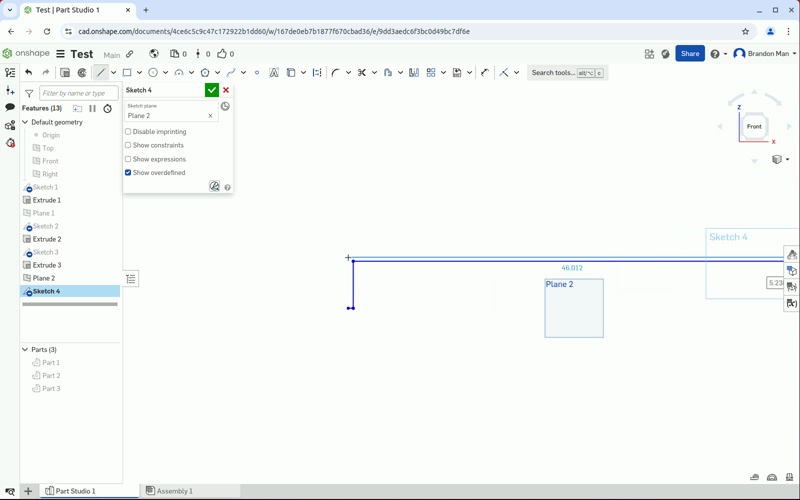
scroll(6)
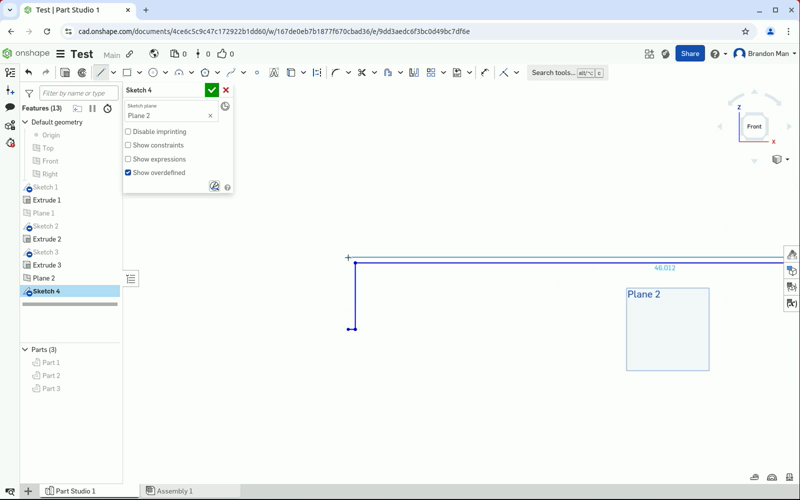
scroll(6)
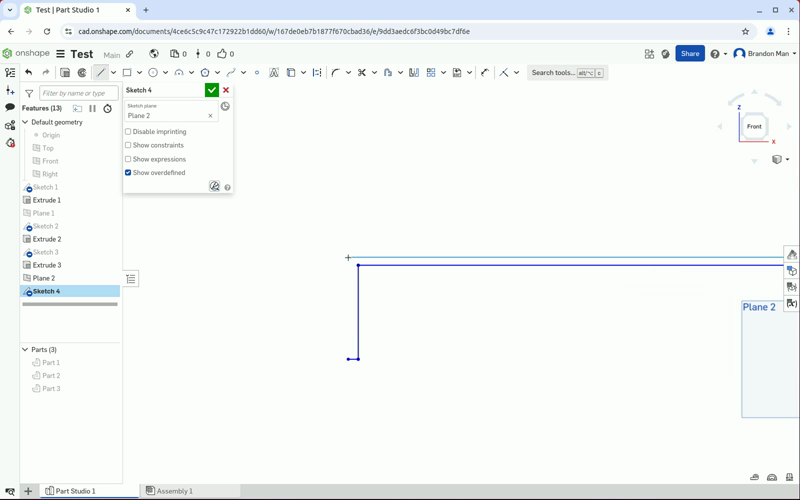
scroll(6)
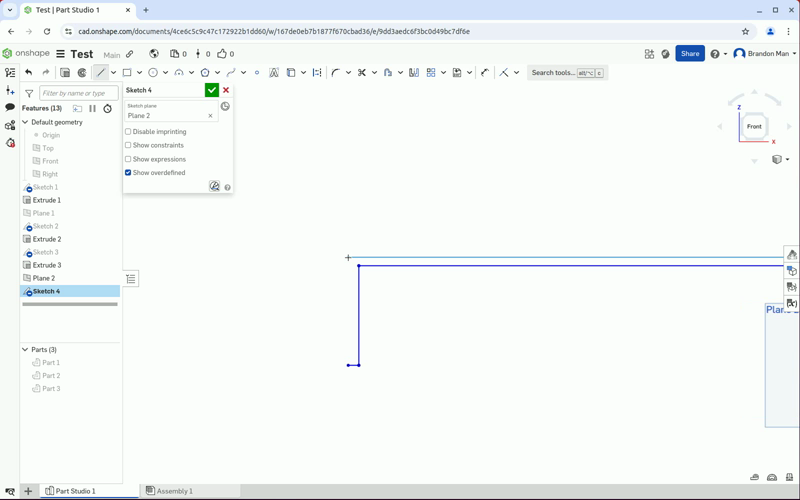
scroll(6)
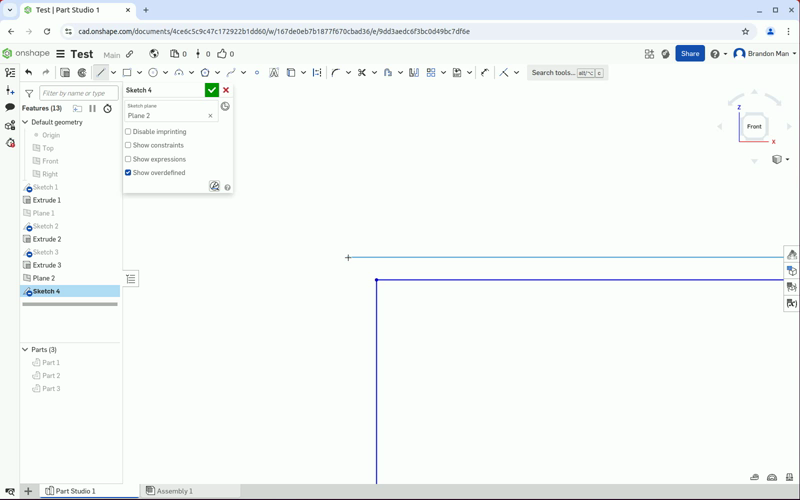
click(348, 257)
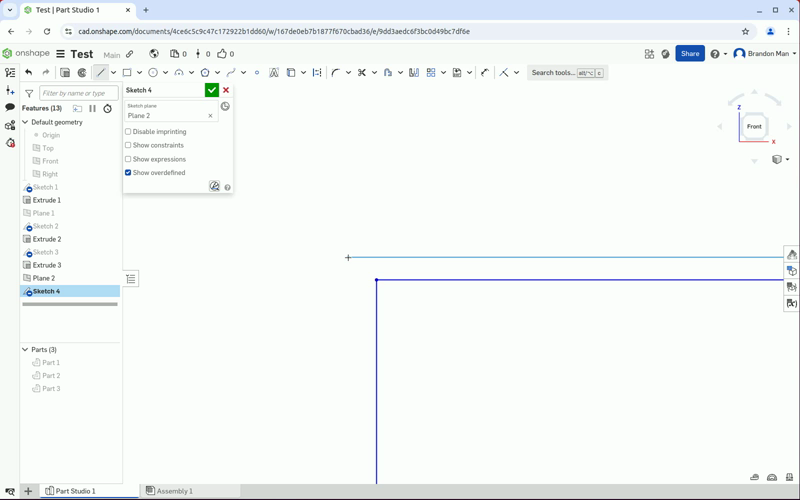
scroll(-6)
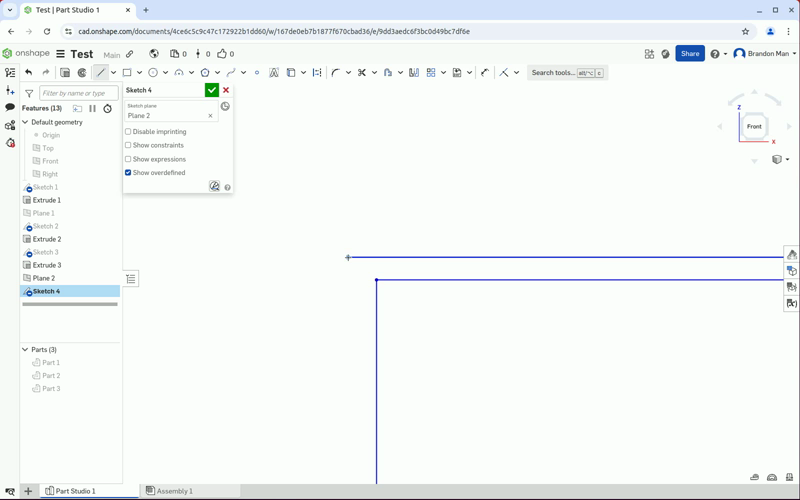
scroll(-6)
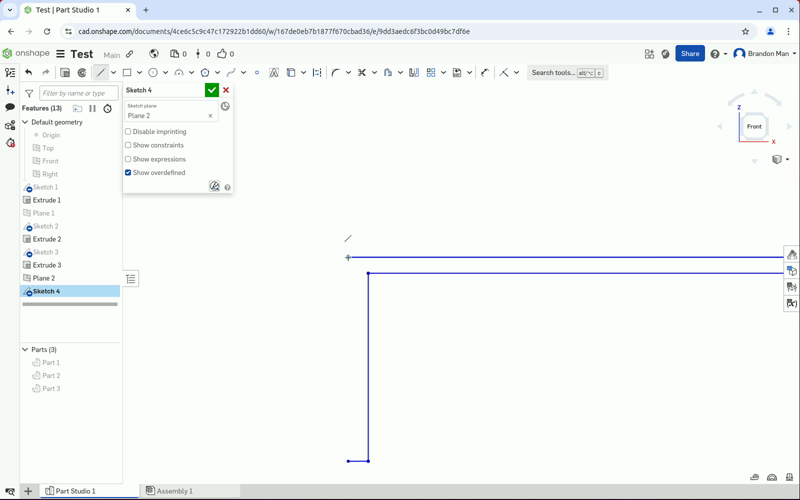
scroll(-6)
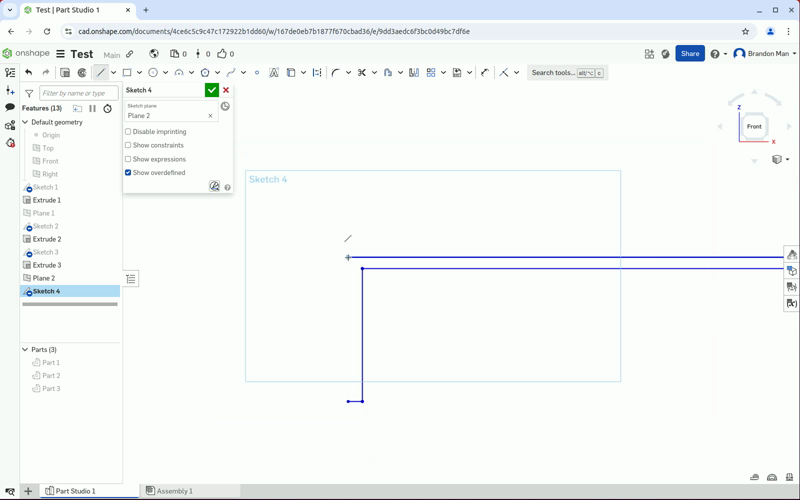
scroll(-6)
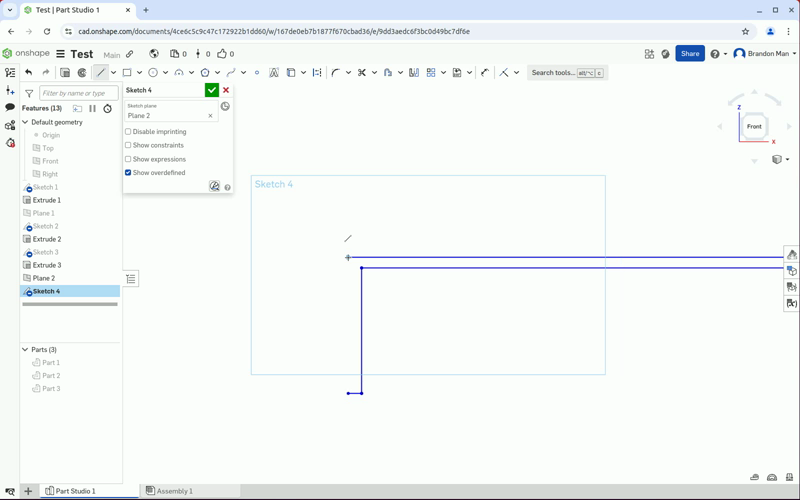
scroll(-6)
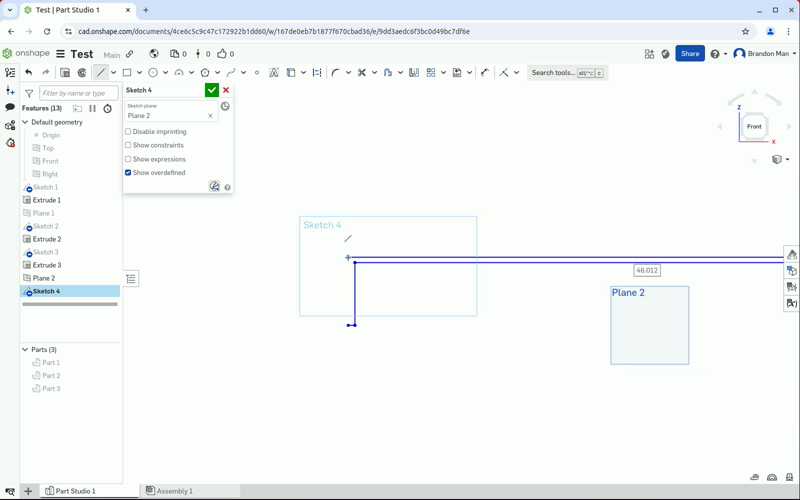
scroll(-6)
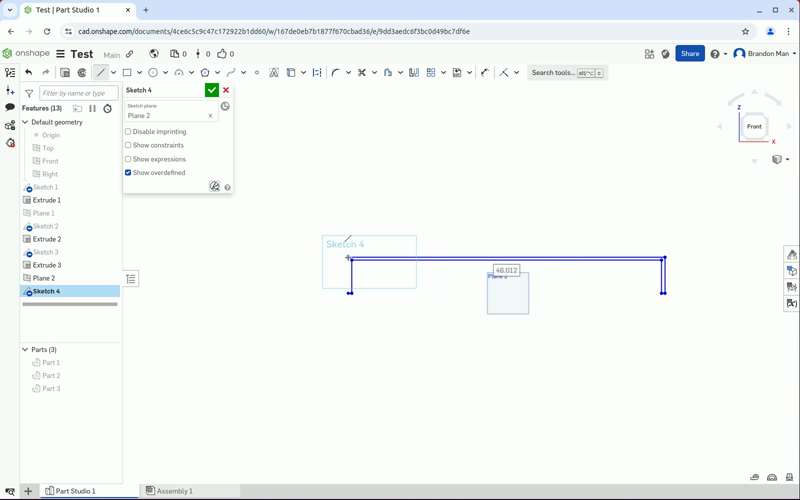
scroll(-6)
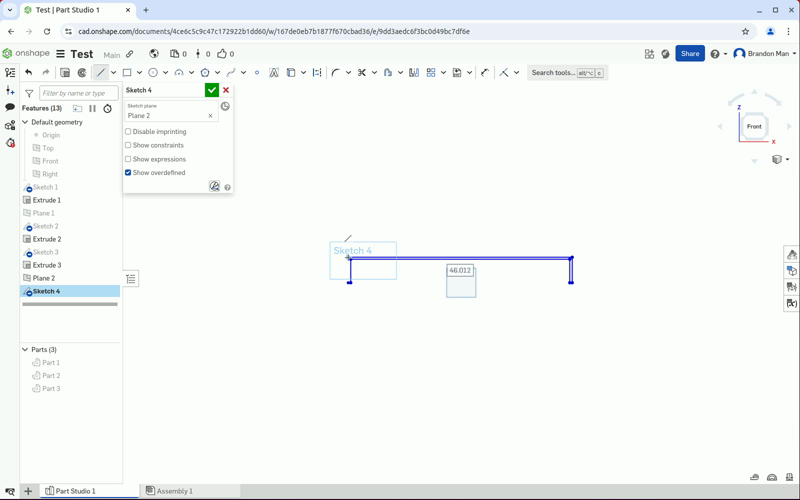
key_up(shift)
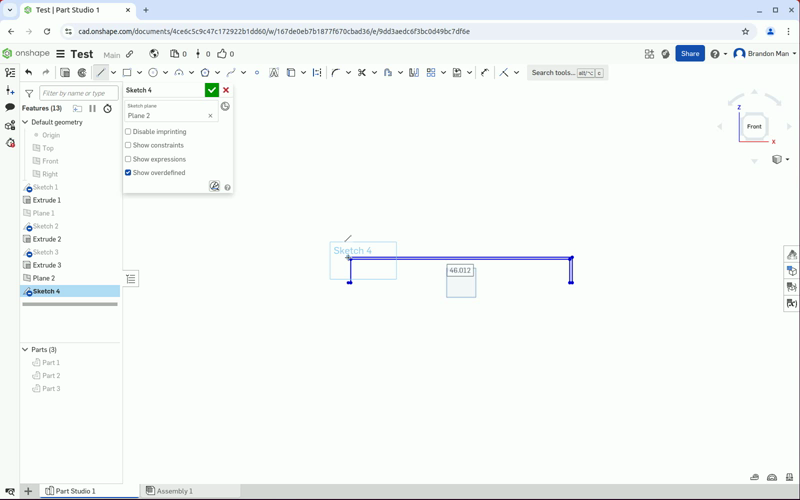
mouse_move(378, 257)
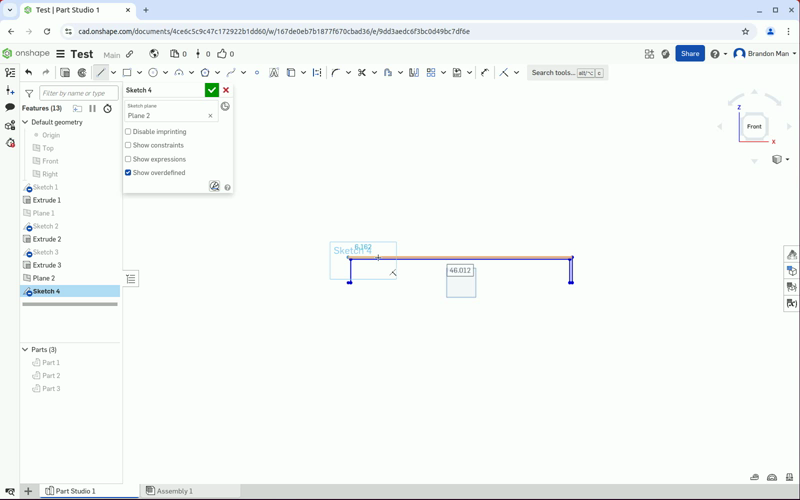
key_down(shift)
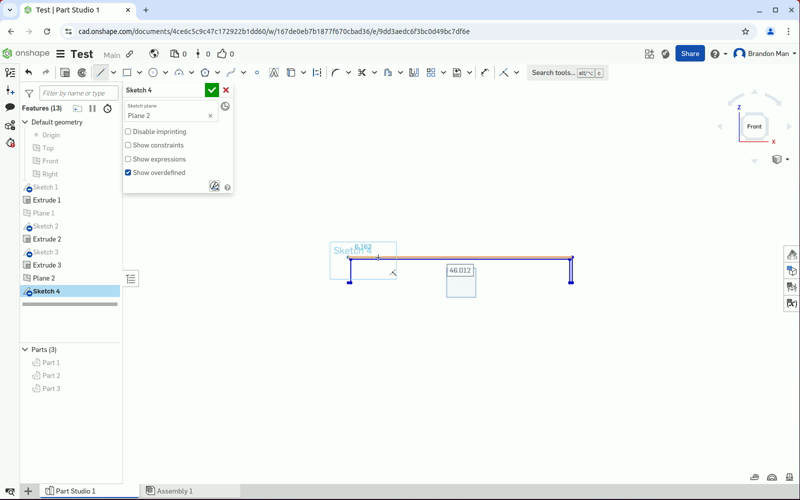
mouse_move(348, 282)
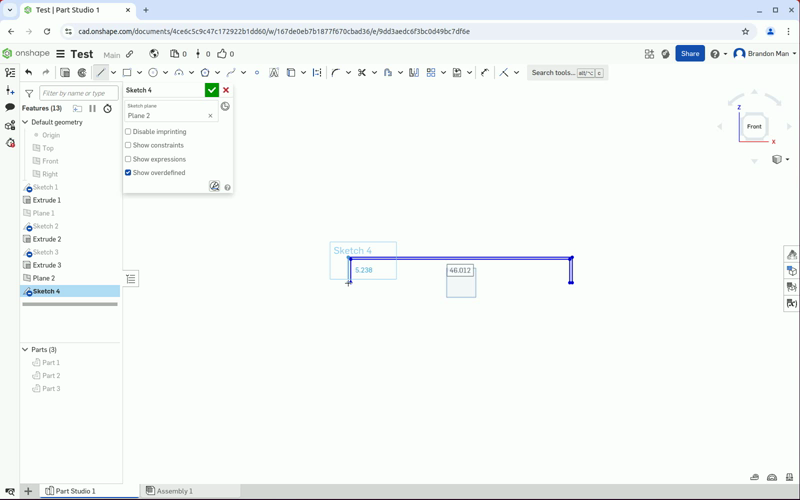
scroll(6)
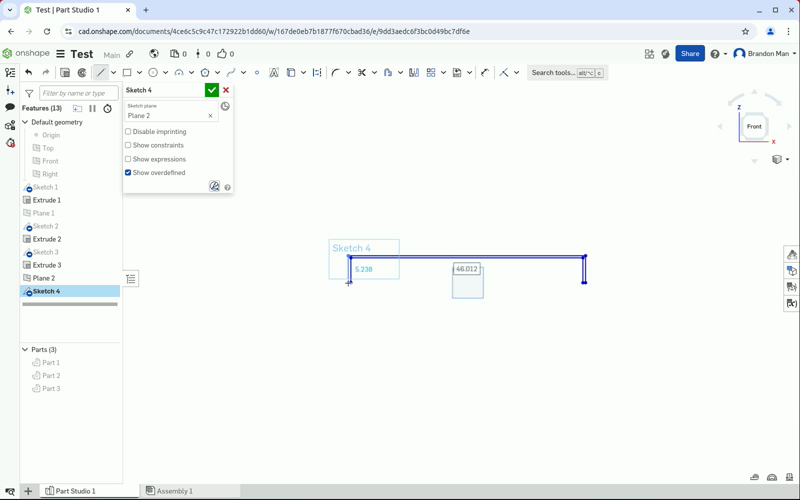
scroll(6)
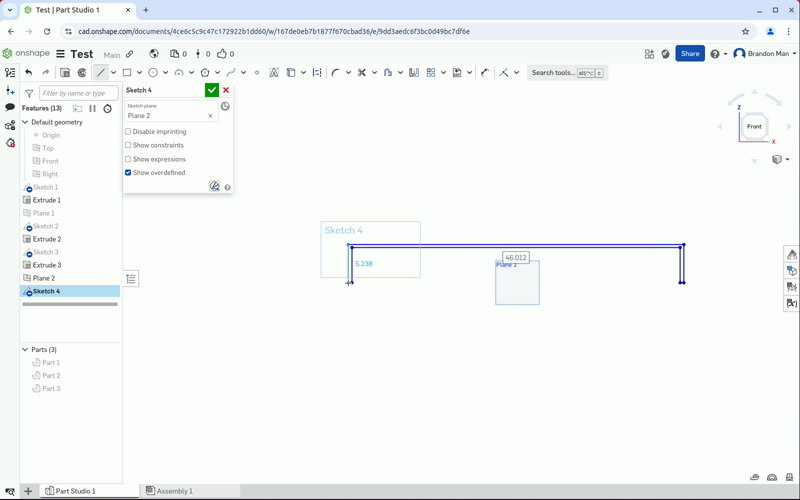
scroll(6)
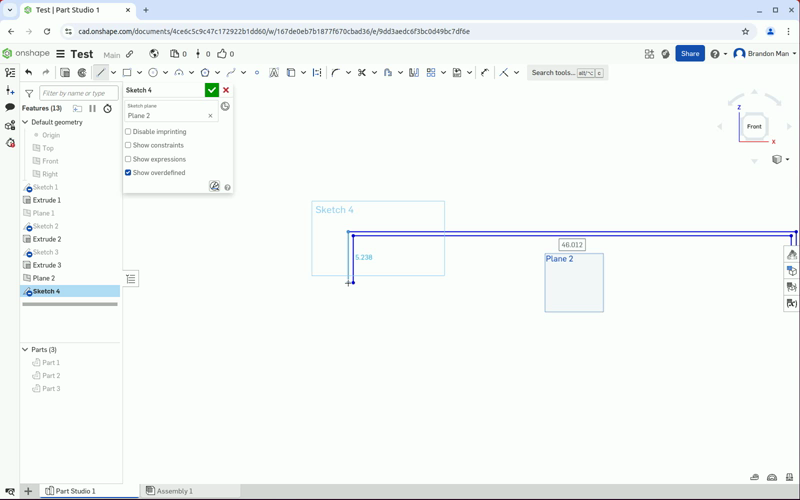
scroll(6)
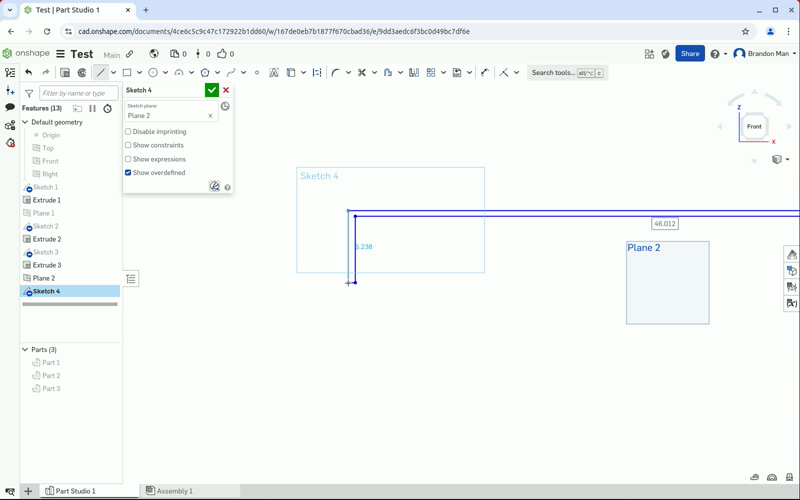
scroll(6)
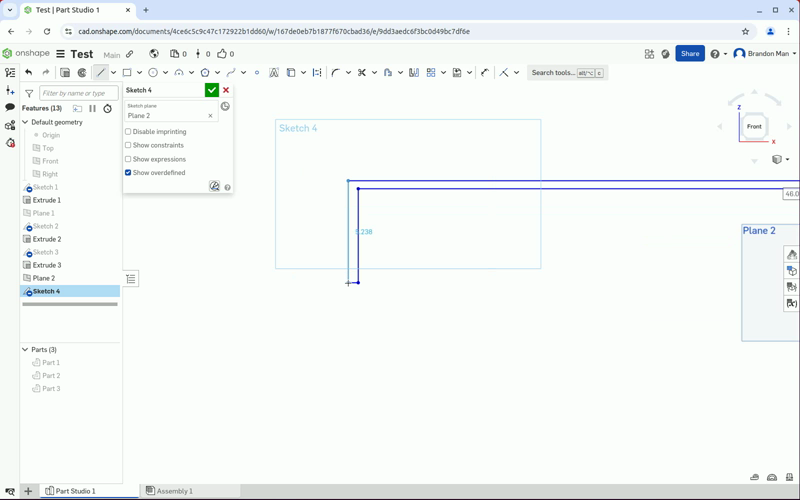
scroll(6)
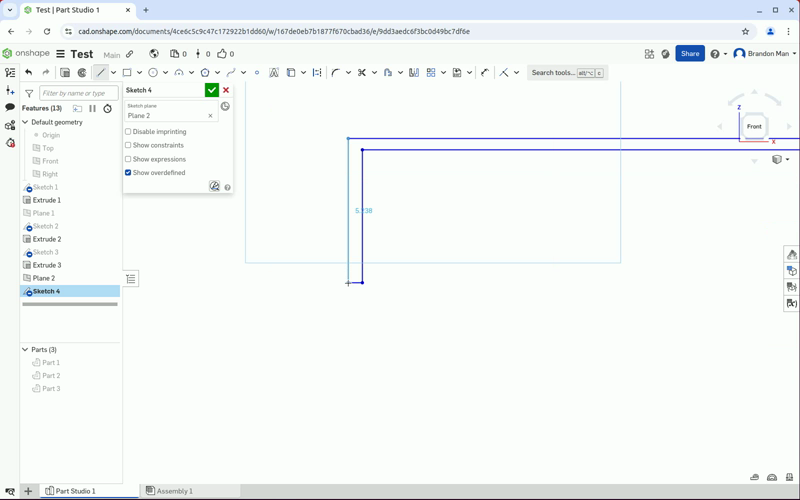
scroll(6)
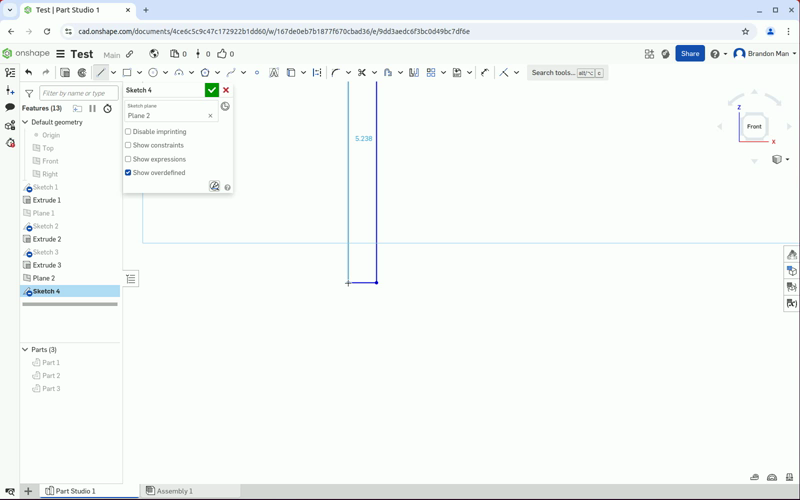
key_up(shift)
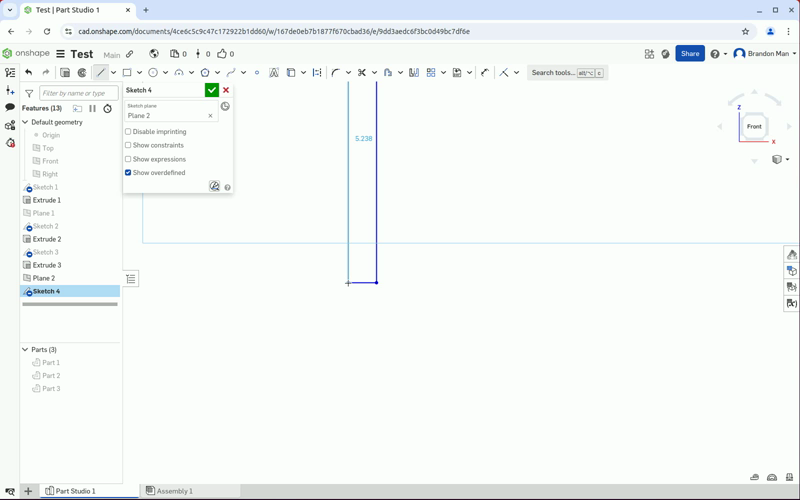
click(348, 282)
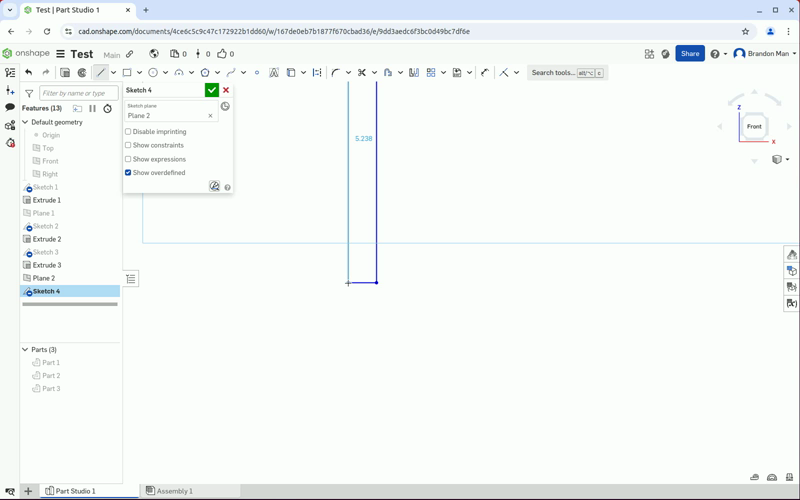
scroll(-6)
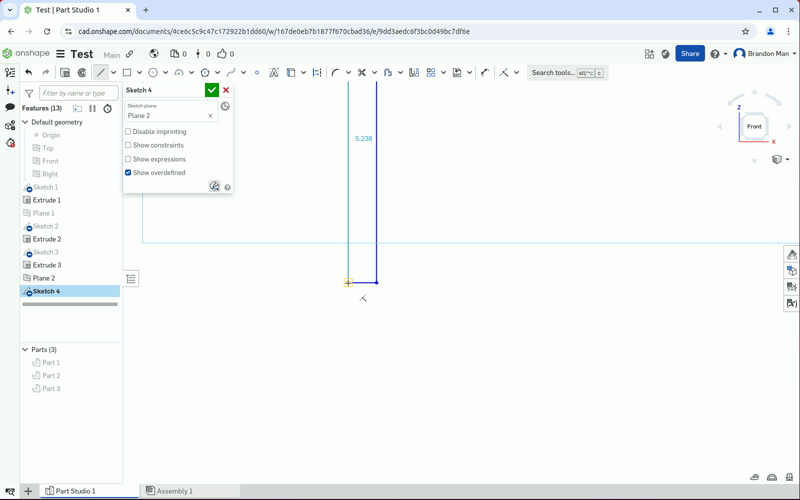
scroll(-6)
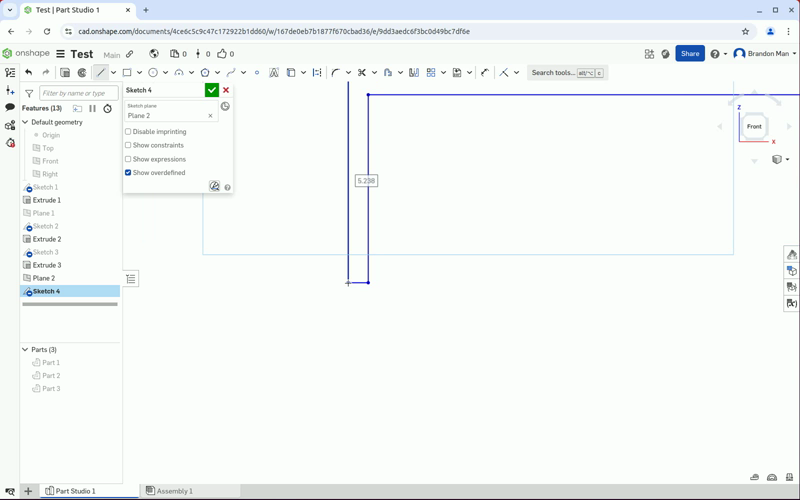
scroll(-6)
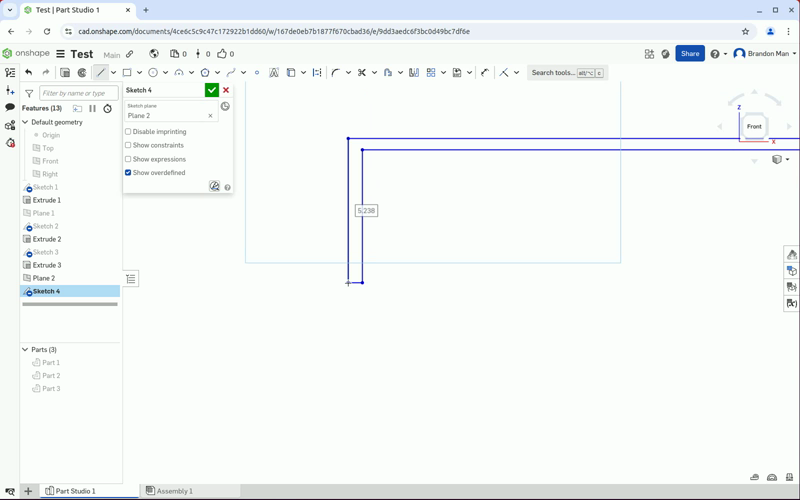
scroll(-6)
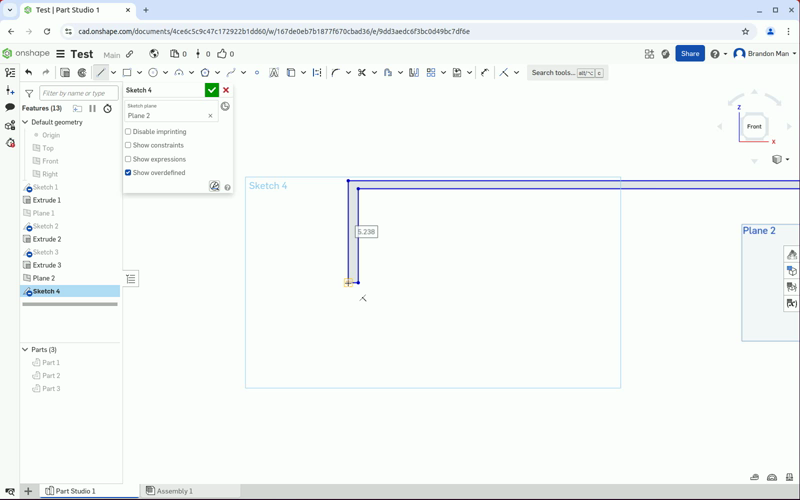
scroll(-6)
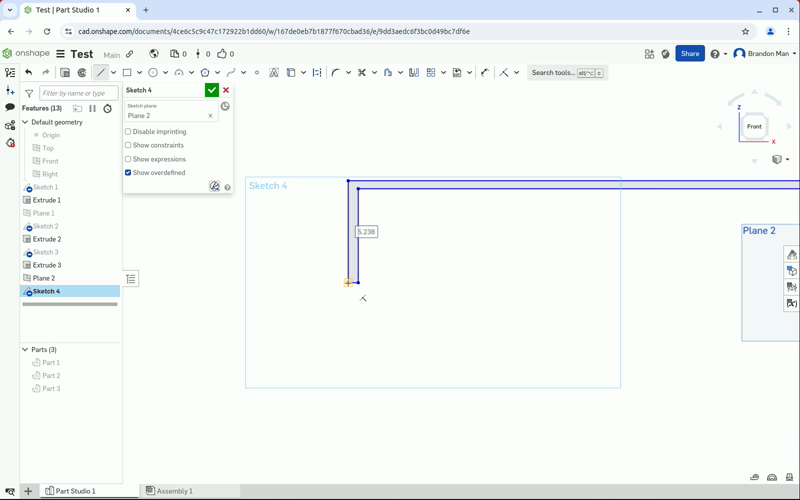
scroll(-6)
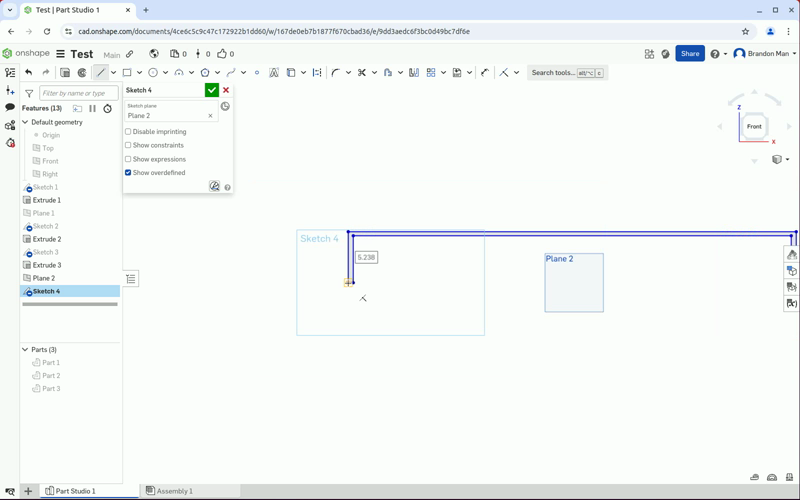
scroll(-6)
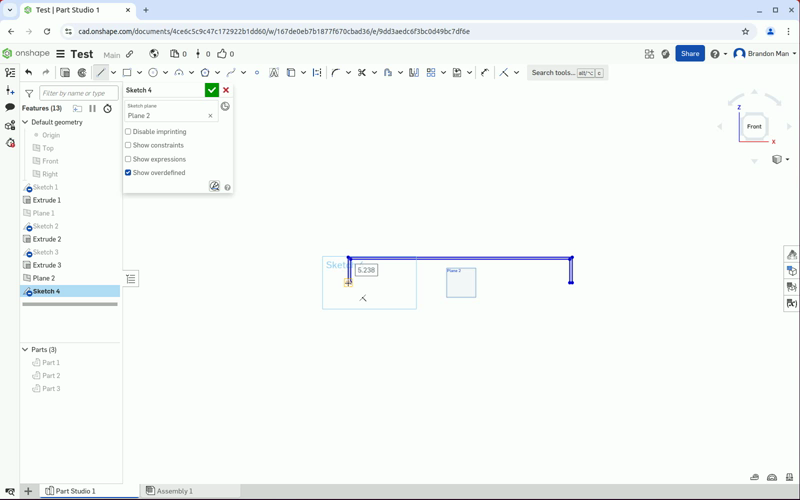
key(esc)
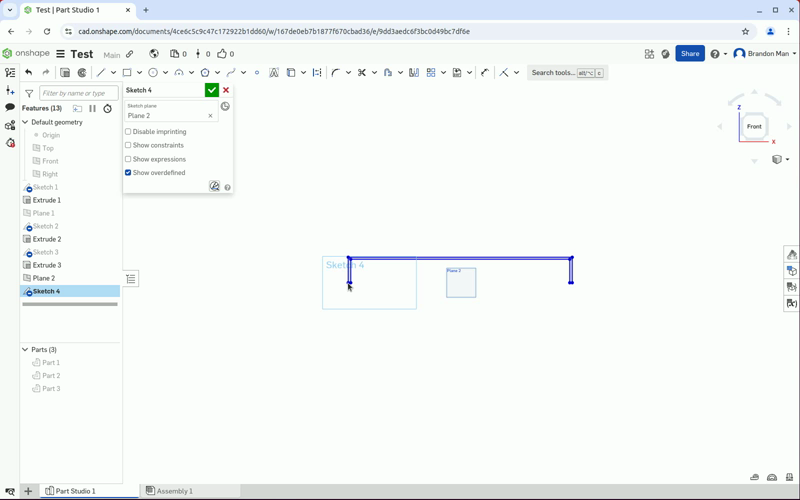
mouse_move(454, 258)
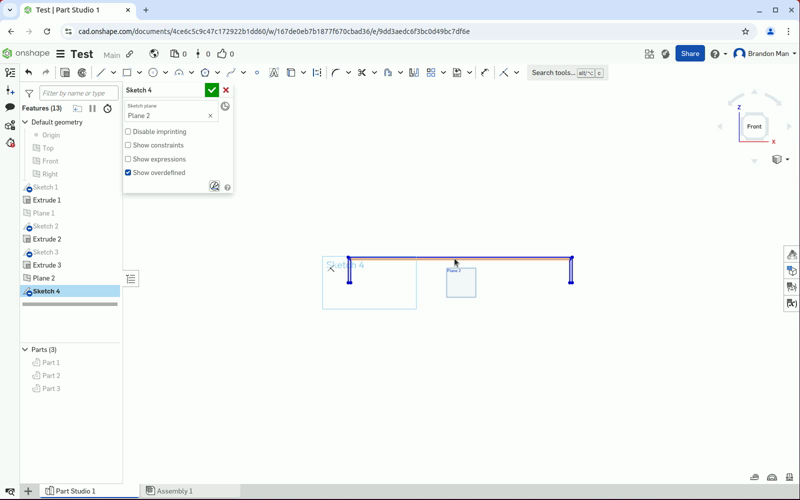
scroll(6)
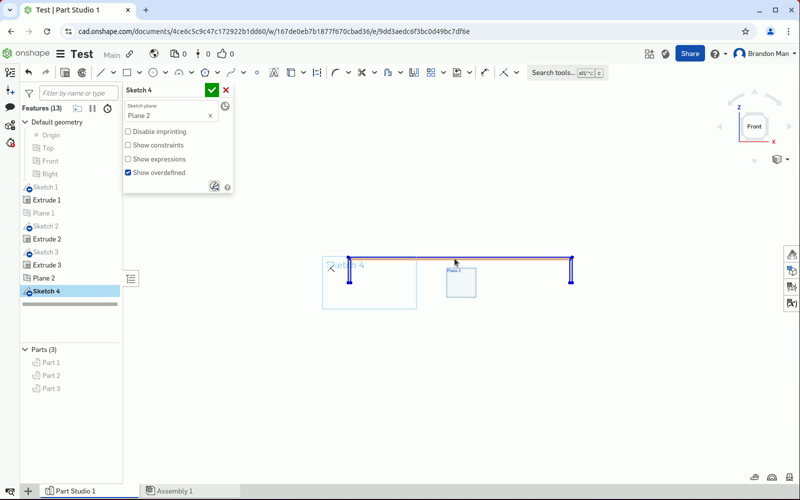
scroll(6)
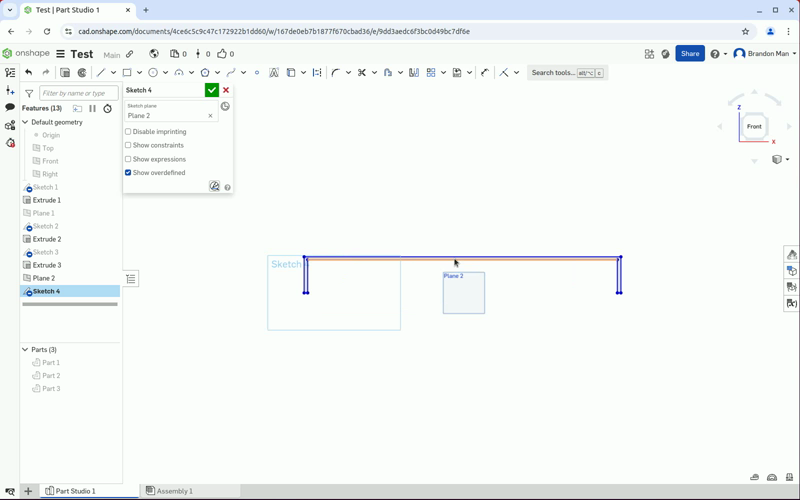
scroll(6)
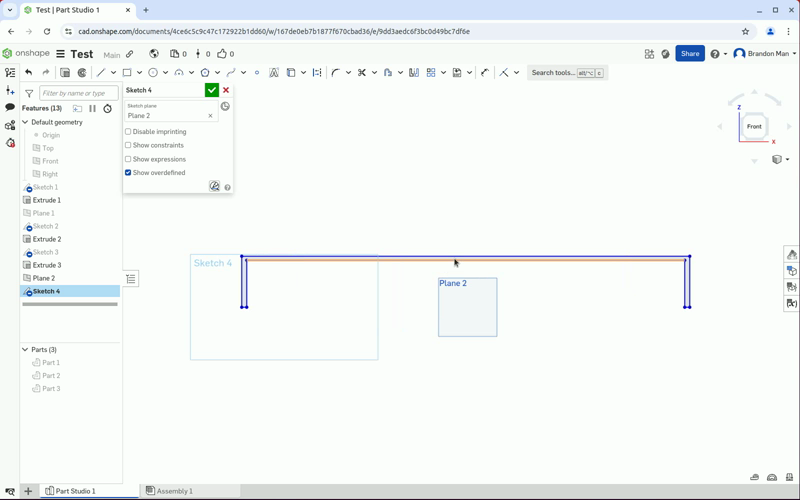
scroll(6)
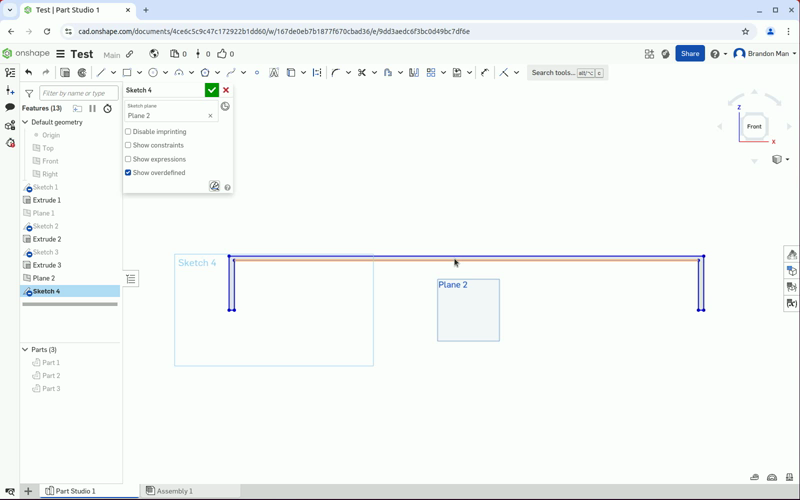
scroll(6)
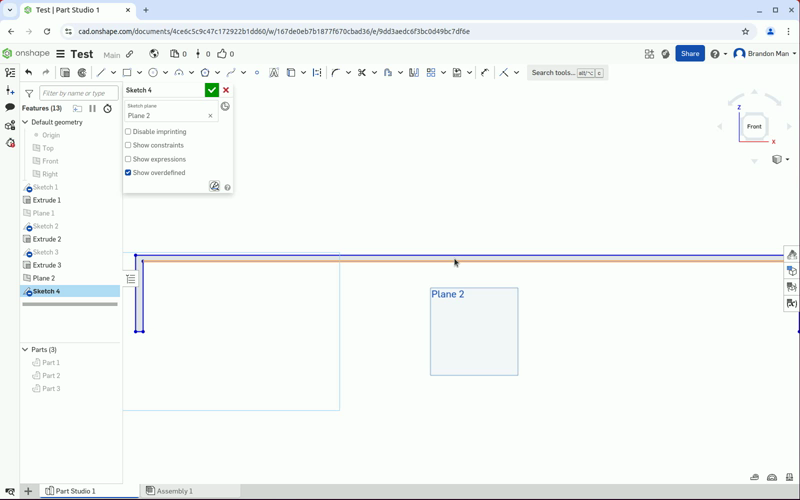
scroll(6)
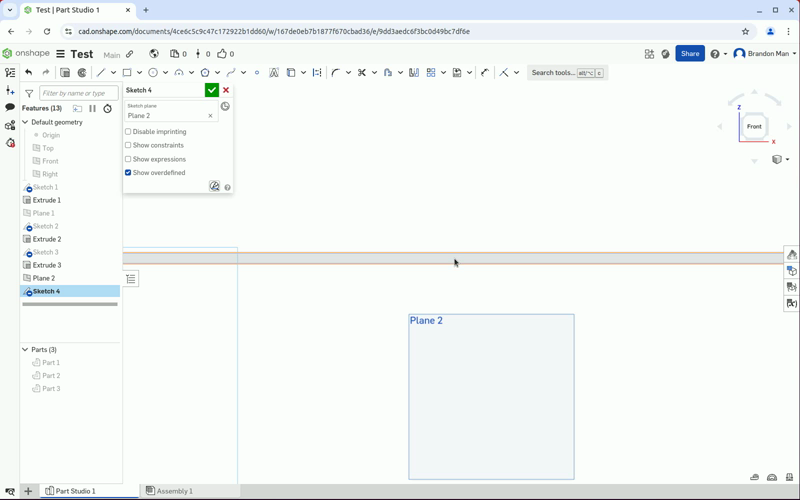
scroll(6)
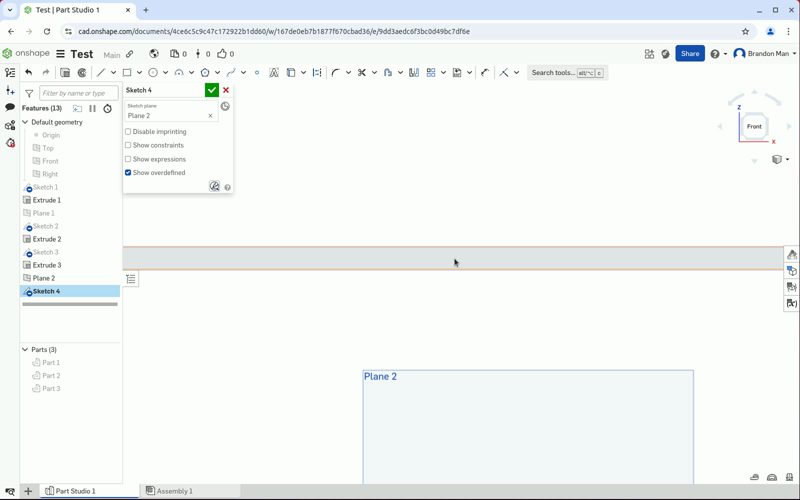
click(454, 258)
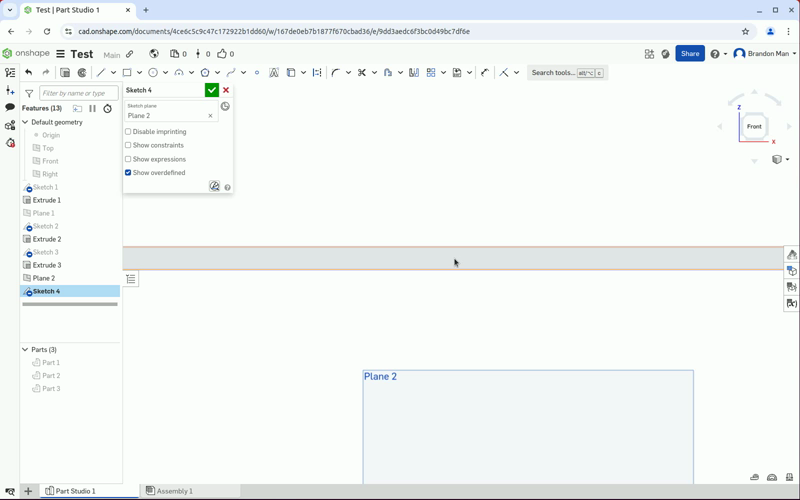
scroll(-6)
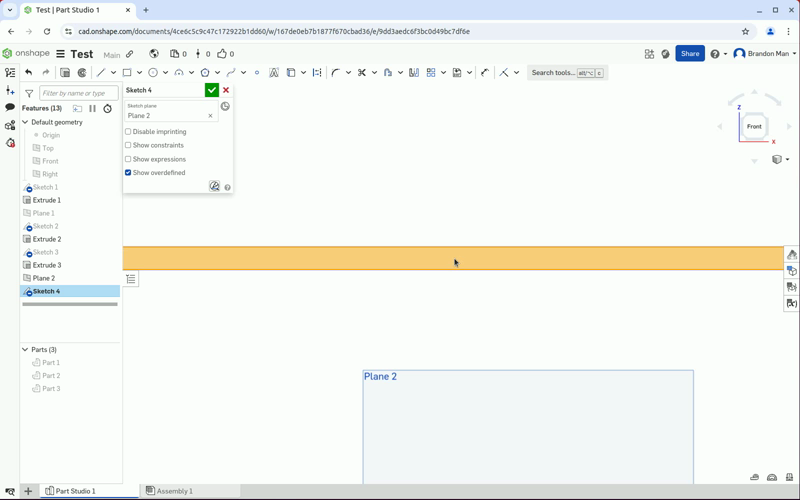
scroll(-6)
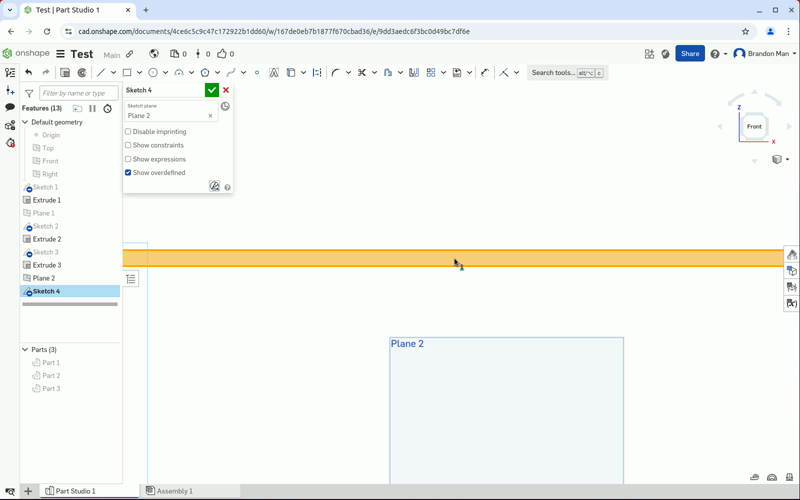
scroll(-6)
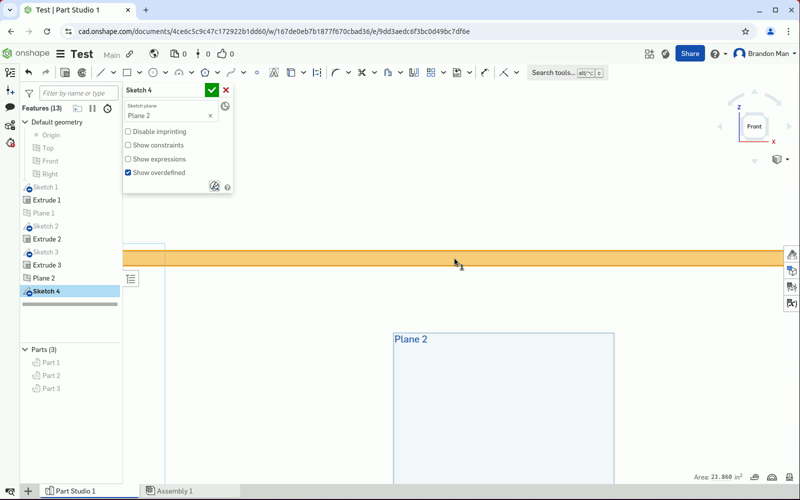
scroll(-6)
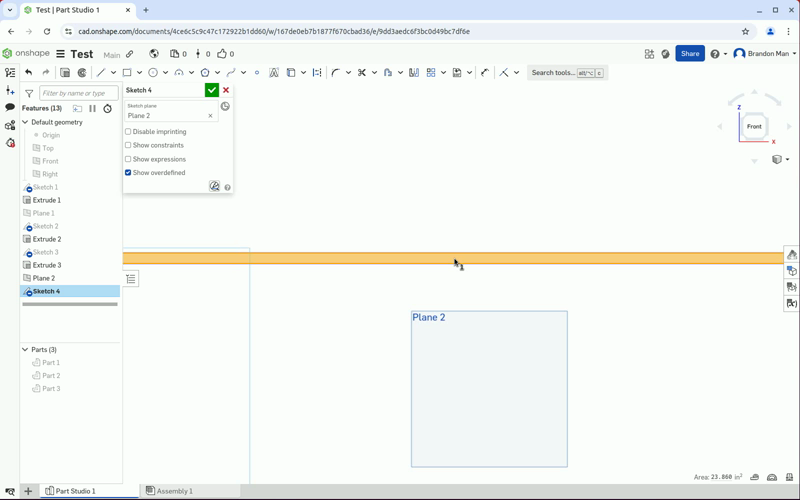
scroll(-6)
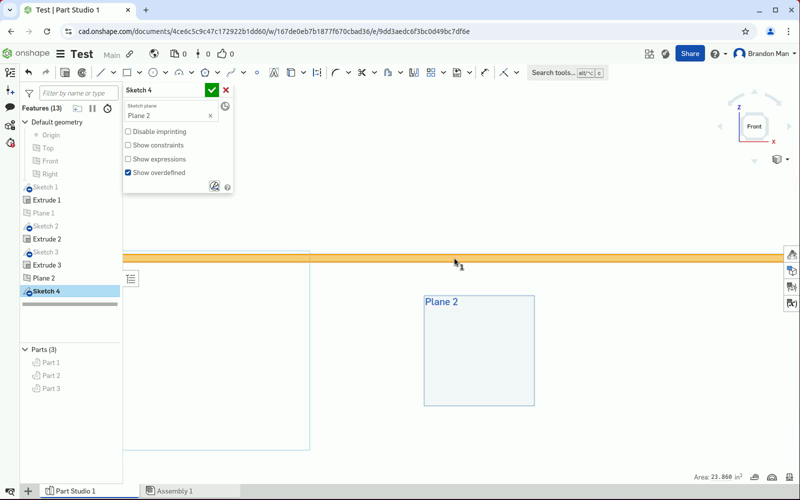
scroll(-6)
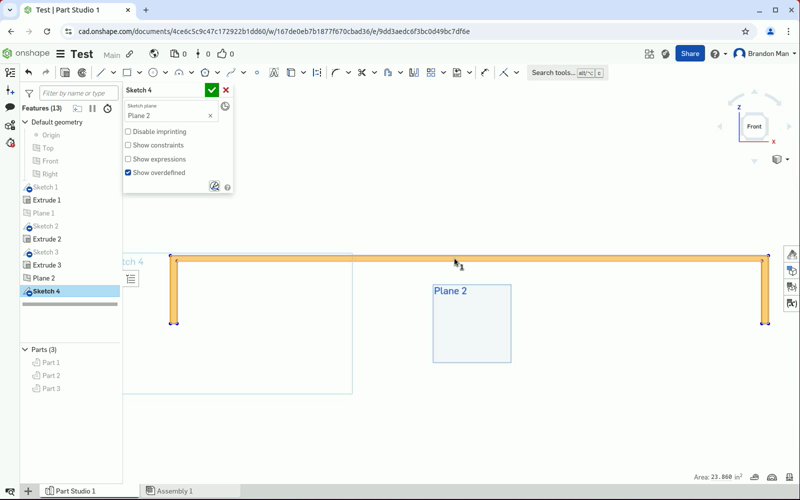
scroll(-6)
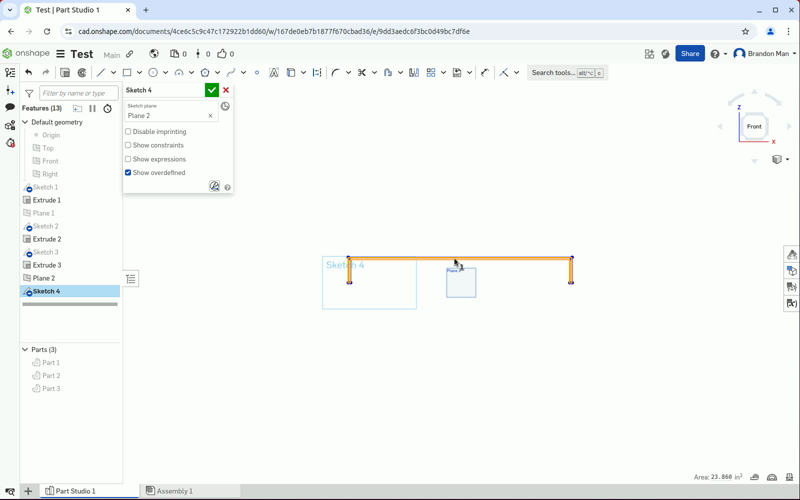
mouse_move(73, 352)
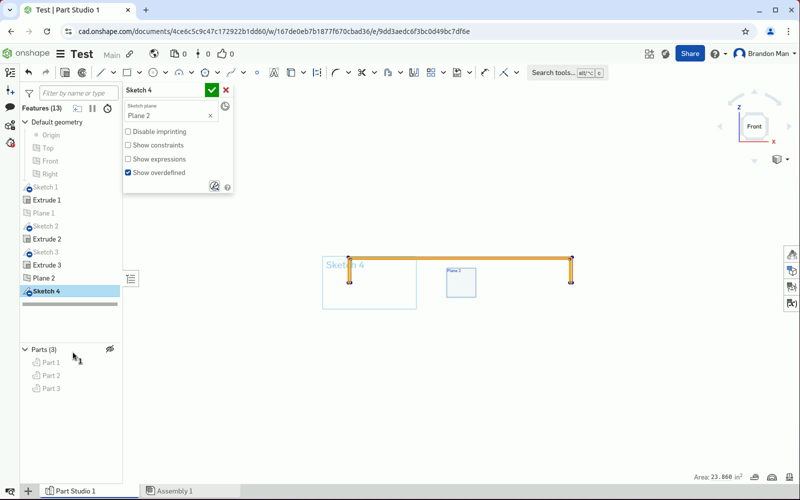
key(shift+y)
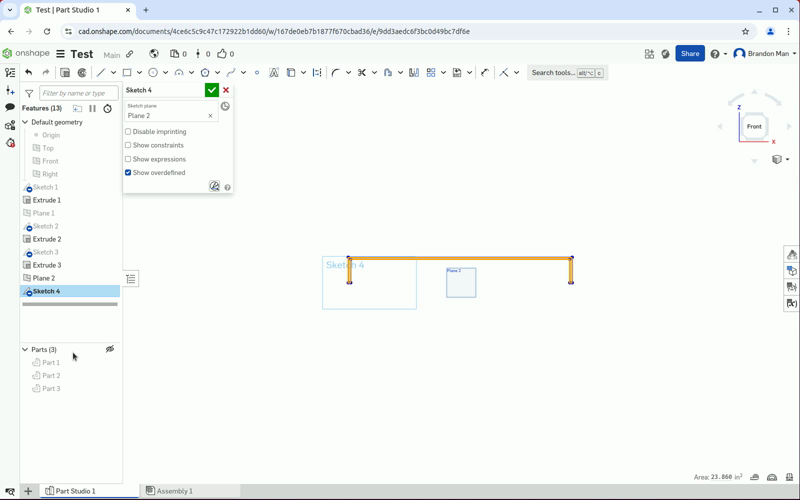
key(shift+e)
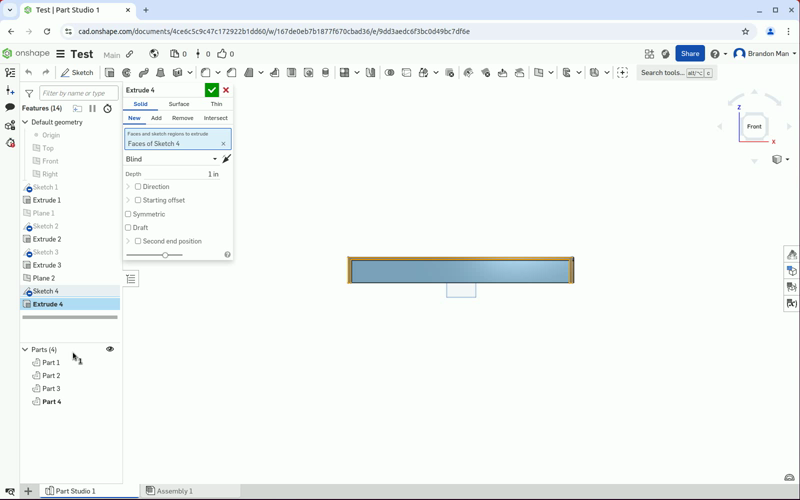
mouse_move(143, 106)
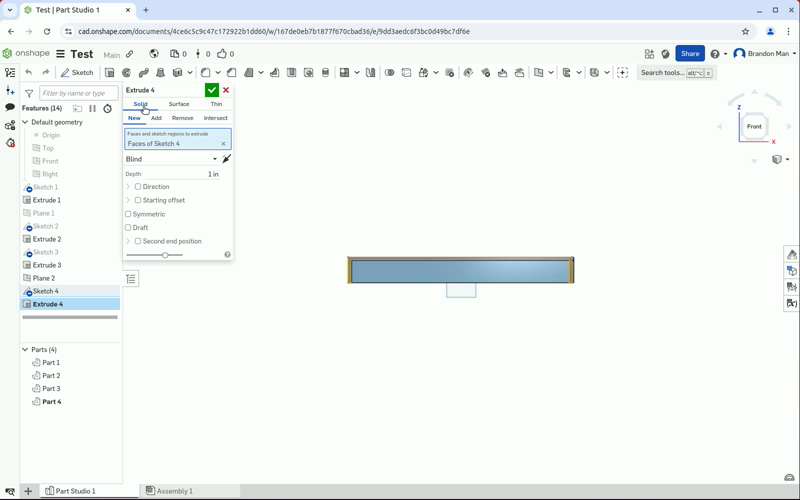
click(143, 106)
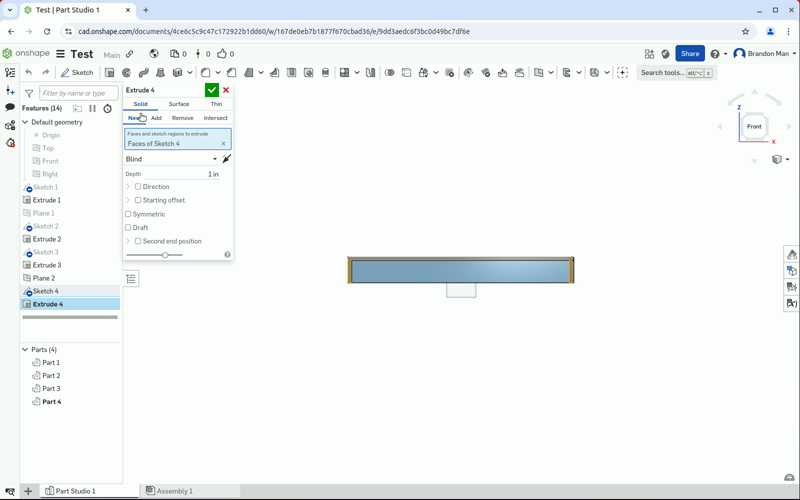
mouse_move(137, 120)
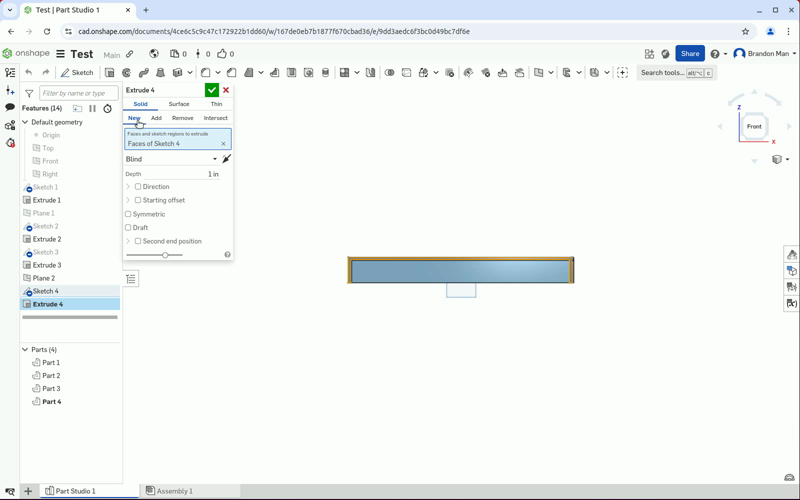
click(137, 120)
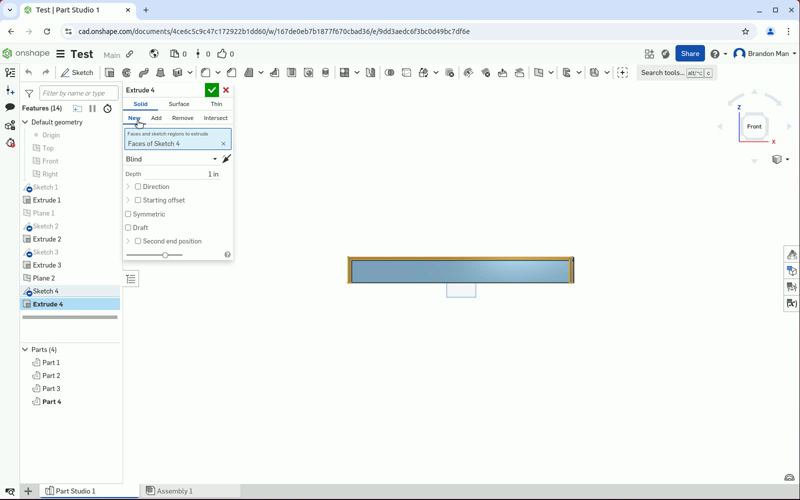
key(tab, 4)
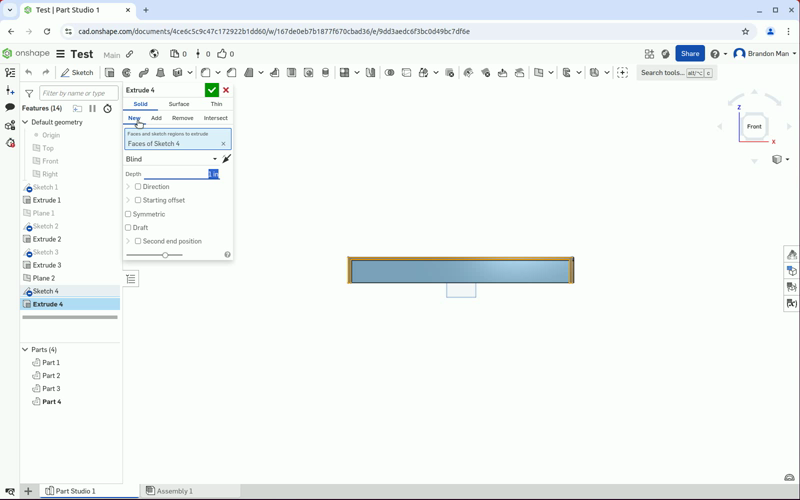
text(0.722)
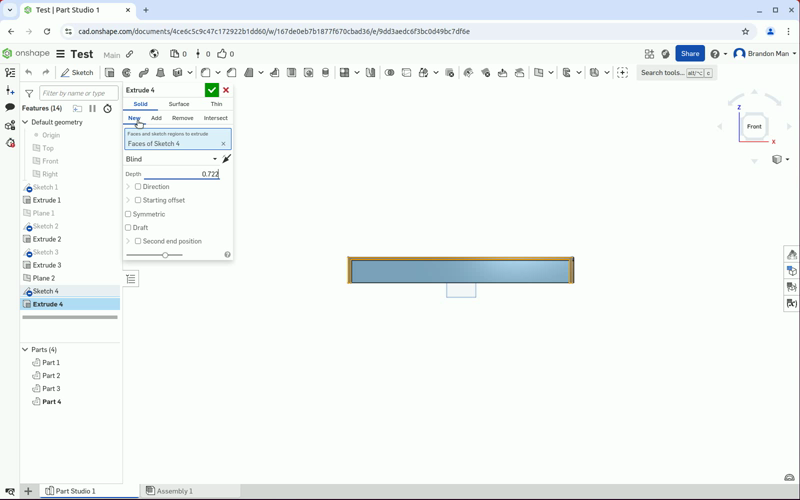
key(enter)
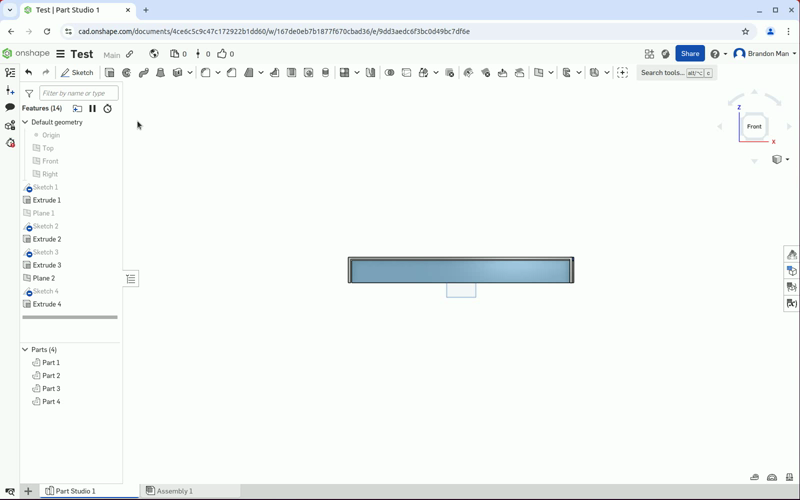
key(shift+h)
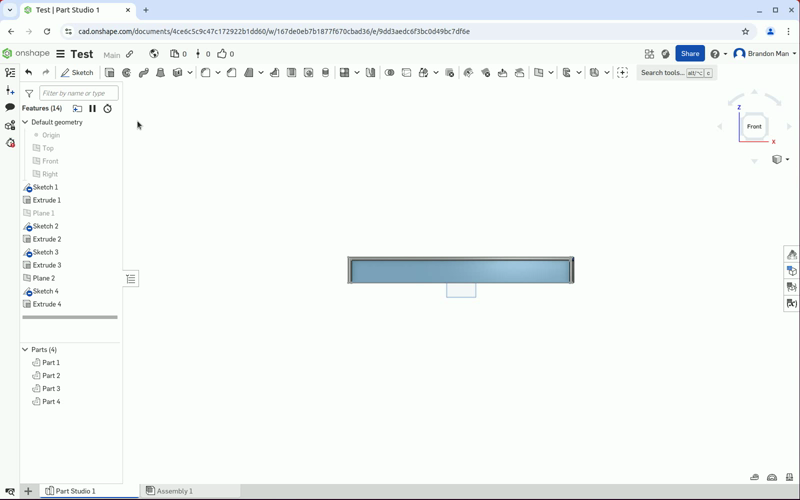
key(shift+h)
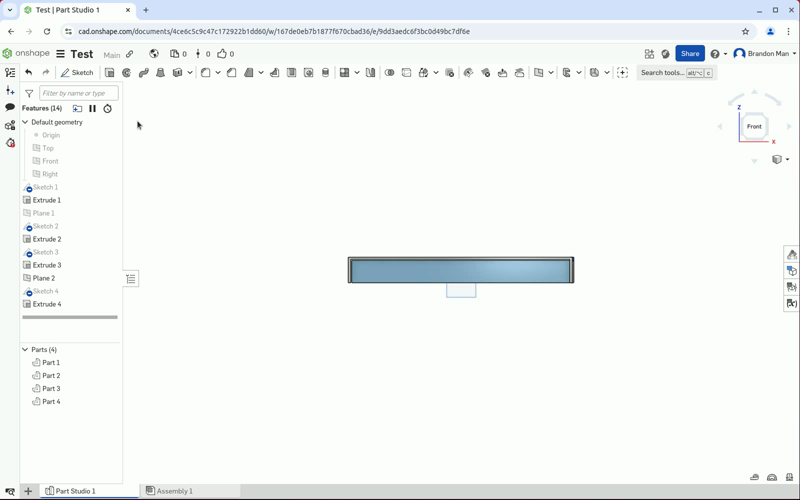
mouse_move(73, 189)
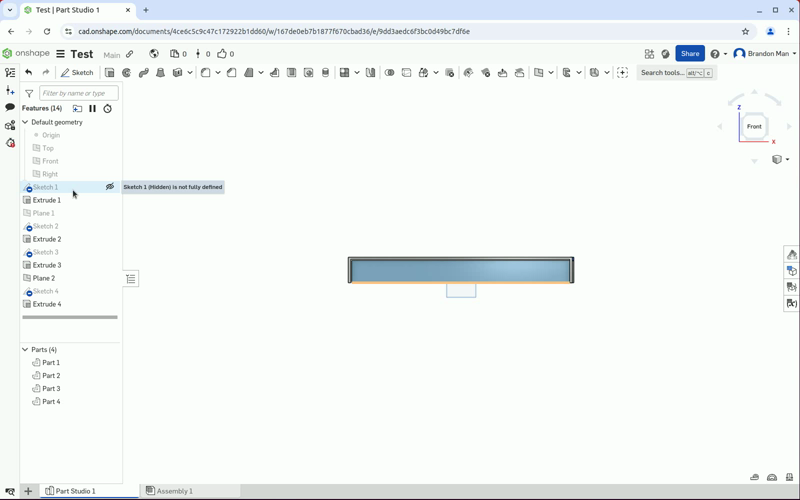
click(73, 189)
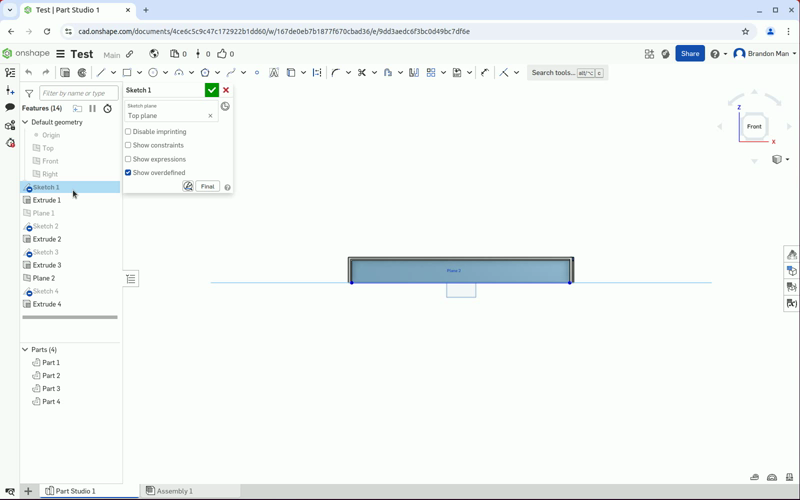
mouse_move(229, 92)
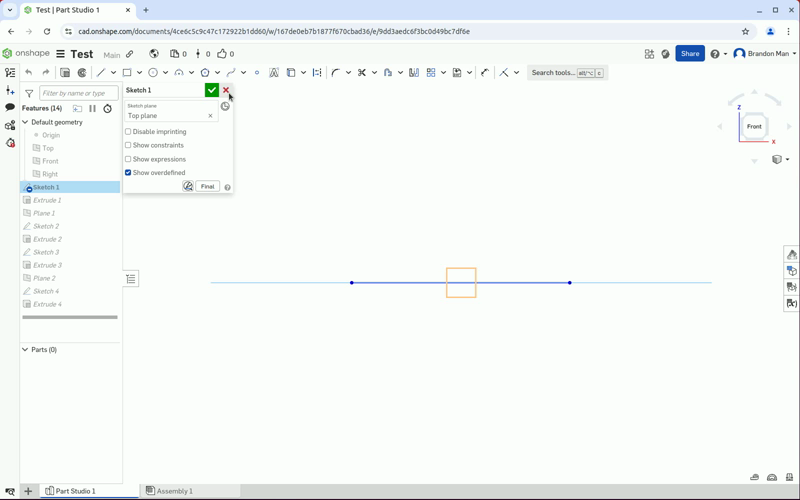
click(229, 92)
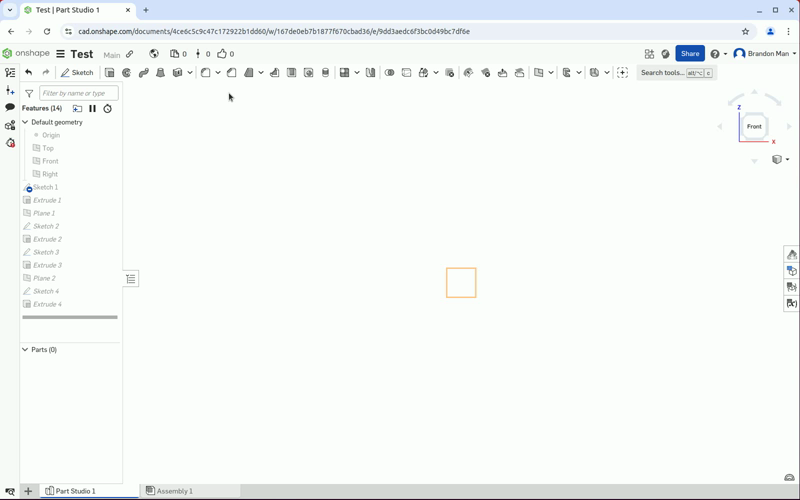
key(shift+s)
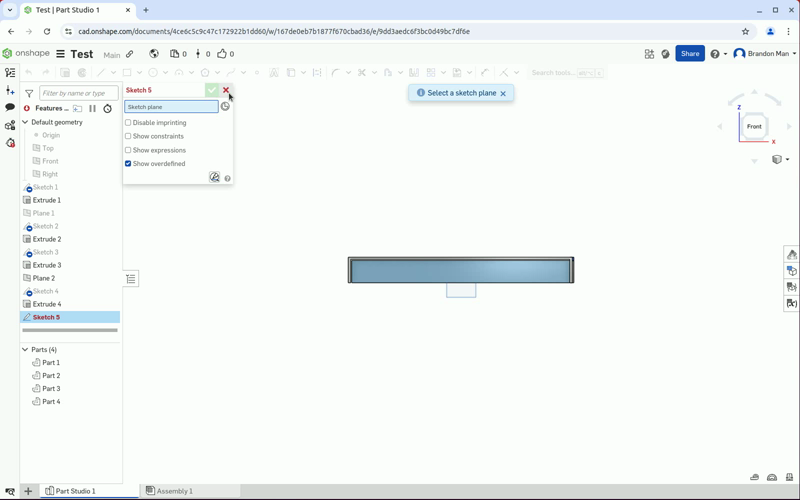
mouse_move(73, 280)
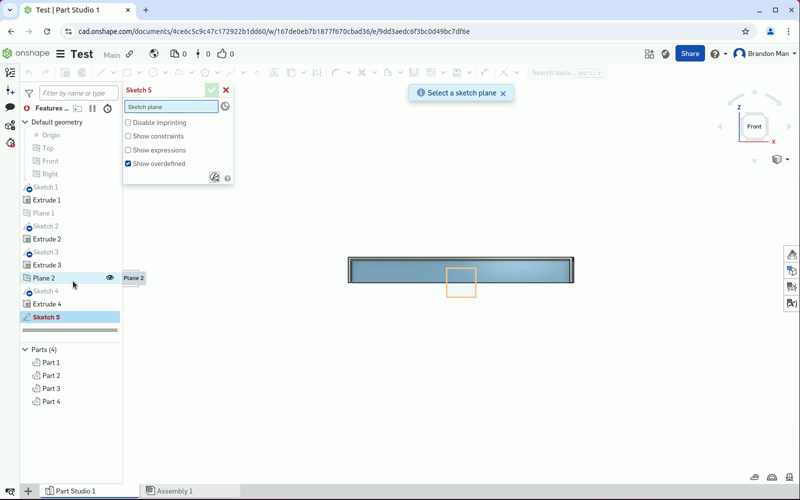
click(73, 280)
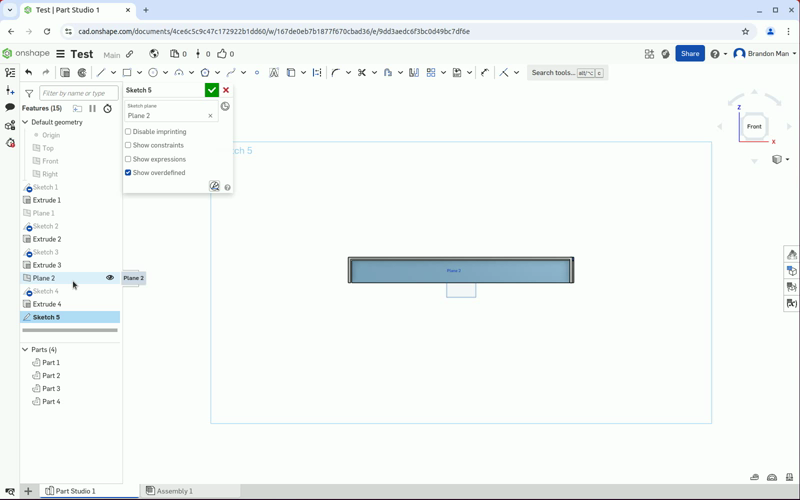
mouse_move(73, 352)
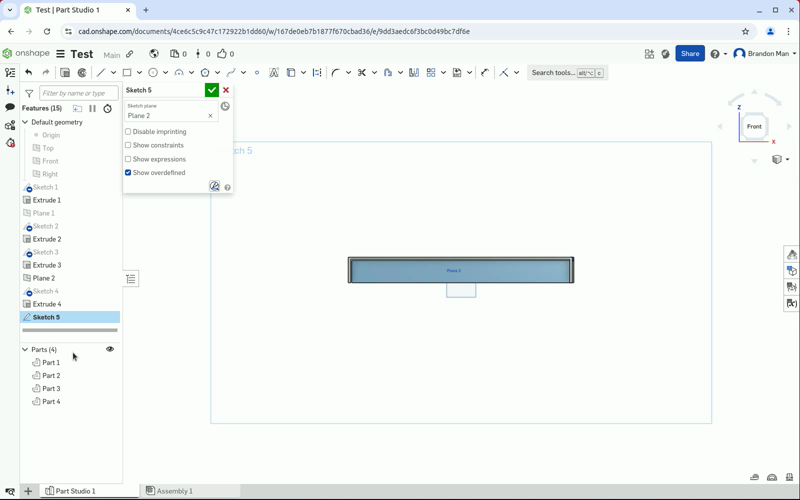
key(y)
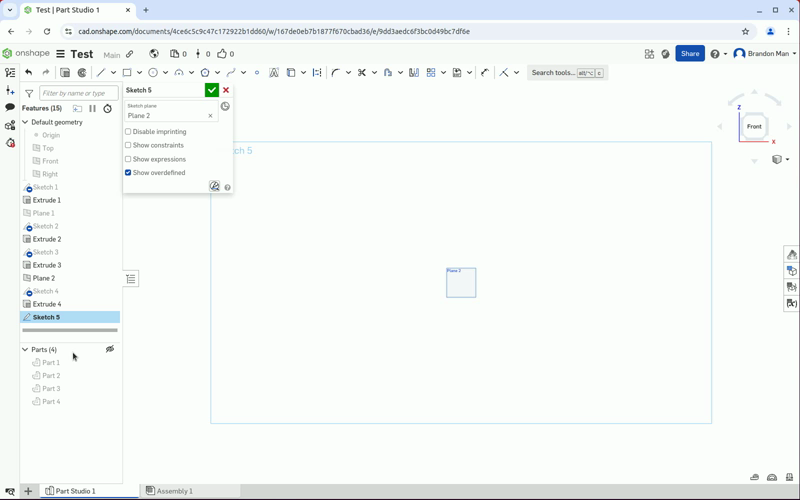
key(l)
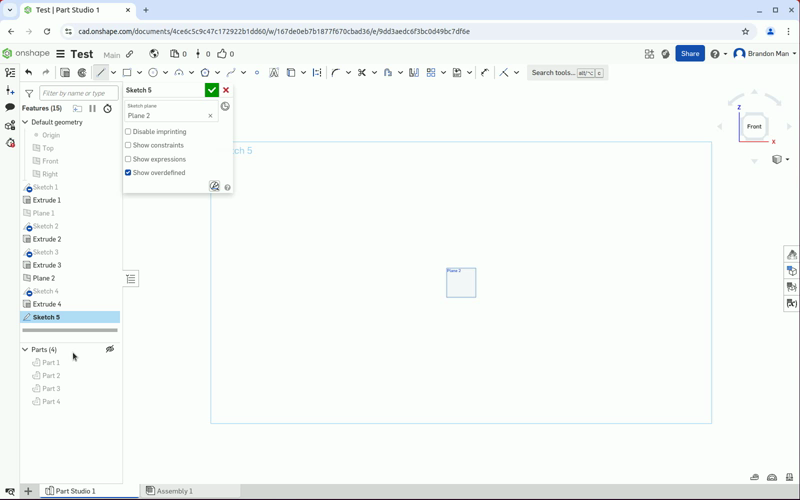
key_down(shift)
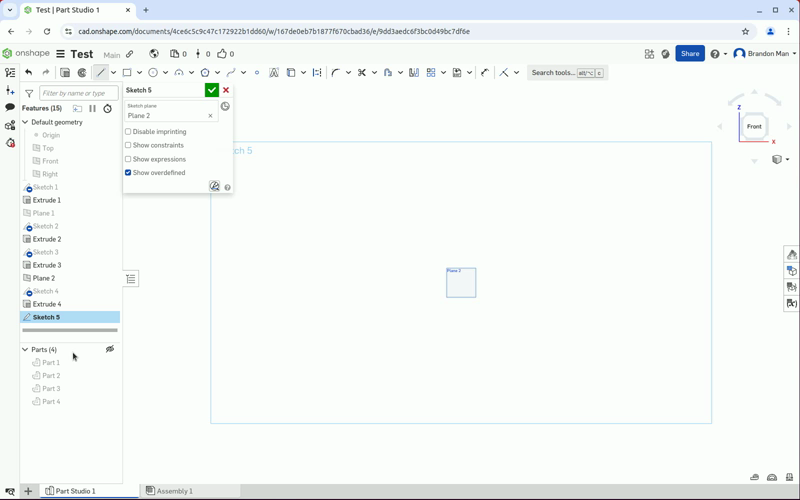
mouse_move(351, 282)
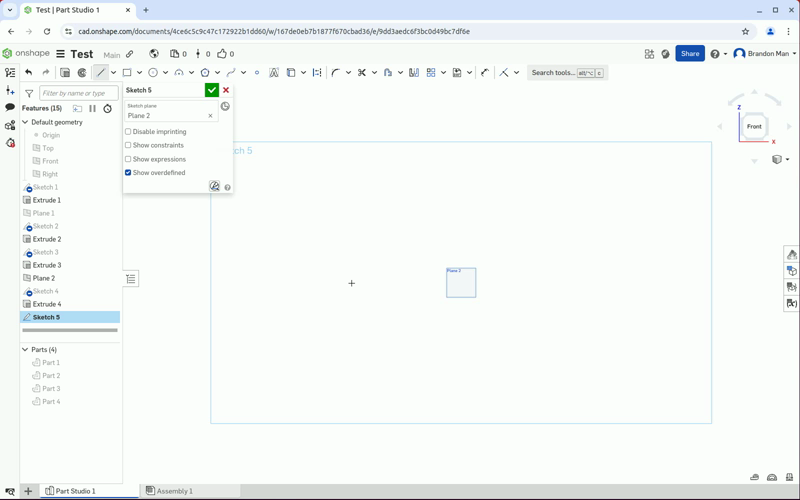
click(351, 282)
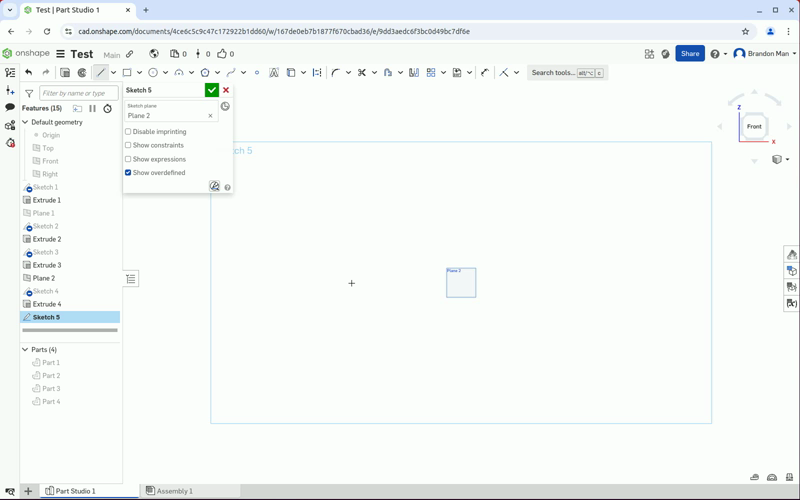
key_up(shift)
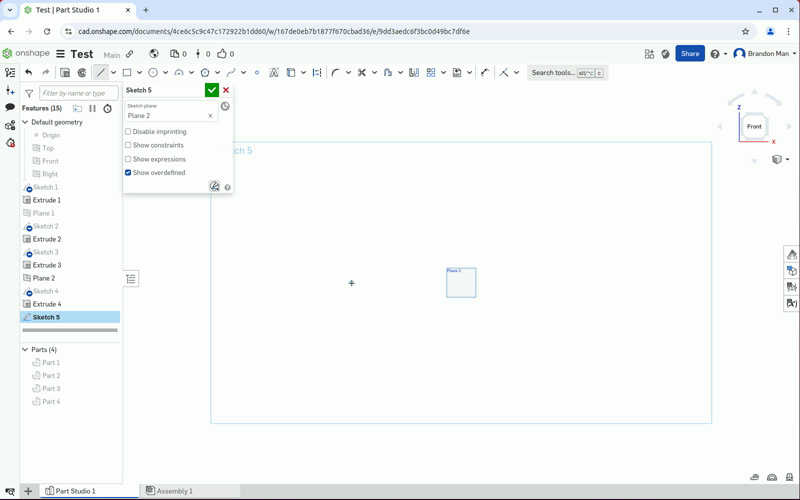
key_down(shift)
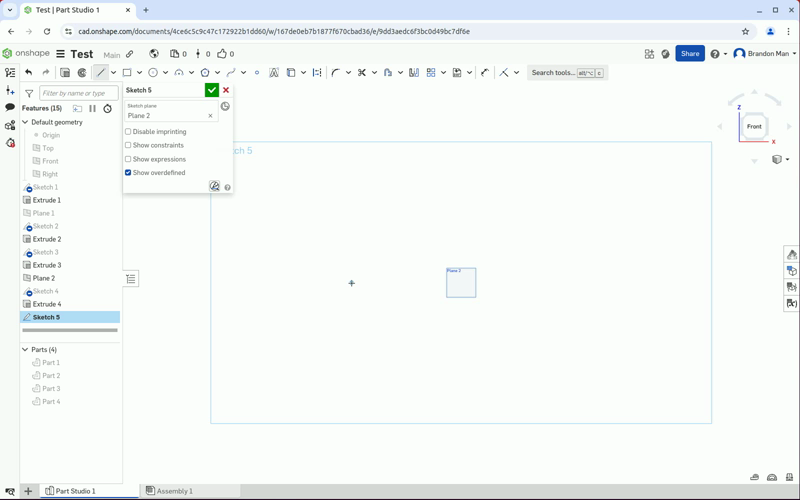
mouse_move(569, 282)
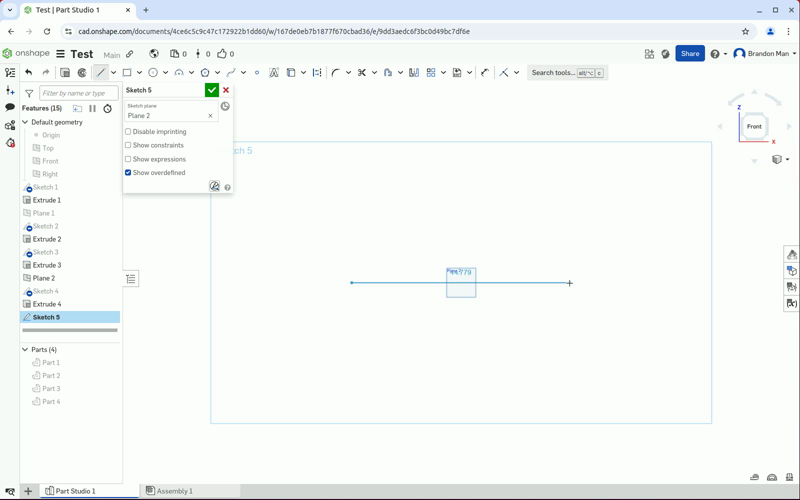
click(569, 282)
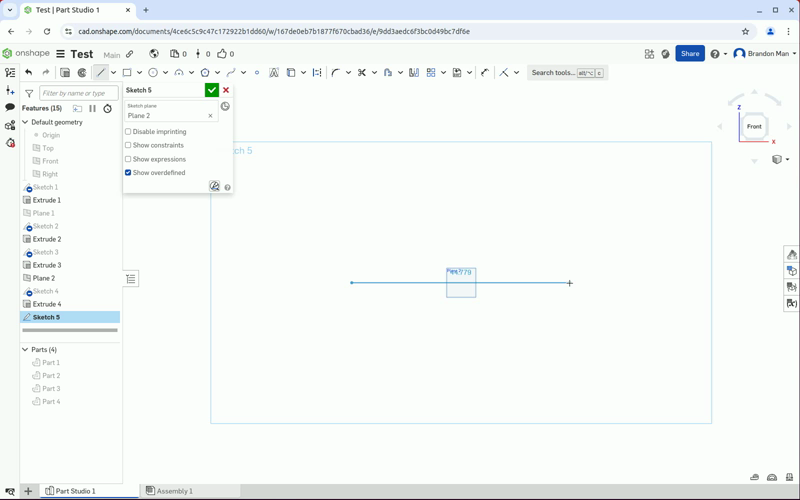
key_up(shift)
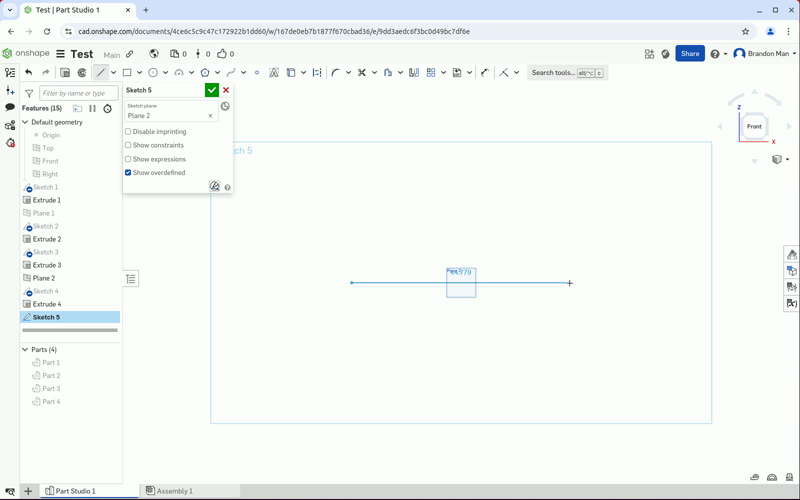
key_down(shift)
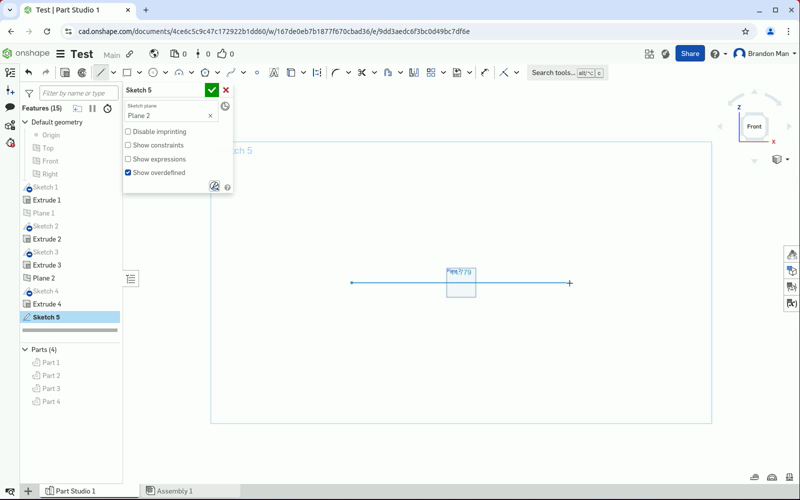
mouse_move(589, 282)
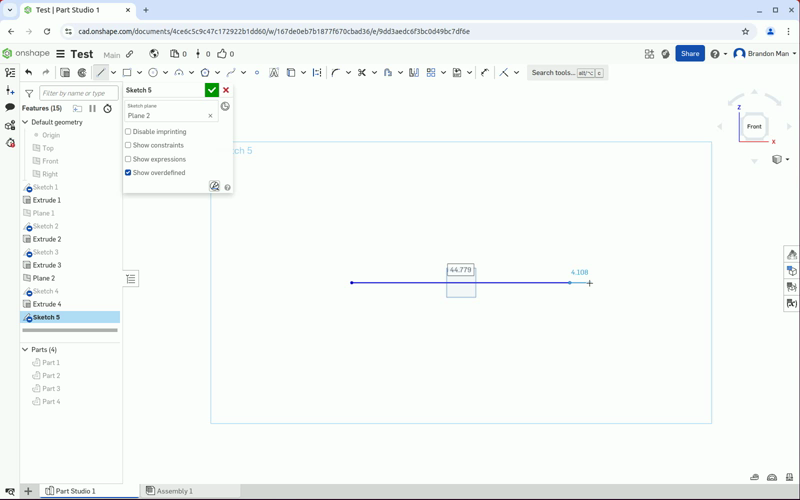
mouse_move(569, 260)
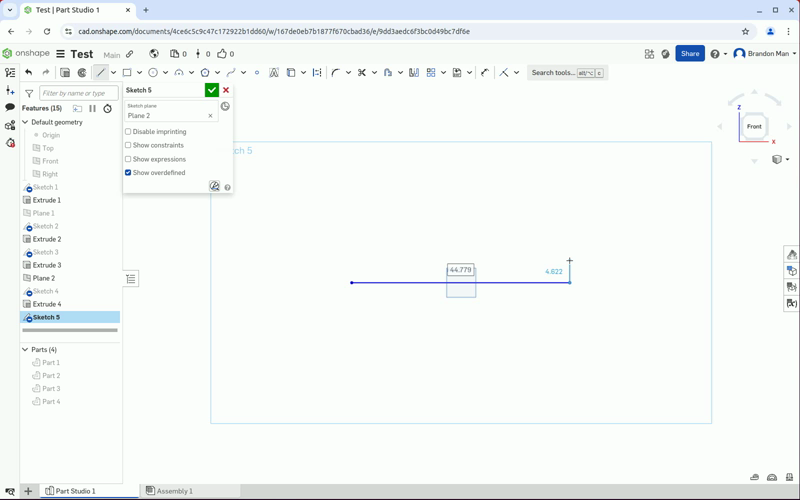
click(569, 260)
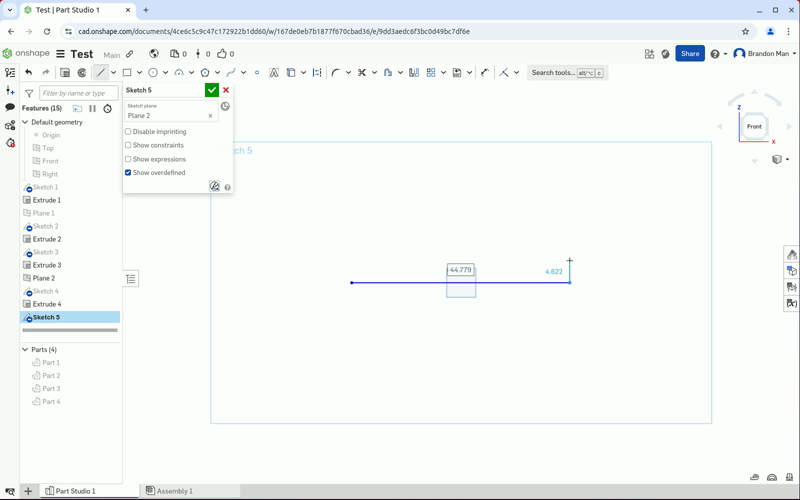
key_up(shift)
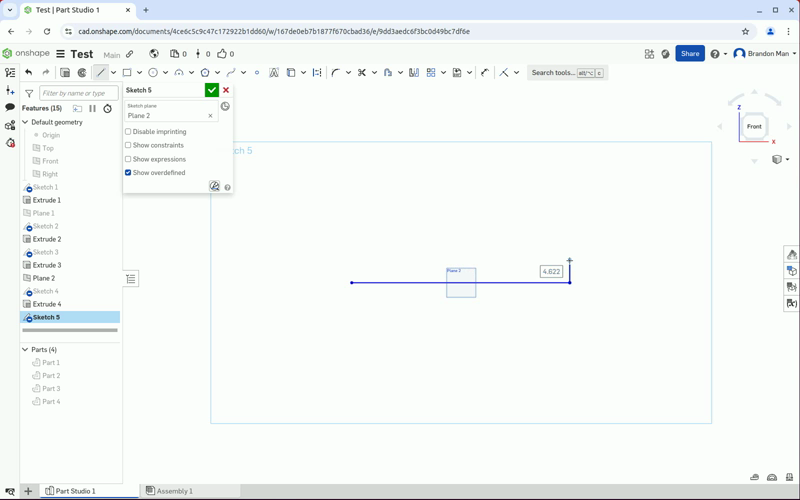
key_down(shift)
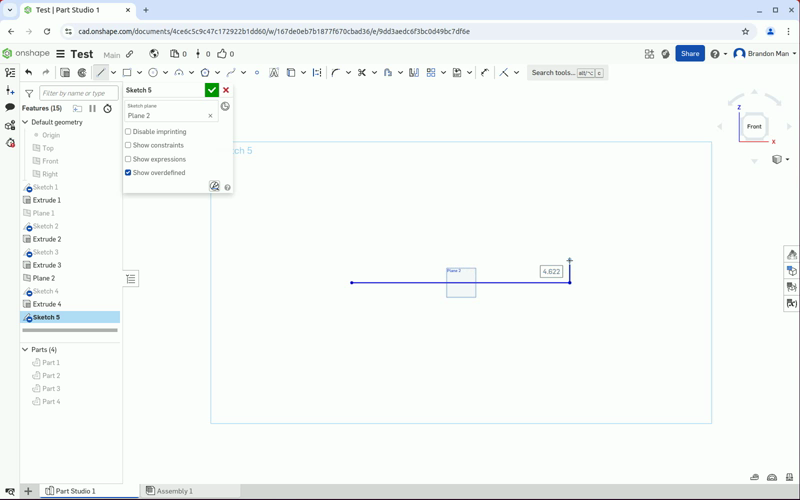
mouse_move(351, 260)
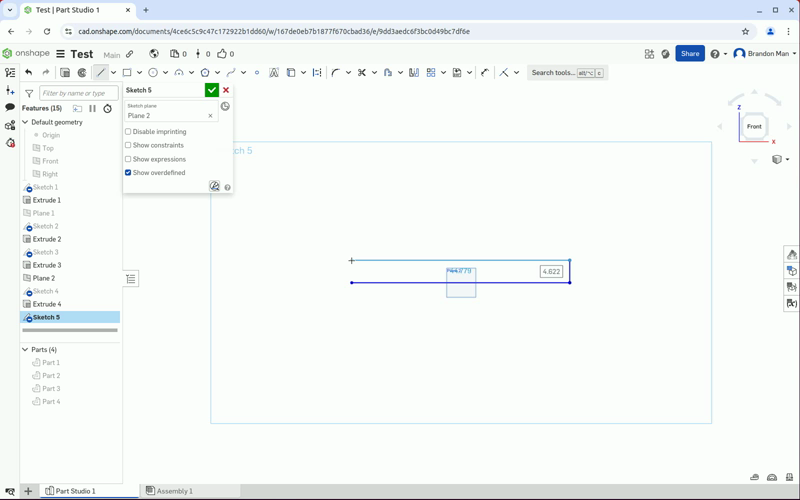
click(351, 260)
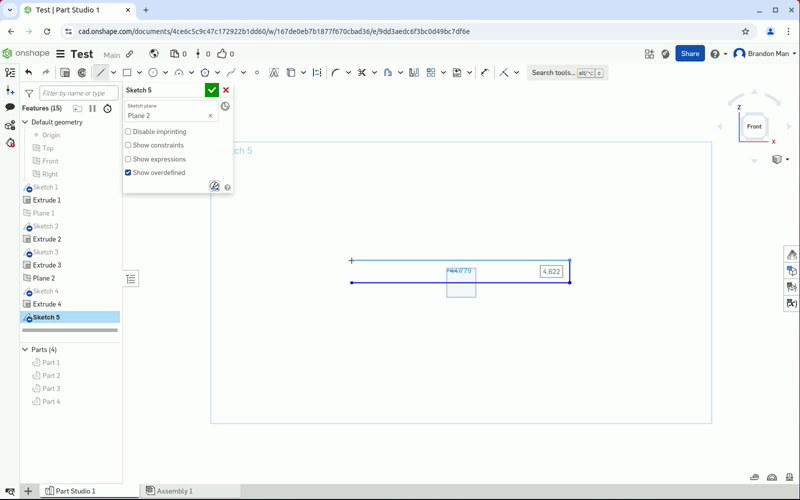
key_up(shift)
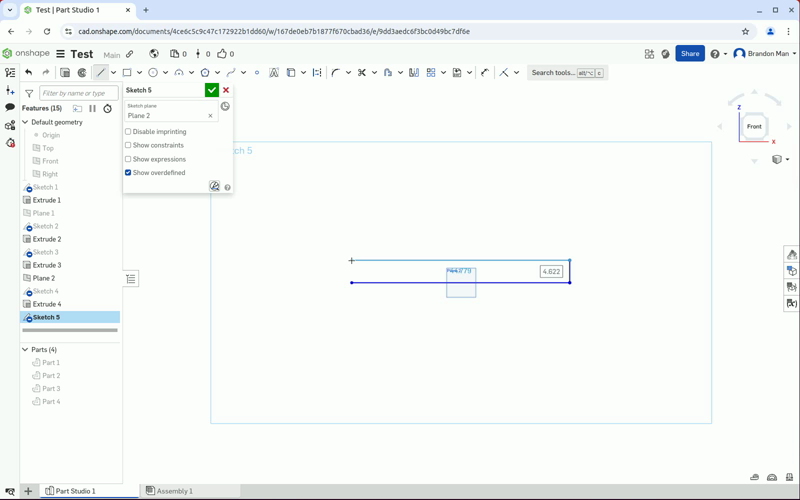
mouse_move(381, 260)
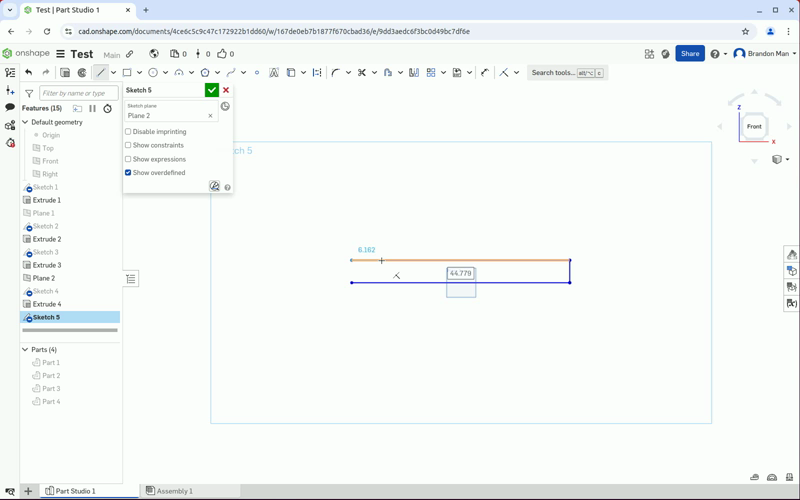
key_down(shift)
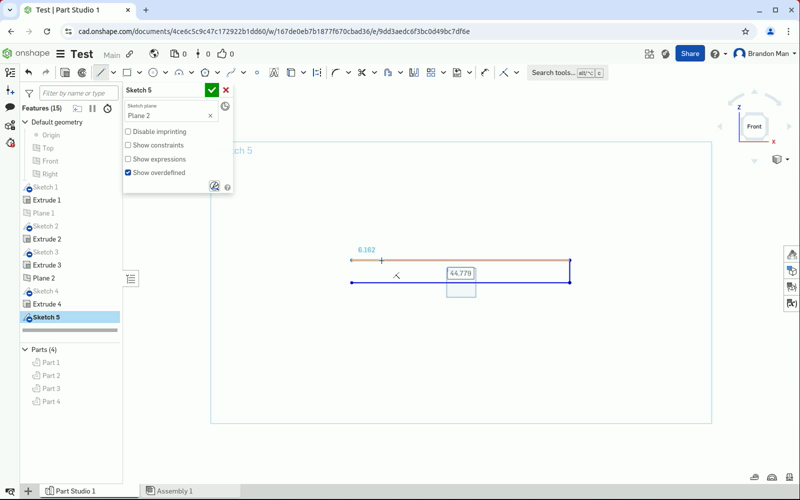
mouse_move(351, 282)
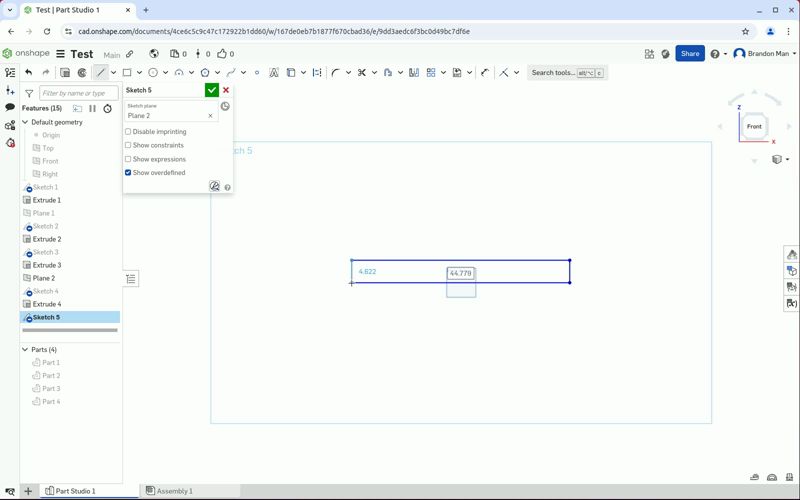
key_up(shift)
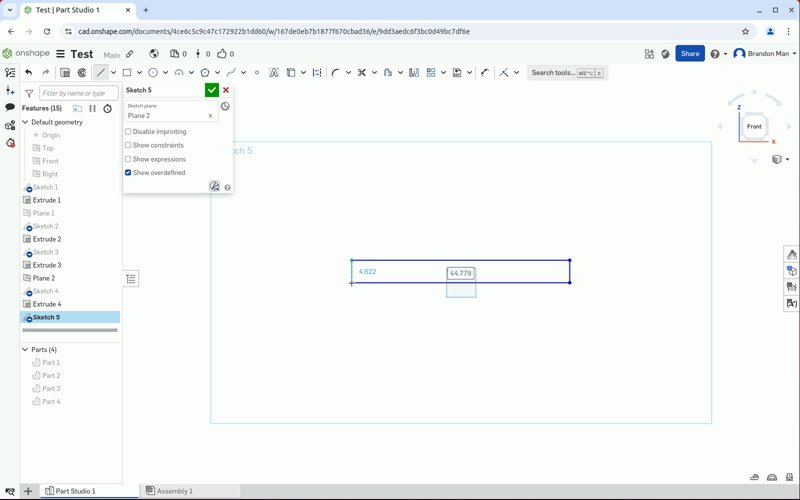
click(351, 282)
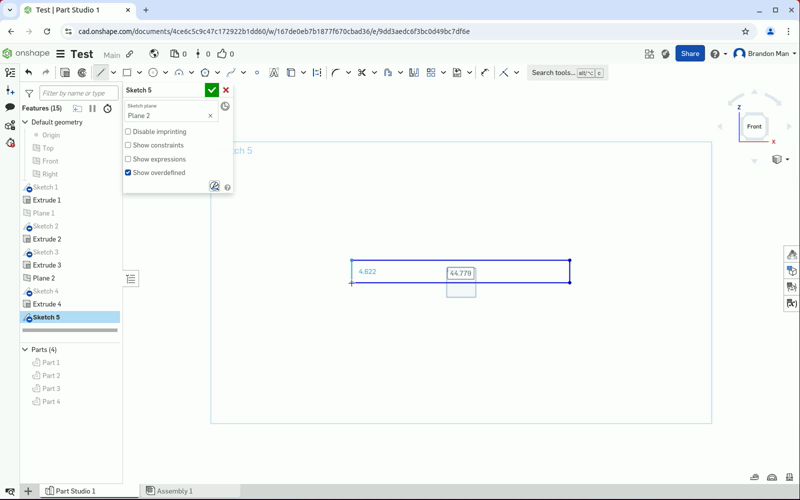
key(esc)
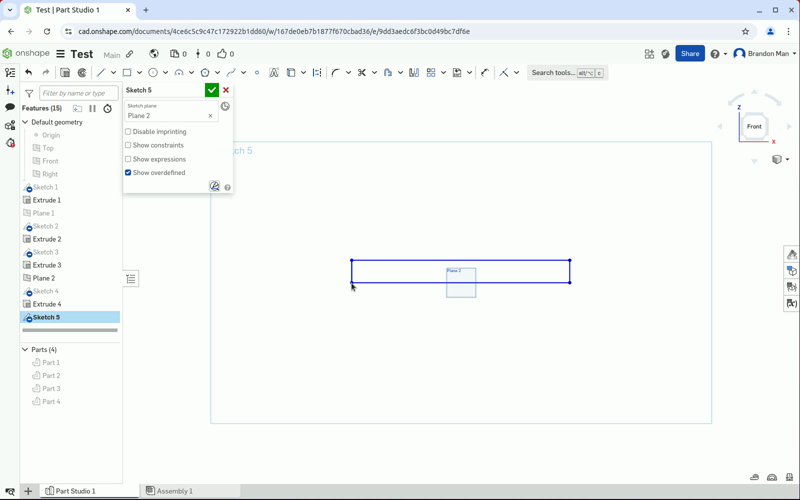
mouse_move(462, 270)
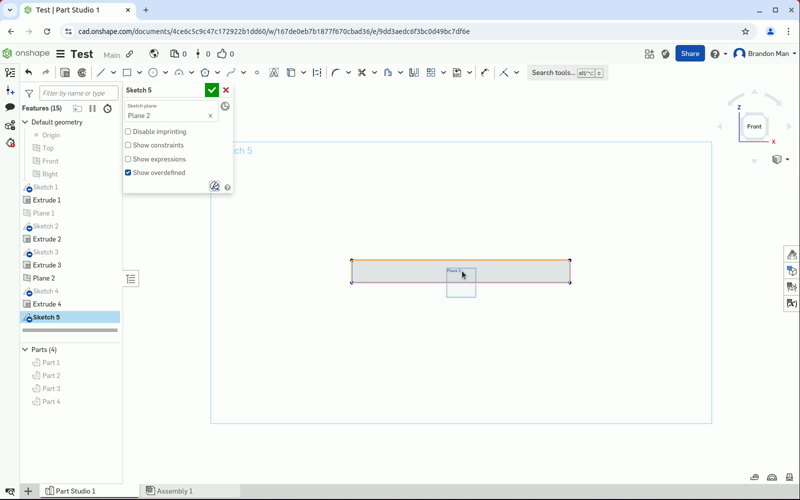
click(462, 270)
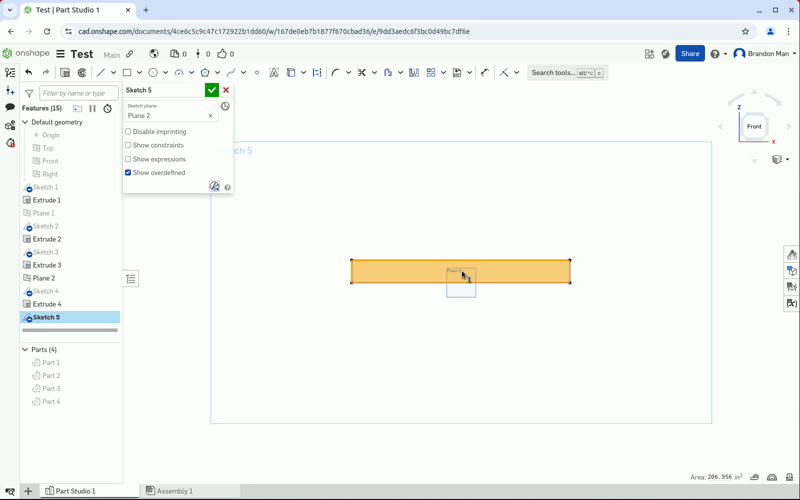
mouse_move(73, 352)
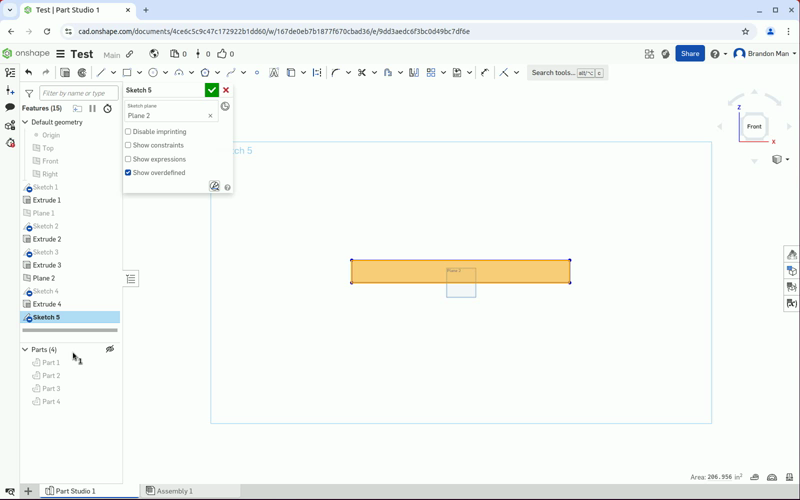
key(shift+y)
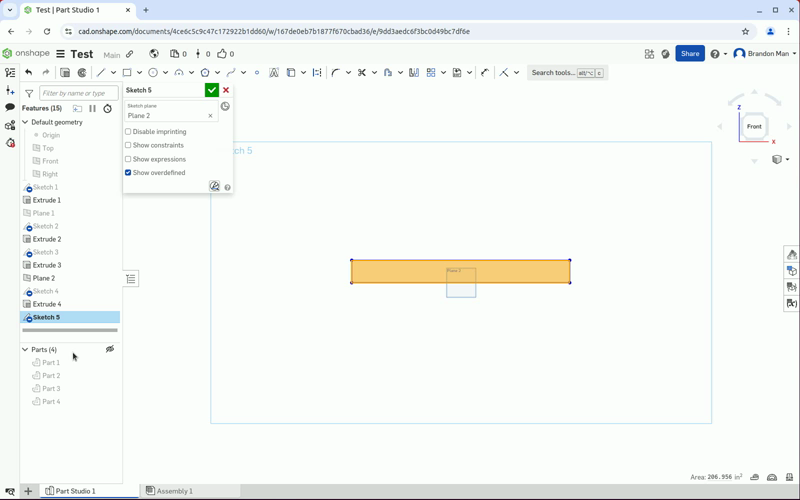
key(shift+e)
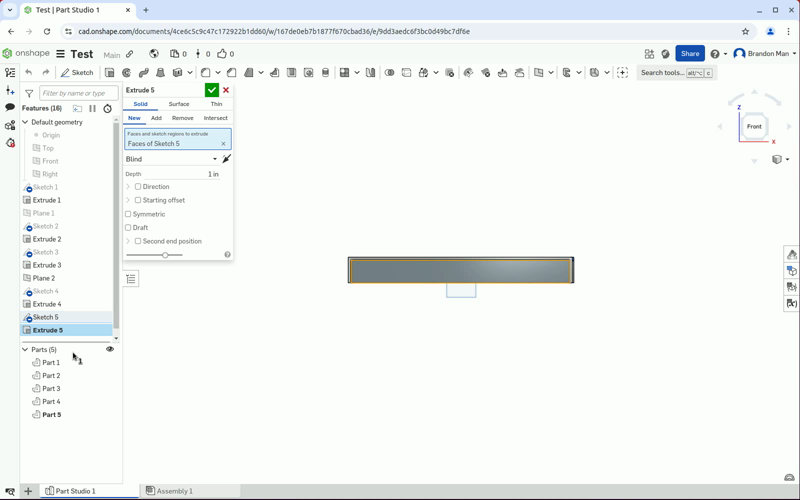
mouse_move(143, 106)
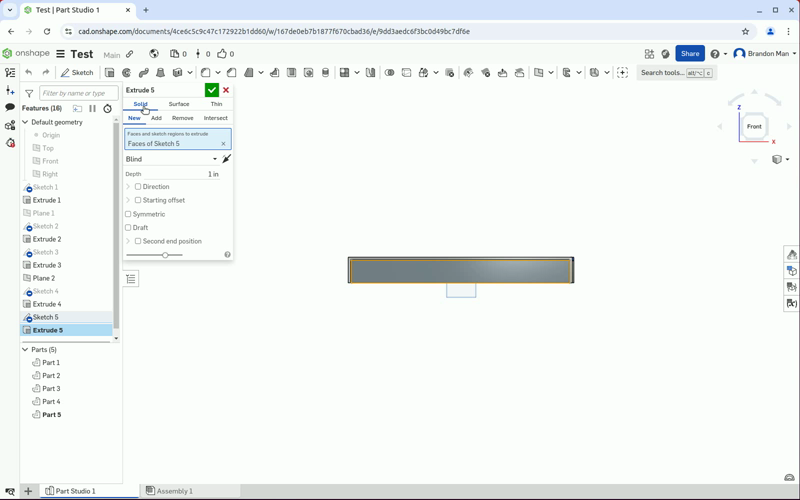
click(143, 106)
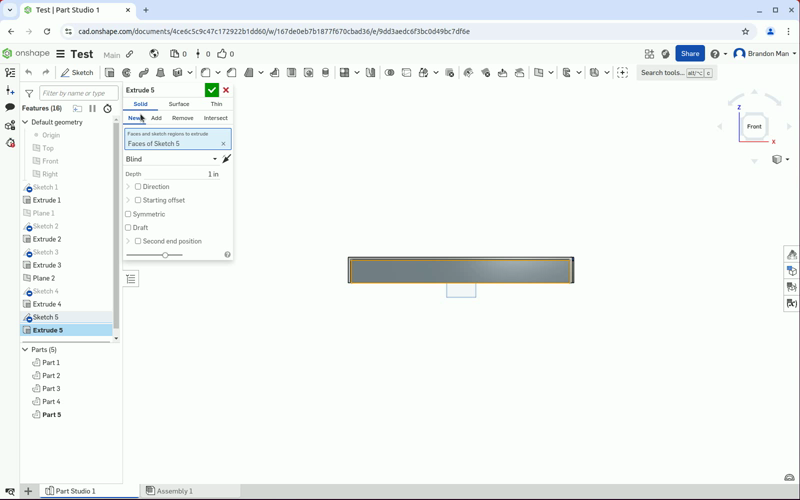
mouse_move(137, 120)
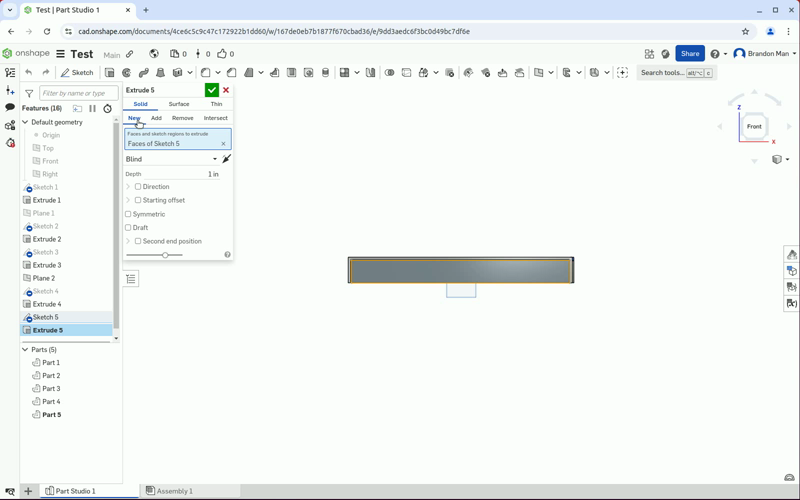
click(137, 120)
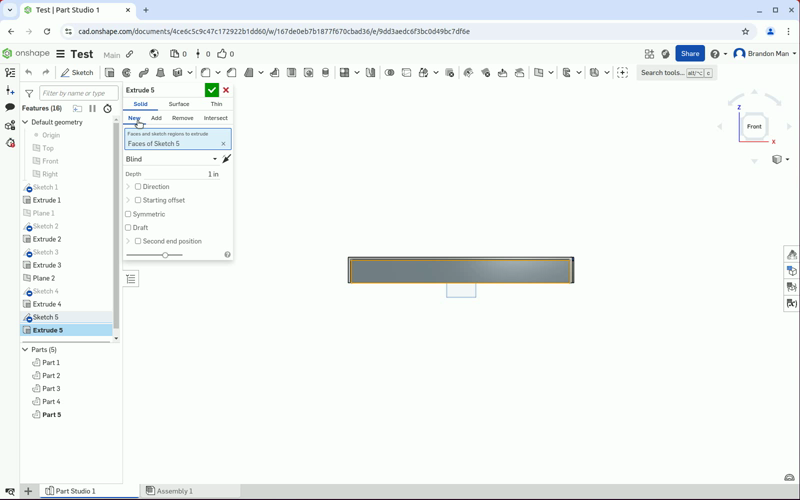
key(tab, 4)
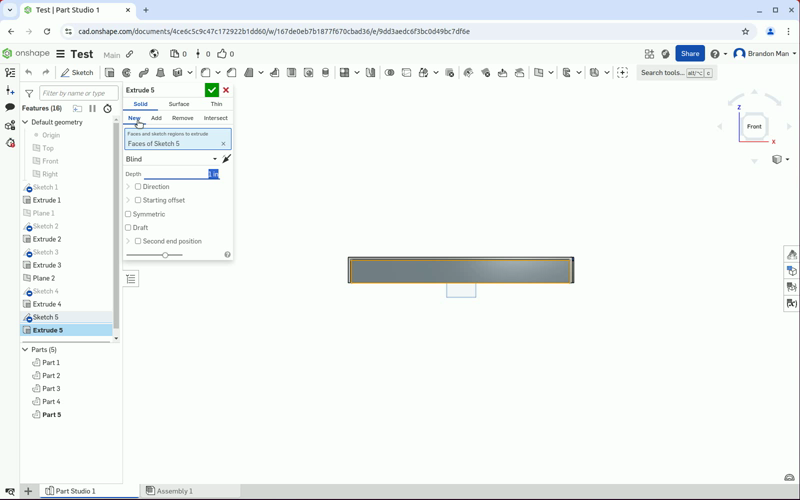
text(0.722)
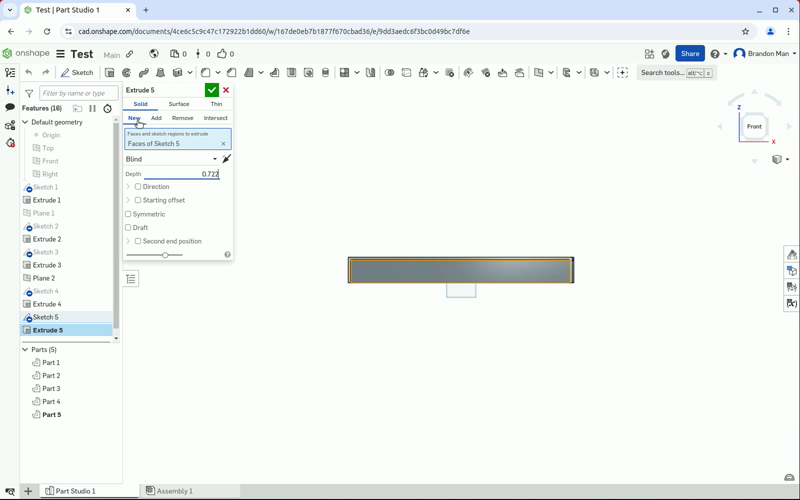
key(enter)
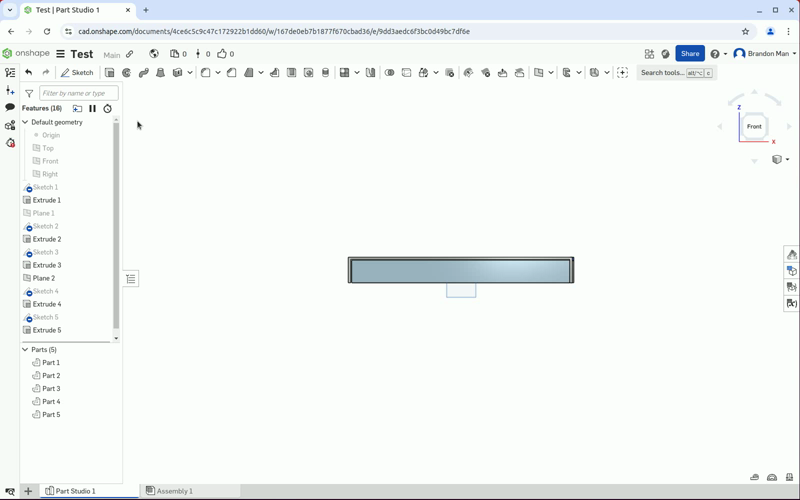
key(shift+h)
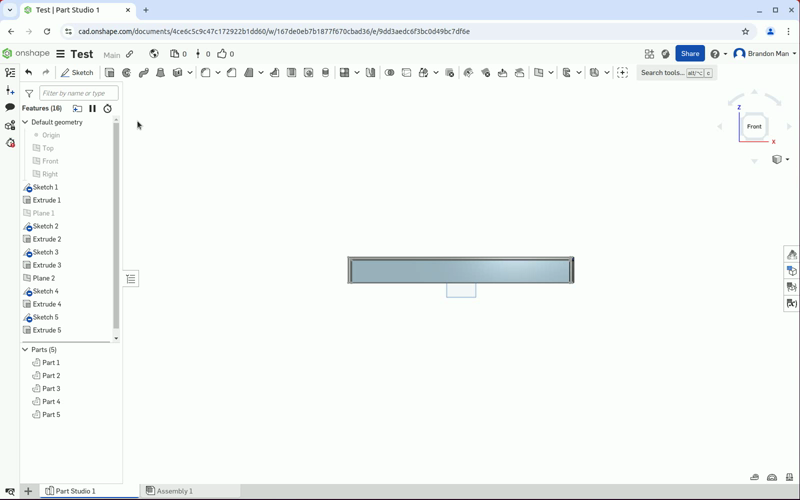
key(shift+h)
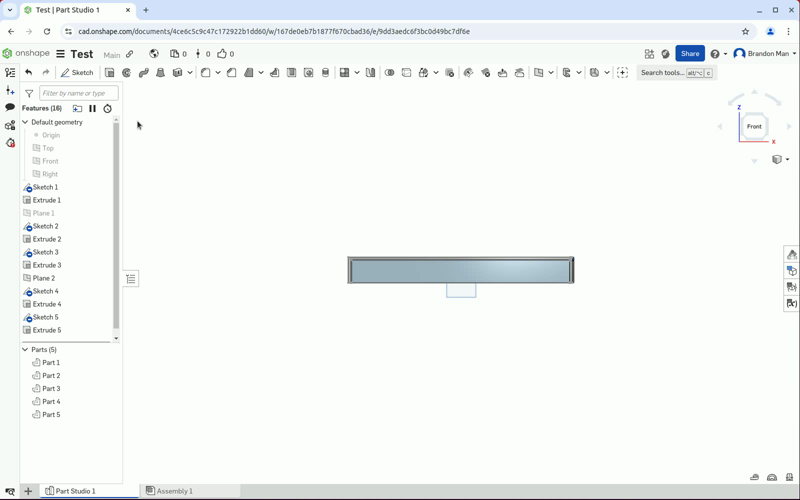
key(shift+7)
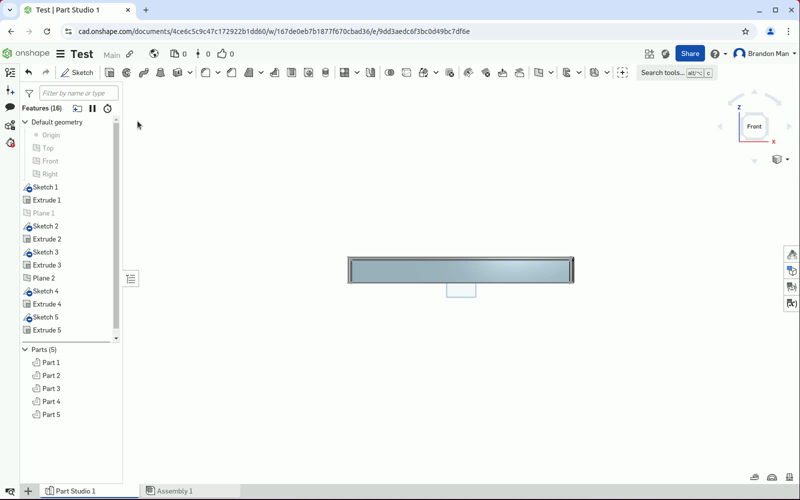
key(left, 2)
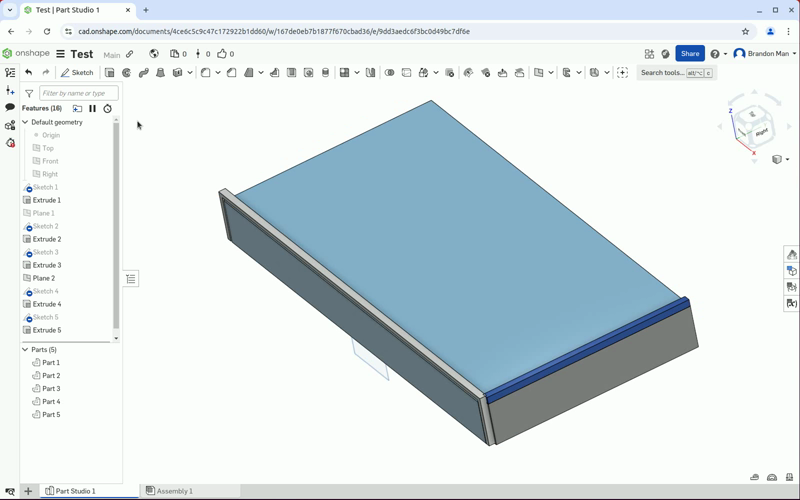
key(down, 2)
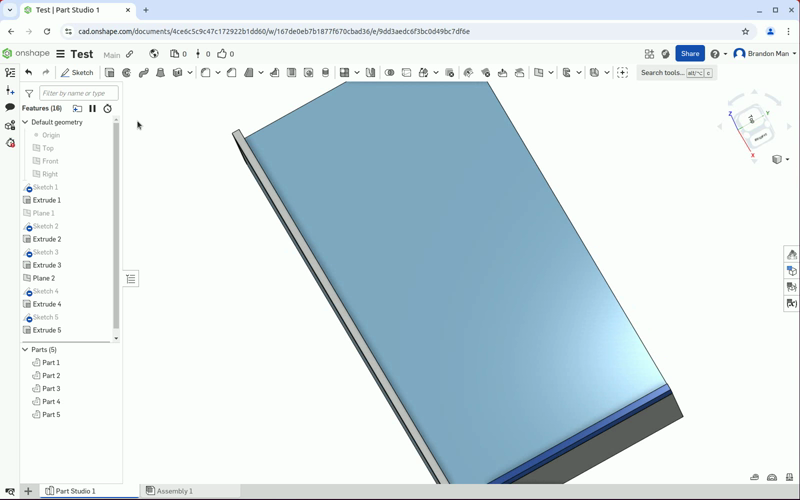
key(up, 2)
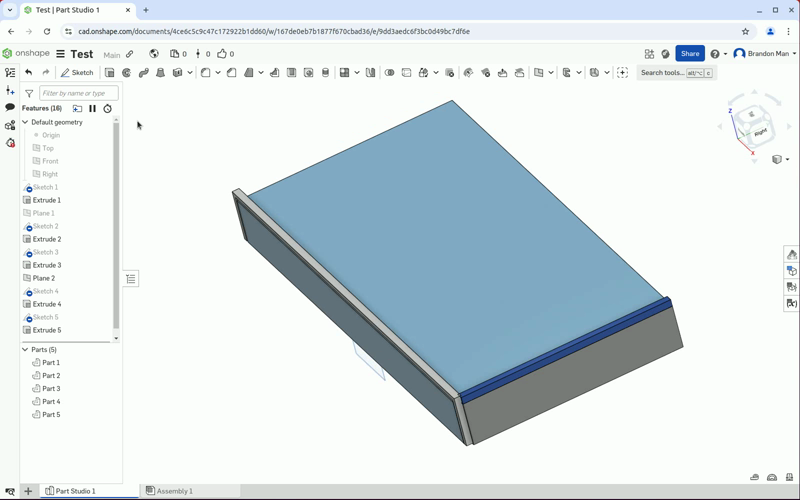
key(right, 2)
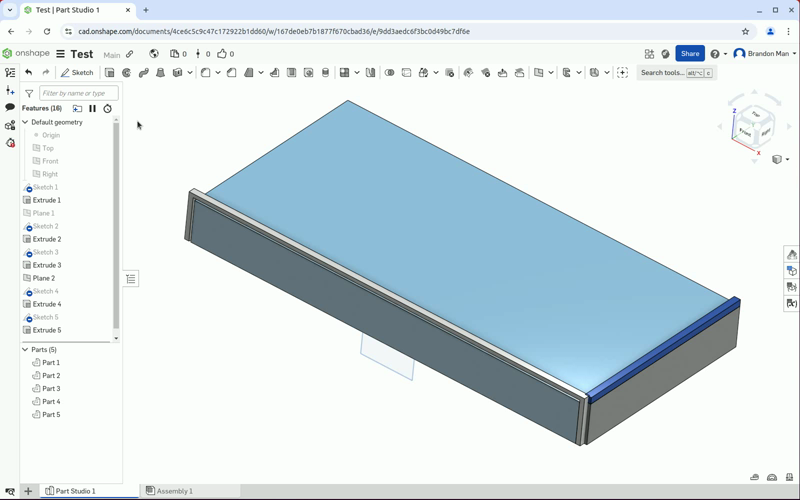
mouse_move(69, 189)
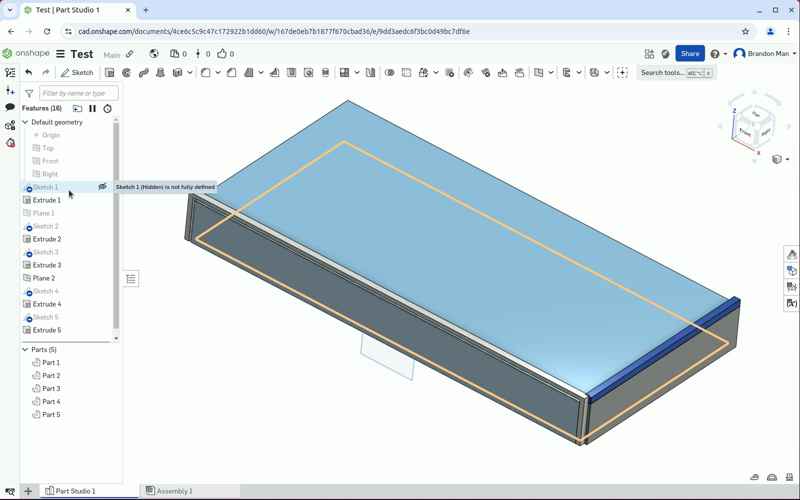
click(69, 189)